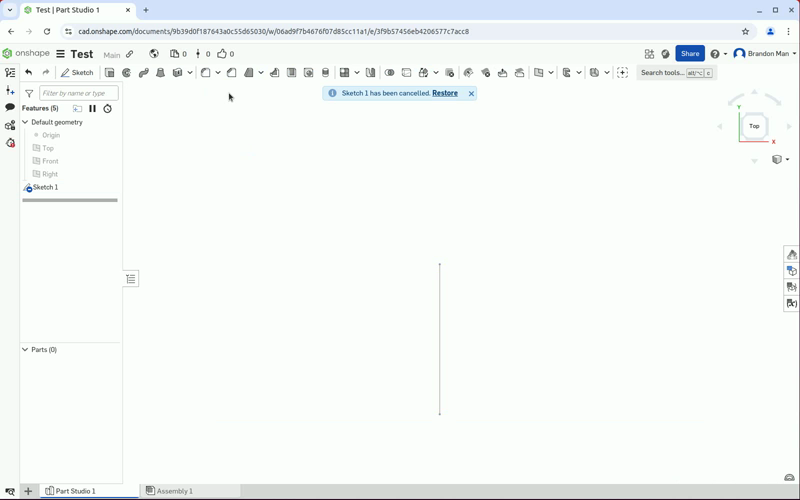
key(shift+h)
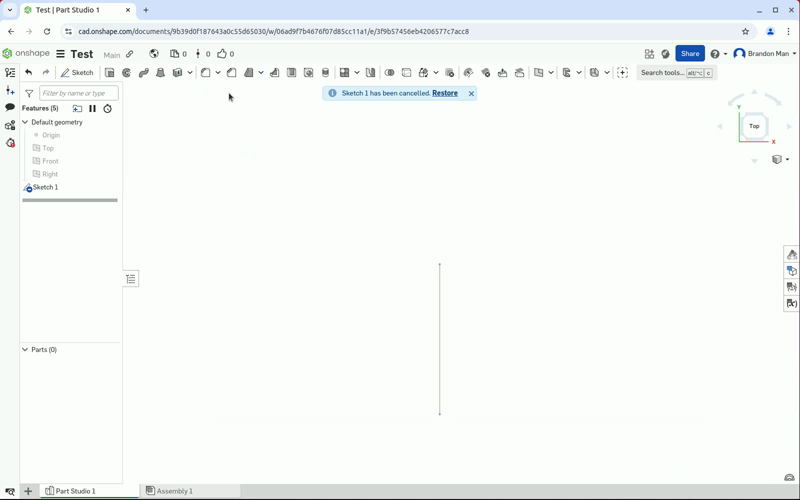
key(shift+s)
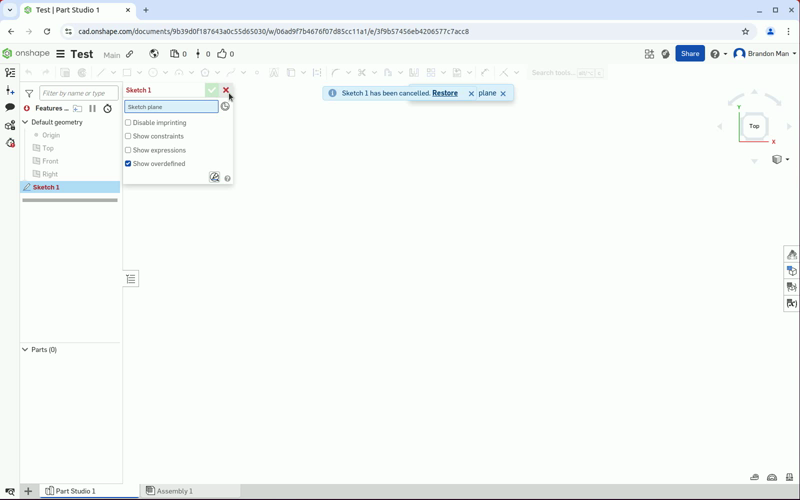
mouse_move(73, 150)
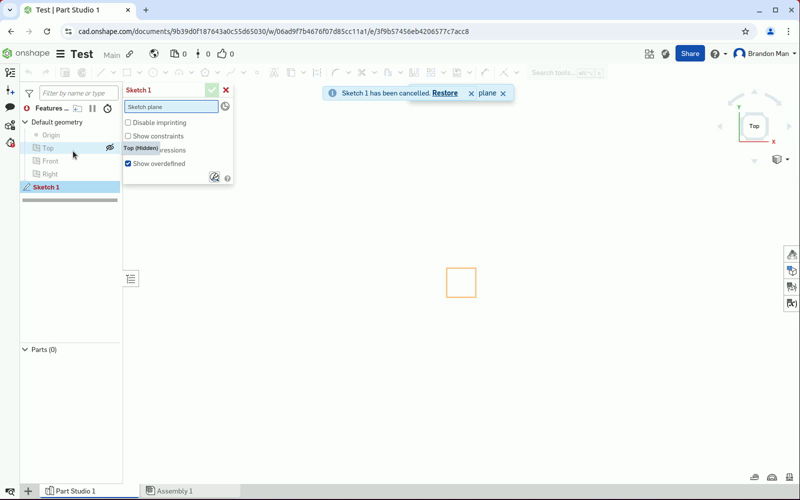
click(73, 150)
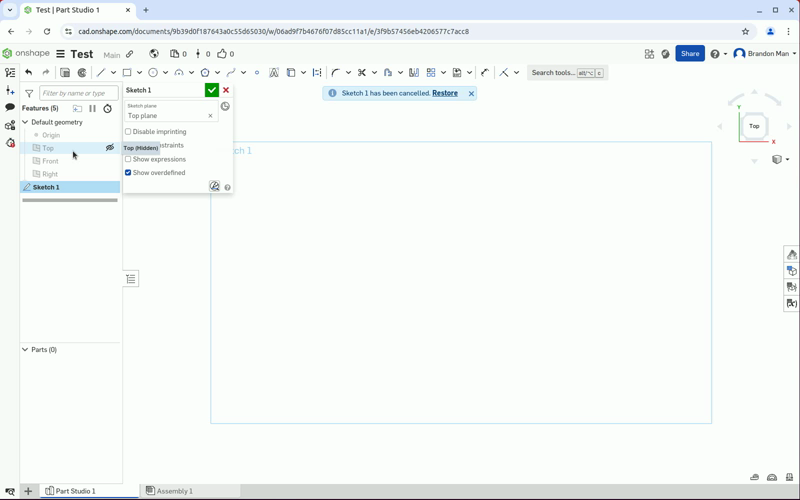
mouse_move(73, 352)
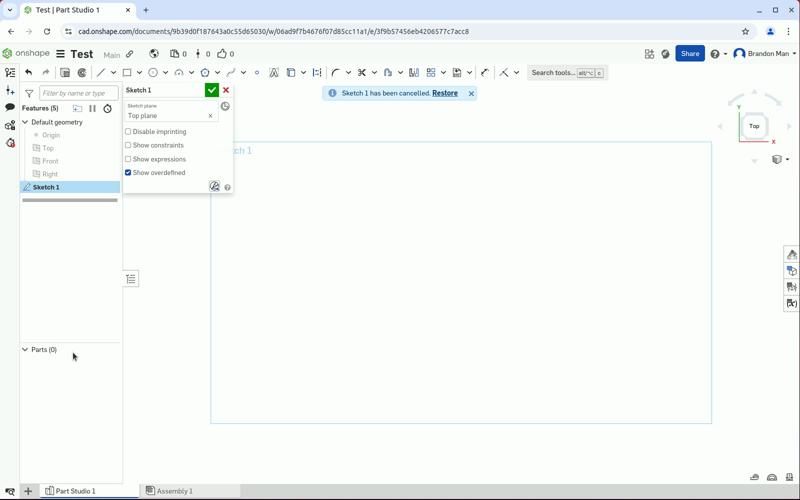
key(y)
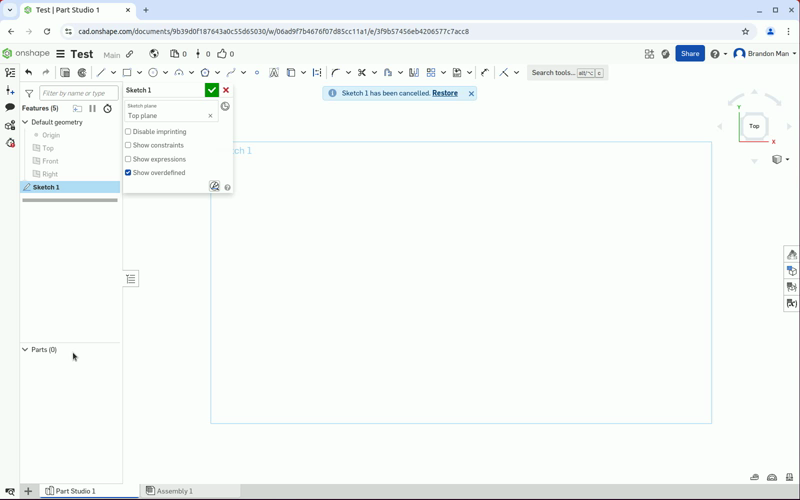
key(c)
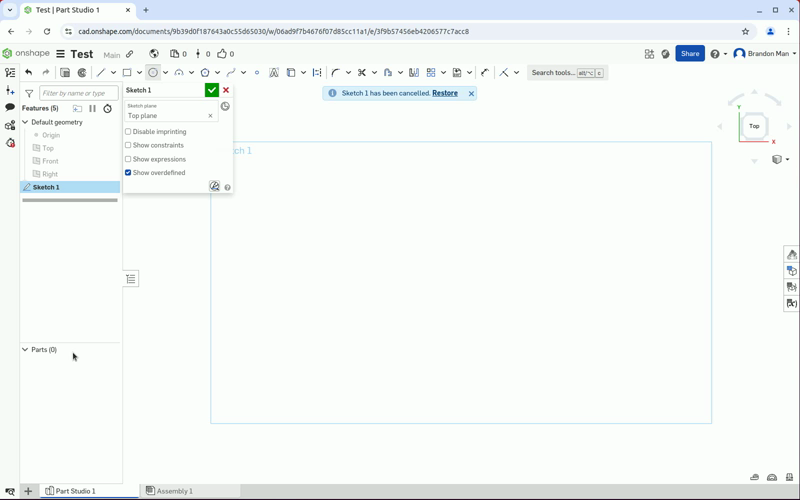
key_down(shift)
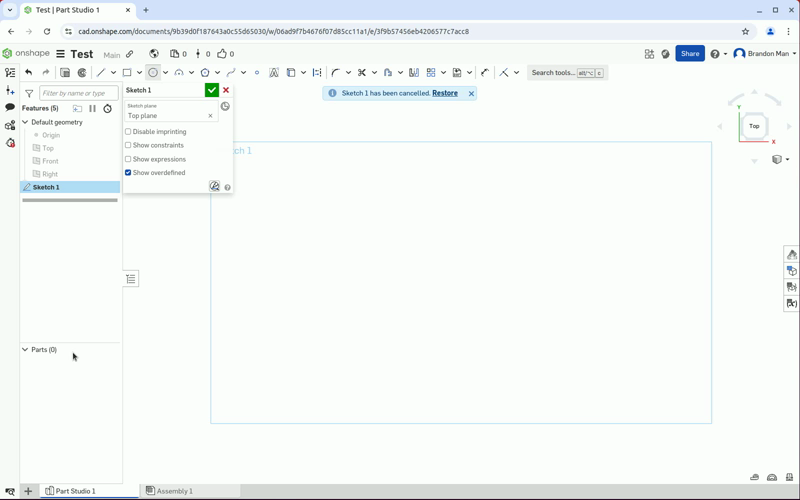
mouse_move(350, 282)
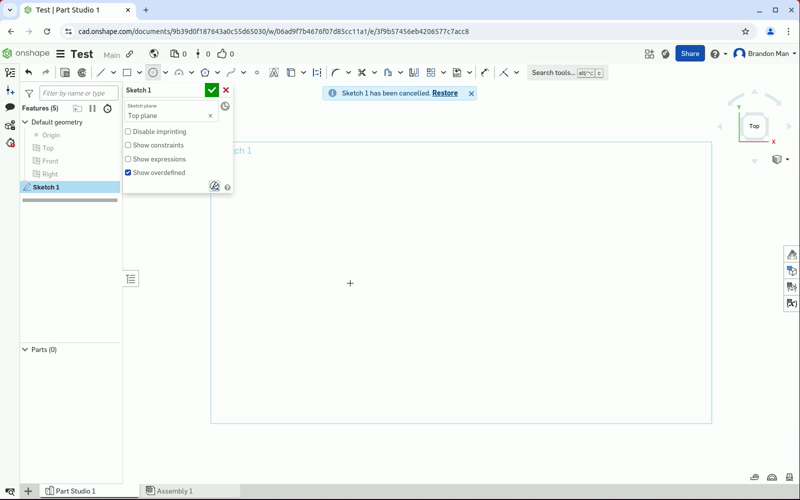
click(350, 282)
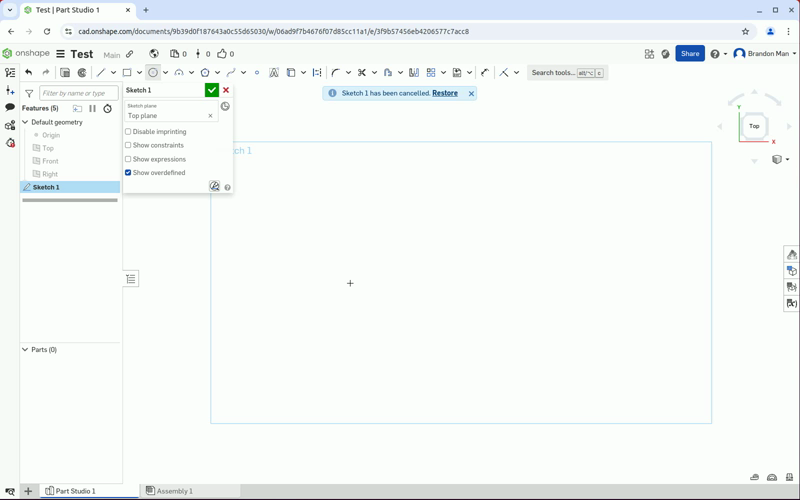
key_up(shift)
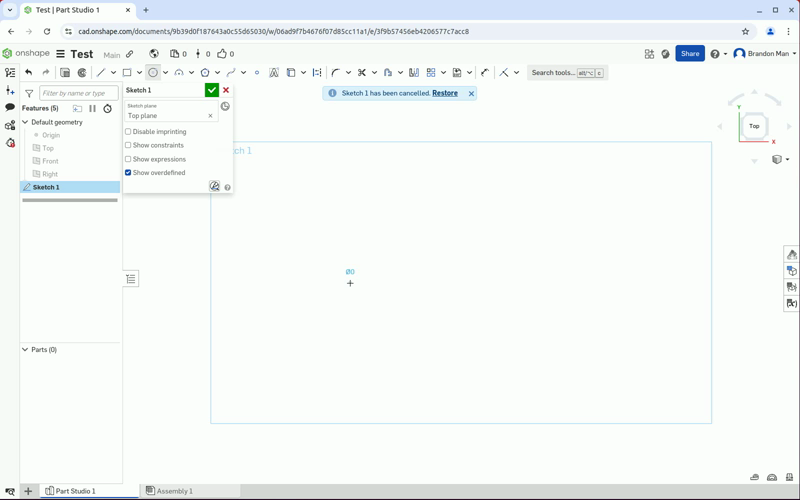
mouse_move(351, 282)
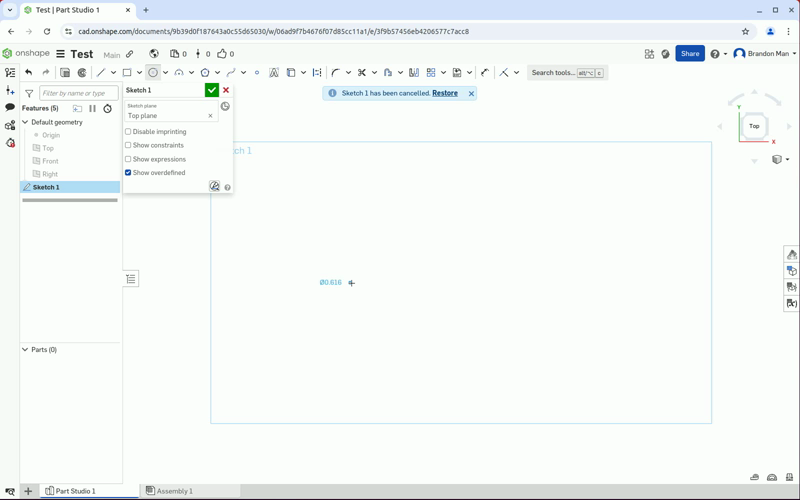
scroll(6)
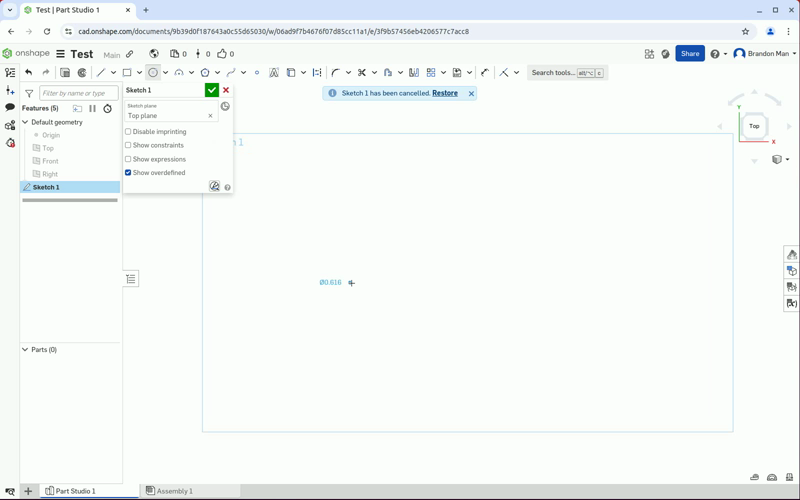
scroll(6)
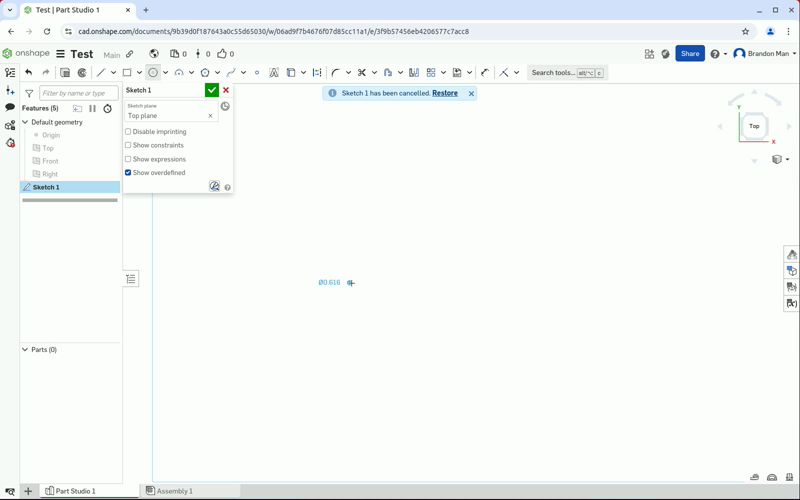
scroll(6)
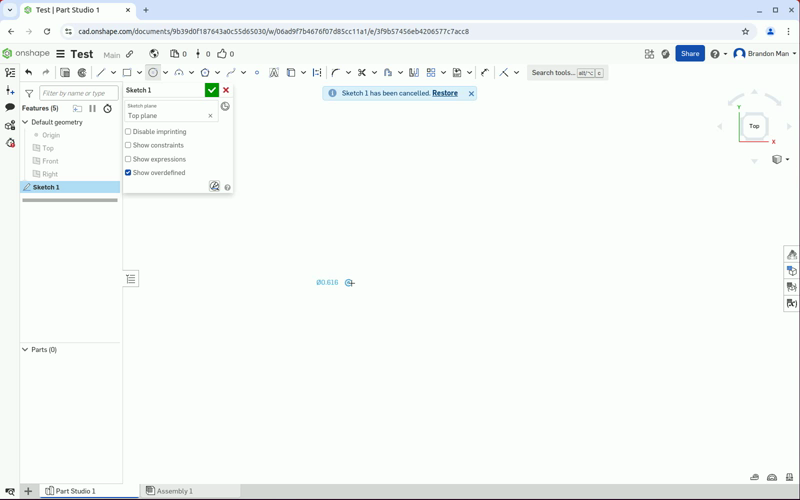
scroll(6)
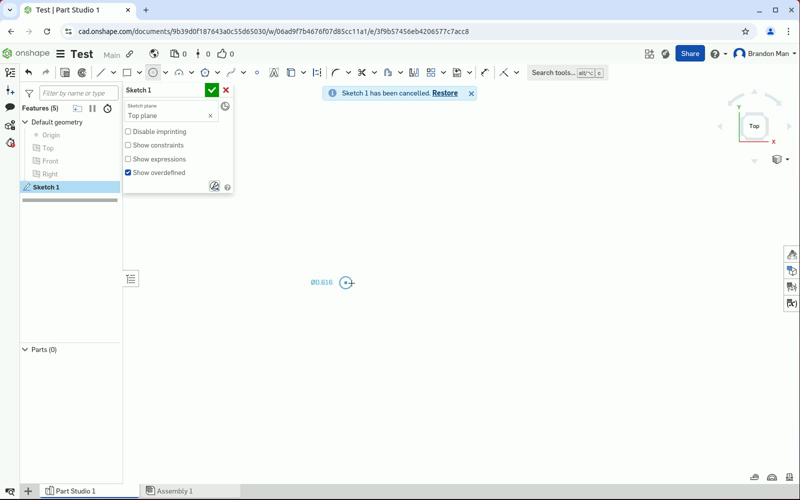
scroll(6)
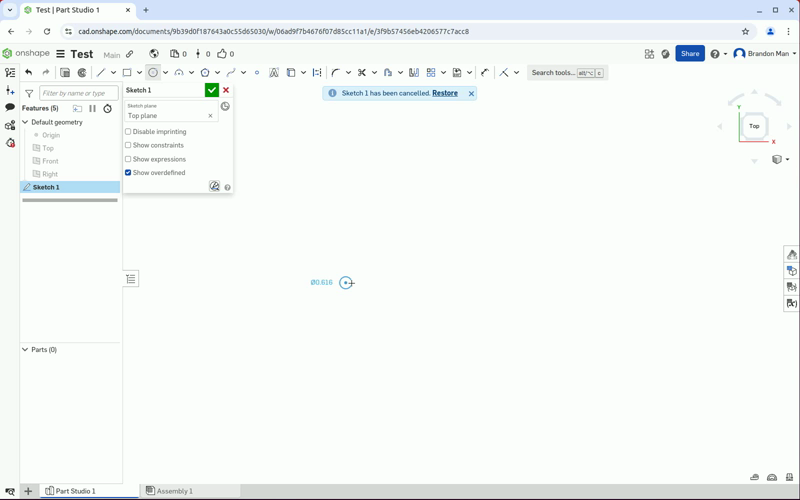
scroll(6)
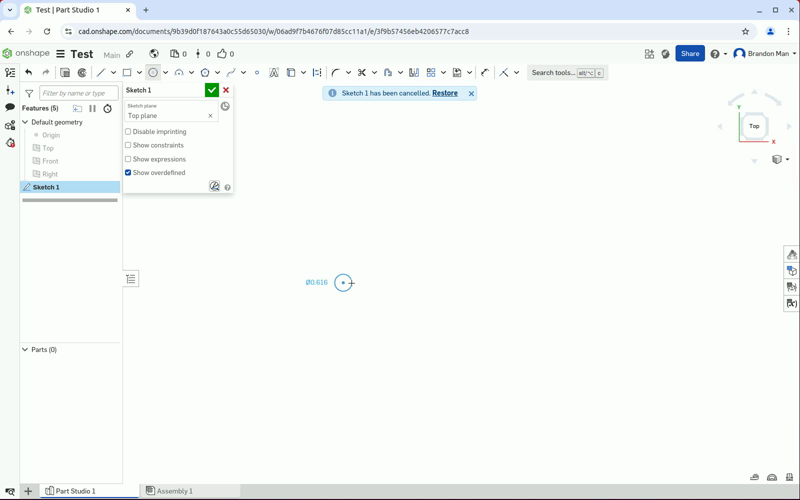
scroll(6)
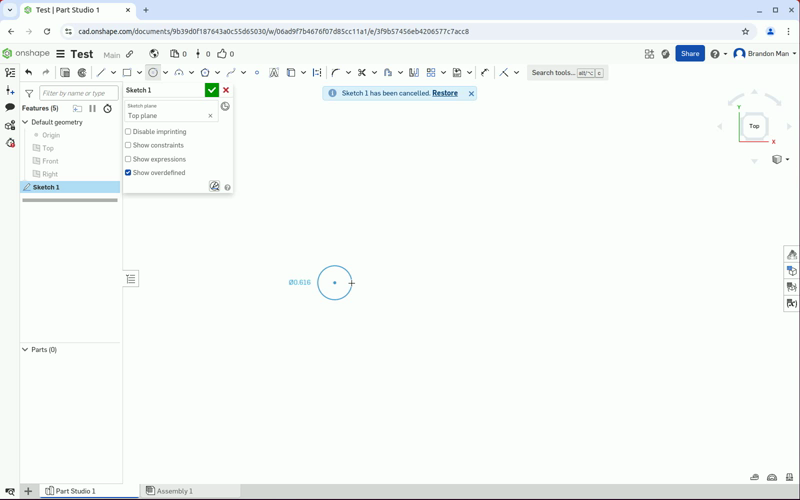
click(351, 282)
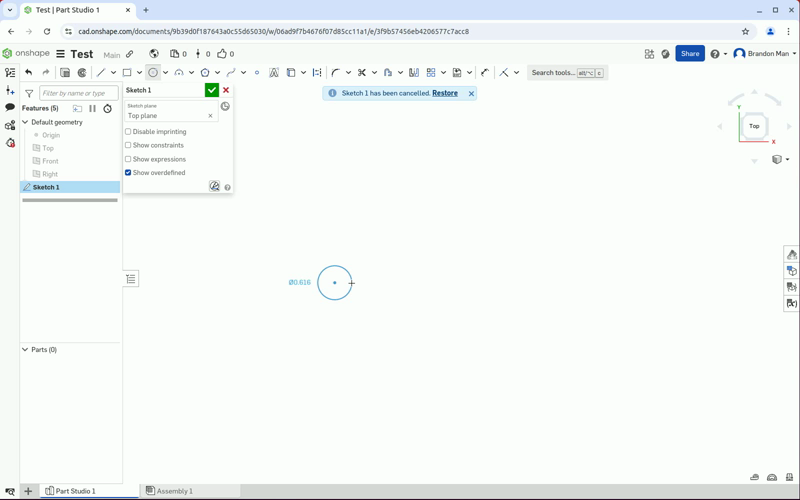
scroll(-6)
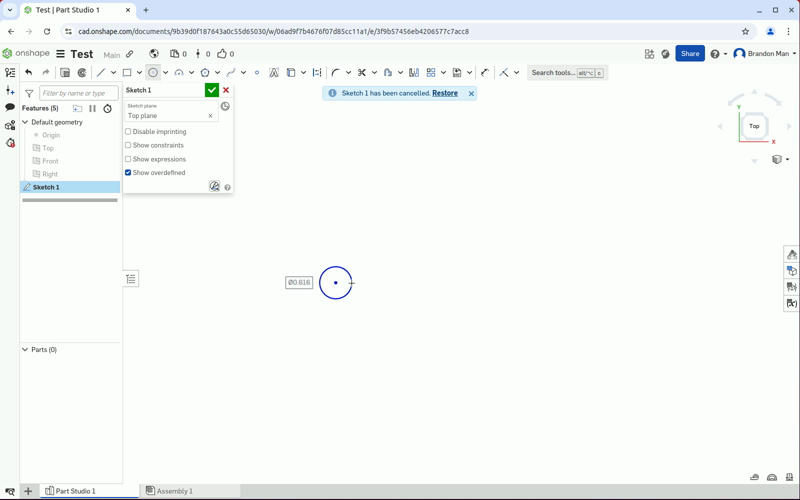
scroll(-6)
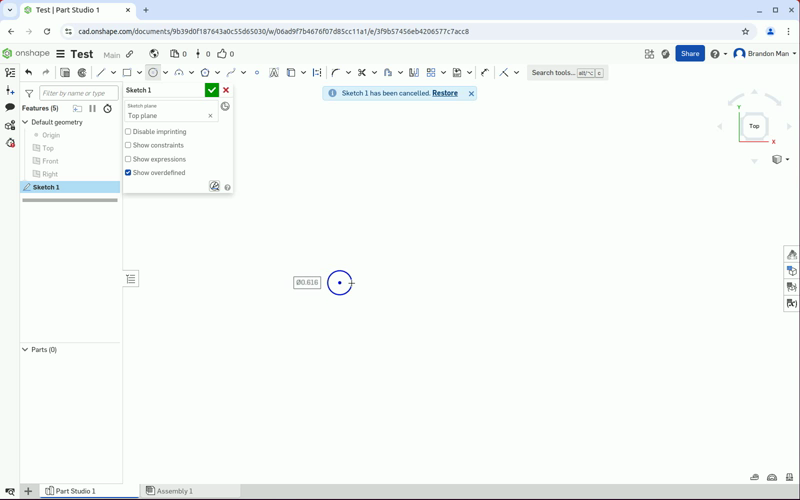
scroll(-6)
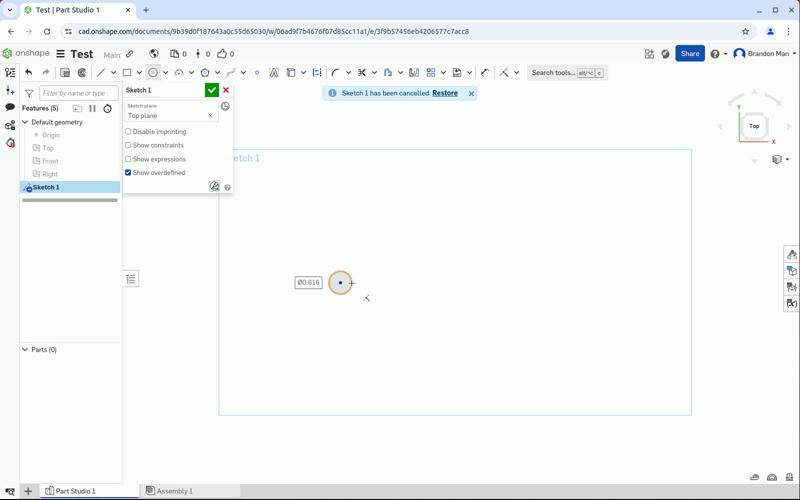
scroll(-6)
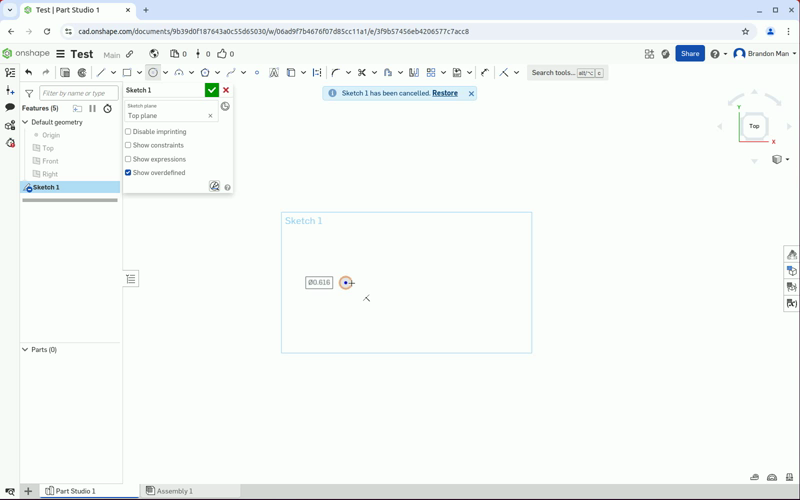
scroll(-6)
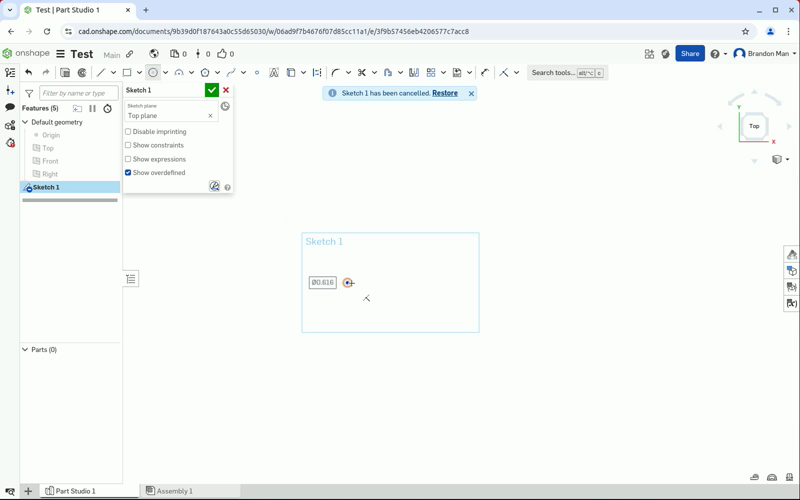
scroll(-6)
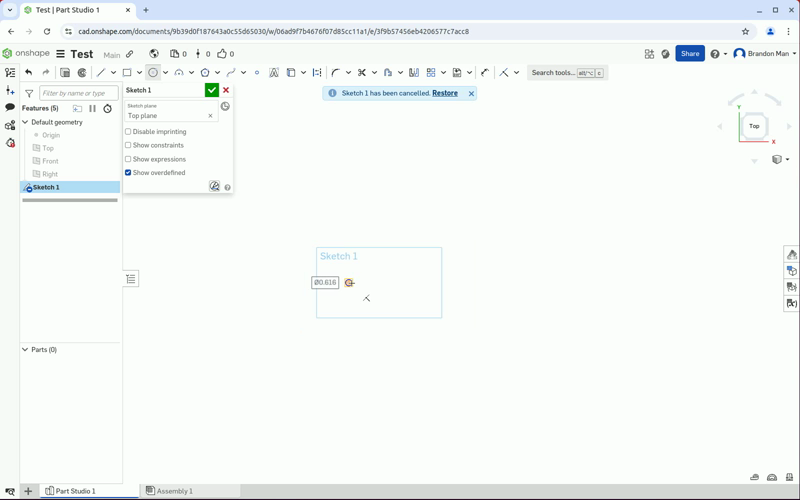
scroll(-6)
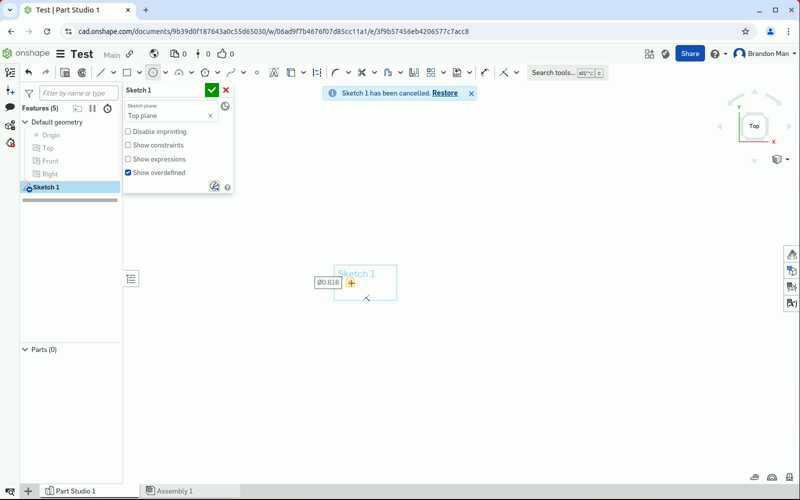
key(esc)
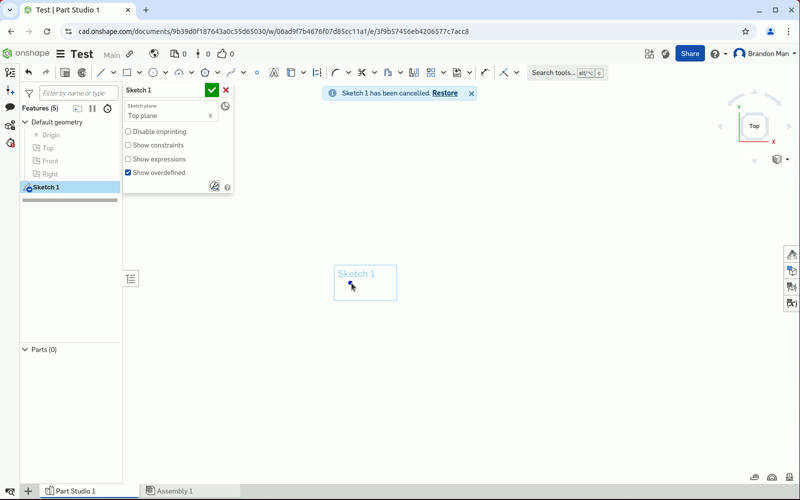
mouse_move(349, 282)
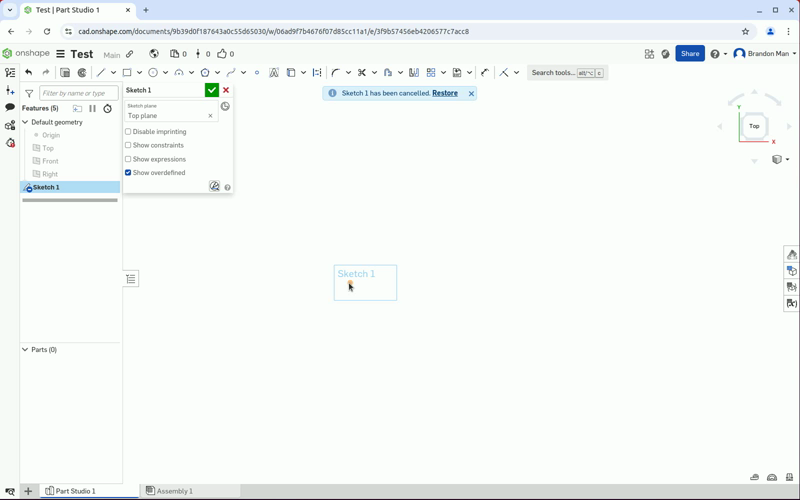
scroll(6)
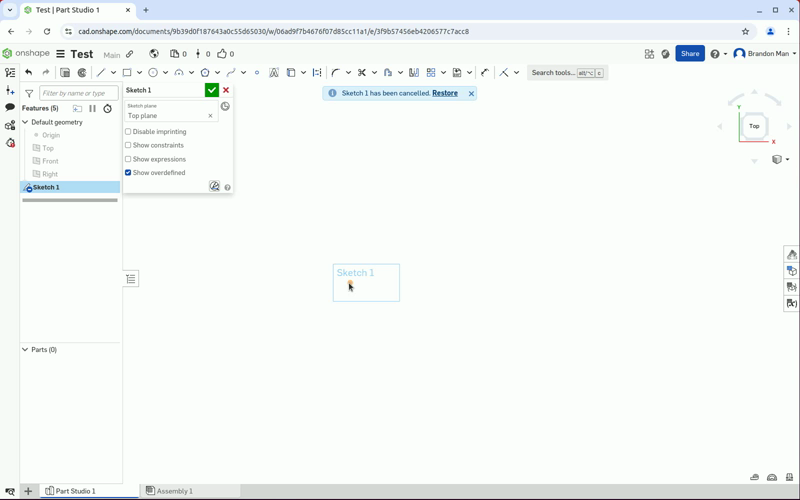
scroll(6)
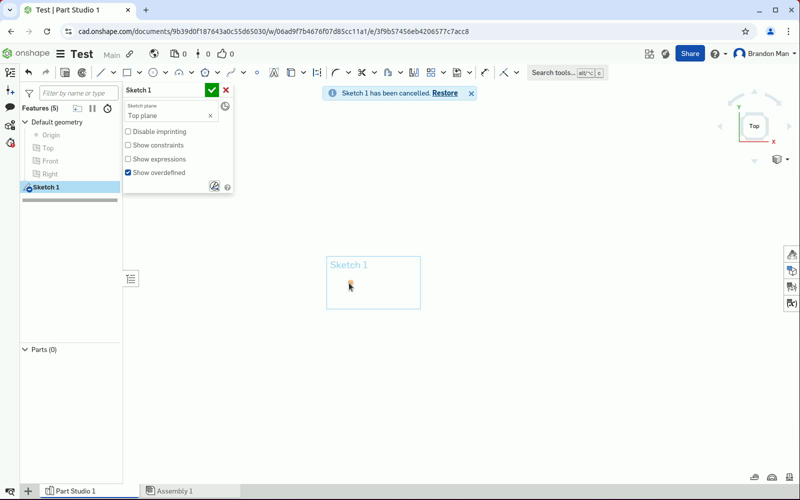
scroll(6)
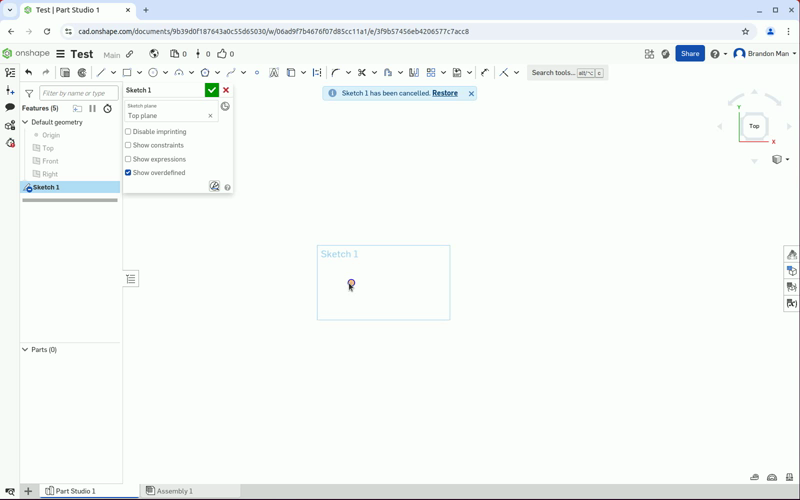
scroll(6)
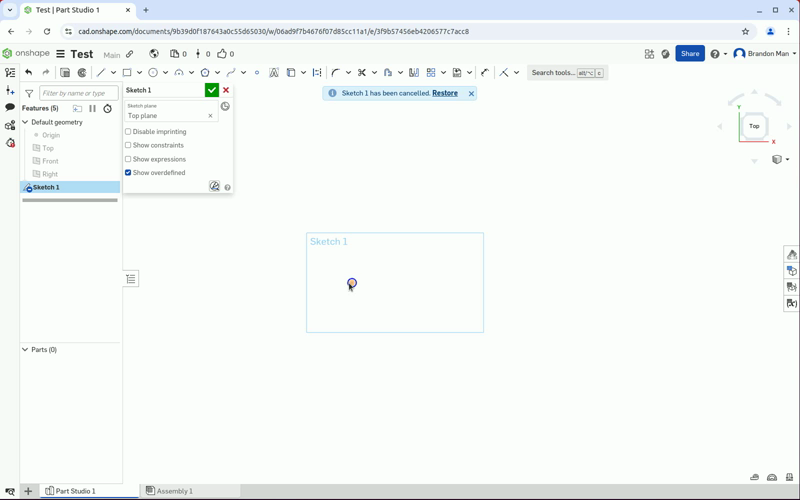
scroll(6)
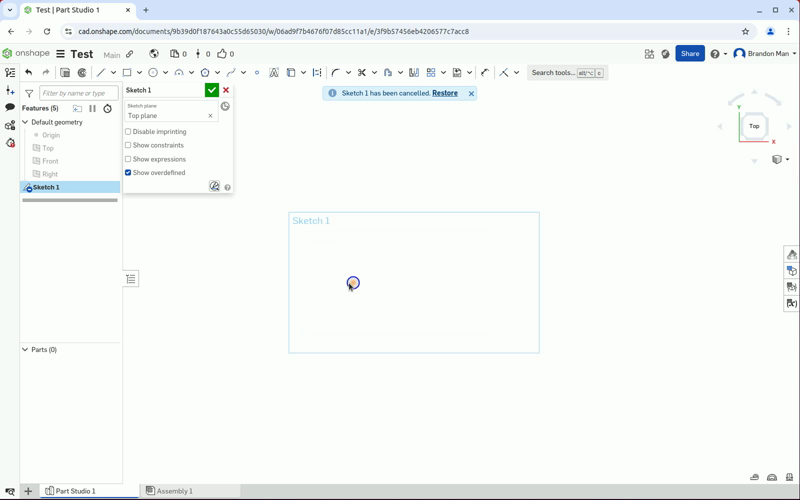
scroll(6)
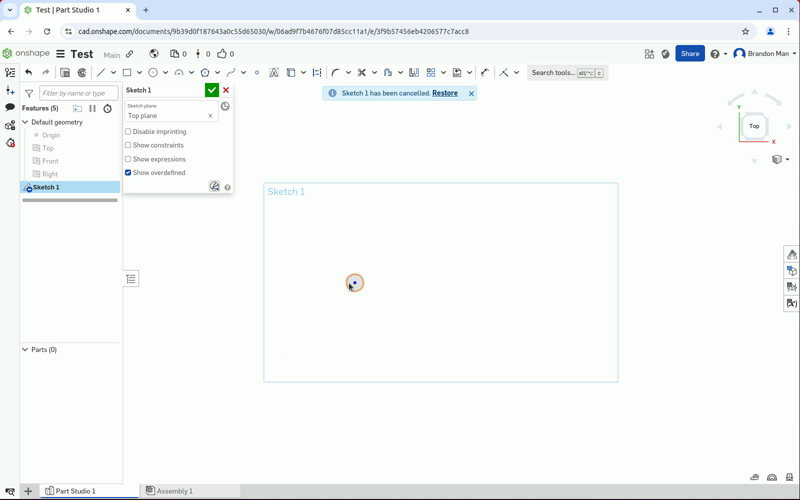
scroll(6)
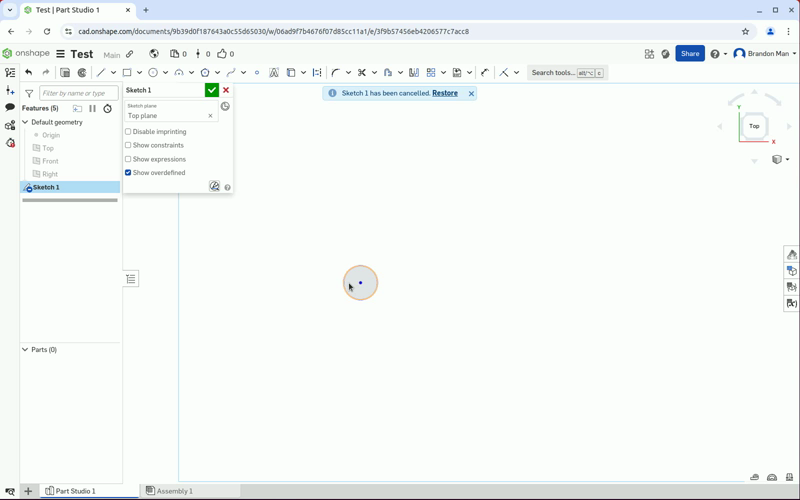
click(349, 282)
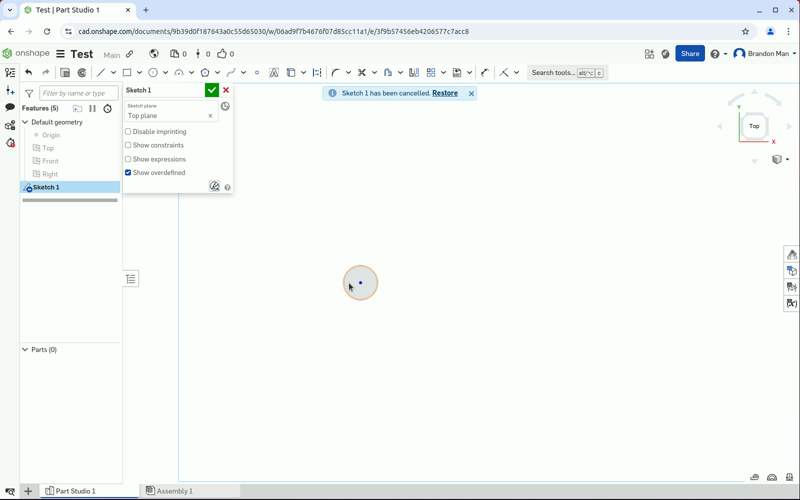
scroll(-6)
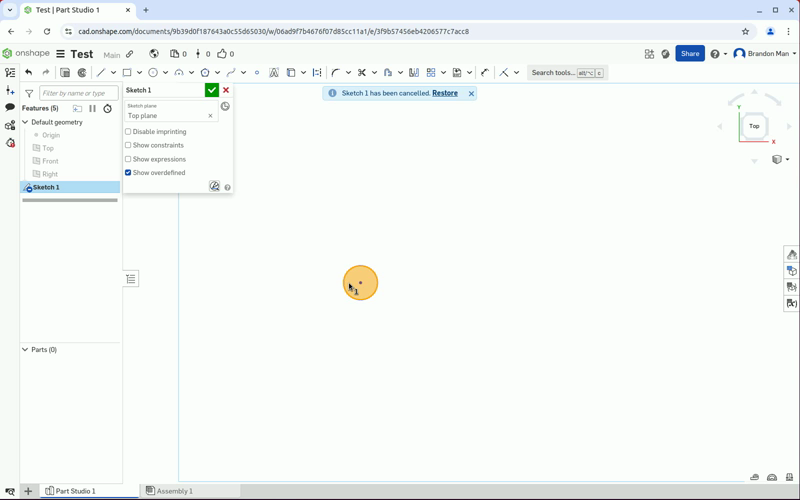
scroll(-6)
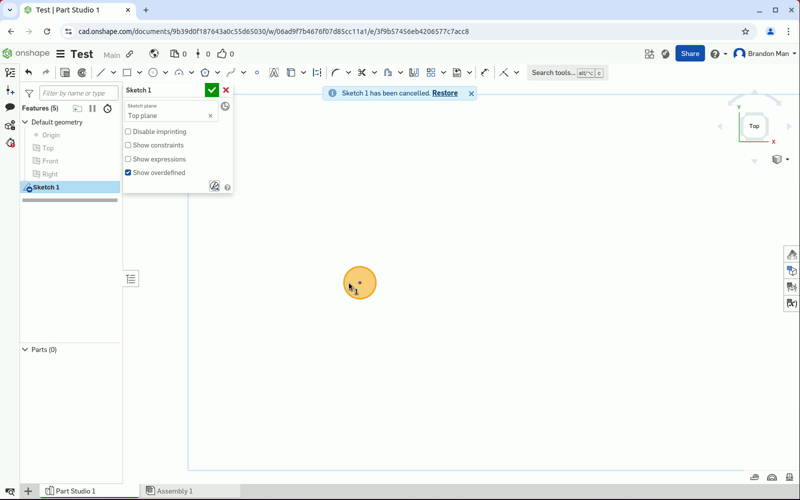
scroll(-6)
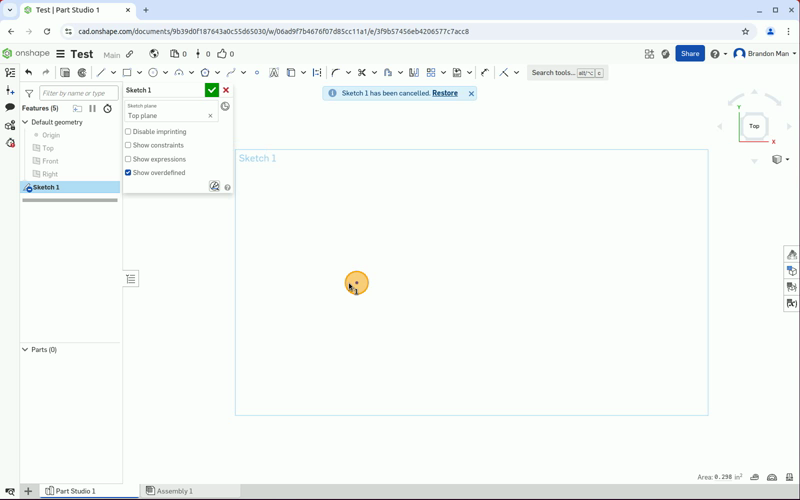
scroll(-6)
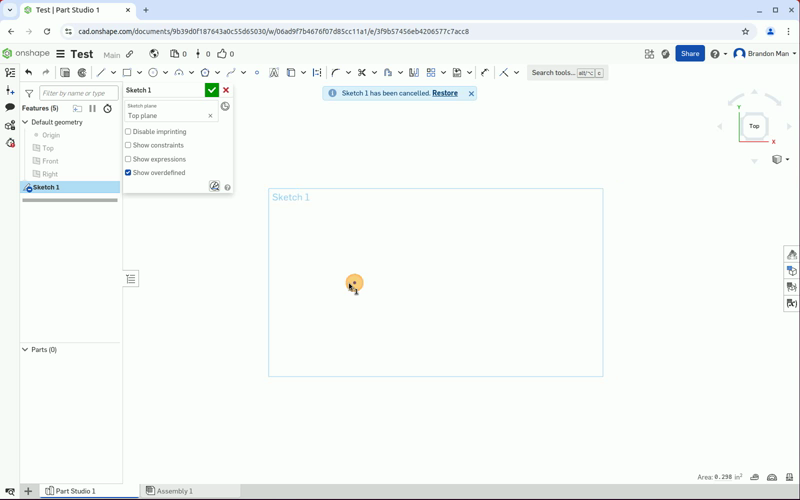
scroll(-6)
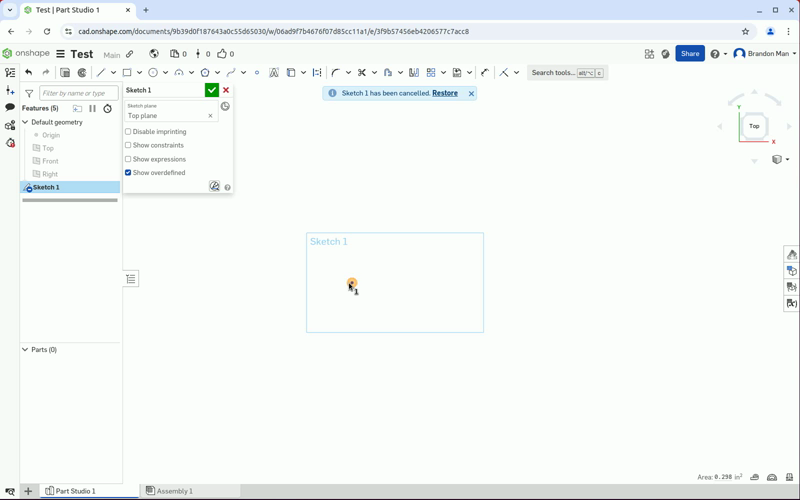
scroll(-6)
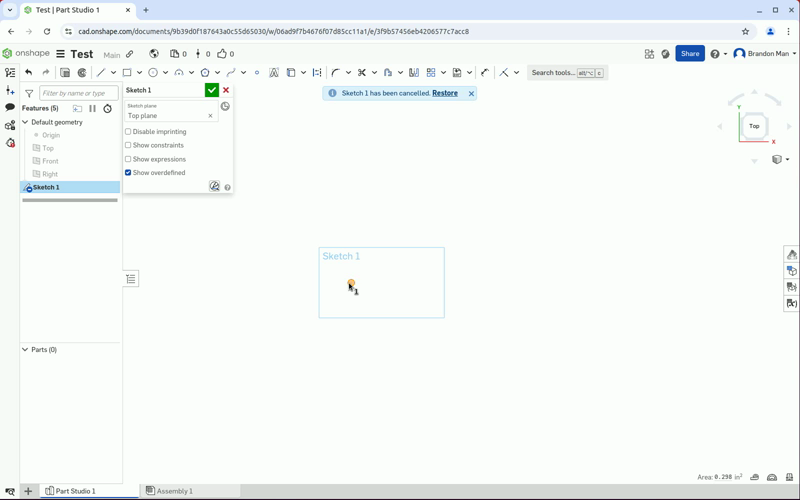
scroll(-6)
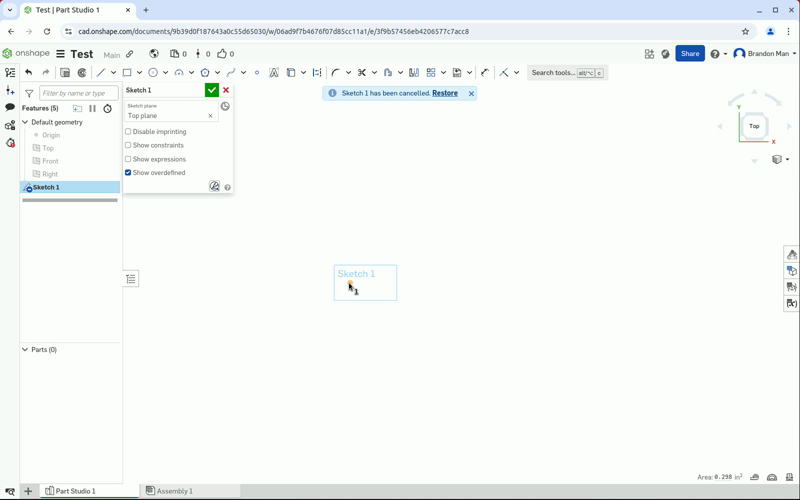
mouse_move(73, 352)
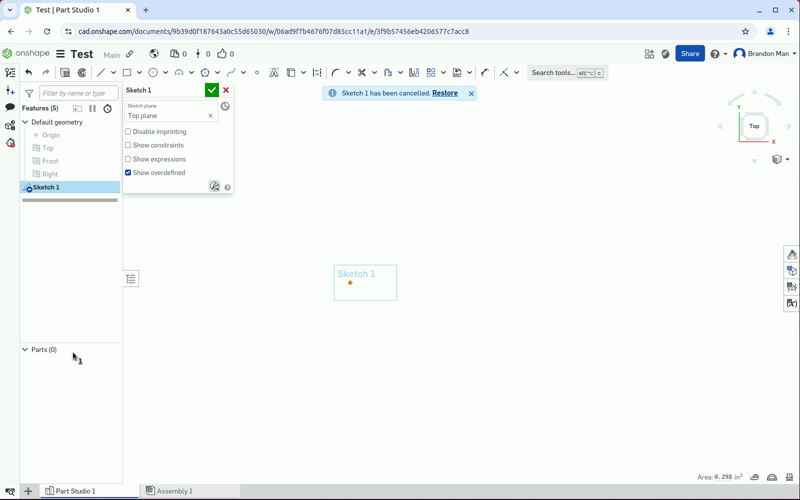
key(shift+y)
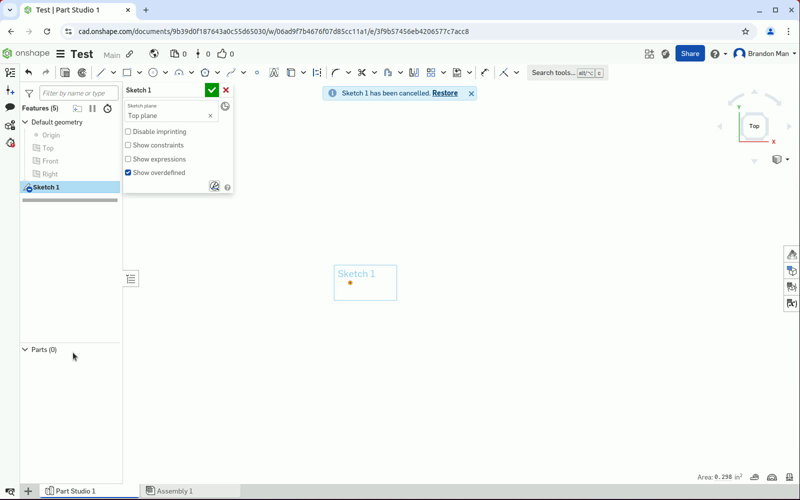
key(shift+e)
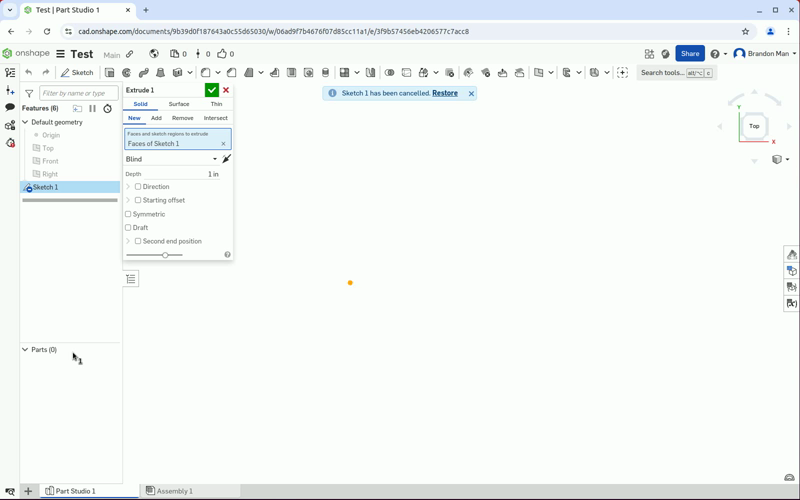
mouse_move(143, 106)
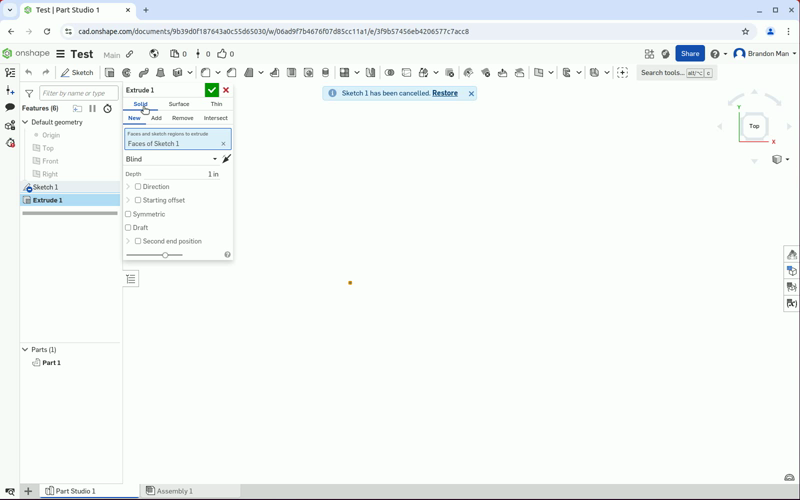
click(143, 106)
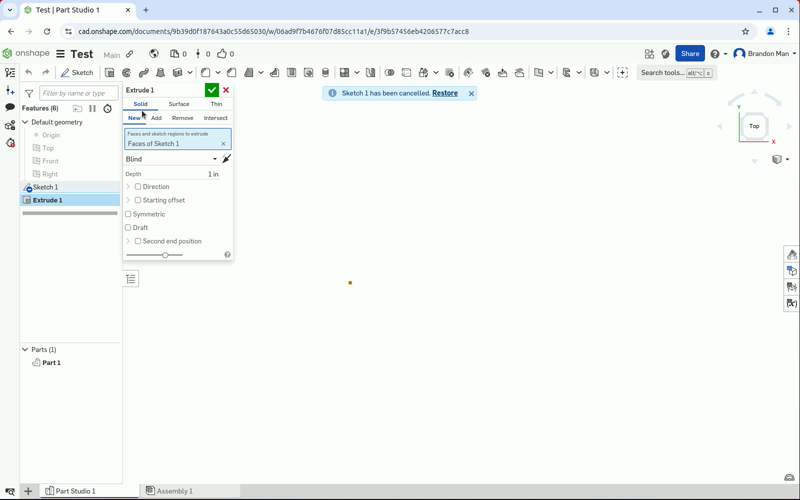
mouse_move(137, 120)
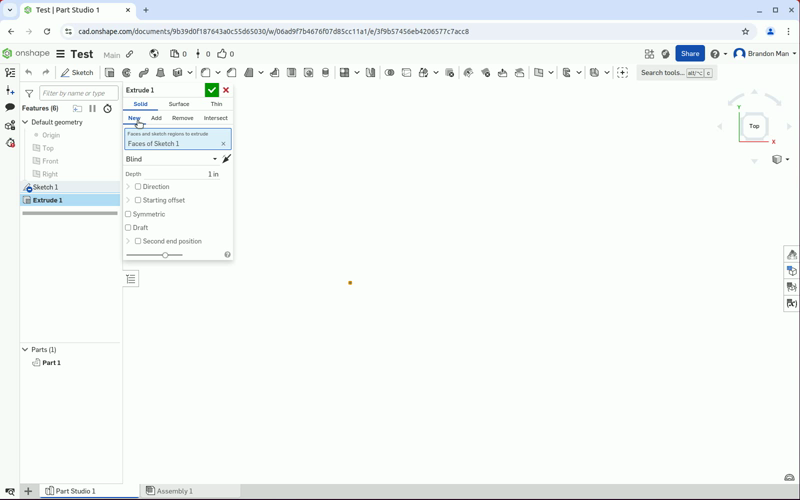
click(137, 120)
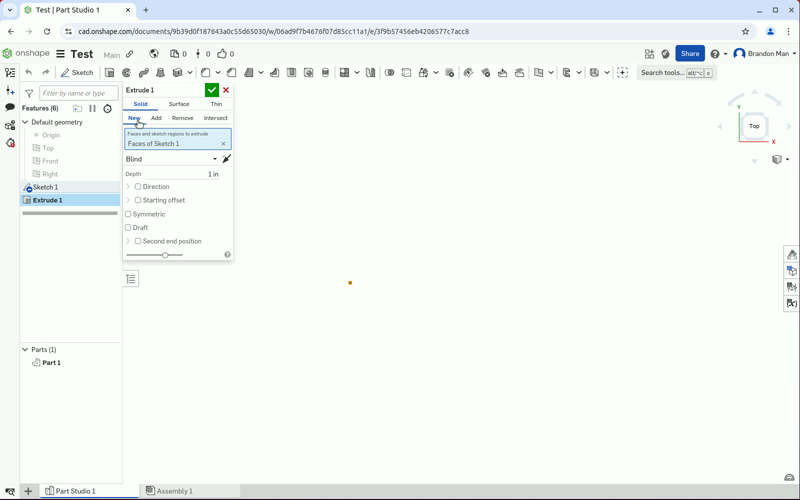
key(tab, 4)
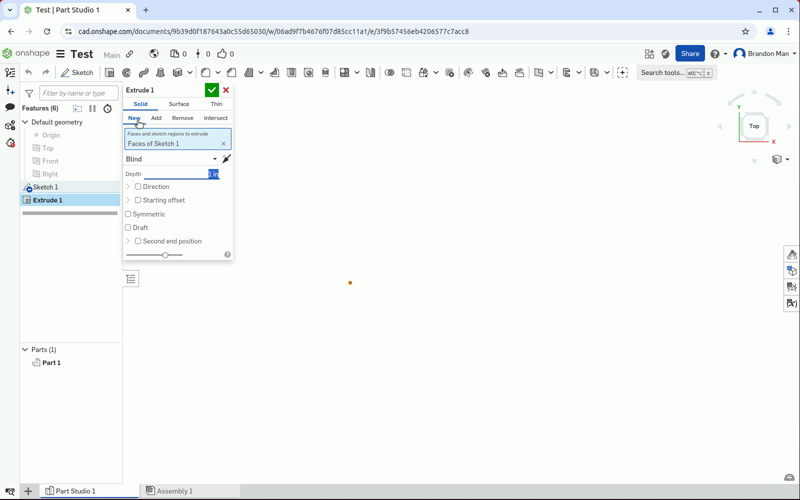
text(15.887)
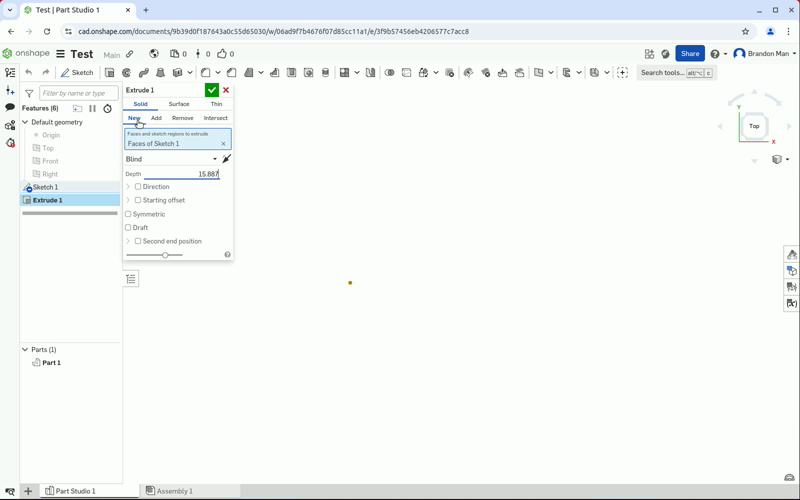
key(enter)
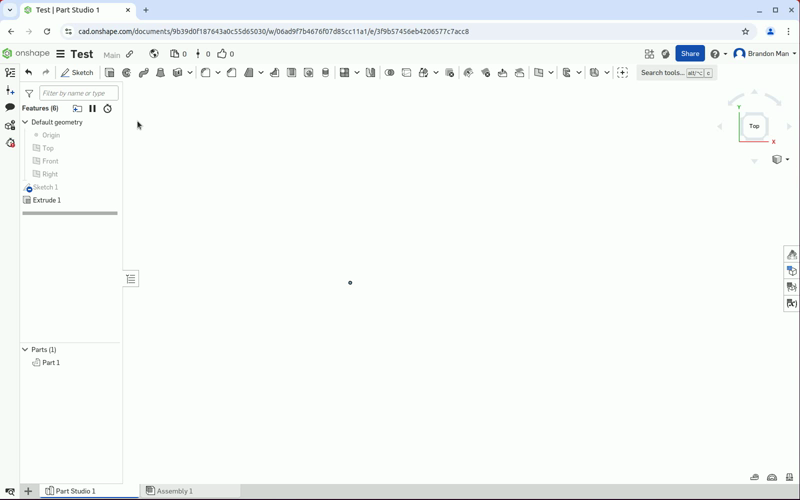
key(shift+h)
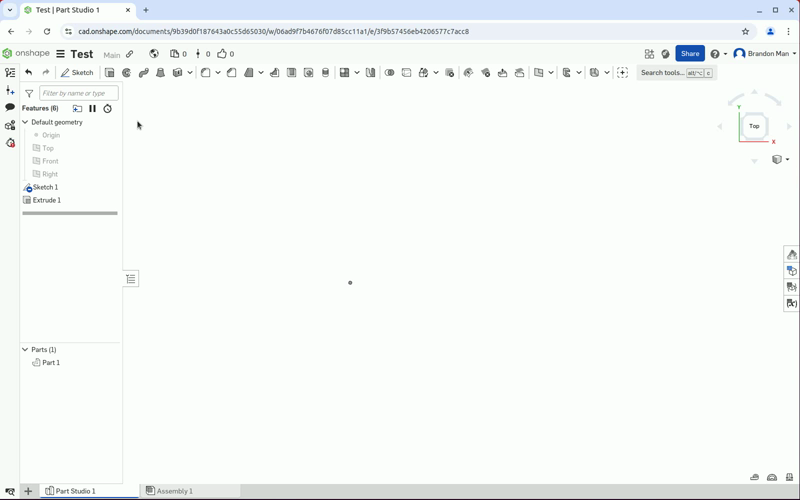
key(shift+h)
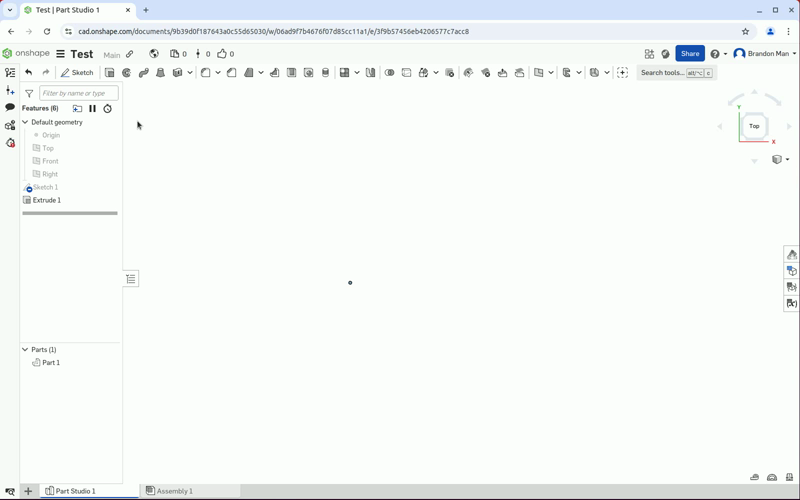
mouse_move(73, 189)
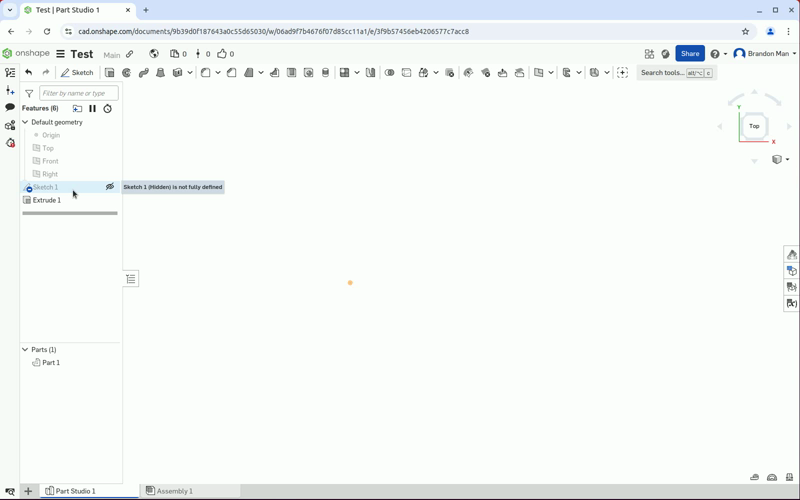
click(73, 189)
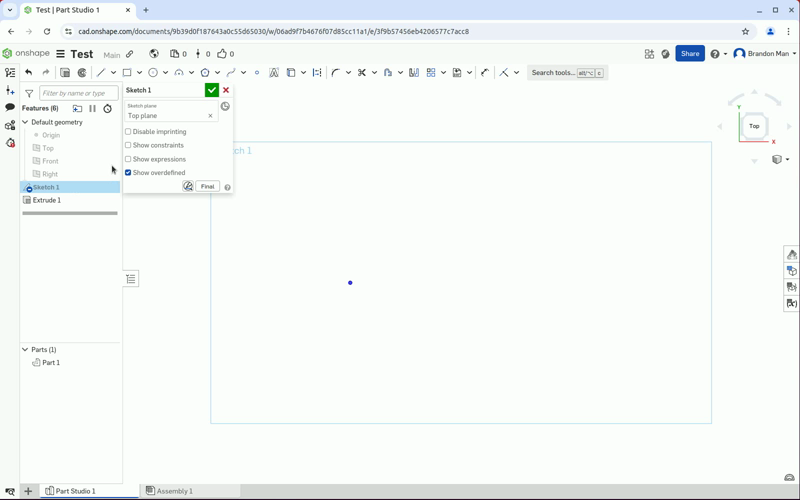
mouse_move(229, 92)
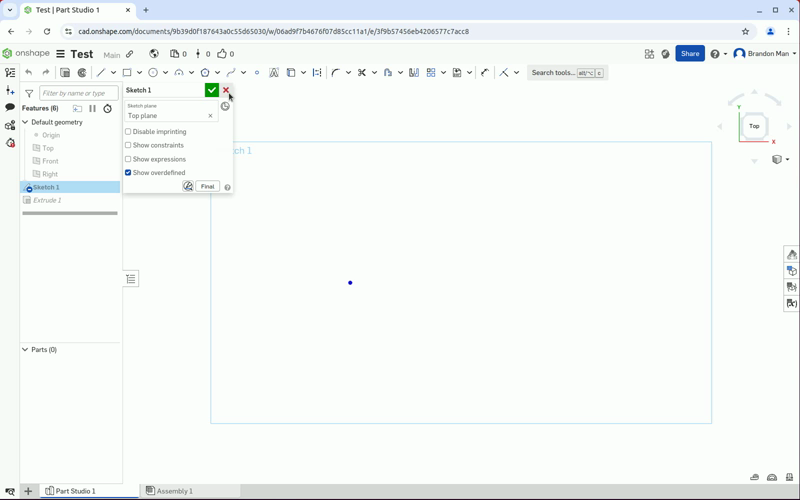
click(229, 92)
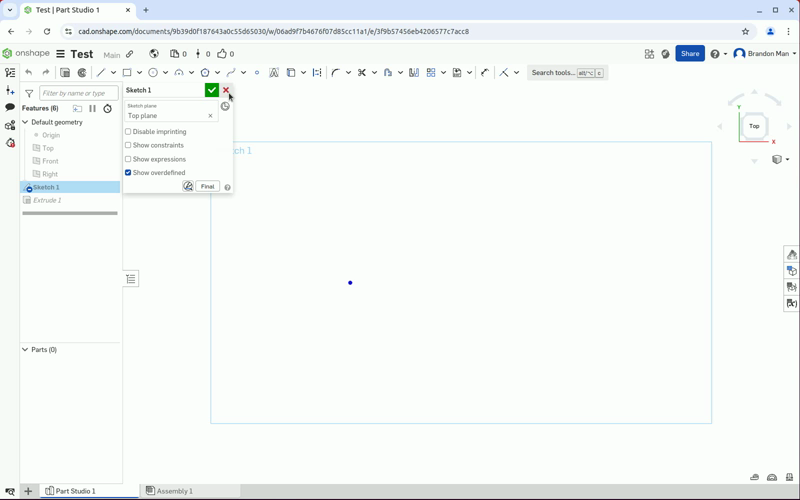
key(shift+s)
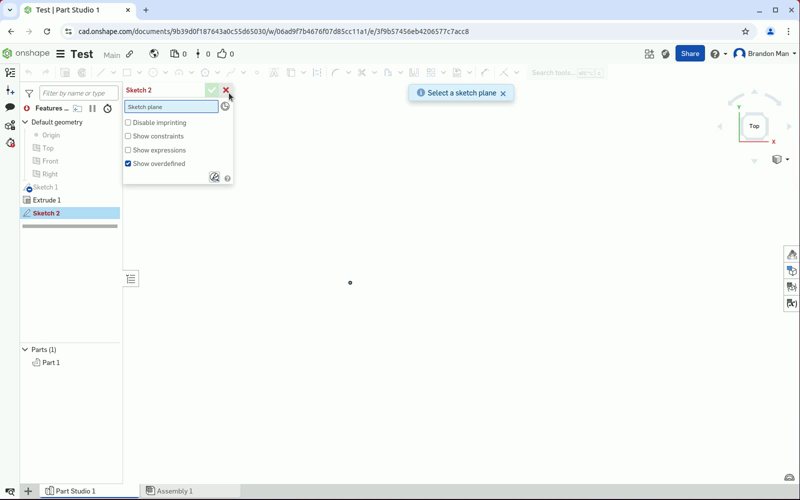
mouse_move(73, 150)
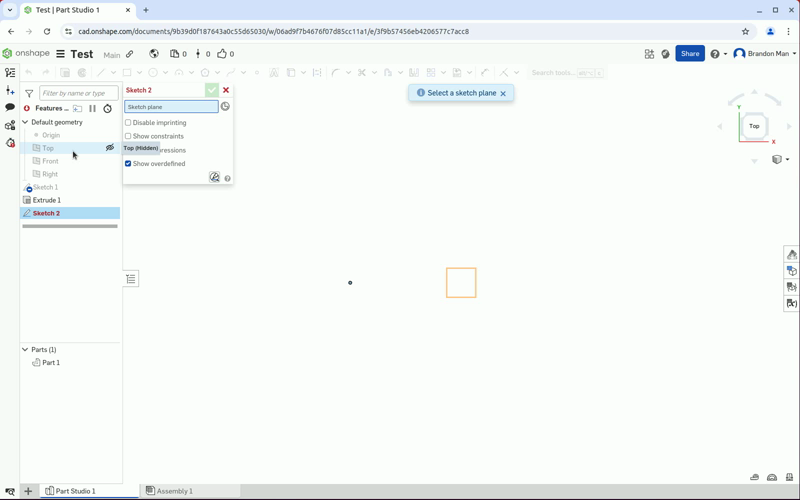
click(73, 150)
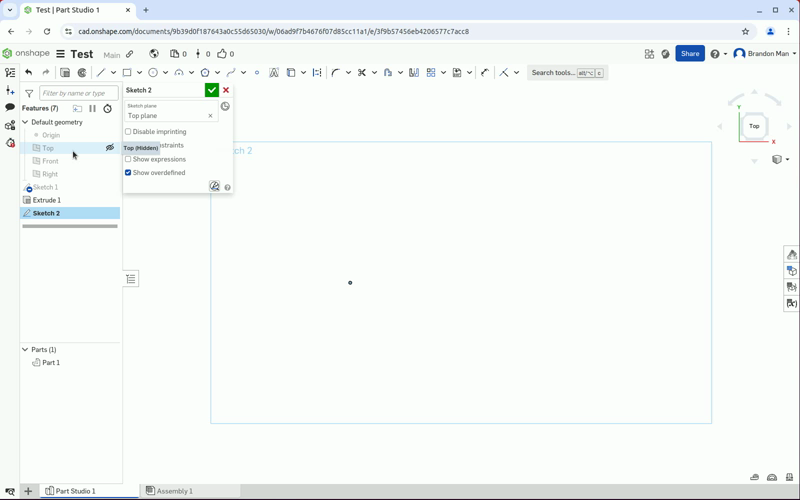
mouse_move(73, 352)
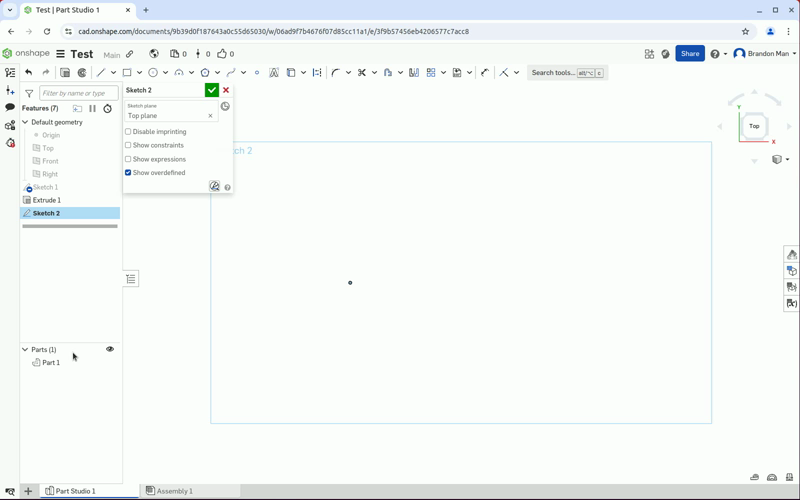
key(y)
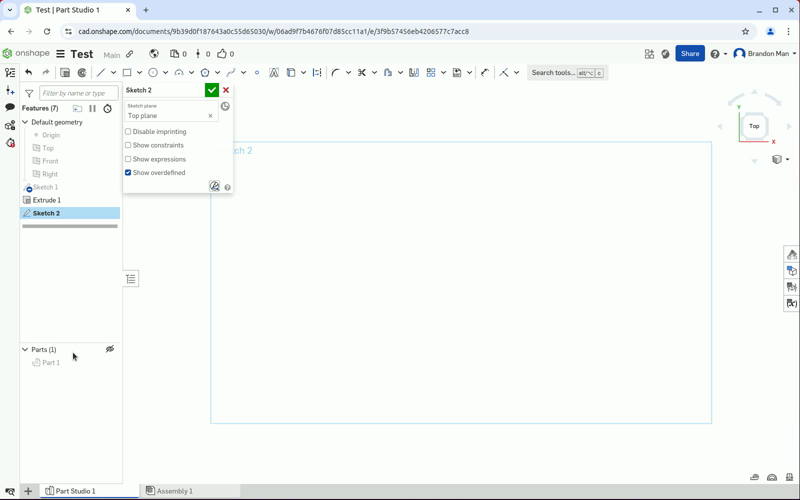
key(c)
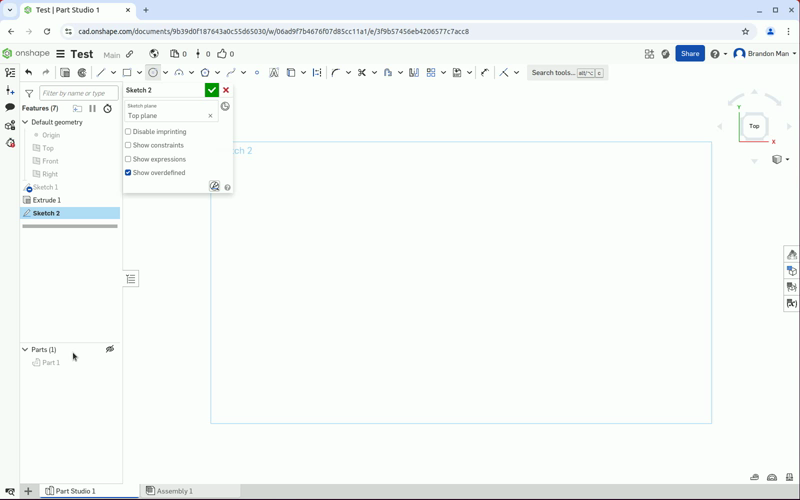
key_down(shift)
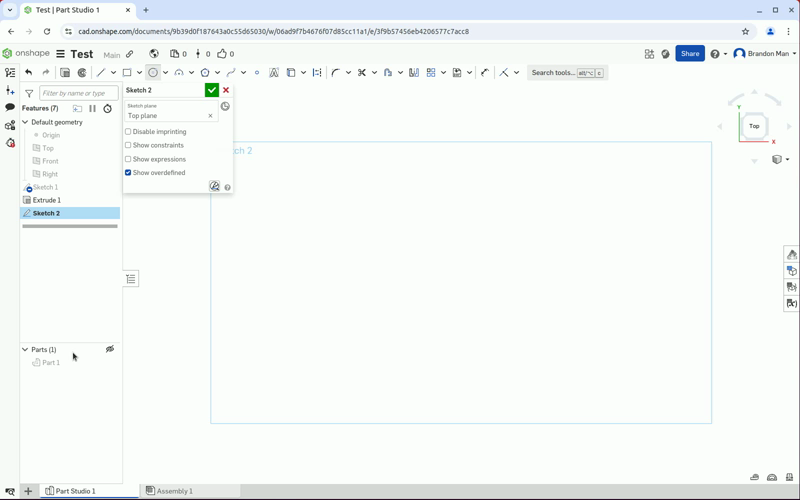
mouse_move(350, 360)
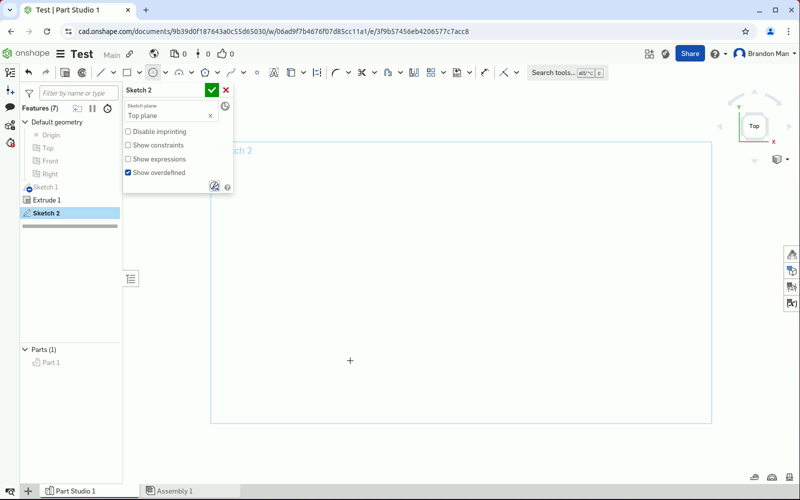
click(350, 360)
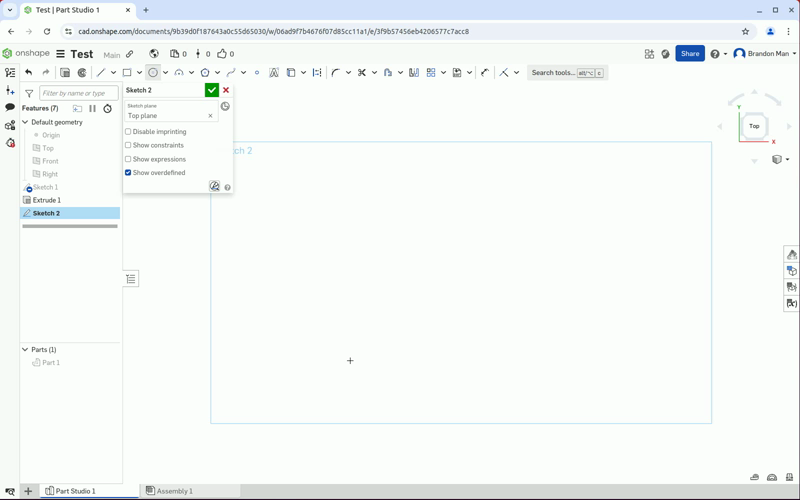
key_up(shift)
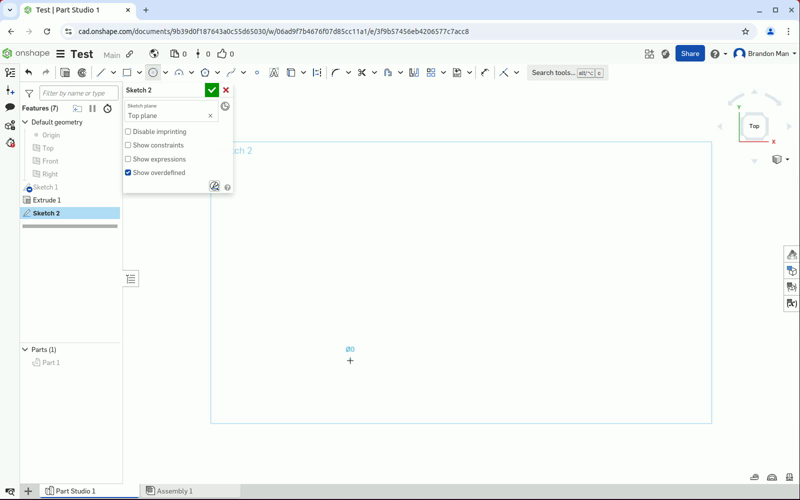
mouse_move(351, 360)
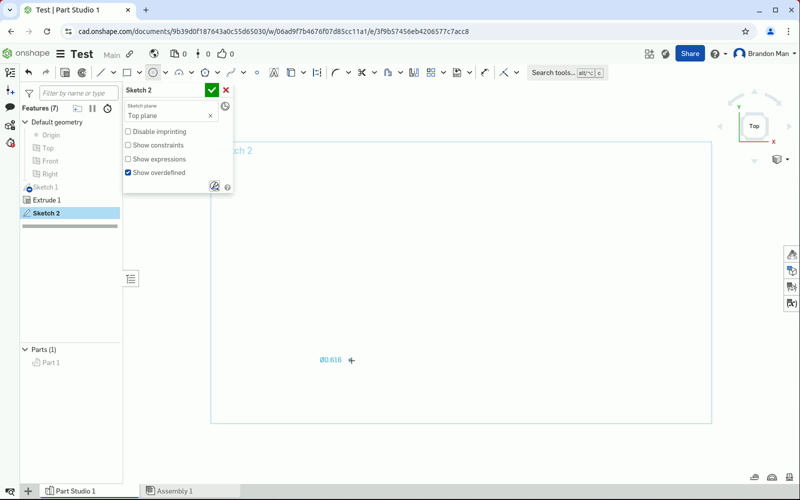
scroll(6)
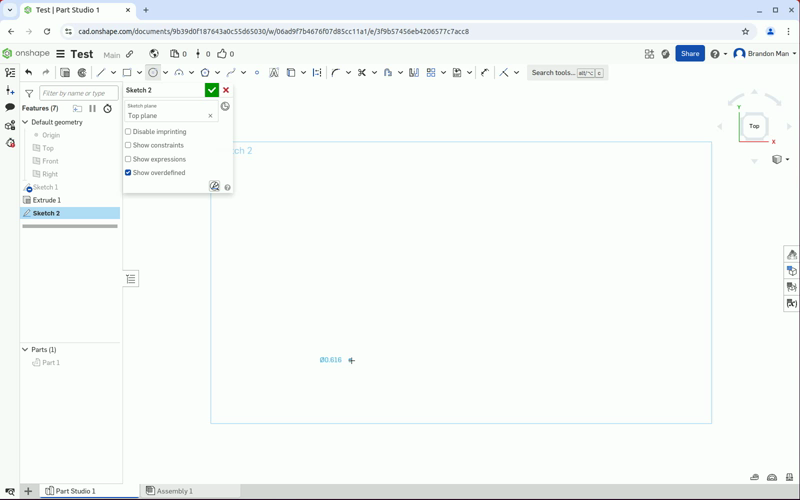
scroll(6)
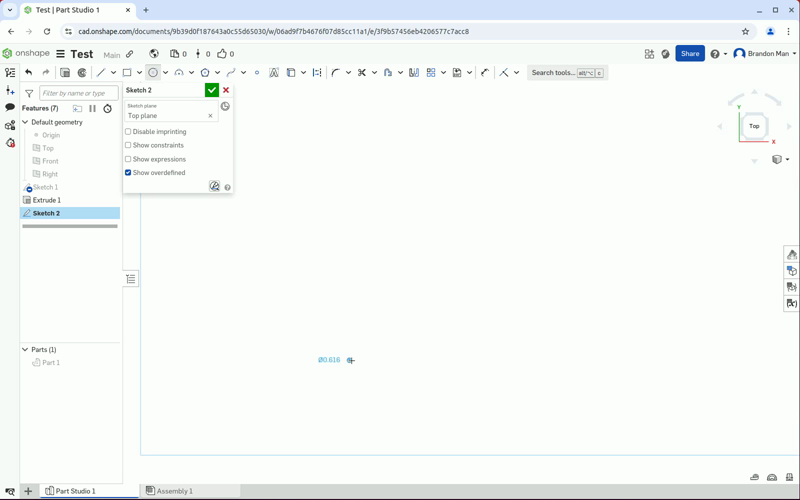
scroll(6)
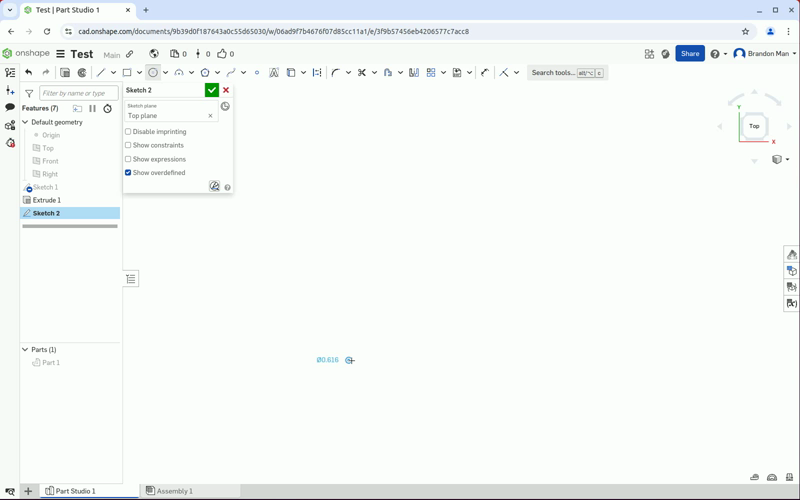
scroll(6)
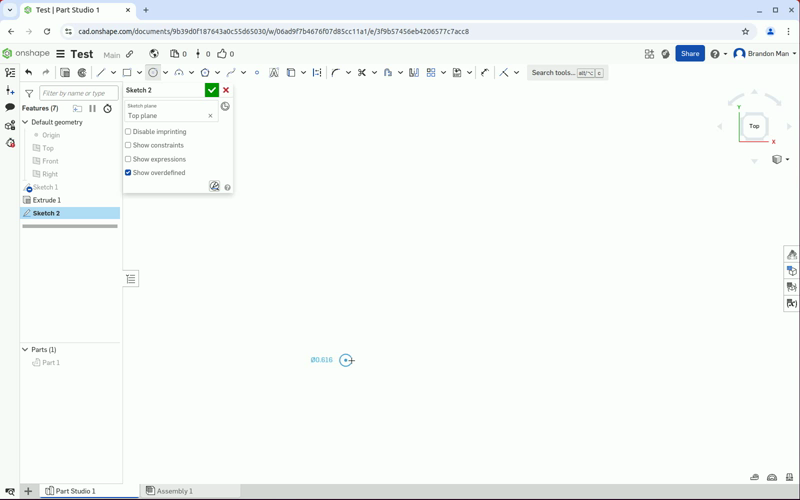
scroll(6)
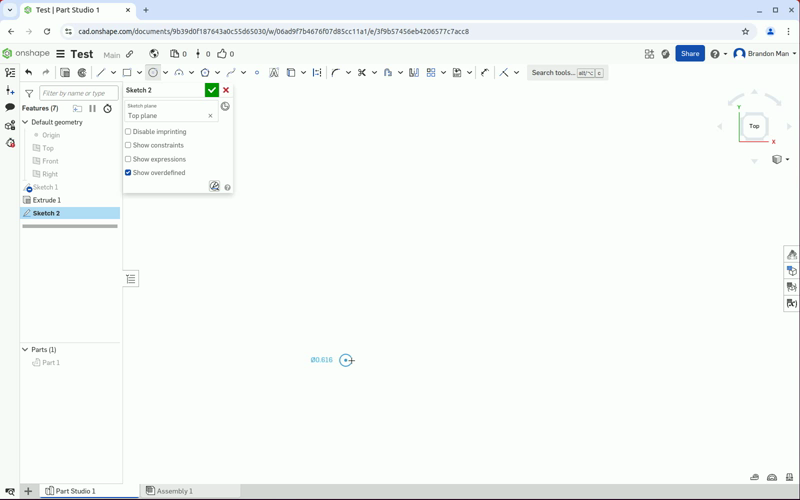
scroll(6)
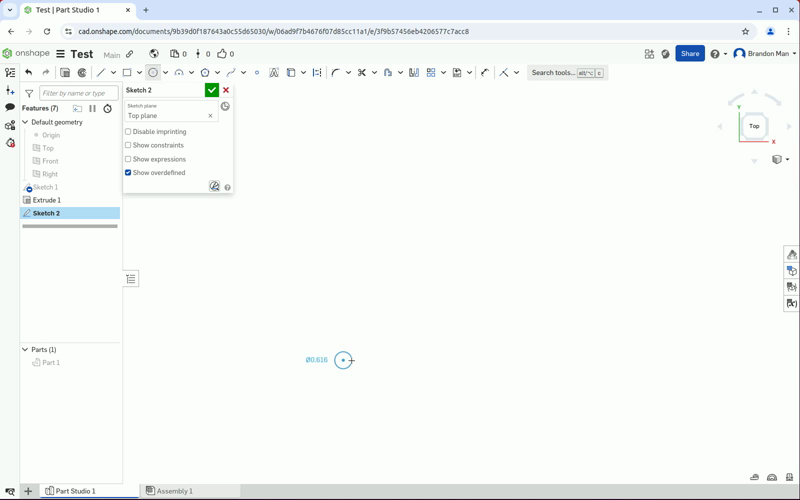
scroll(6)
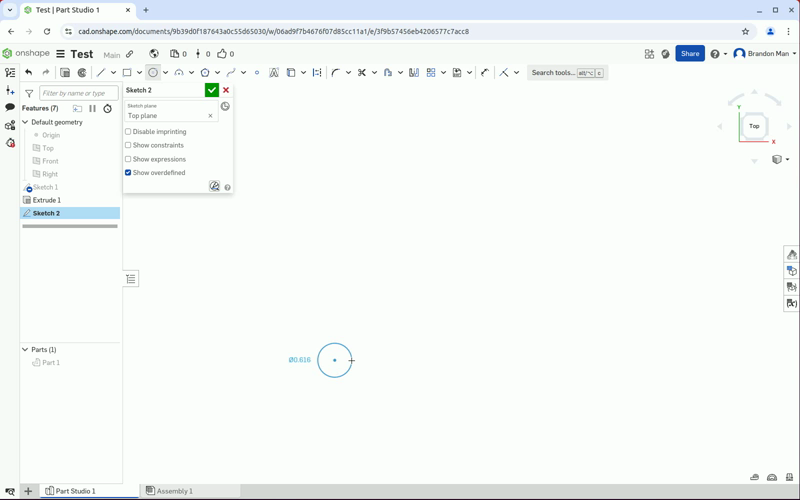
click(351, 360)
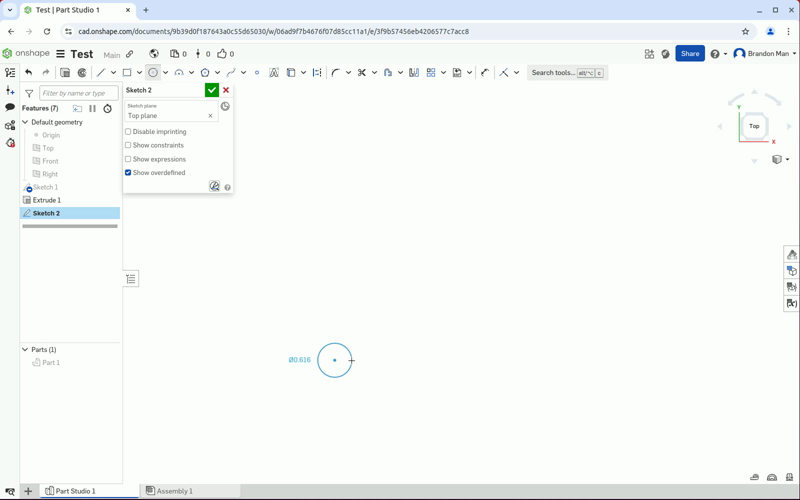
scroll(-6)
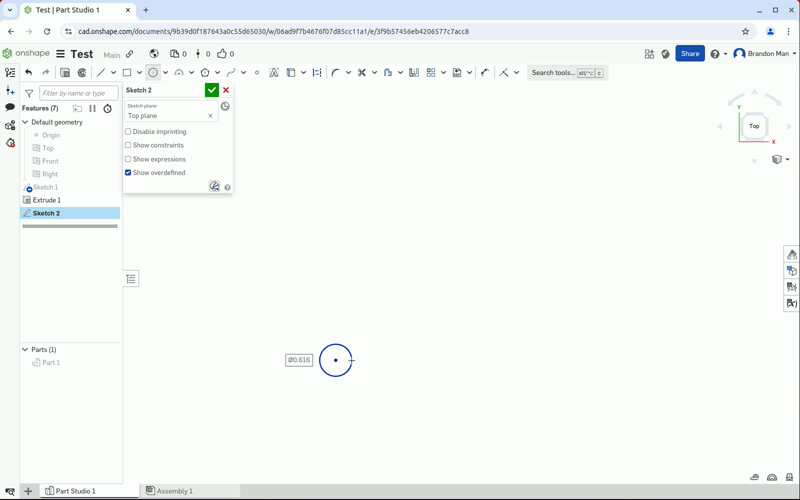
scroll(-6)
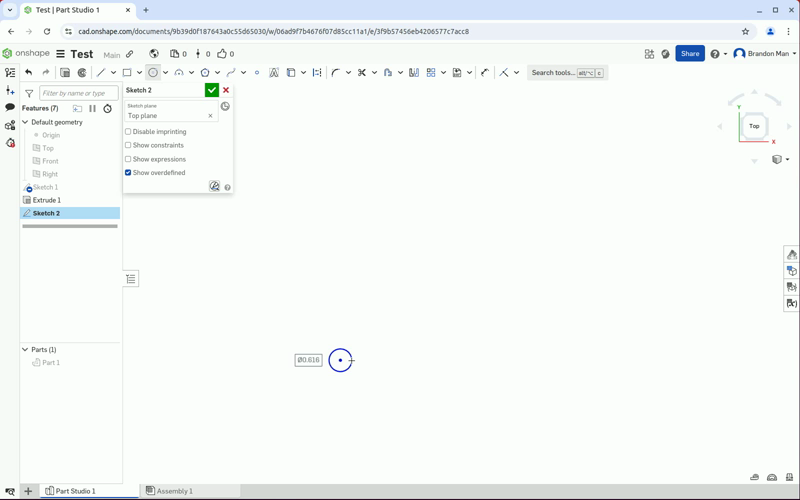
scroll(-6)
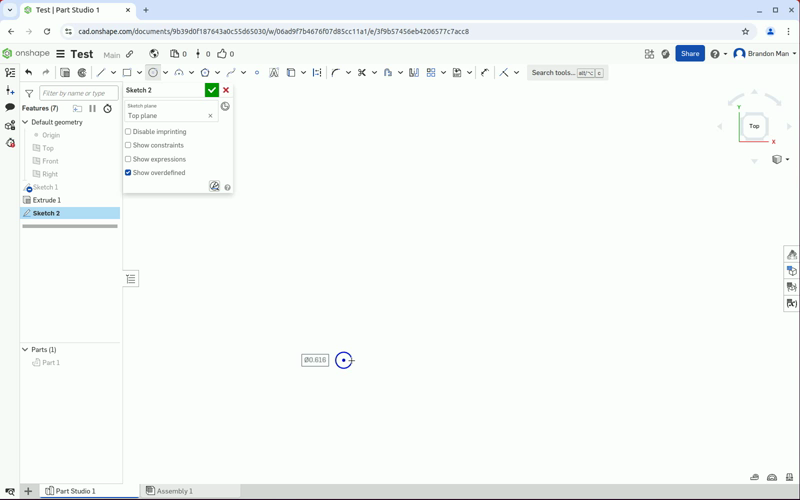
scroll(-6)
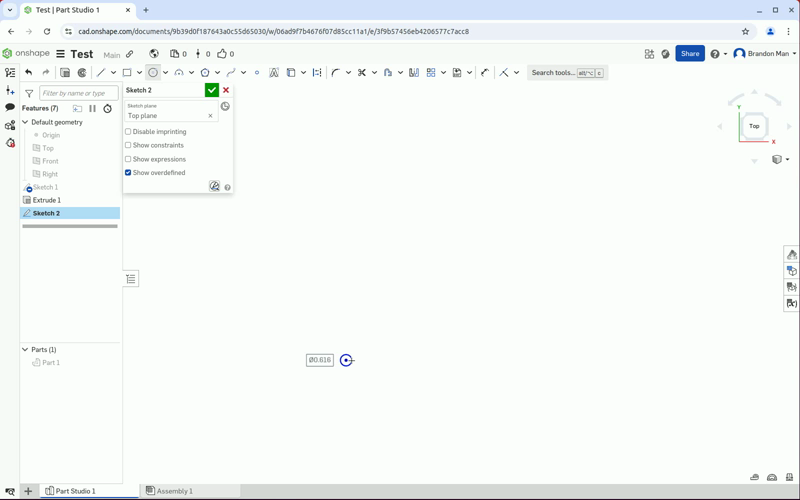
scroll(-6)
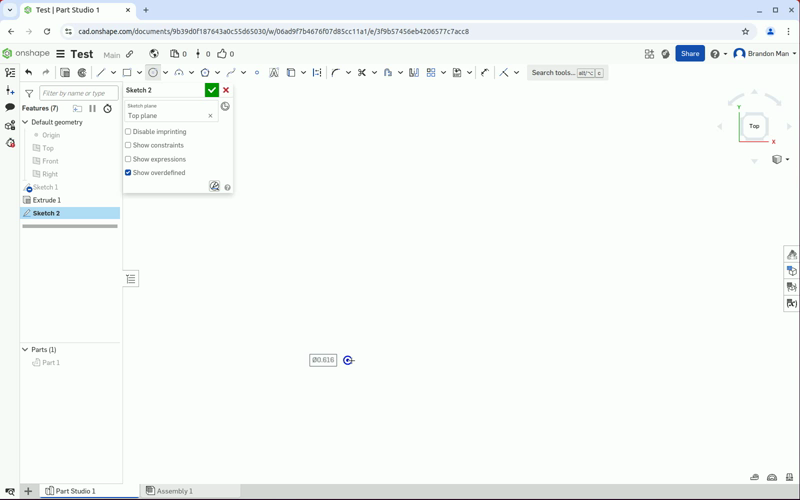
scroll(-6)
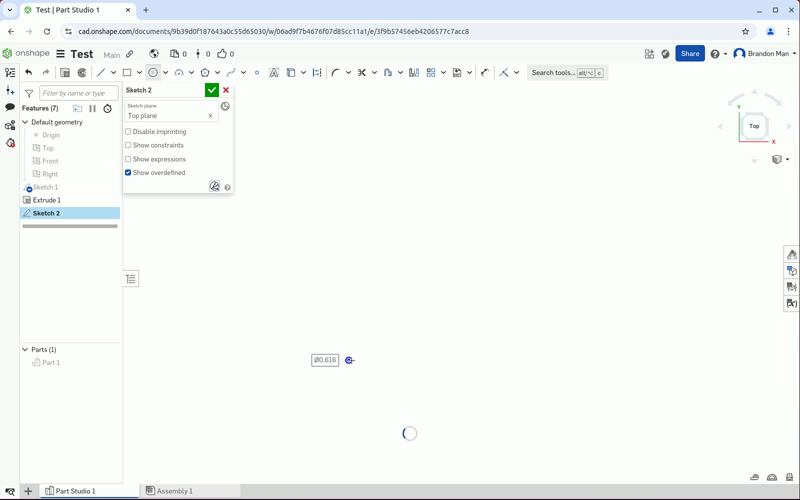
scroll(-6)
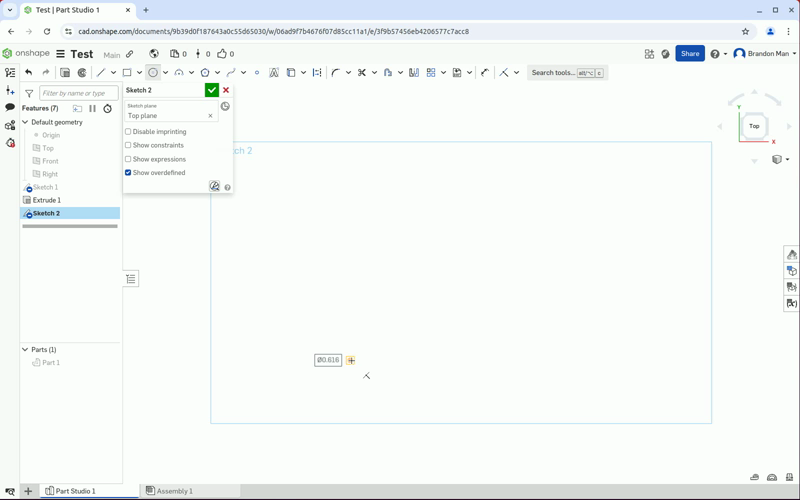
key(esc)
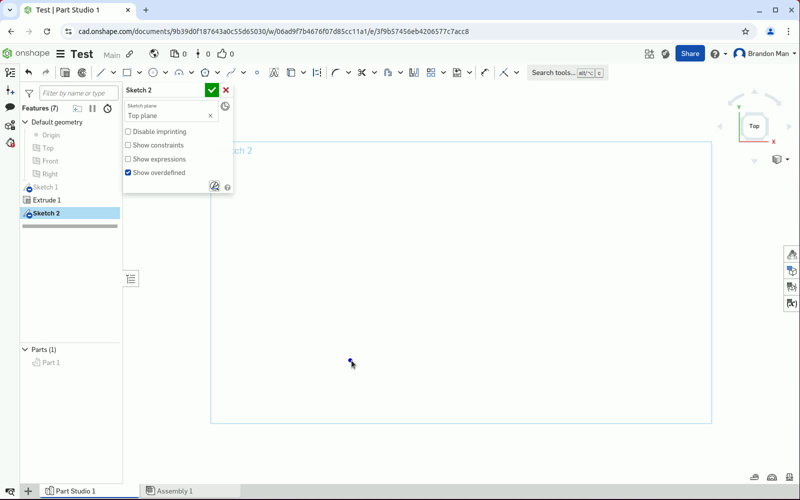
mouse_move(349, 361)
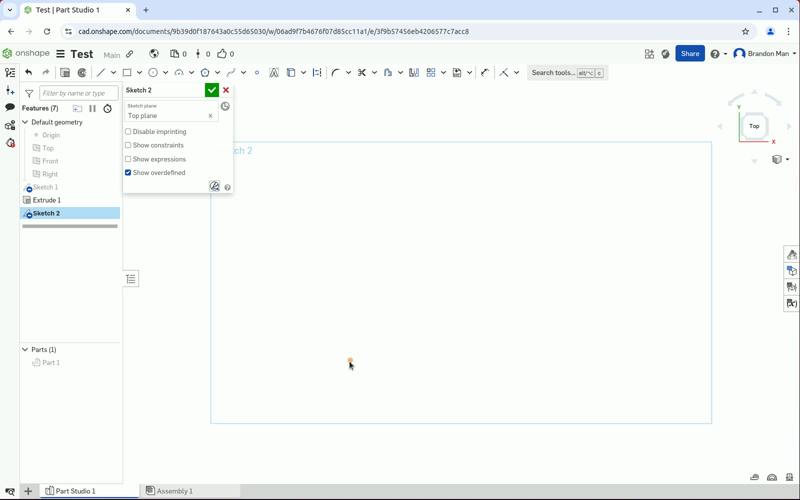
scroll(6)
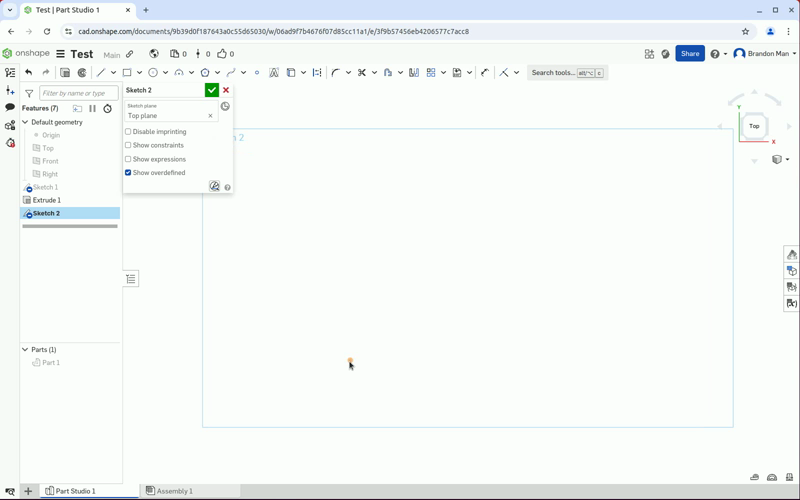
scroll(6)
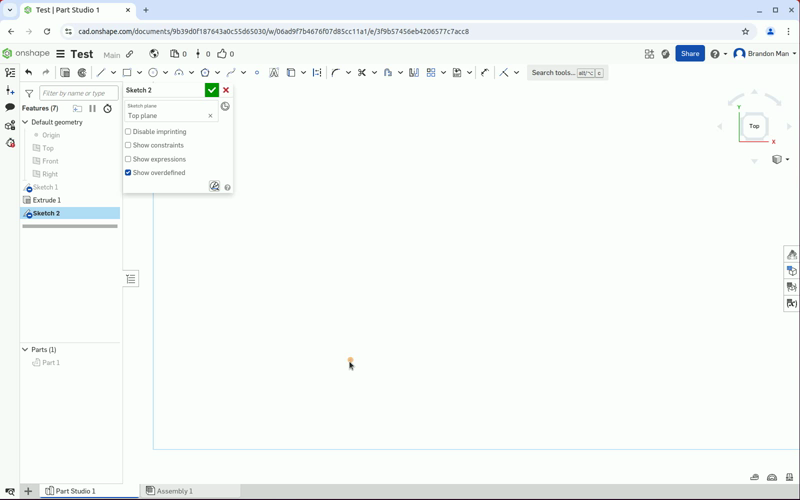
scroll(6)
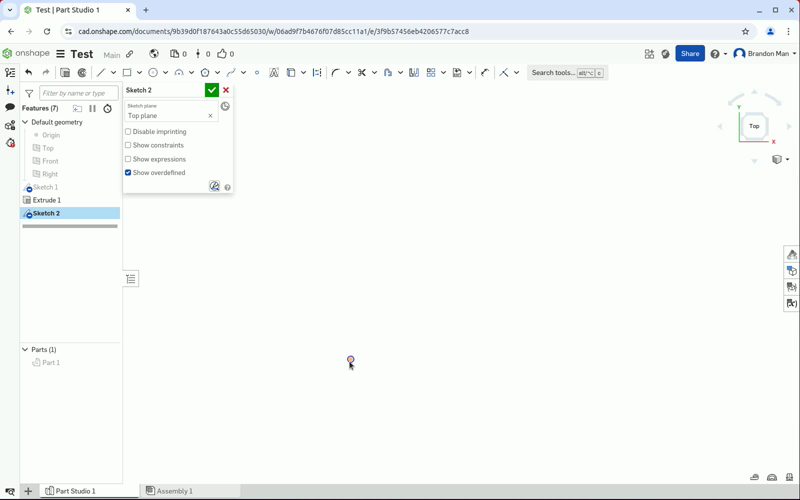
scroll(6)
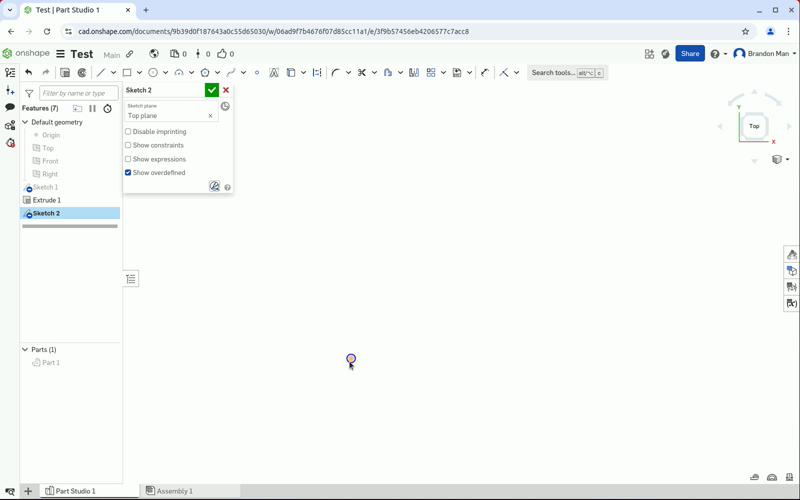
scroll(6)
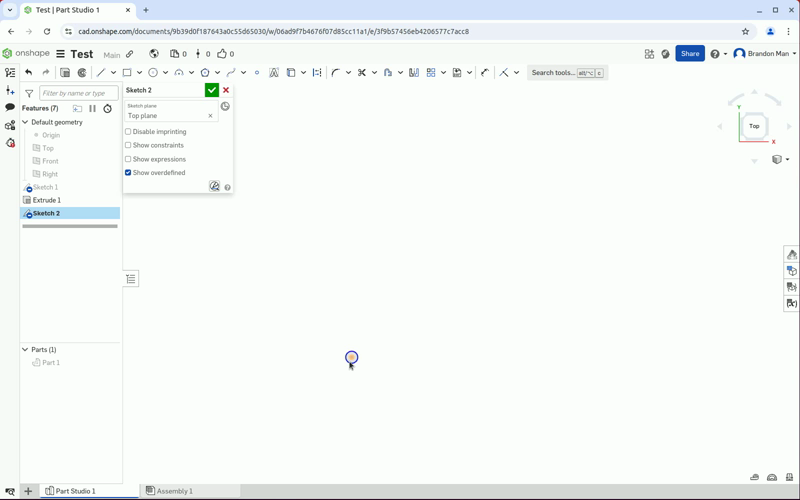
scroll(6)
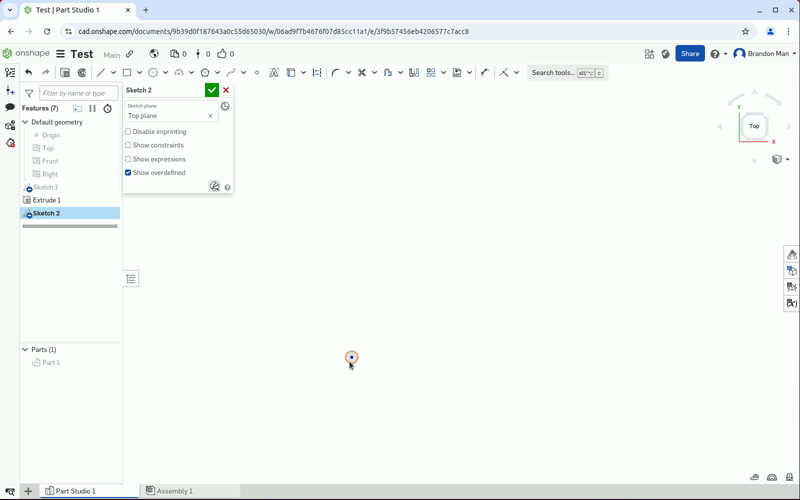
scroll(6)
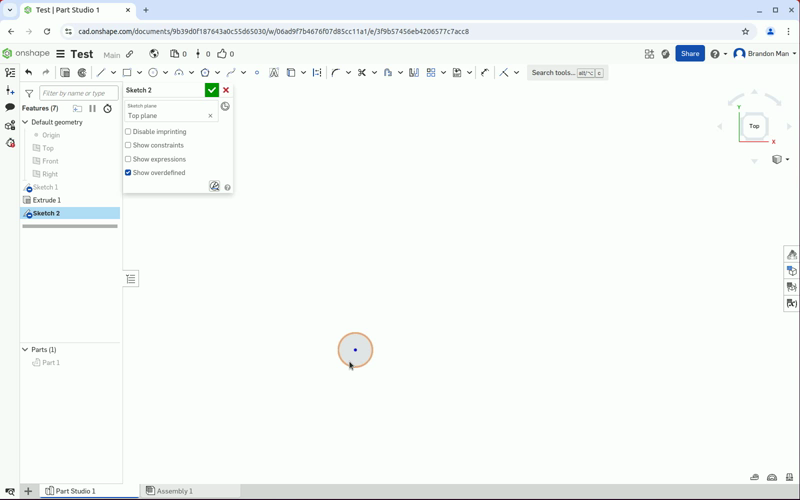
click(349, 361)
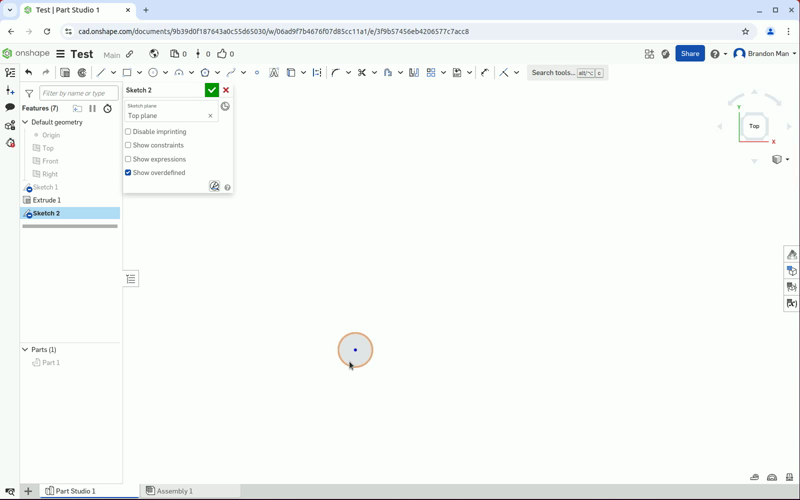
scroll(-6)
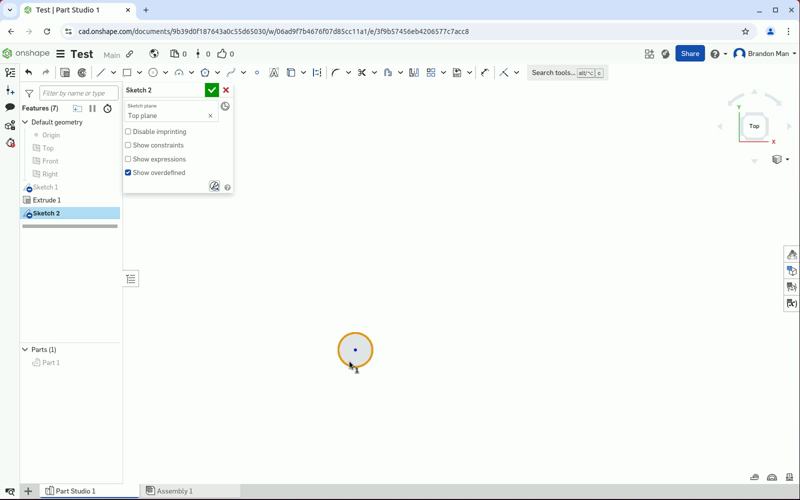
scroll(-6)
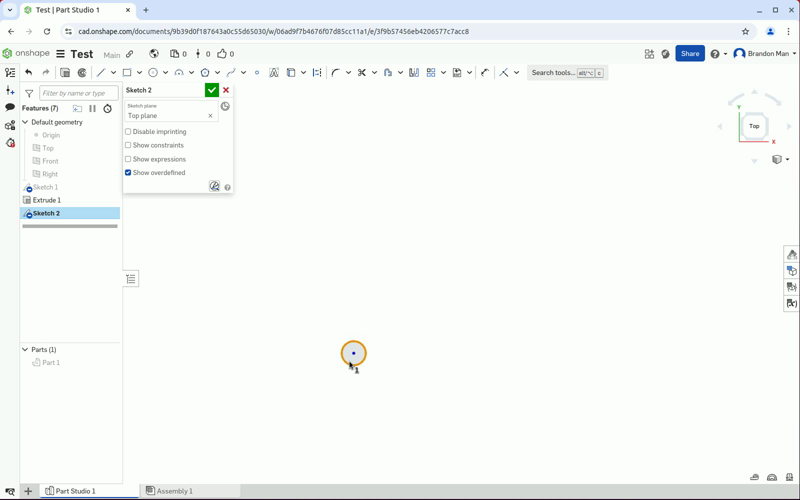
scroll(-6)
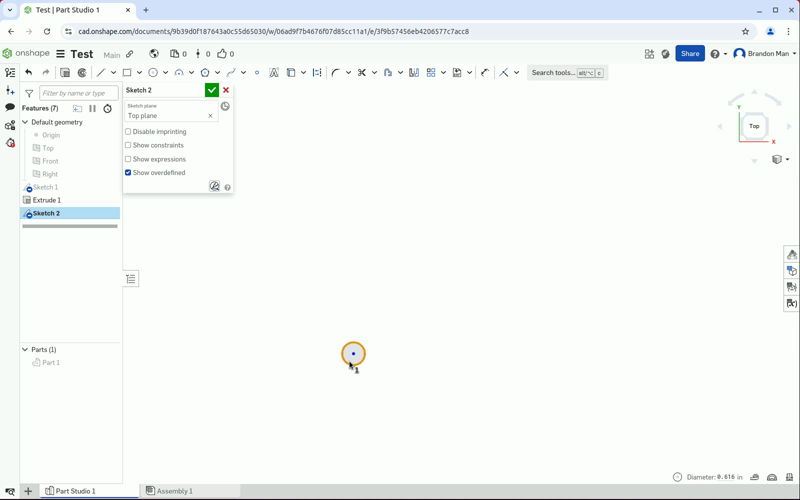
scroll(-6)
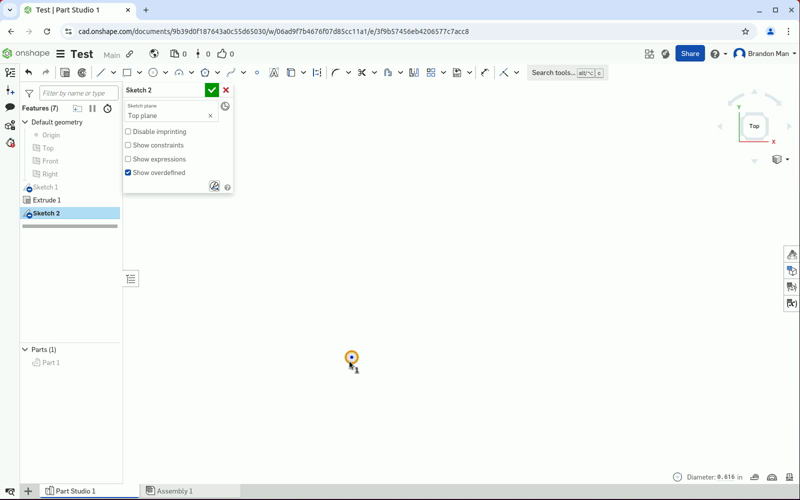
scroll(-6)
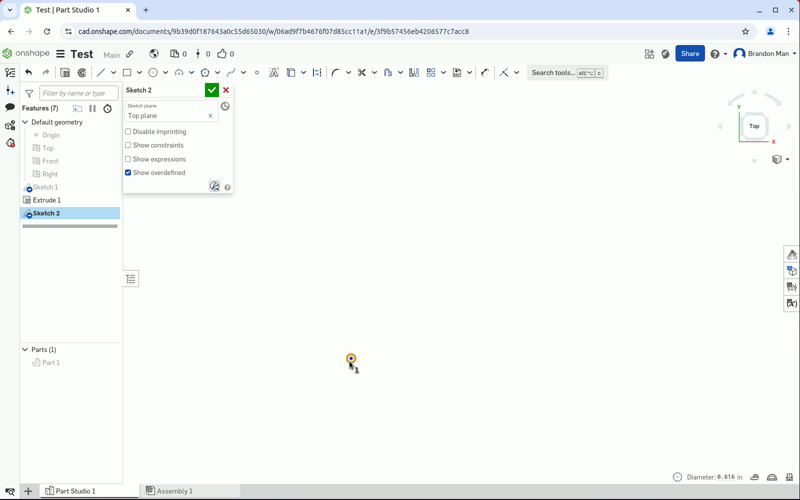
scroll(-6)
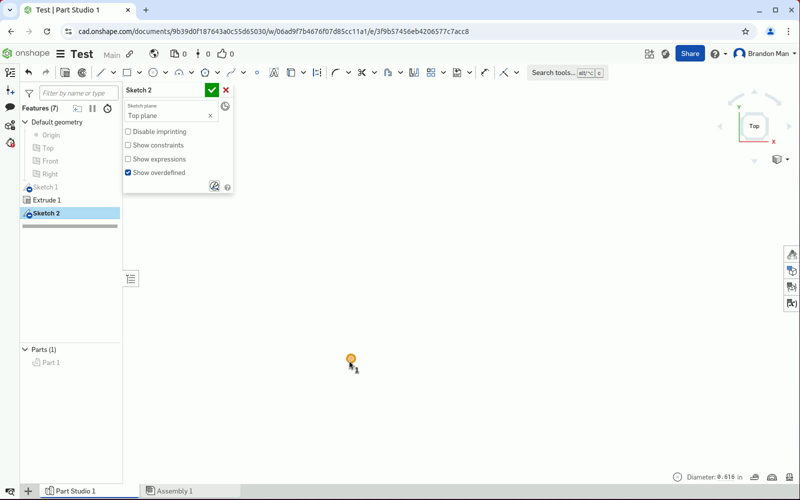
scroll(-6)
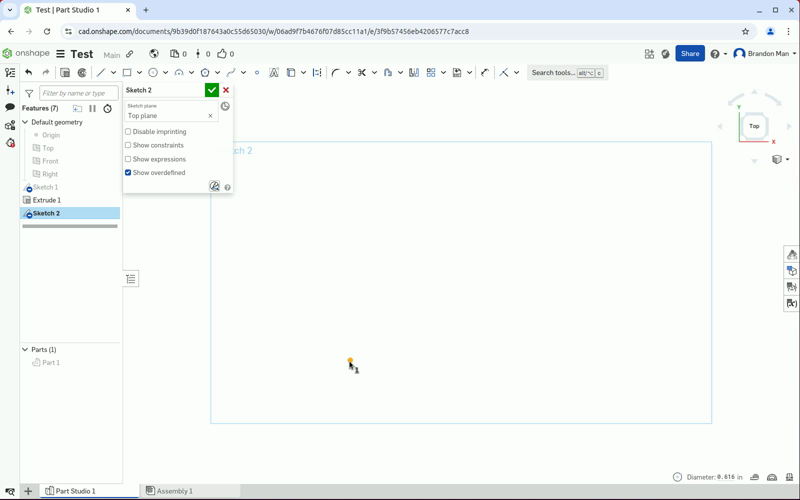
mouse_move(73, 352)
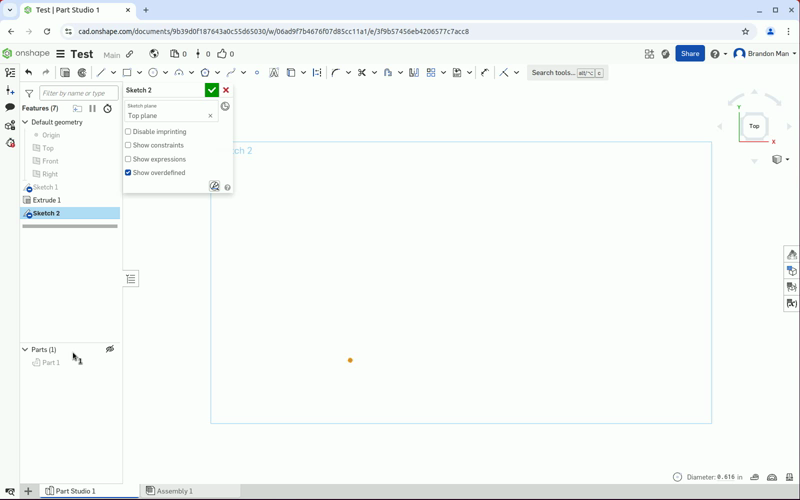
key(shift+y)
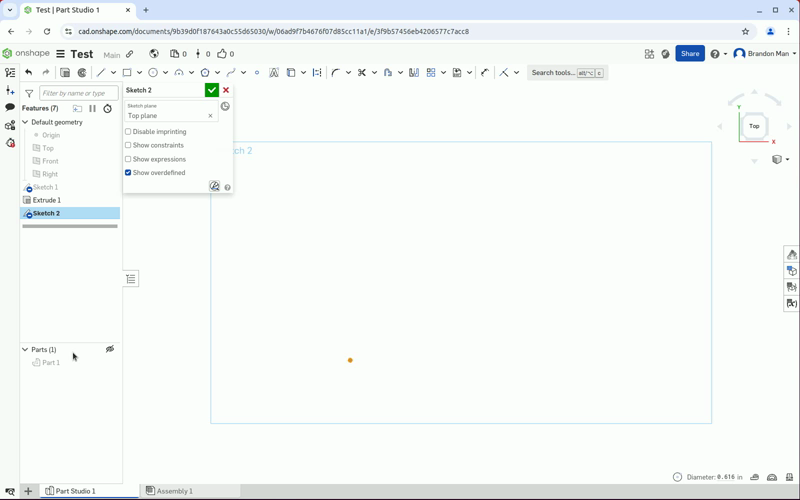
key(shift+e)
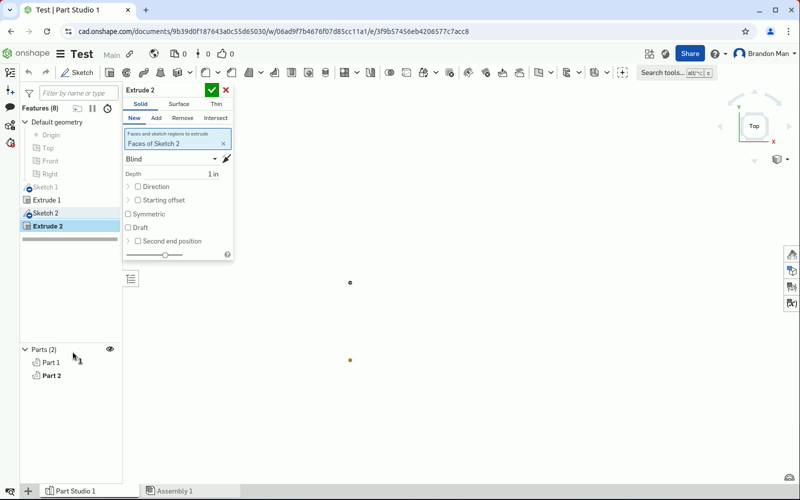
mouse_move(143, 106)
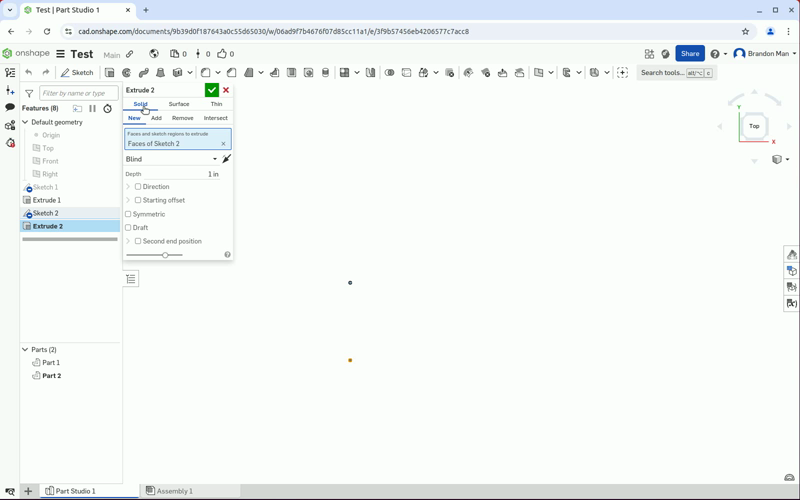
click(143, 106)
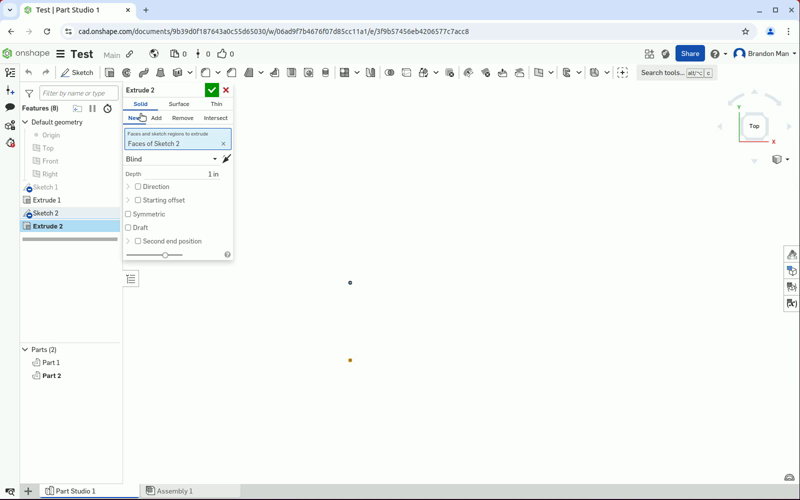
mouse_move(137, 120)
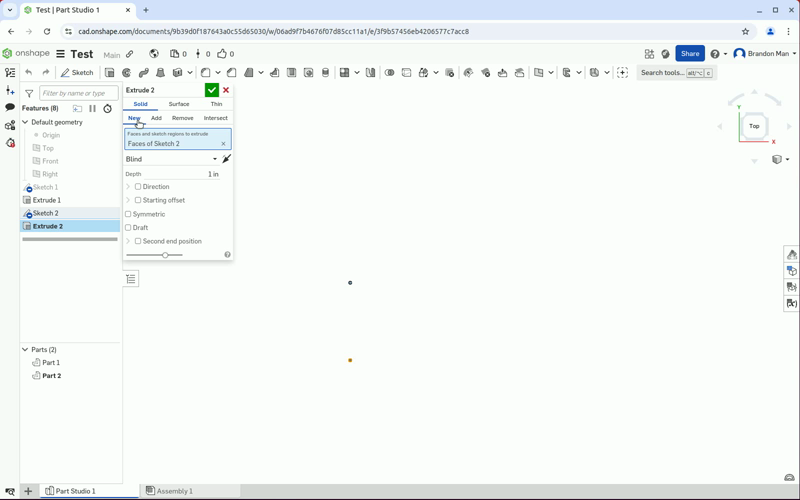
click(137, 120)
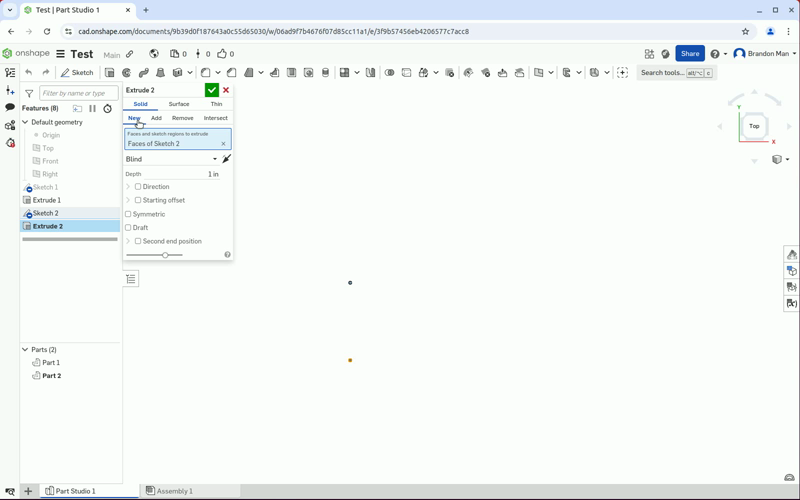
key(tab, 4)
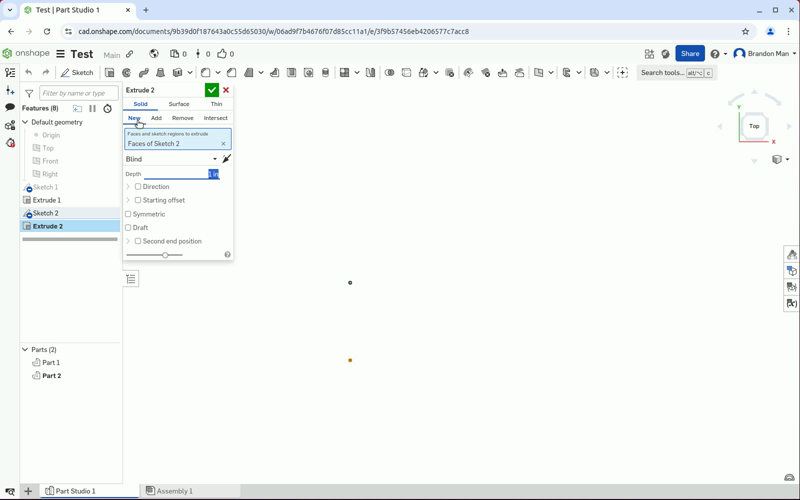
text(15.887)
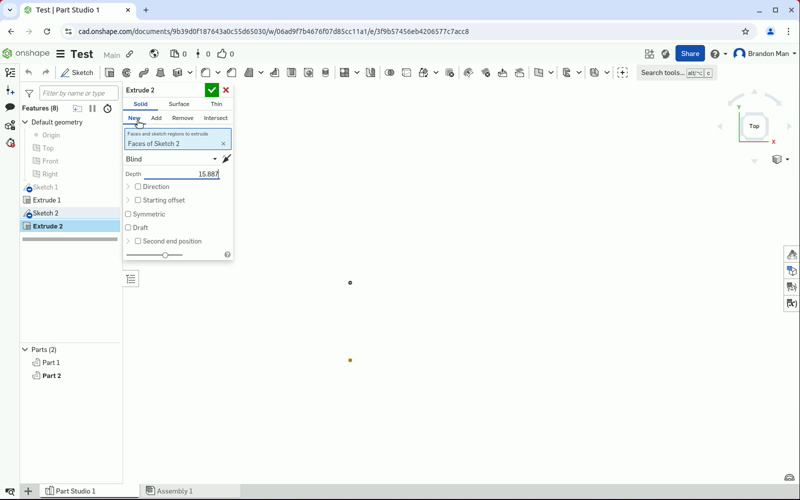
key(enter)
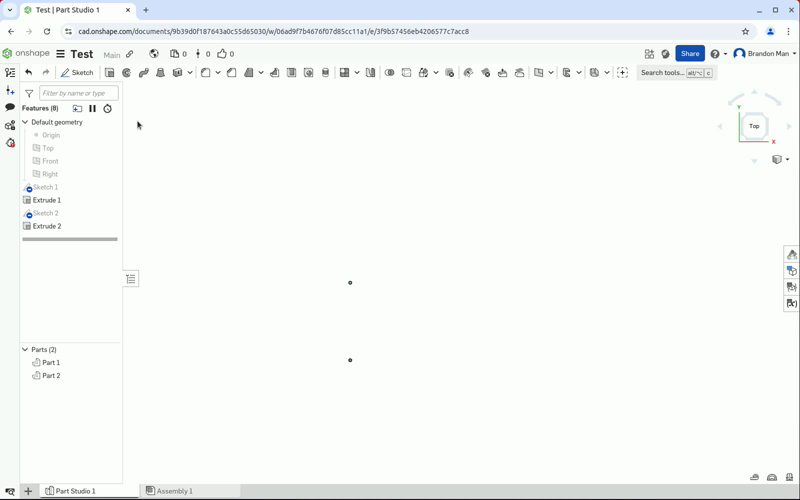
key(shift+h)
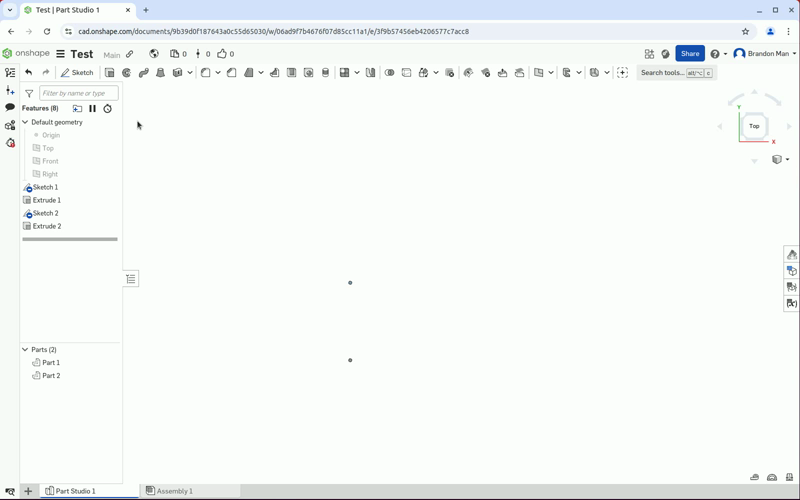
key(shift+h)
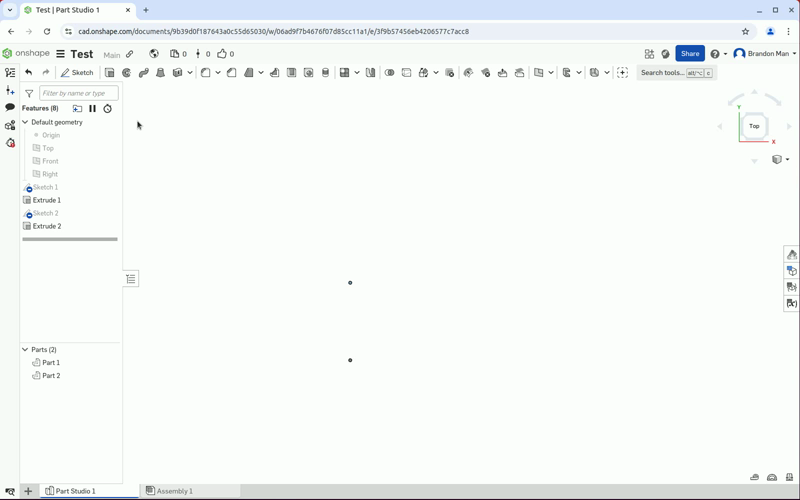
mouse_move(73, 189)
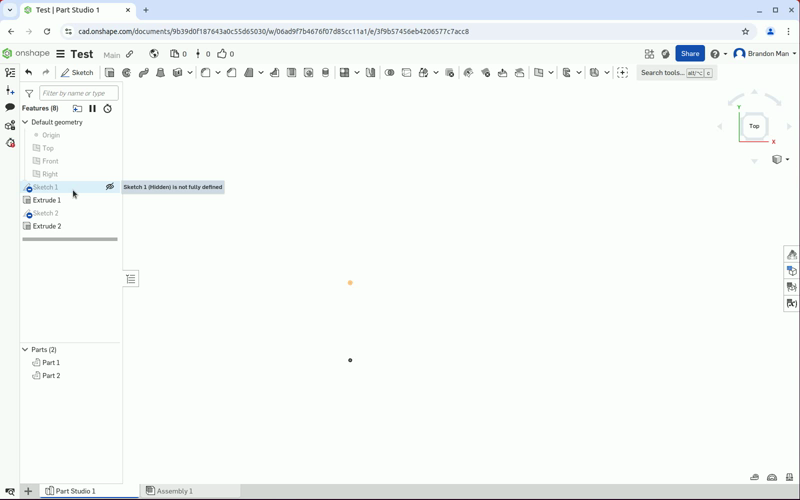
click(73, 189)
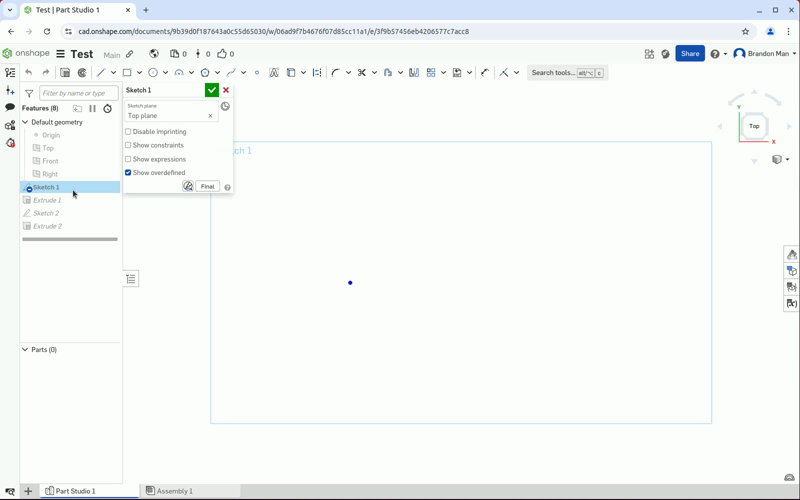
mouse_move(229, 92)
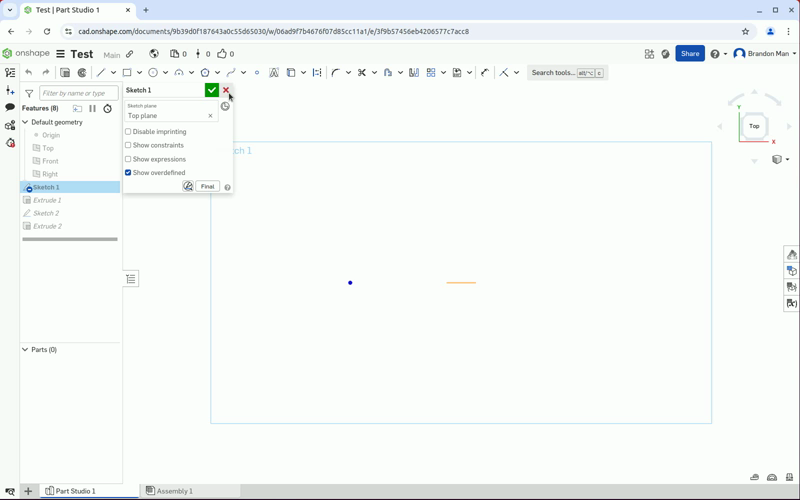
click(229, 92)
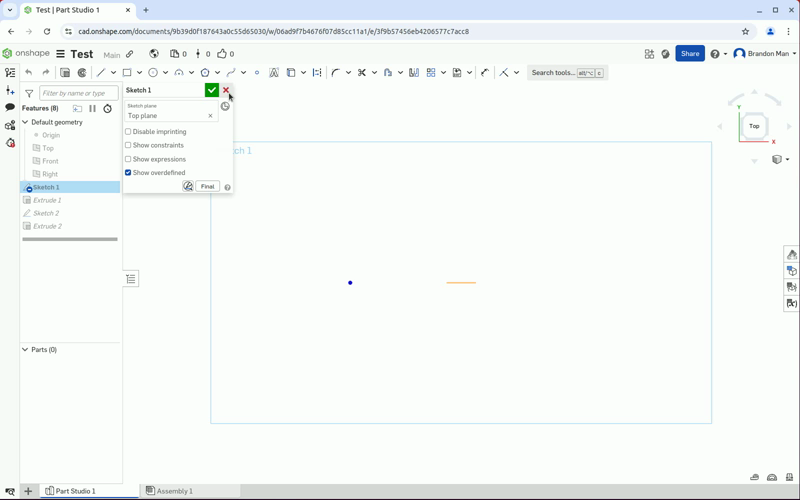
key(shift+s)
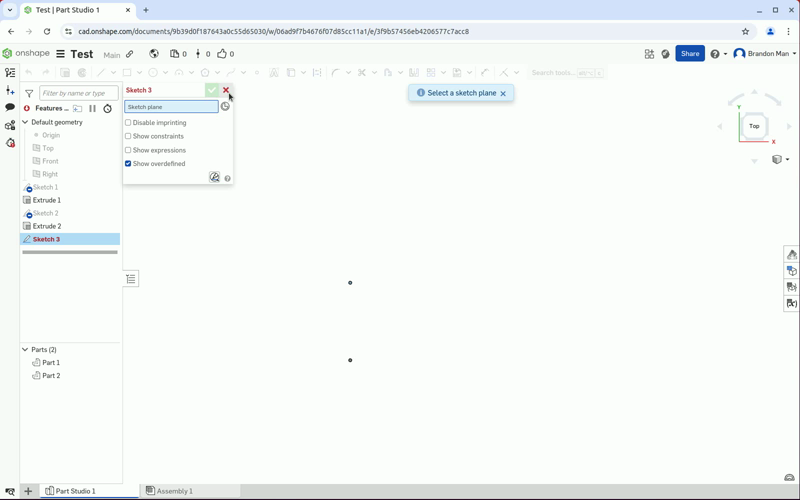
mouse_move(73, 150)
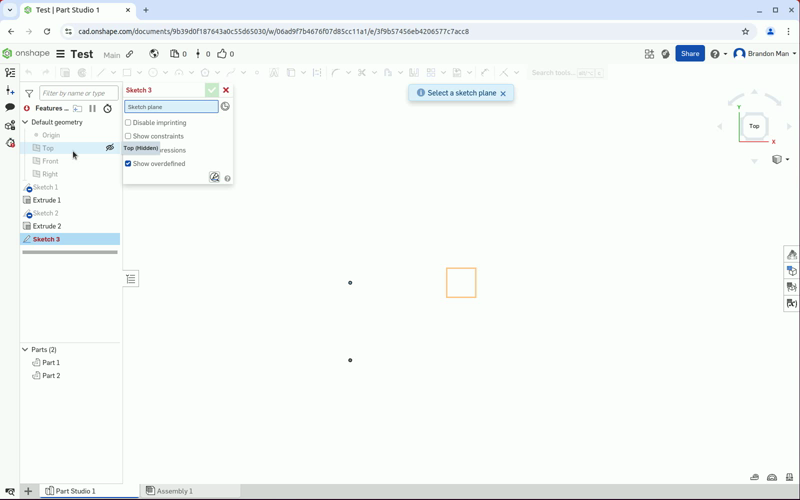
click(73, 150)
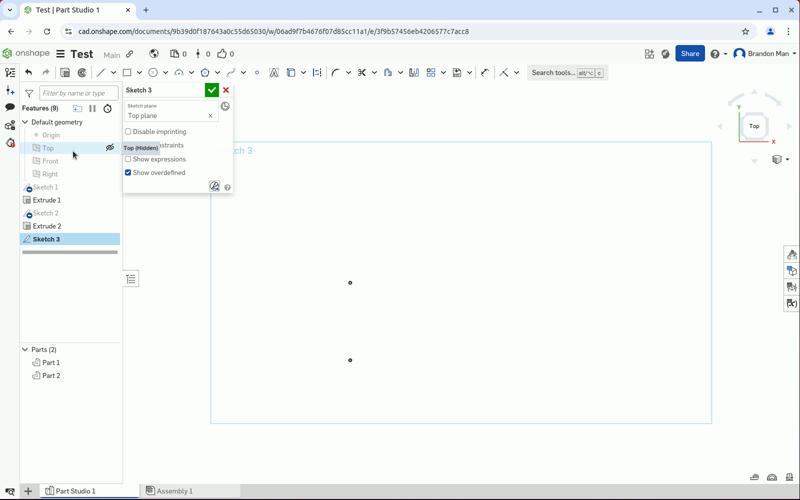
mouse_move(73, 352)
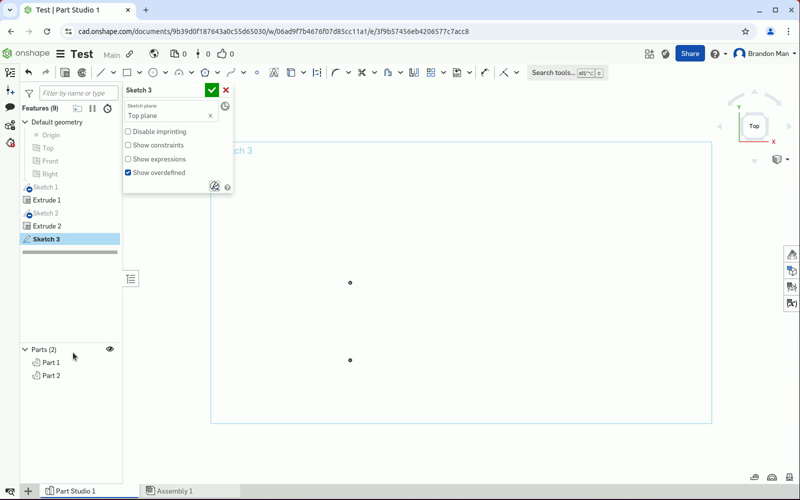
key(y)
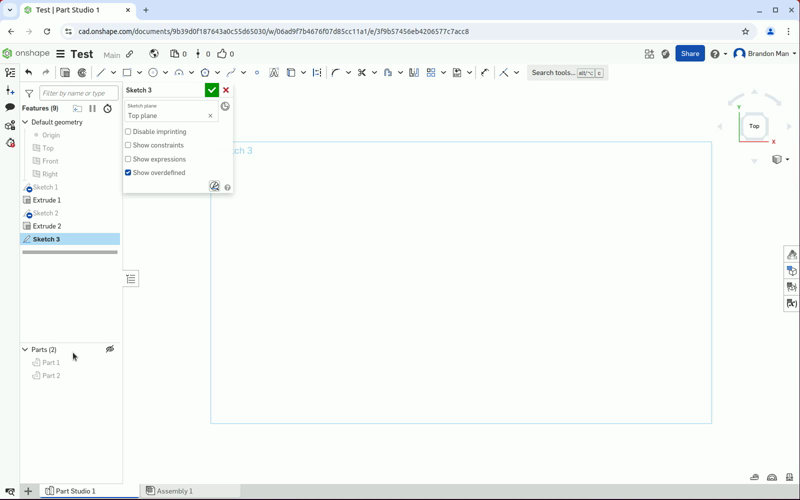
key(c)
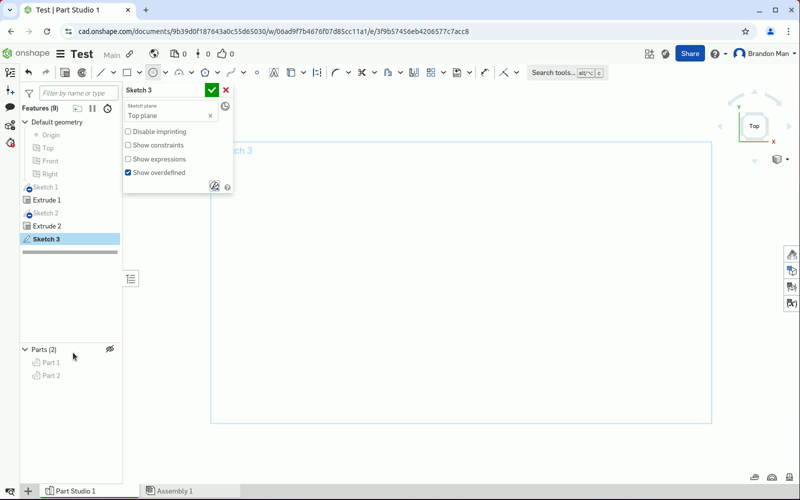
key_down(shift)
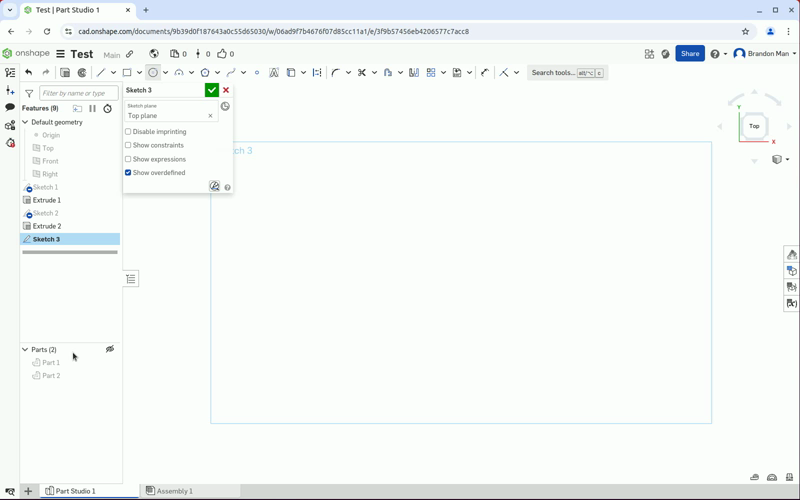
mouse_move(572, 360)
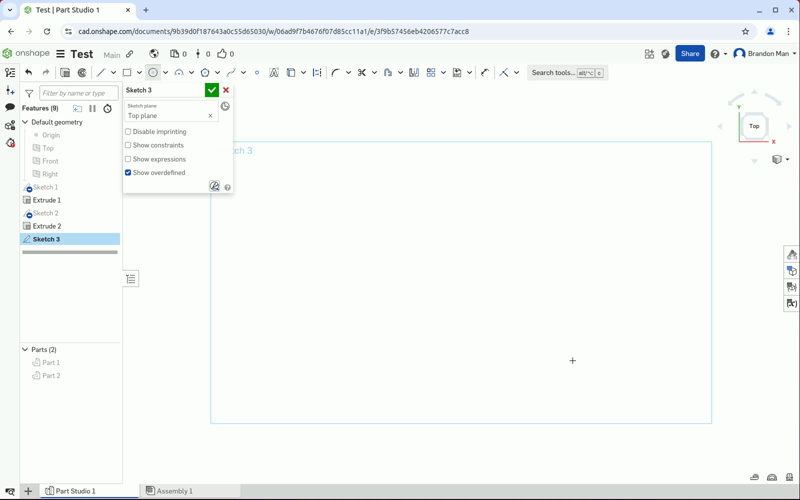
click(572, 360)
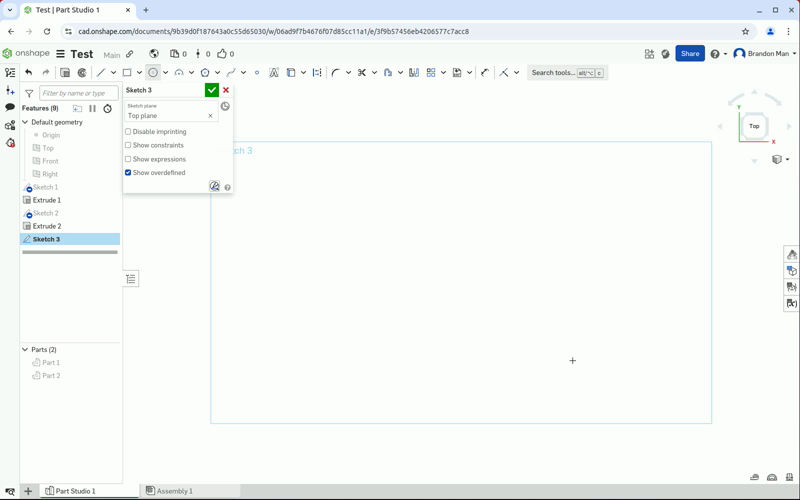
key_up(shift)
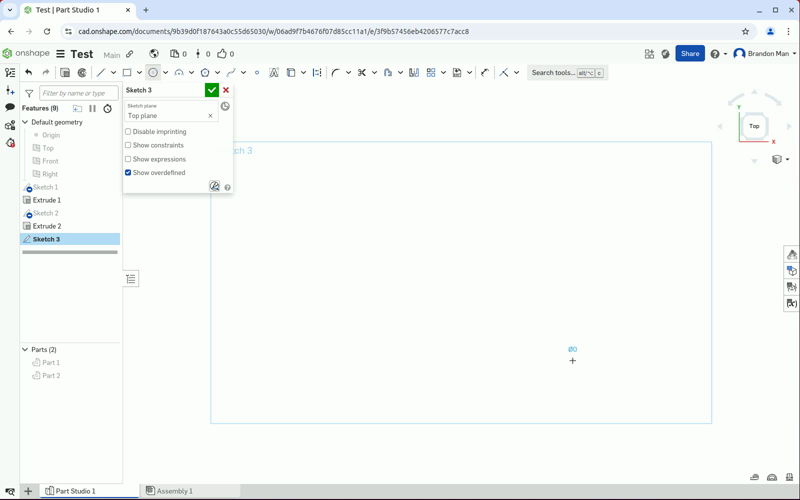
mouse_move(574, 360)
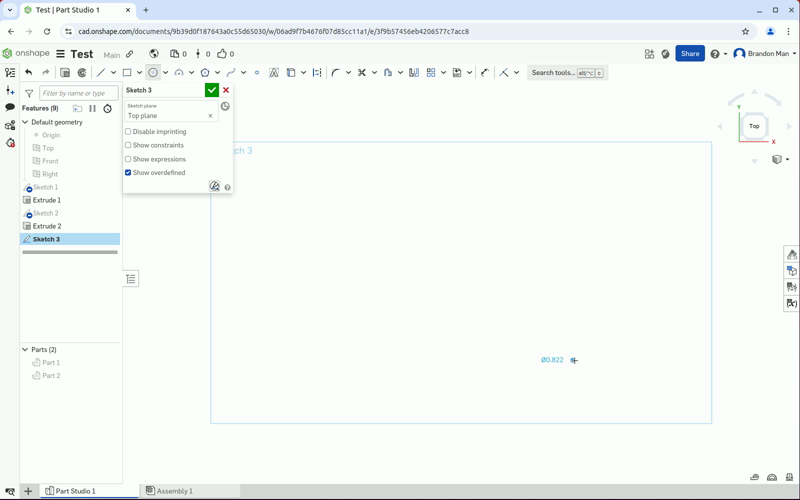
scroll(6)
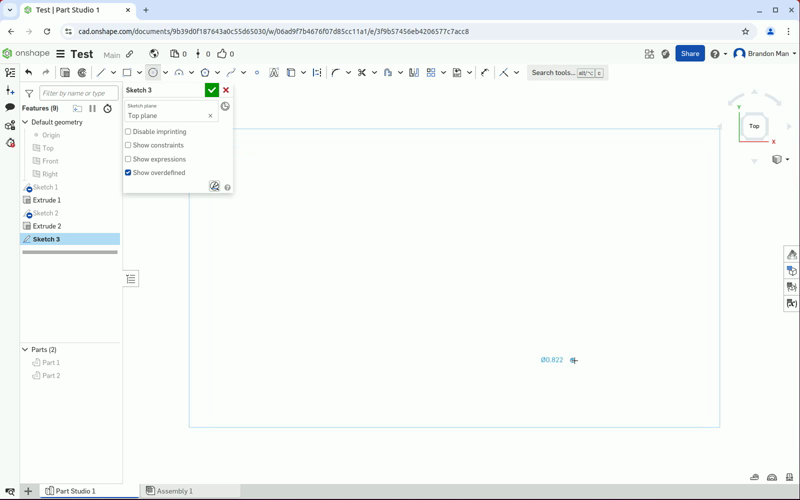
scroll(6)
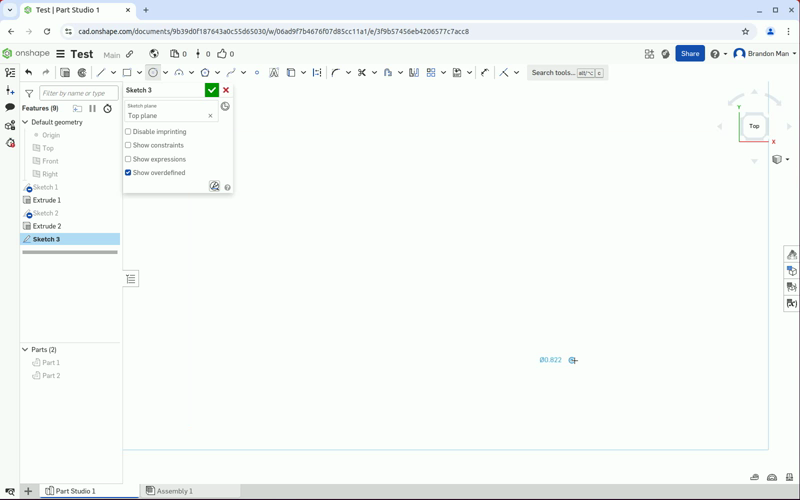
scroll(6)
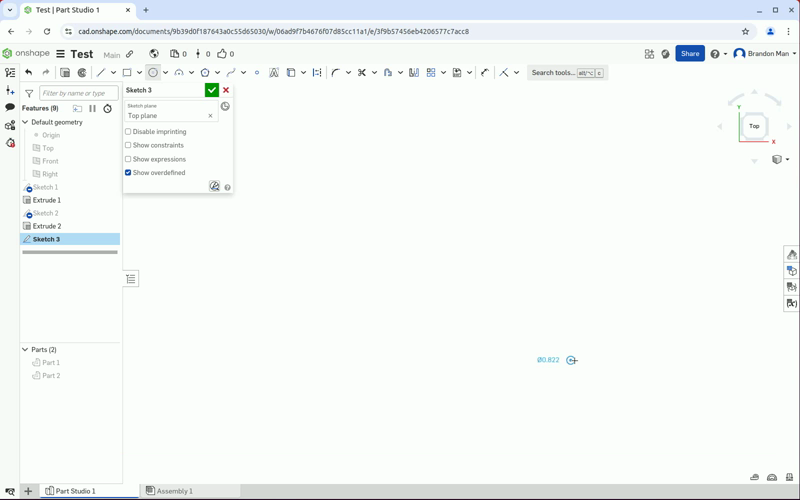
scroll(6)
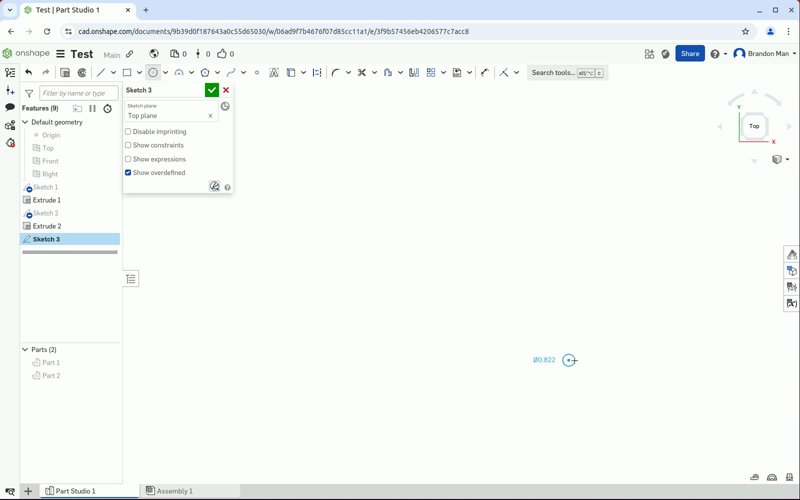
scroll(6)
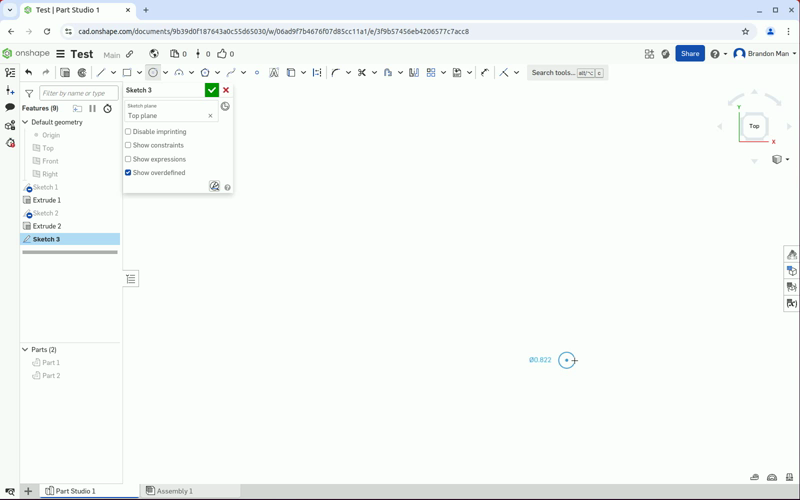
scroll(6)
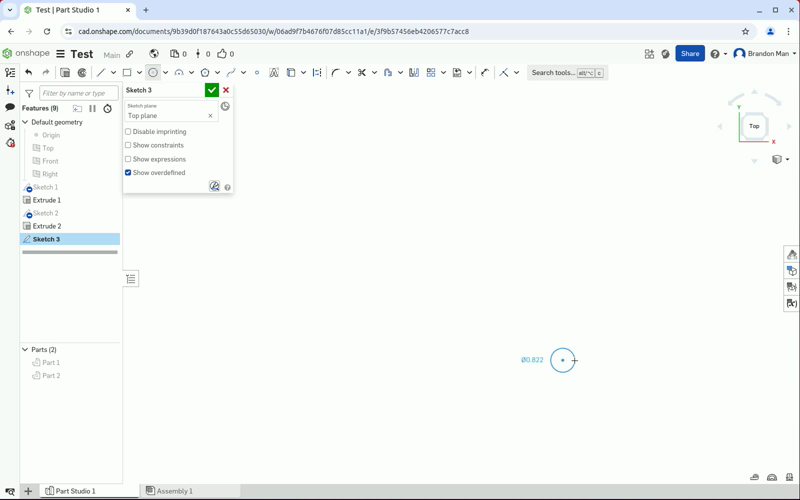
scroll(6)
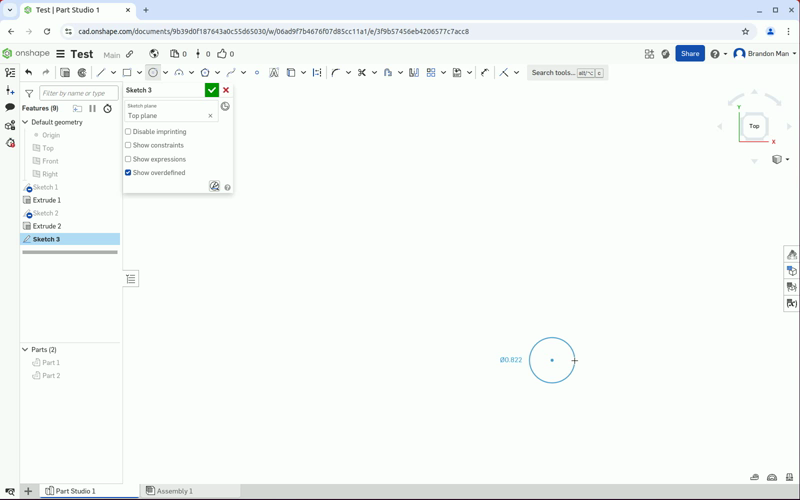
click(574, 360)
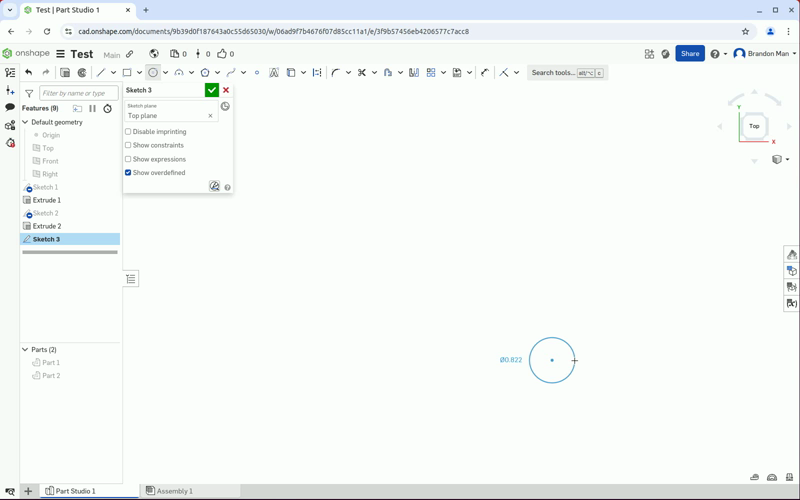
scroll(-6)
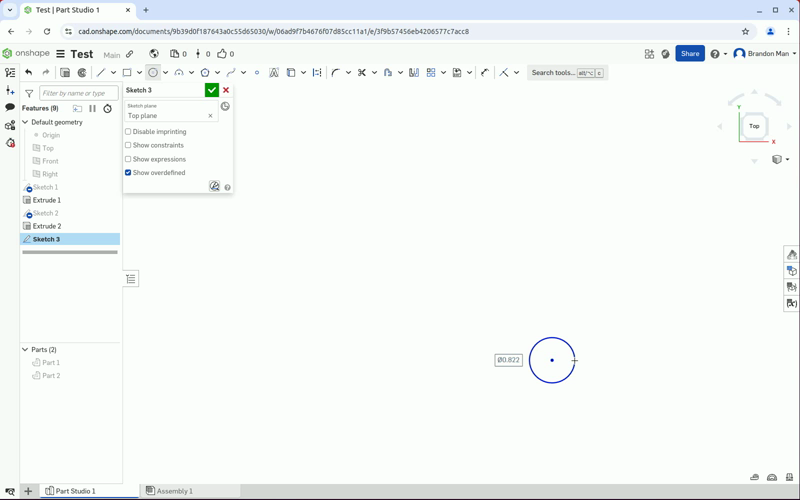
scroll(-6)
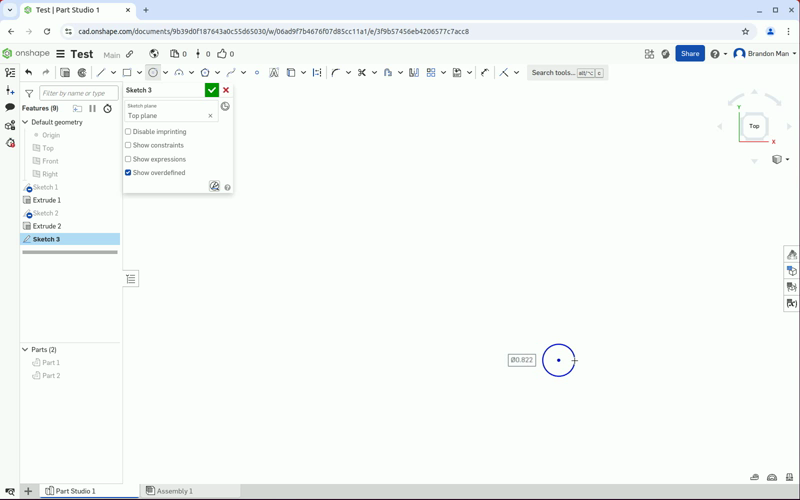
scroll(-6)
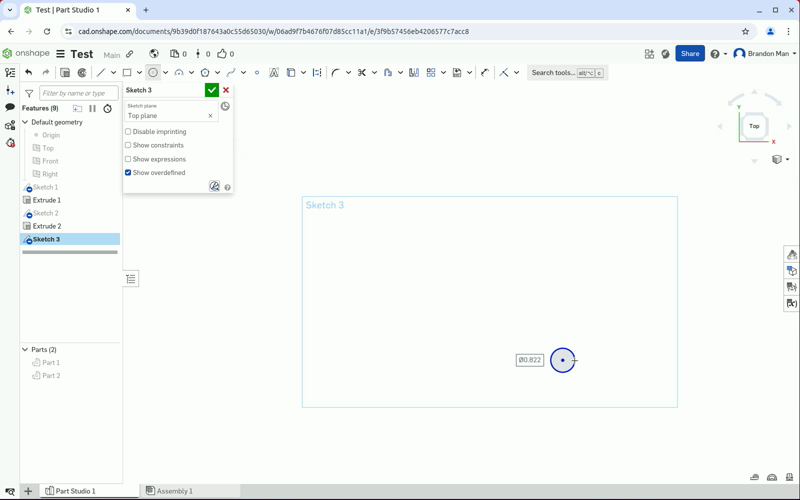
scroll(-6)
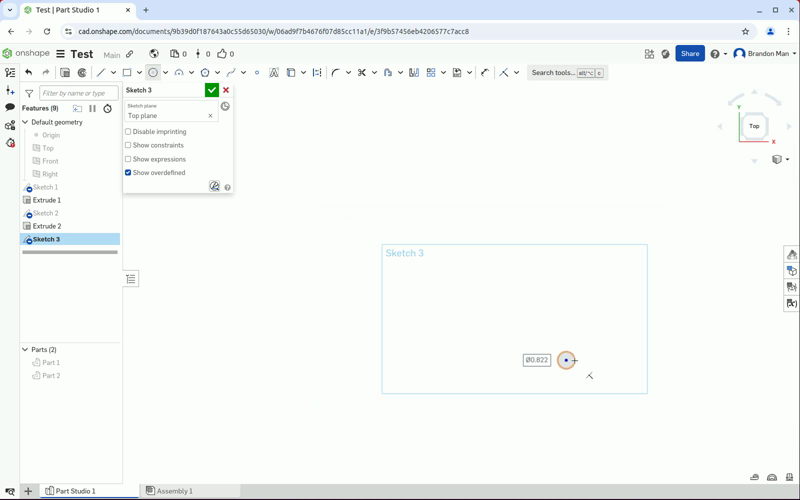
scroll(-6)
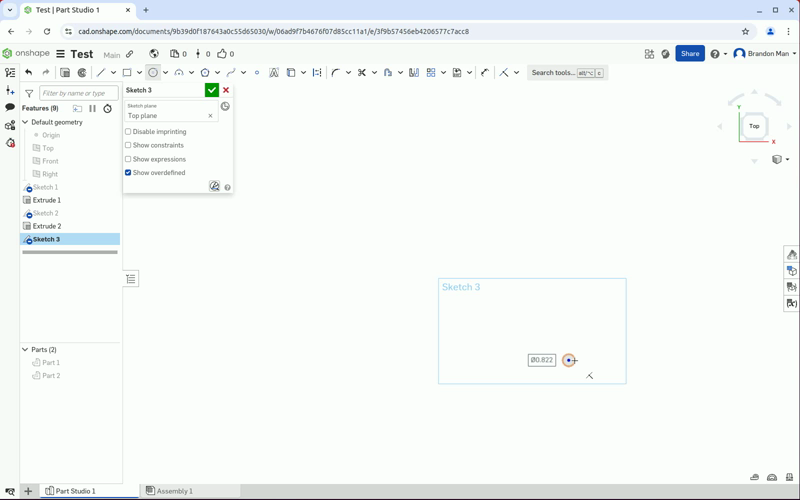
scroll(-6)
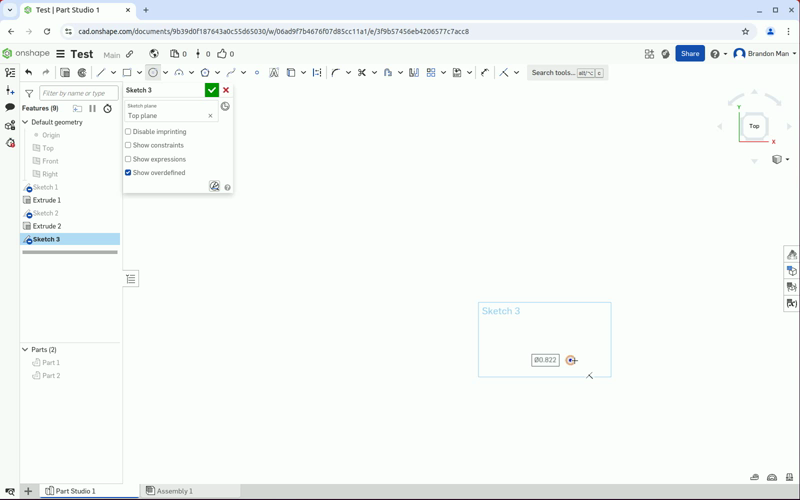
scroll(-6)
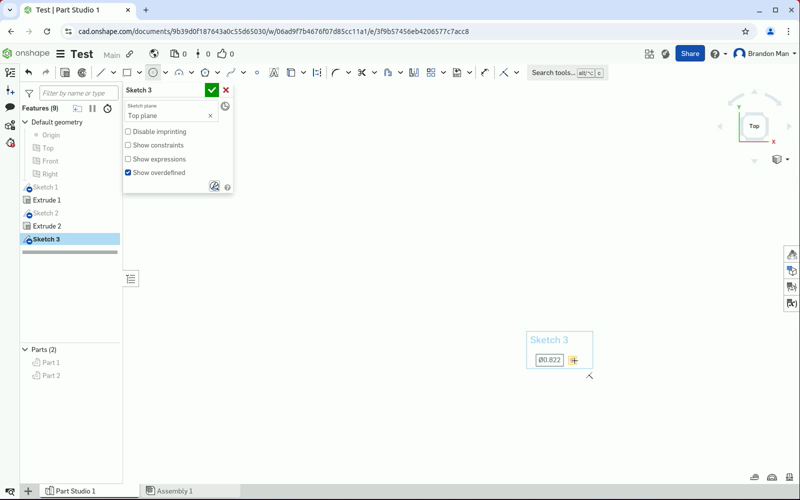
key(esc)
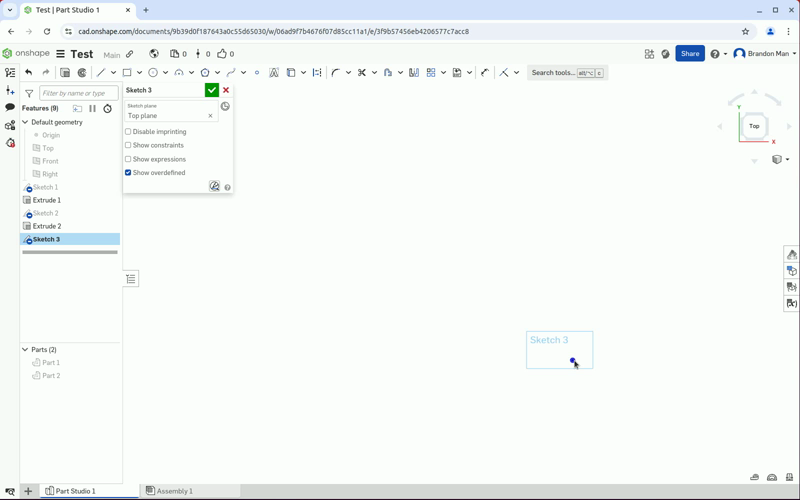
mouse_move(571, 361)
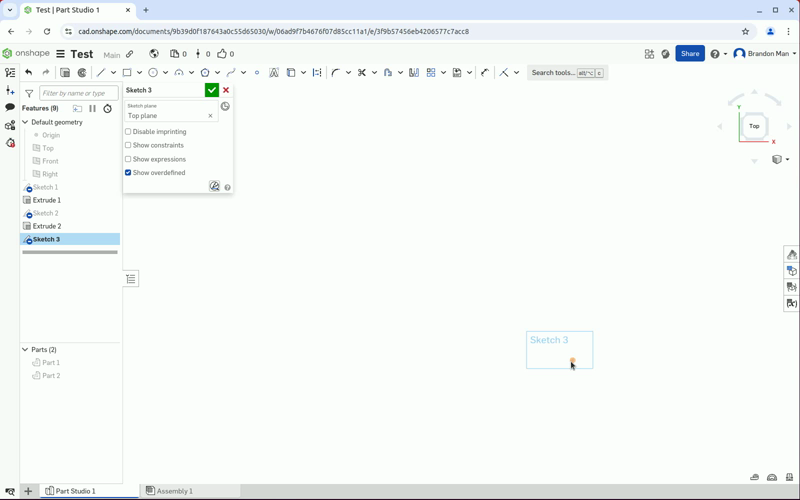
scroll(6)
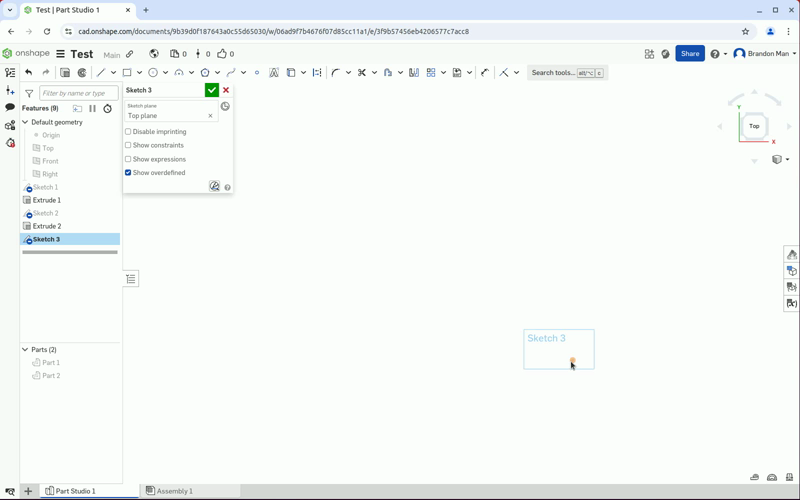
scroll(6)
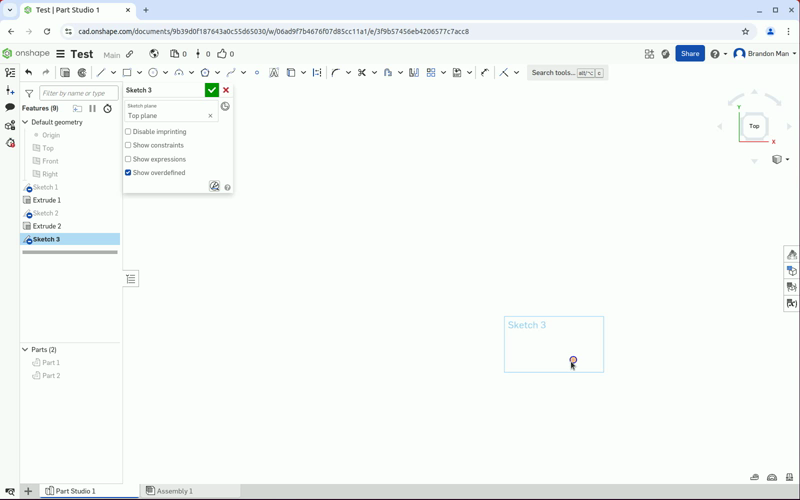
scroll(6)
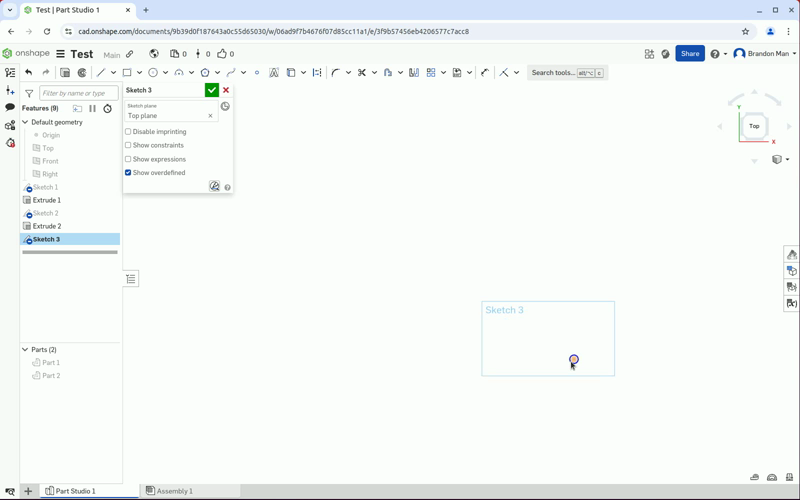
scroll(6)
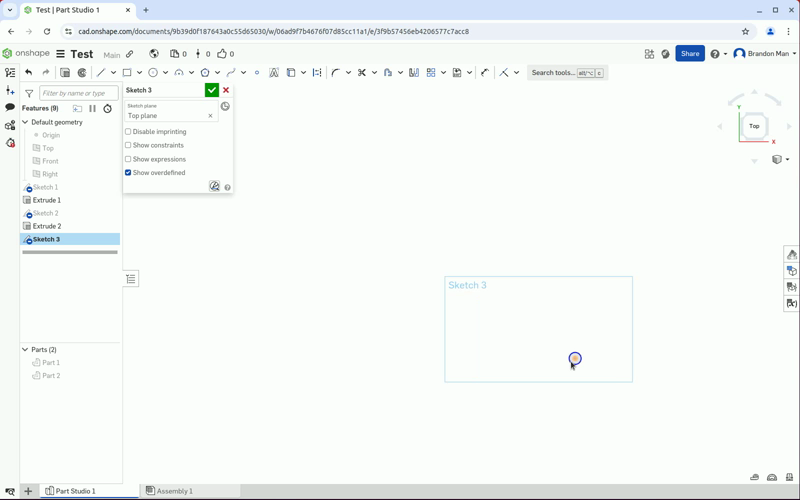
scroll(6)
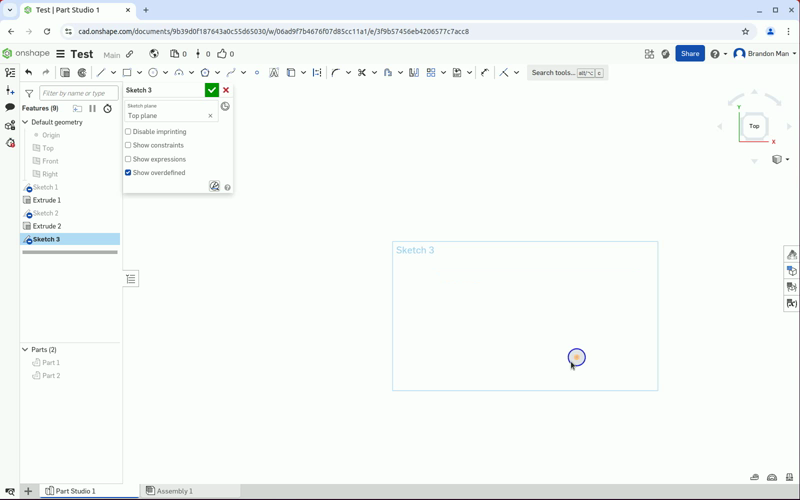
scroll(6)
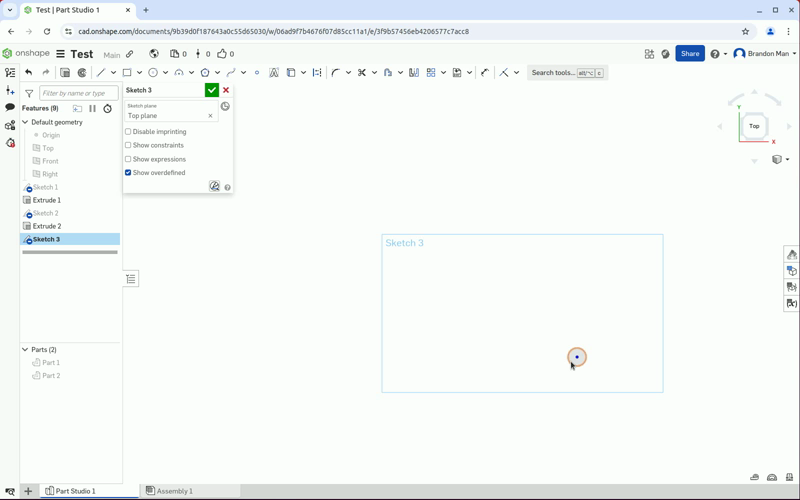
scroll(6)
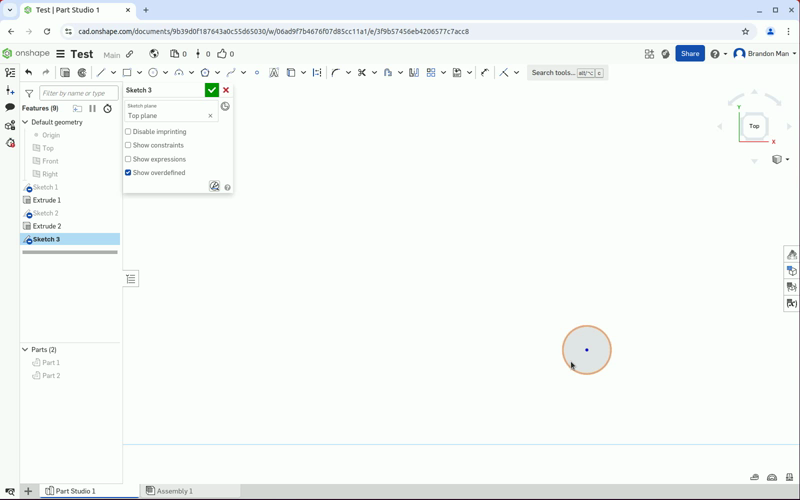
click(571, 361)
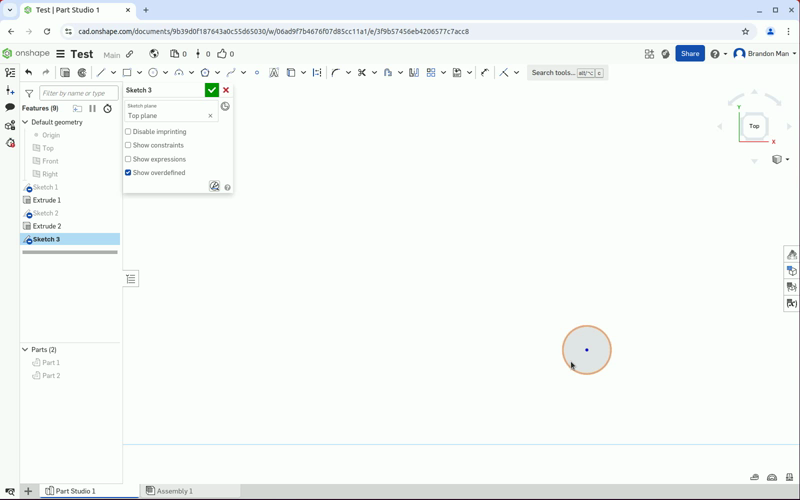
scroll(-6)
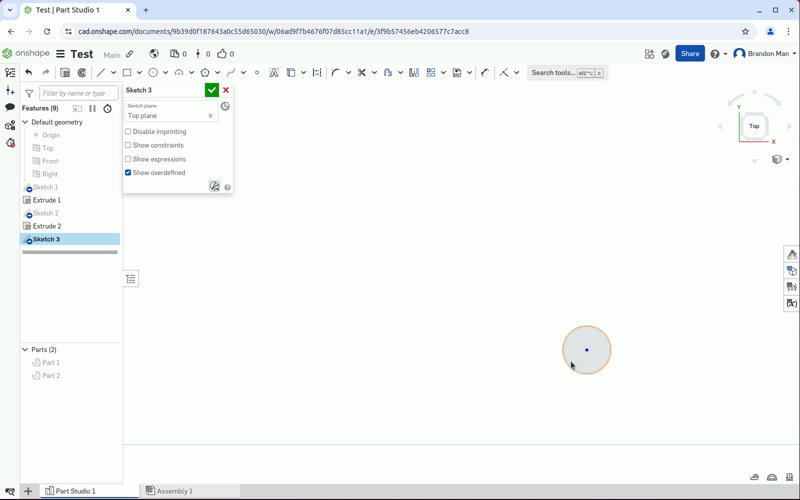
scroll(-6)
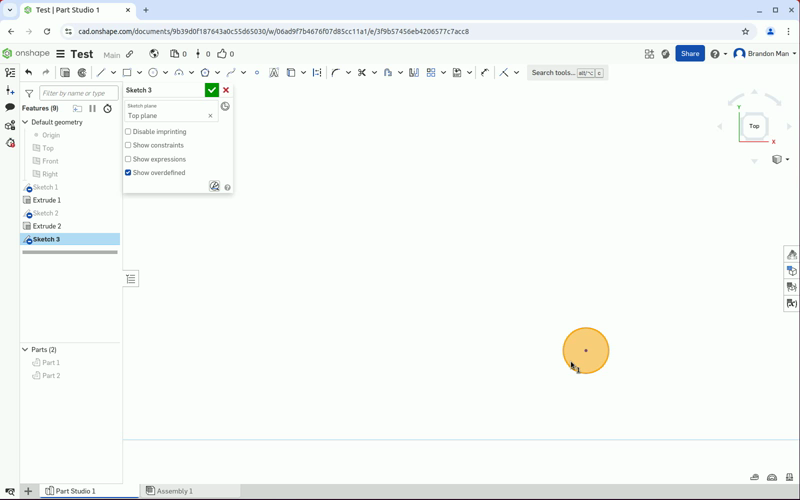
scroll(-6)
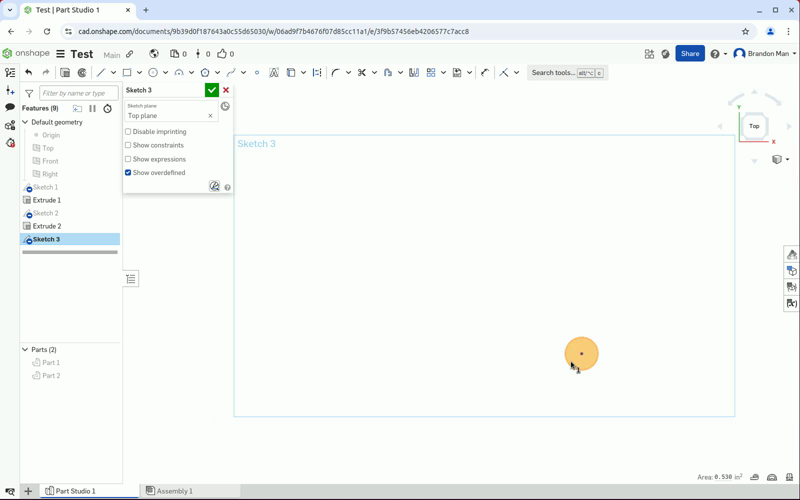
scroll(-6)
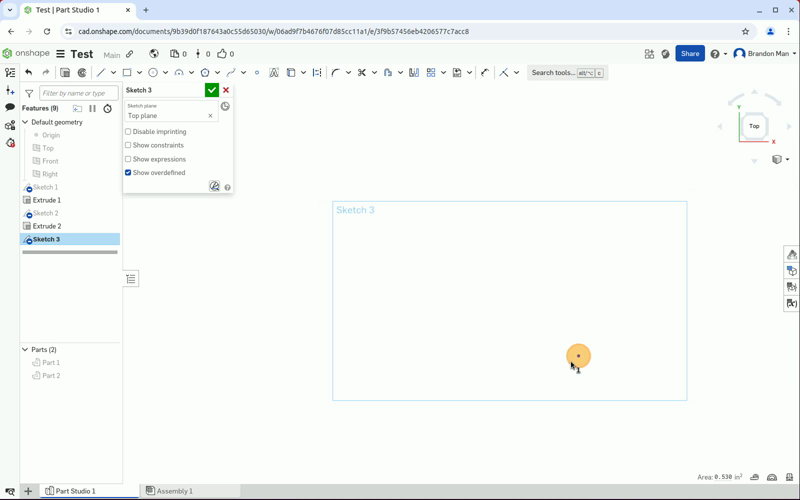
scroll(-6)
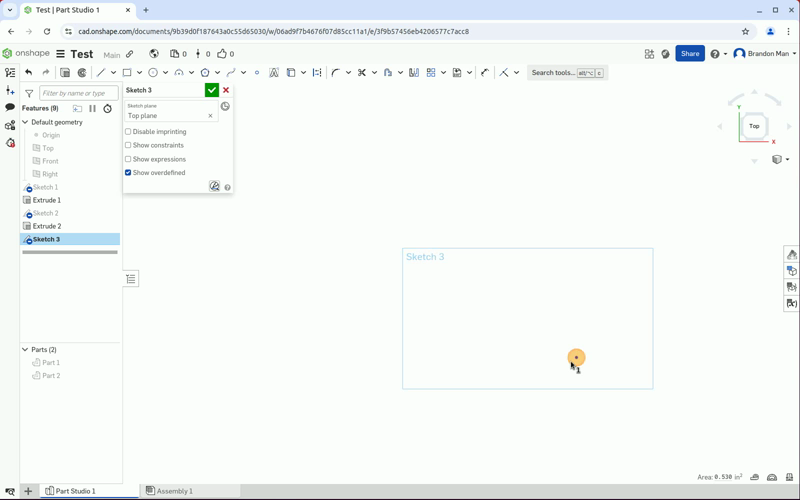
scroll(-6)
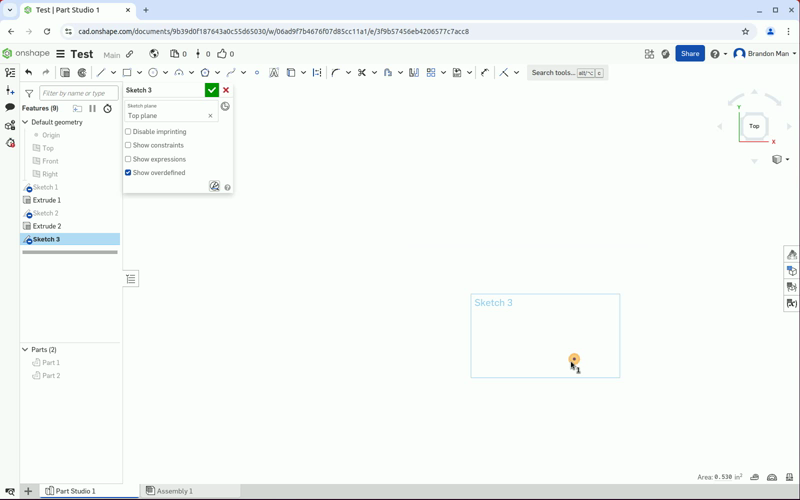
scroll(-6)
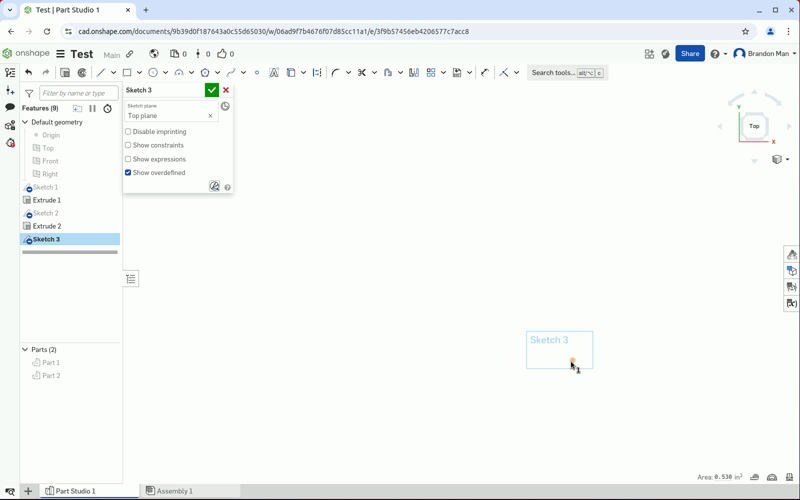
mouse_move(73, 352)
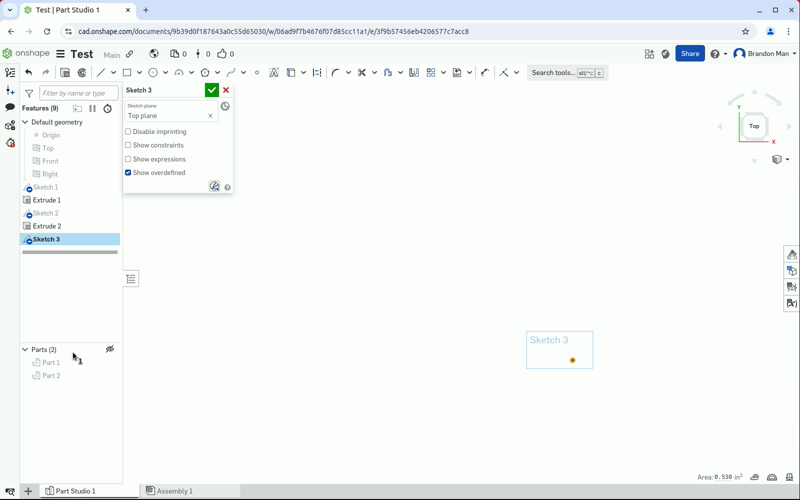
key(shift+y)
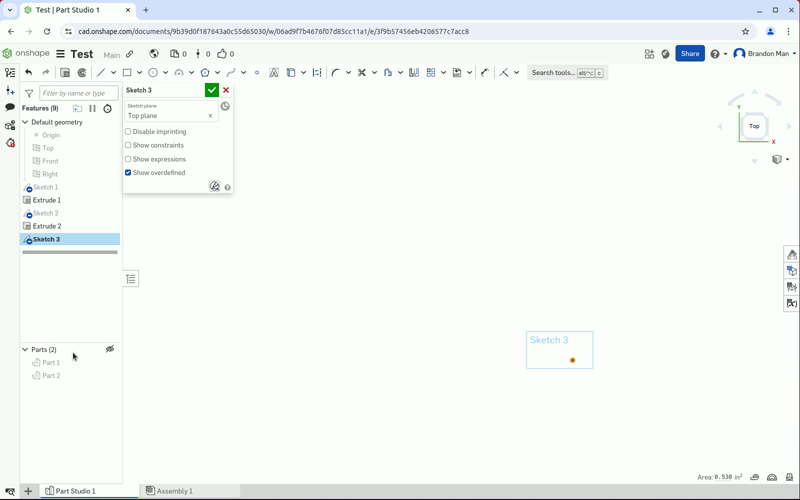
key(shift+e)
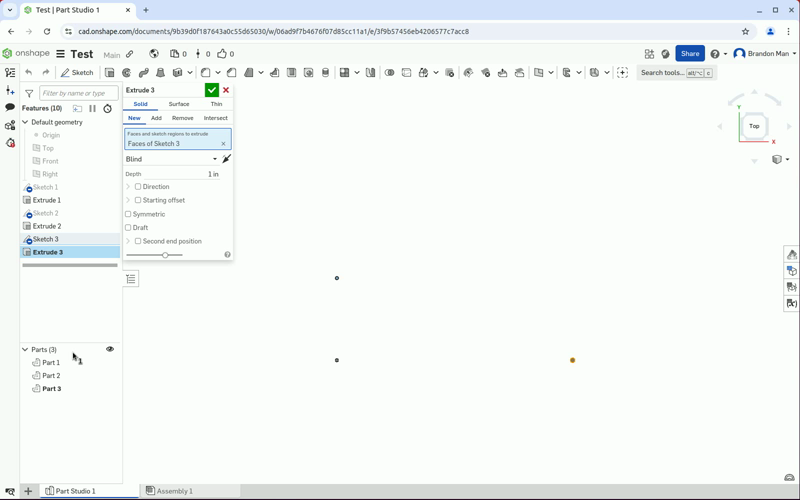
mouse_move(143, 106)
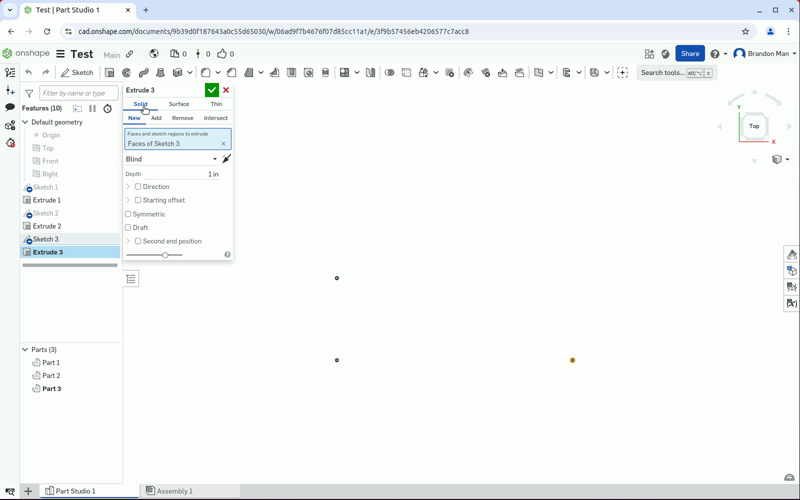
click(143, 106)
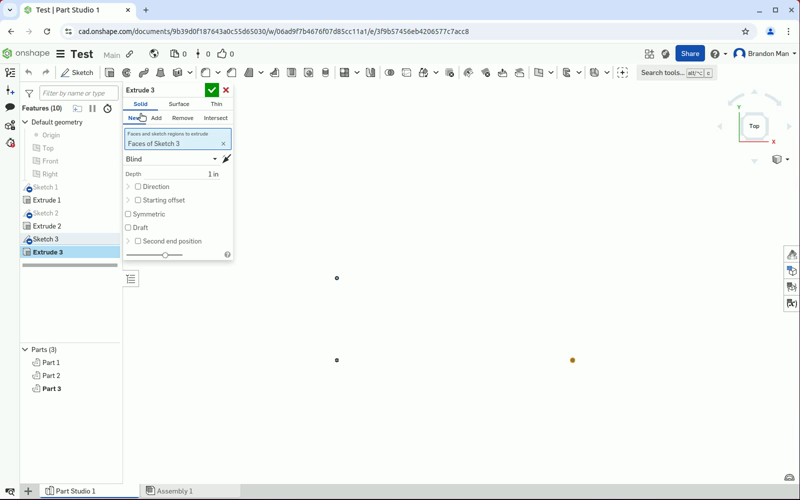
mouse_move(137, 120)
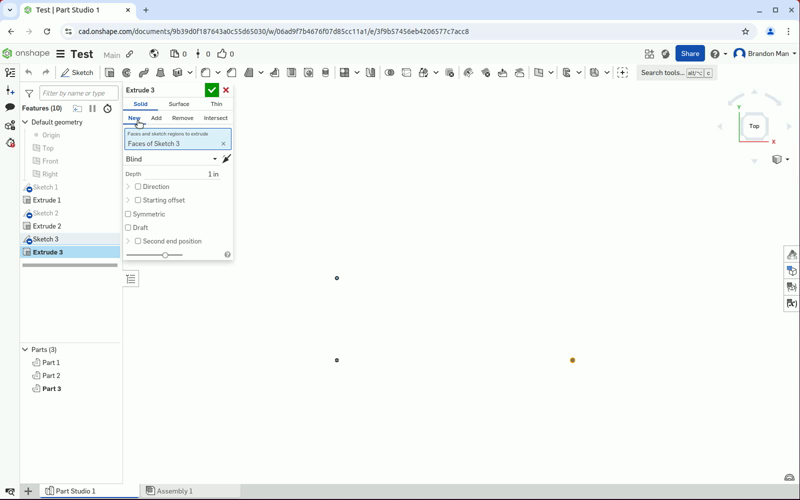
click(137, 120)
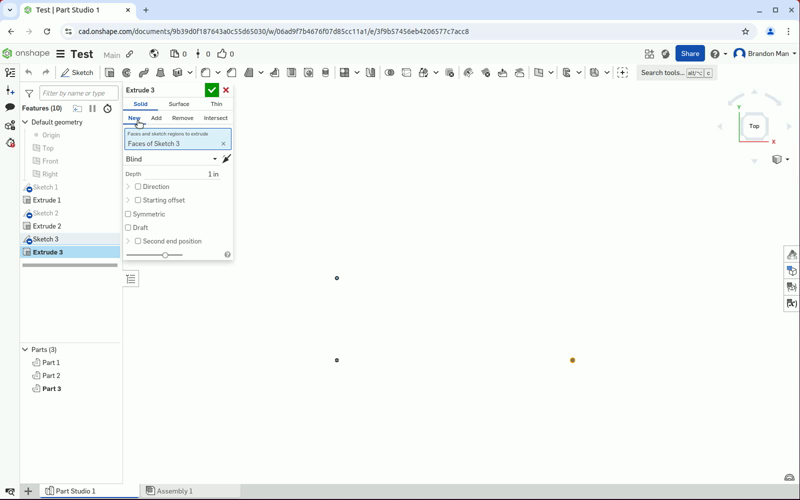
key(tab, 4)
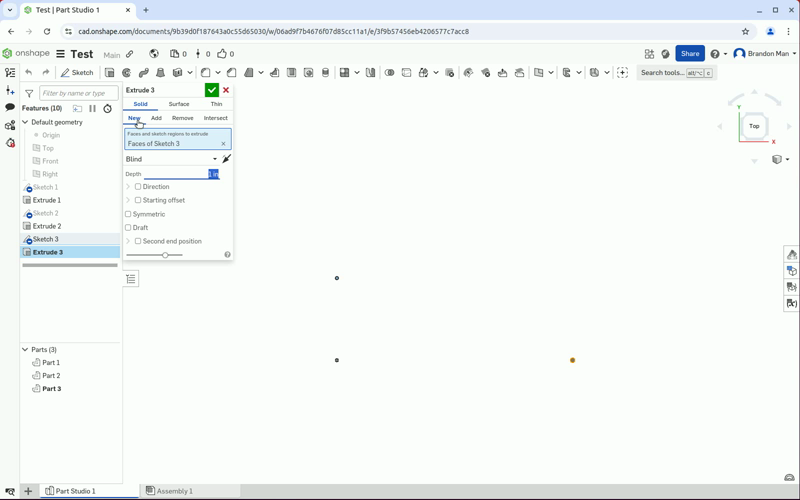
text(15.887)
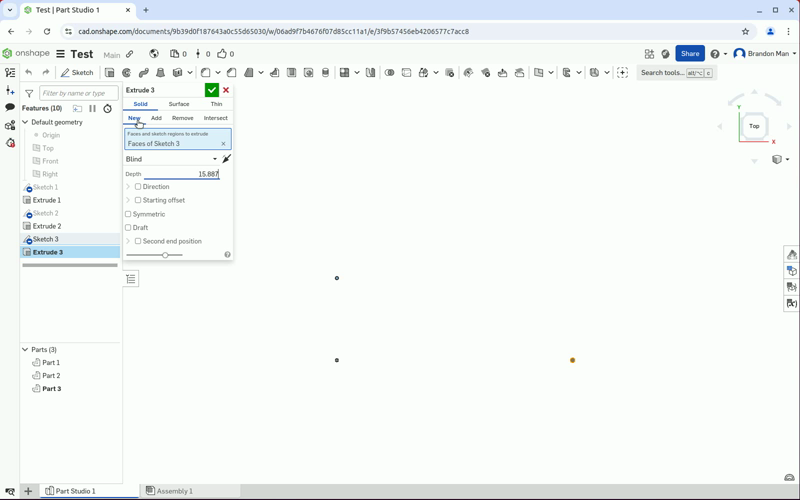
key(enter)
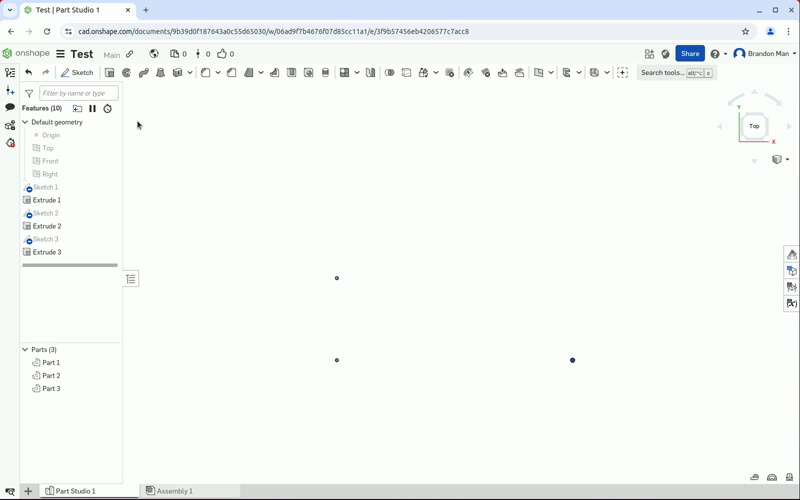
key(shift+h)
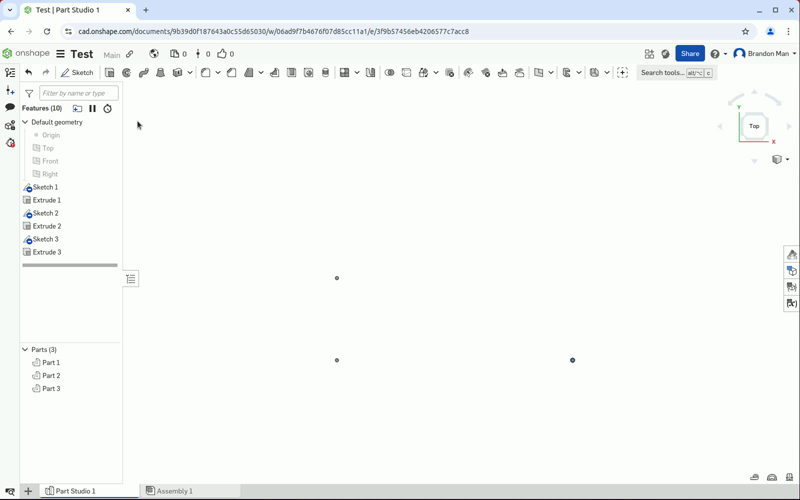
key(shift+h)
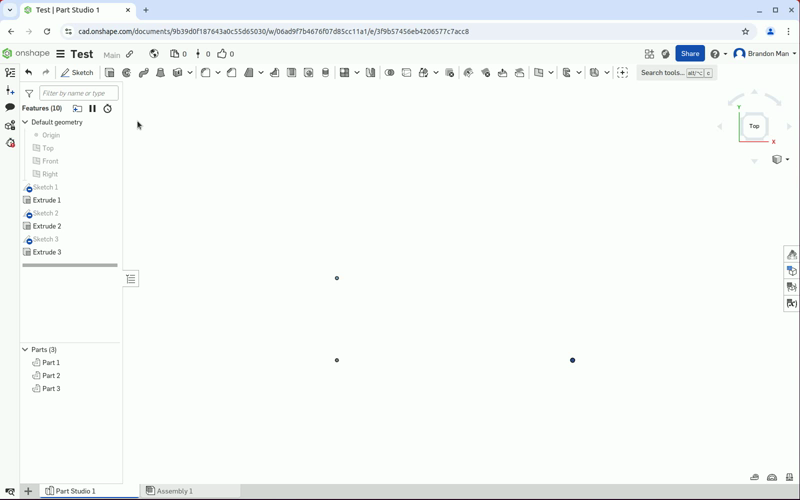
mouse_move(73, 189)
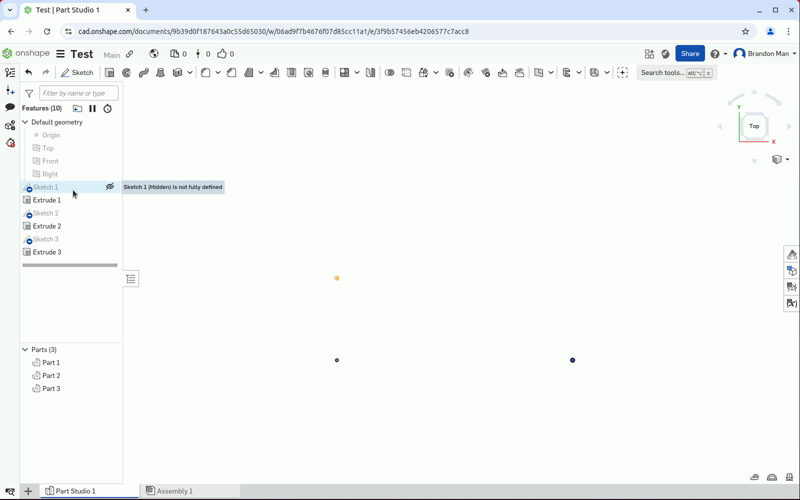
click(73, 189)
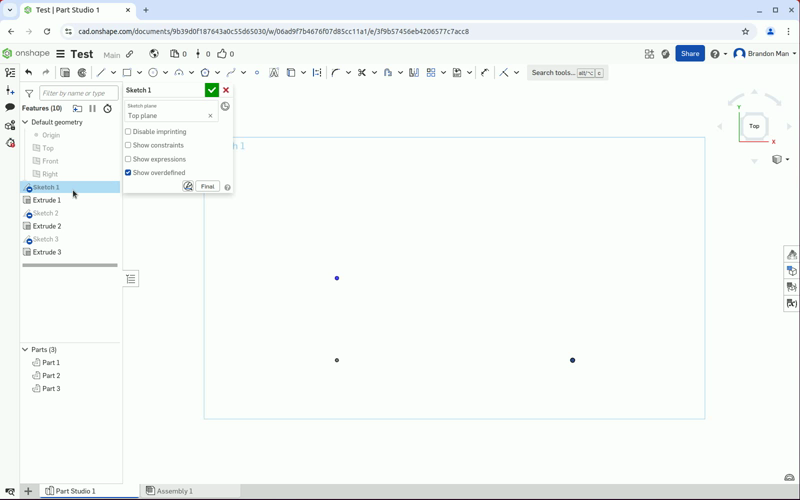
mouse_move(229, 92)
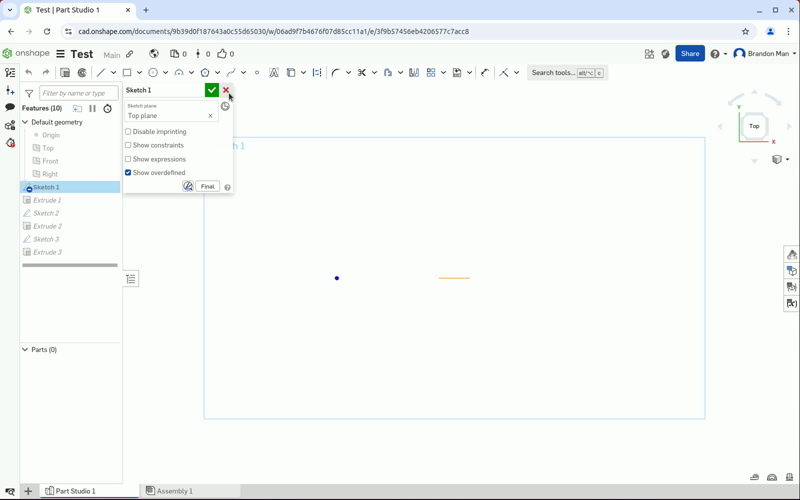
click(229, 92)
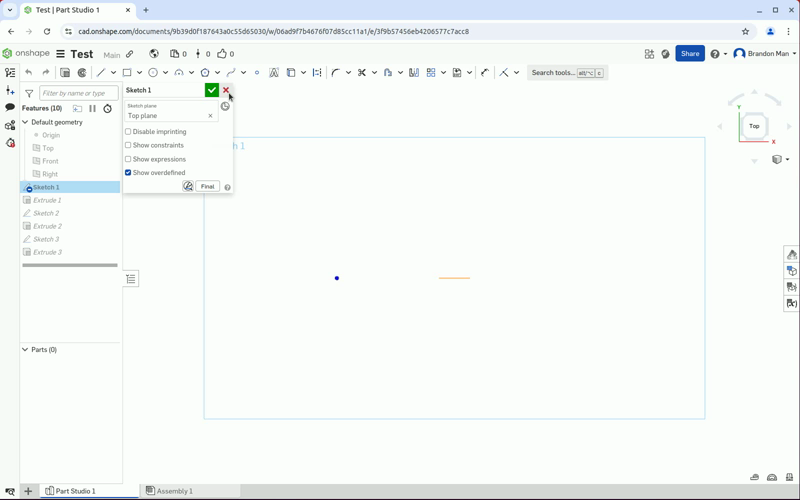
key(shift+s)
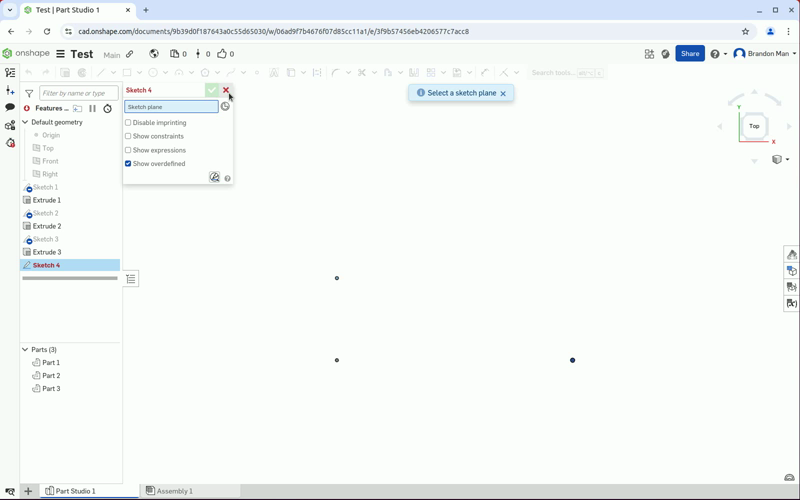
mouse_move(73, 150)
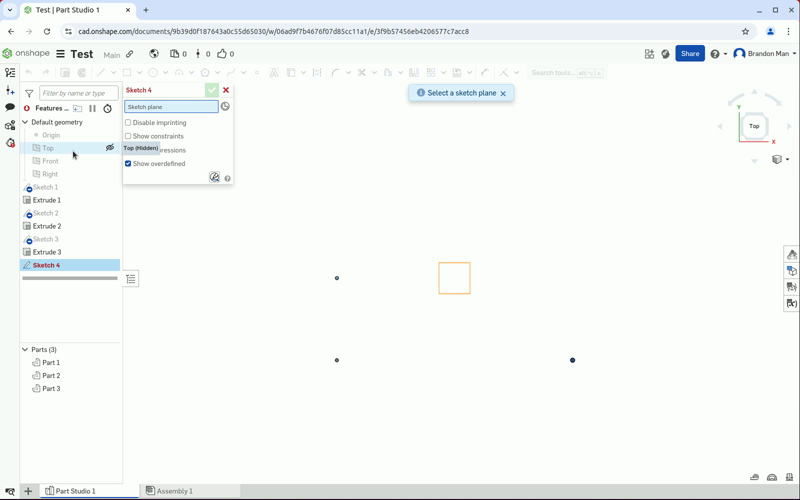
click(73, 150)
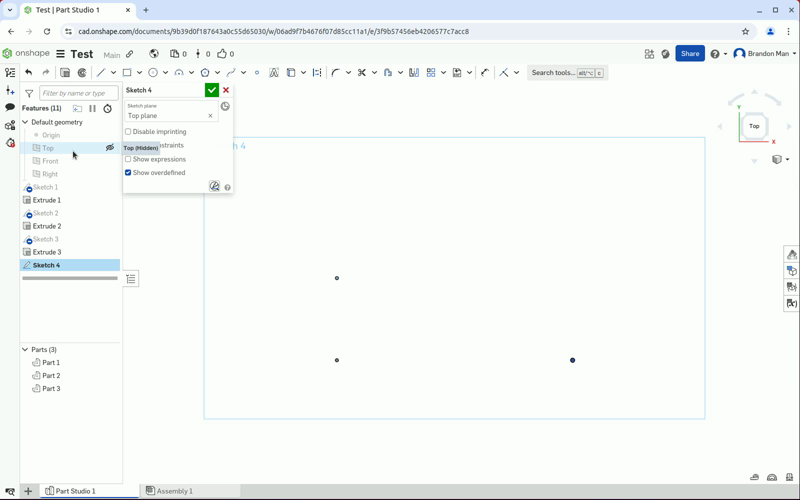
mouse_move(73, 352)
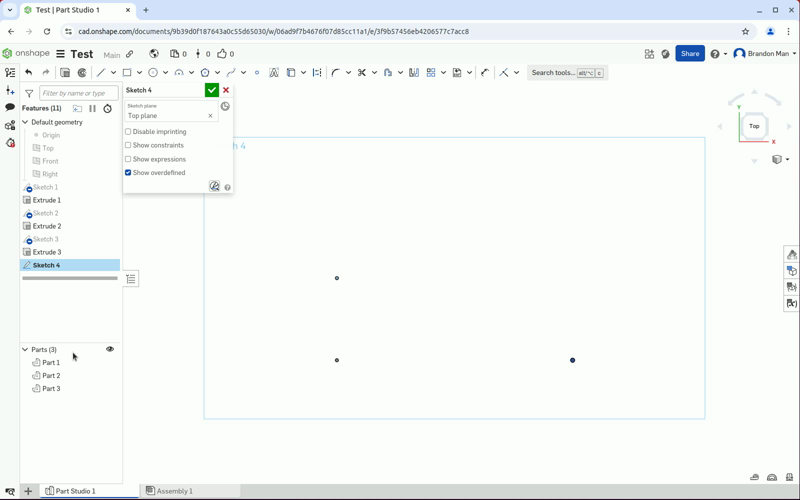
key(y)
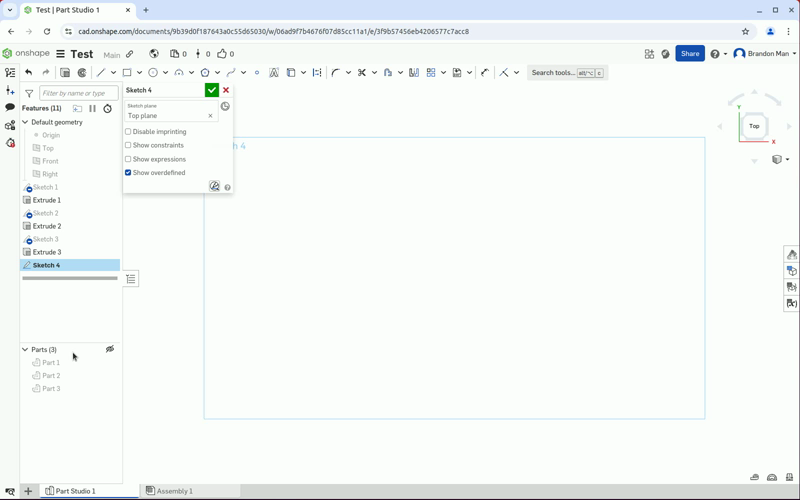
key(c)
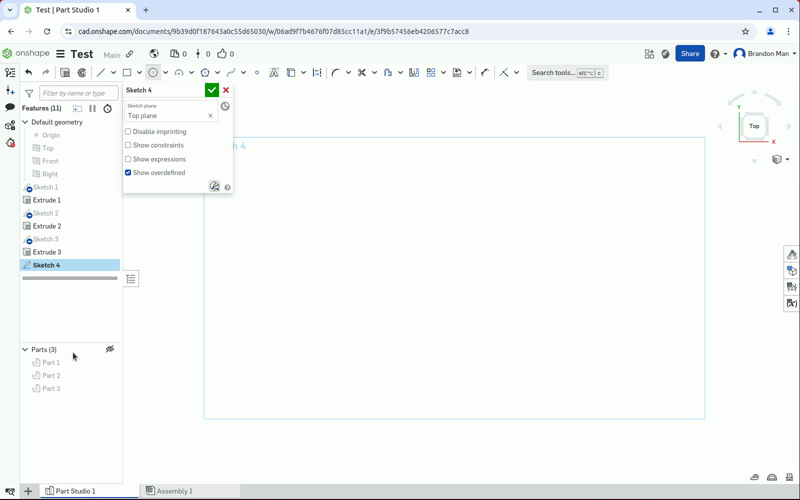
key_down(shift)
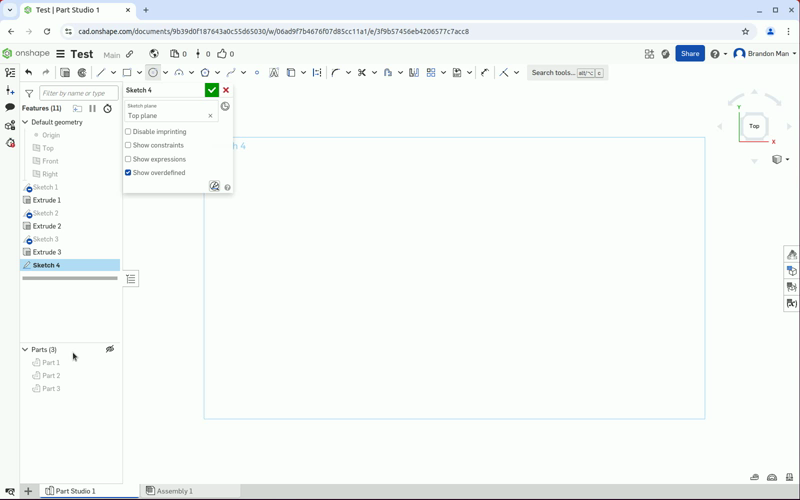
mouse_move(572, 282)
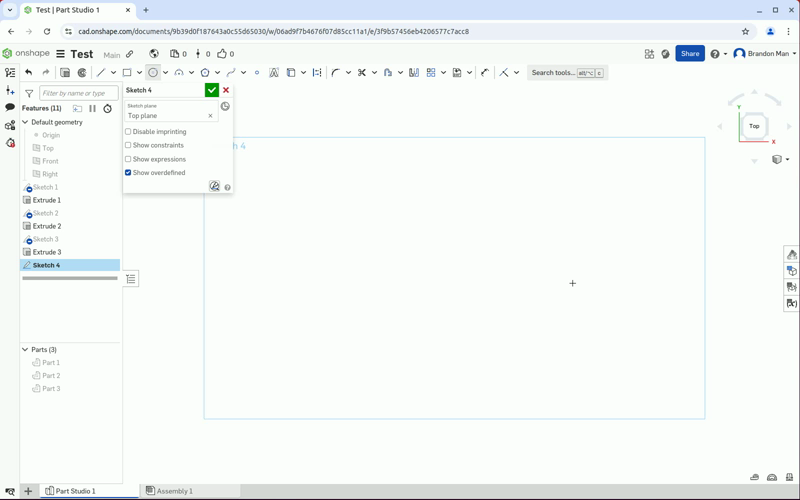
click(572, 282)
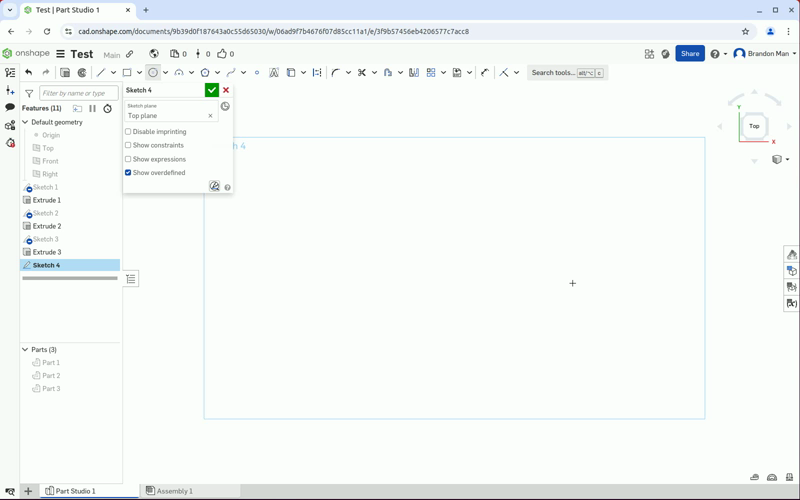
key_up(shift)
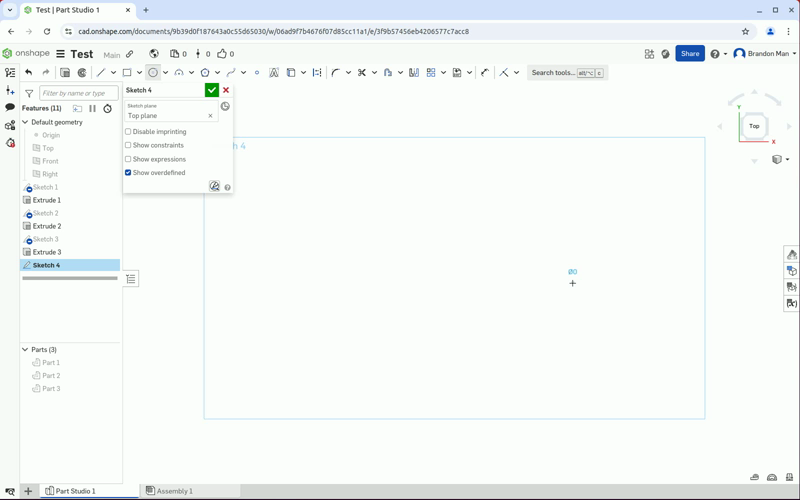
mouse_move(574, 282)
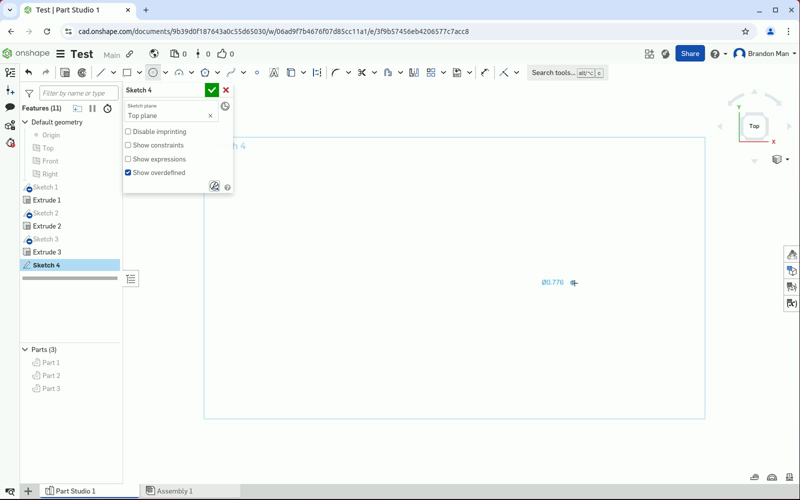
scroll(6)
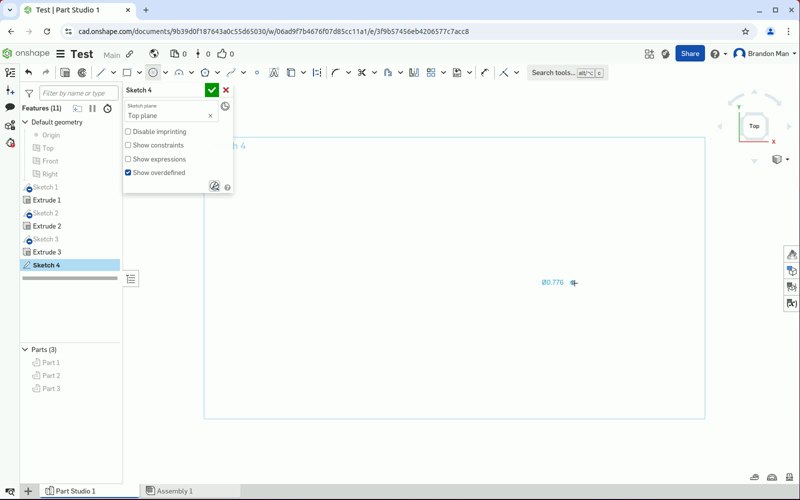
scroll(6)
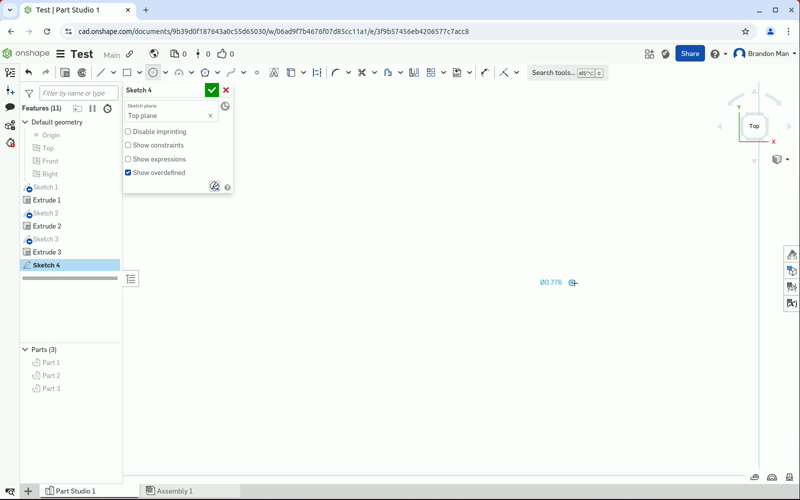
scroll(6)
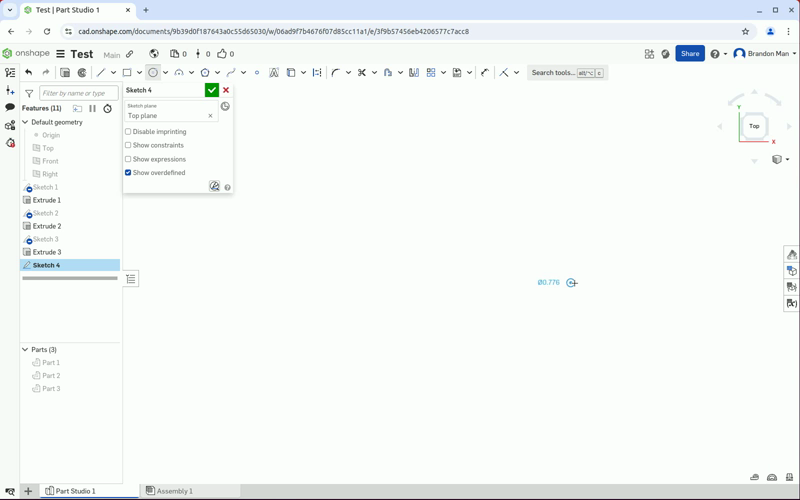
scroll(6)
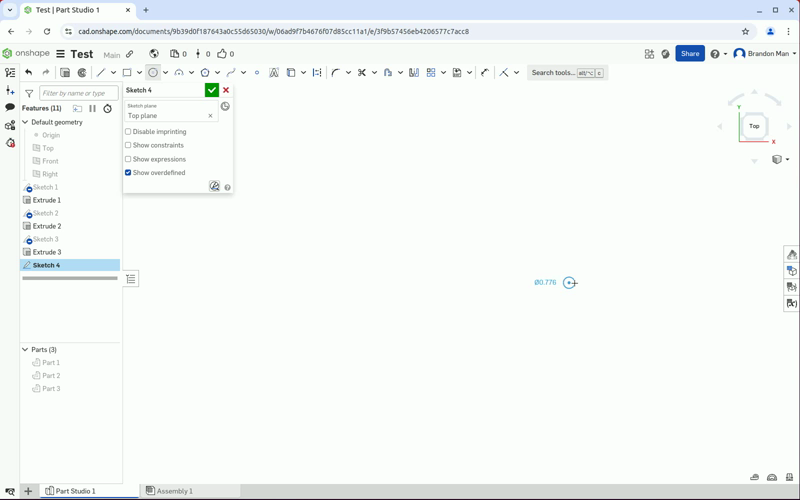
scroll(6)
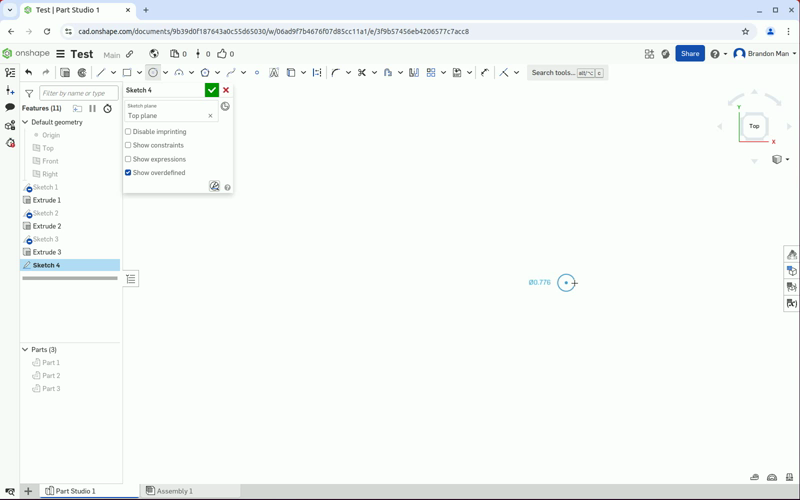
scroll(6)
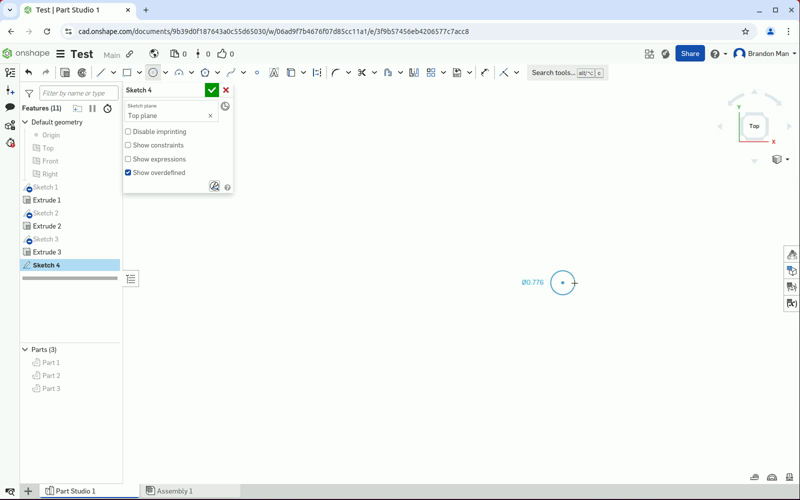
scroll(6)
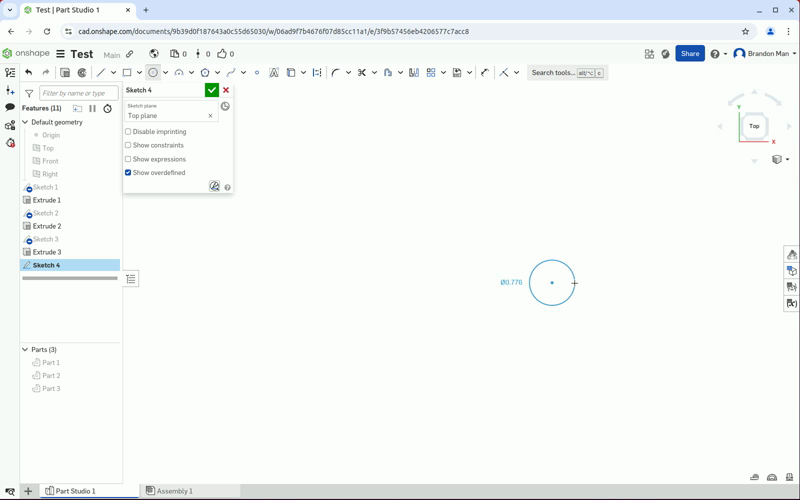
click(574, 282)
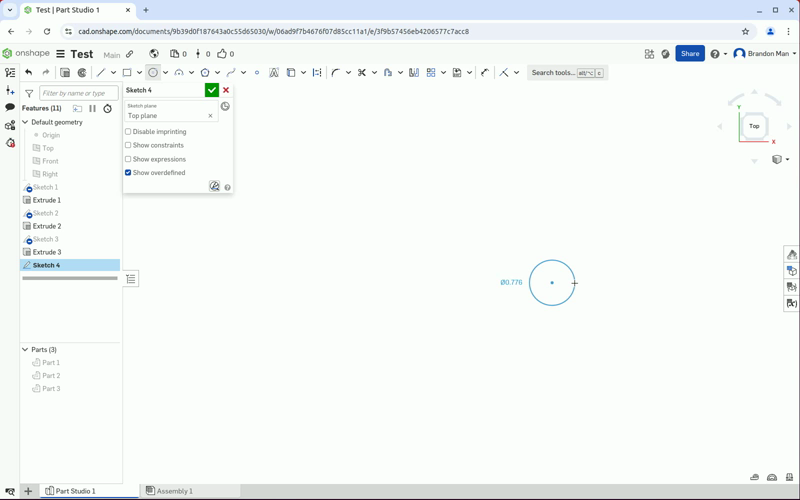
scroll(-6)
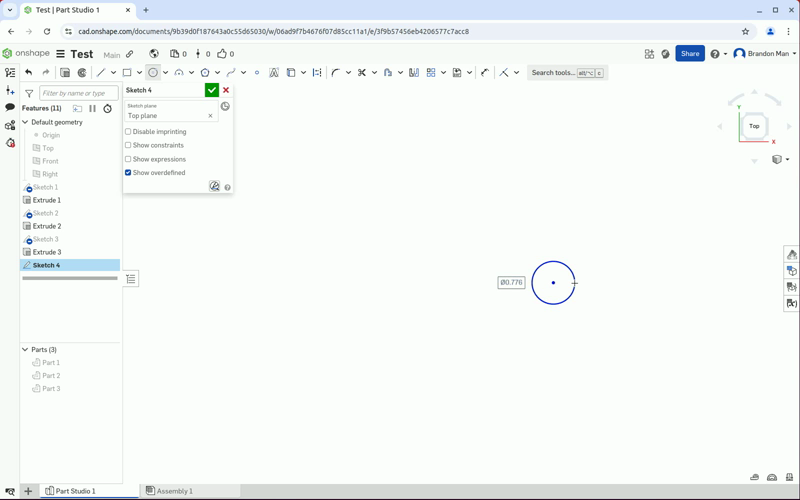
scroll(-6)
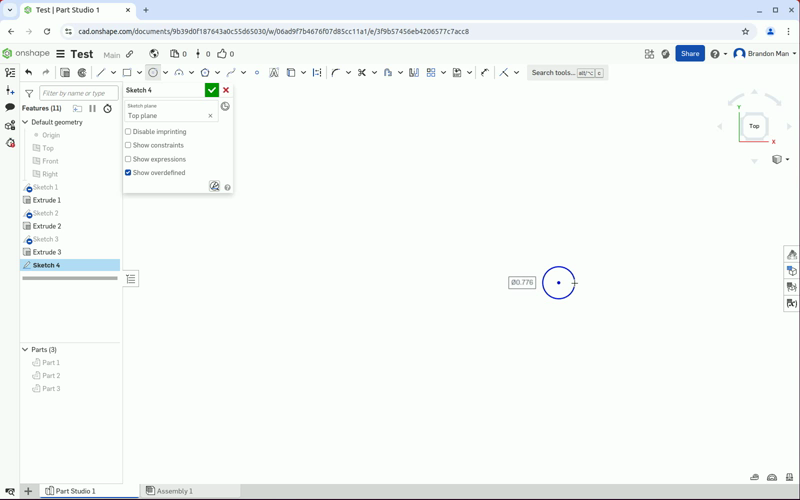
scroll(-6)
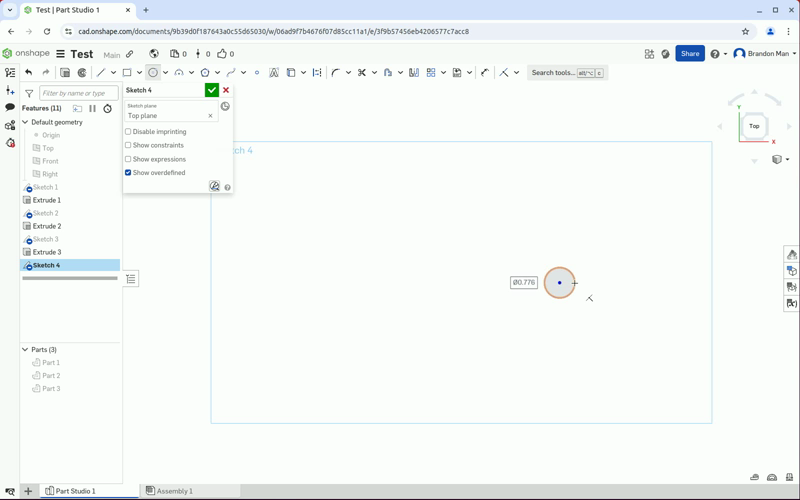
scroll(-6)
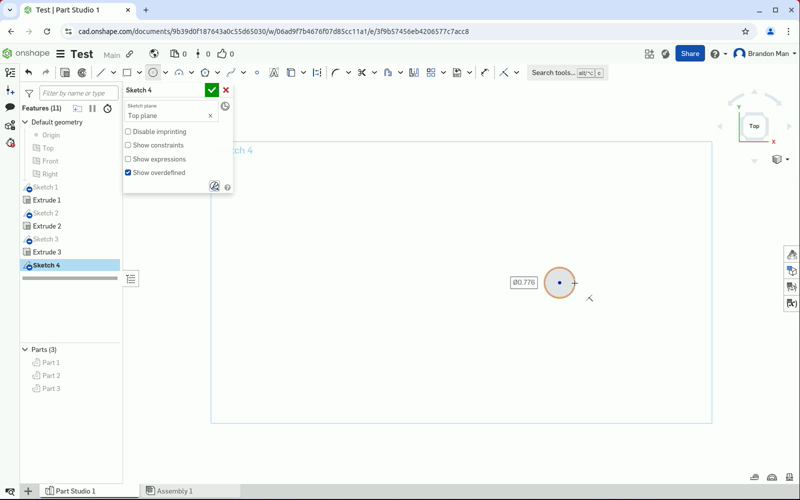
scroll(-6)
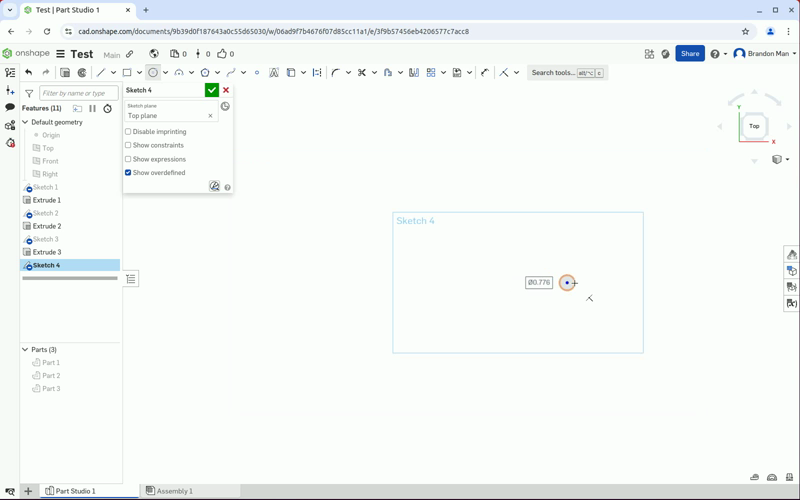
scroll(-6)
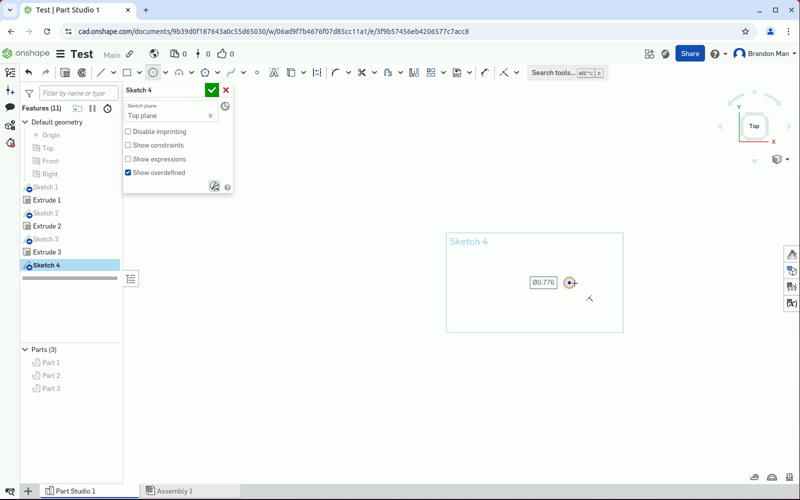
scroll(-6)
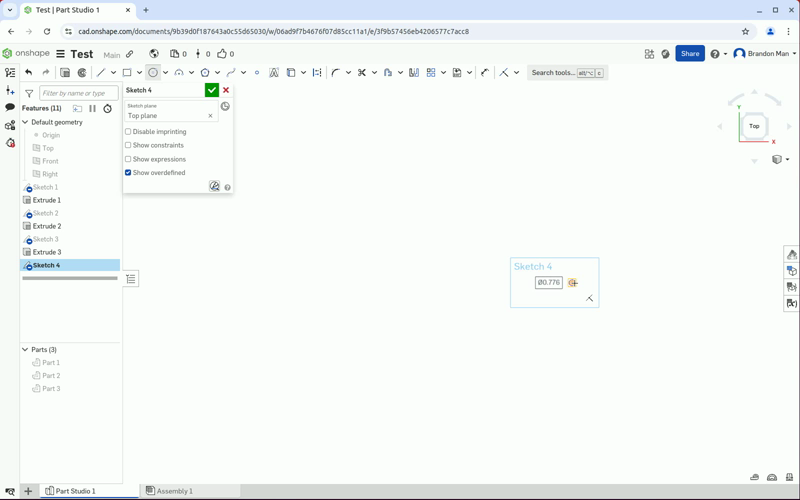
key(esc)
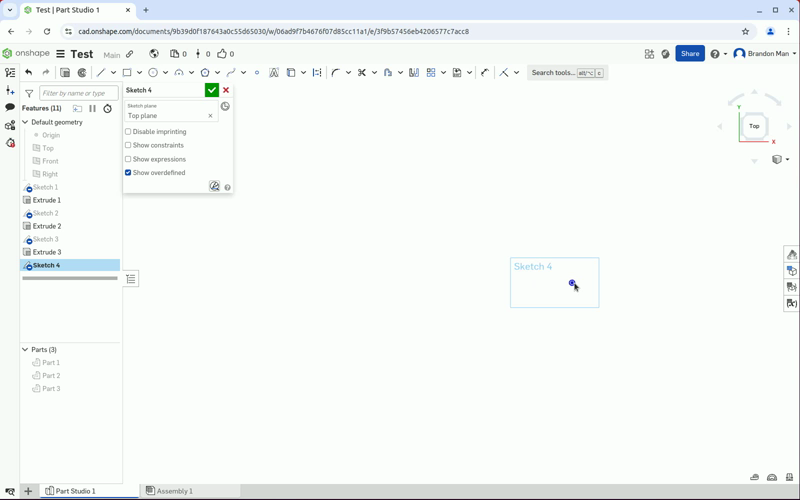
mouse_move(572, 283)
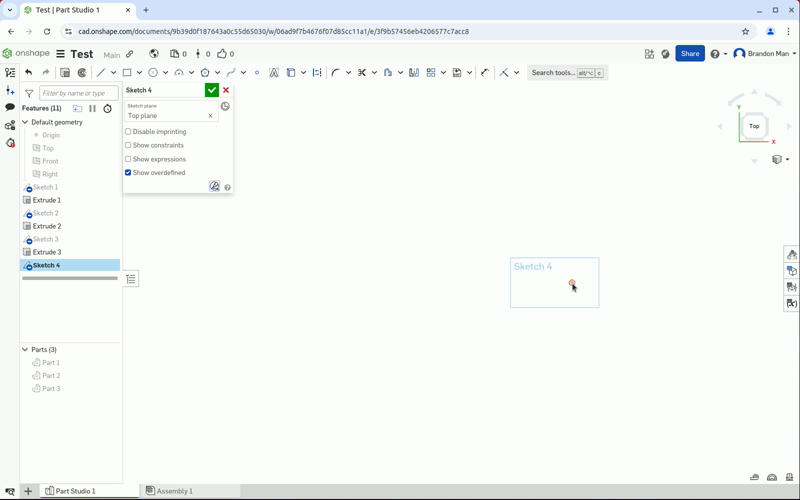
scroll(6)
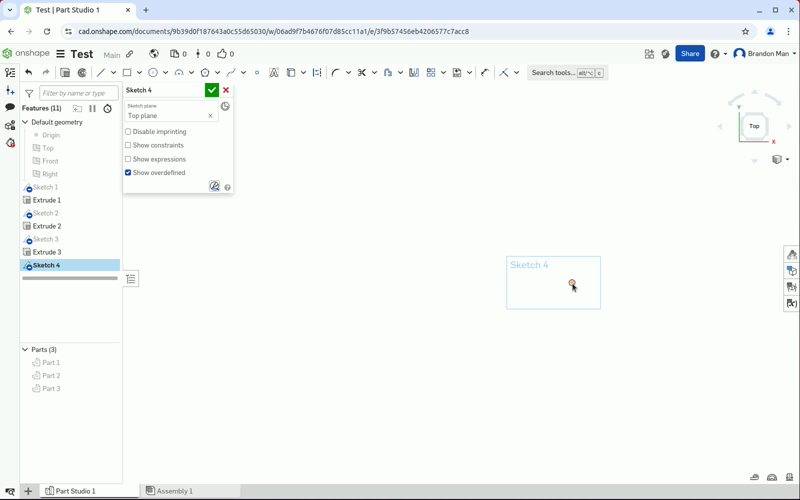
scroll(6)
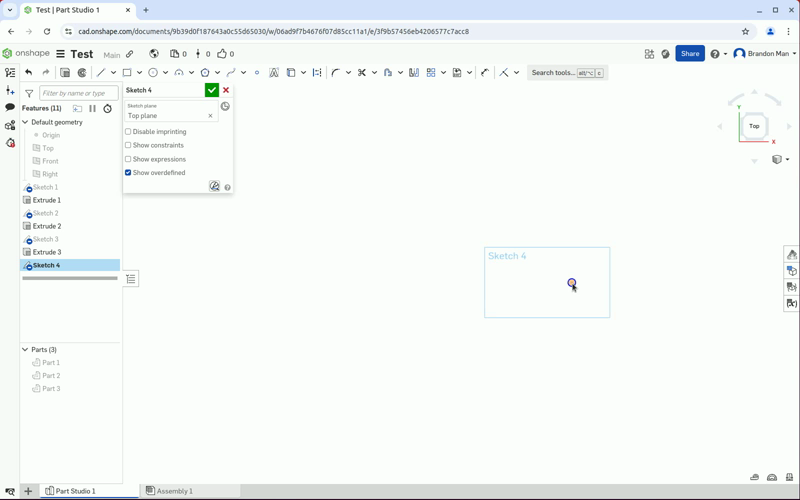
scroll(6)
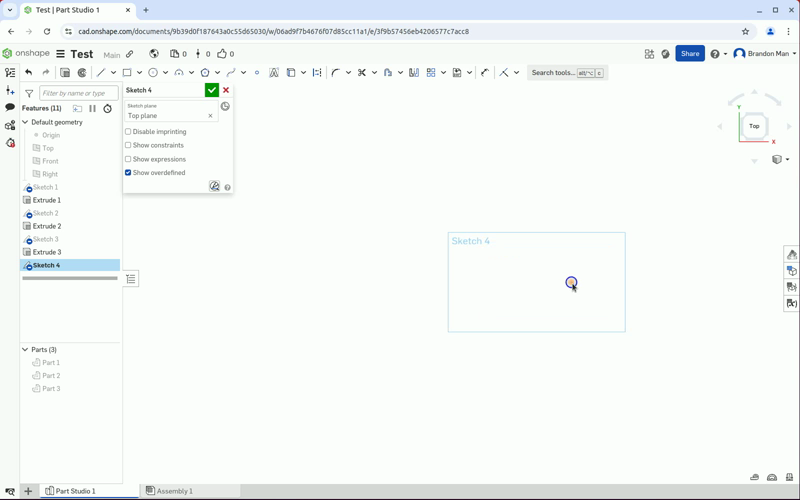
scroll(6)
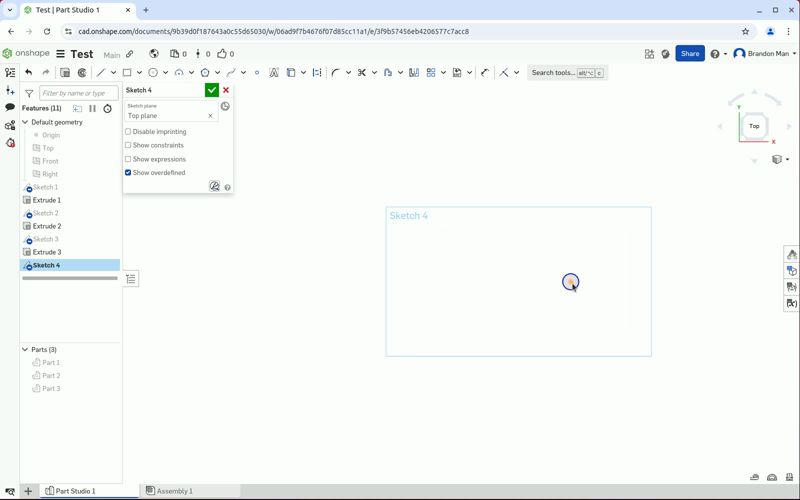
scroll(6)
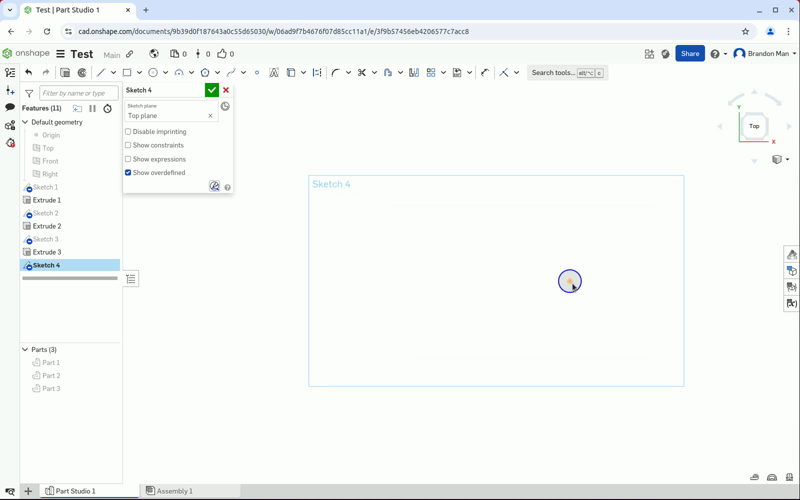
scroll(6)
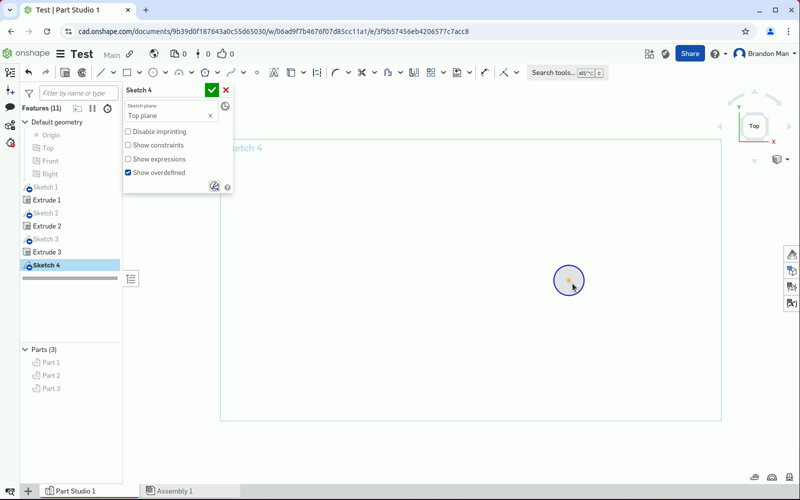
scroll(6)
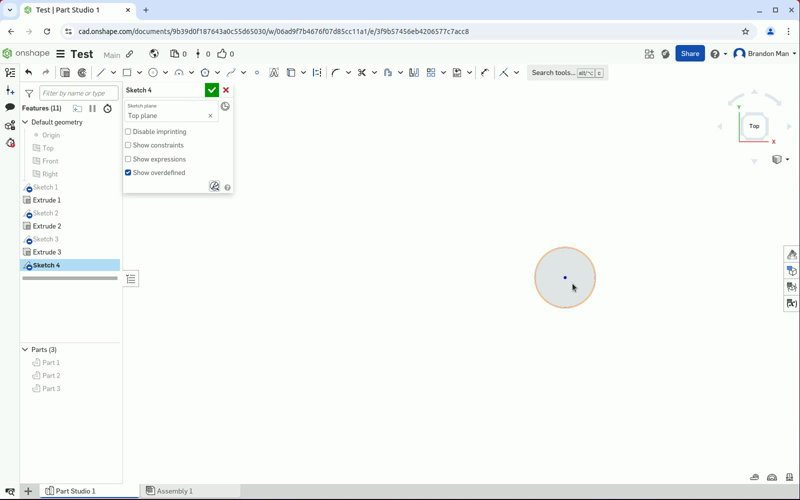
click(572, 283)
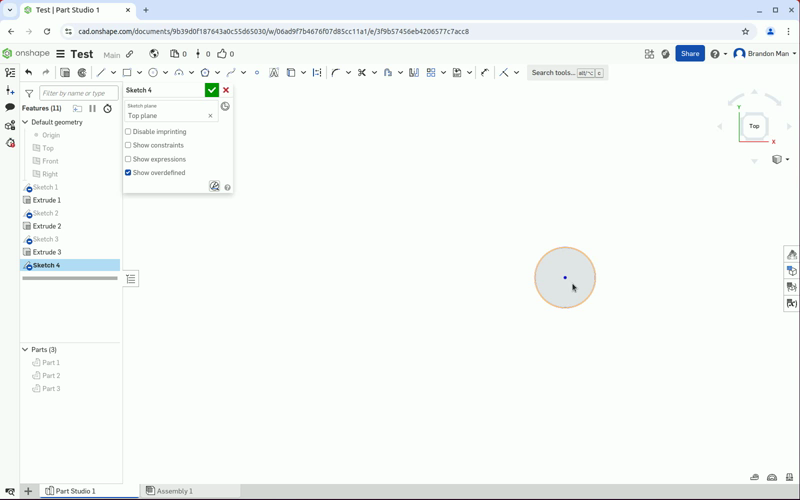
scroll(-6)
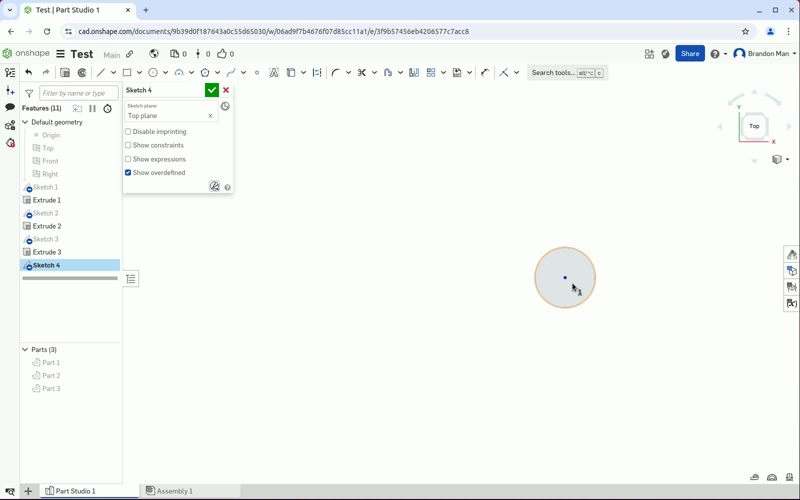
scroll(-6)
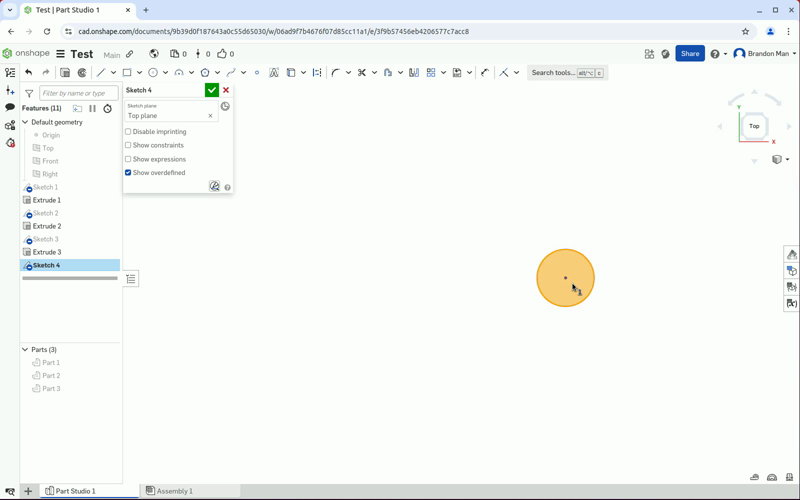
scroll(-6)
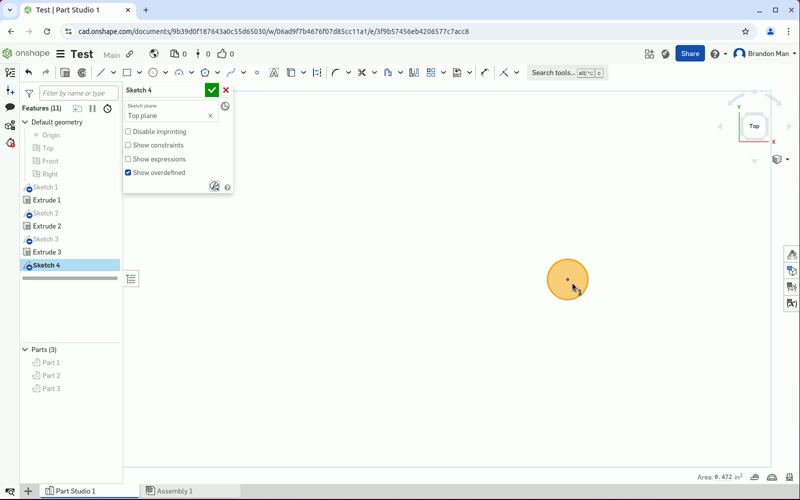
scroll(-6)
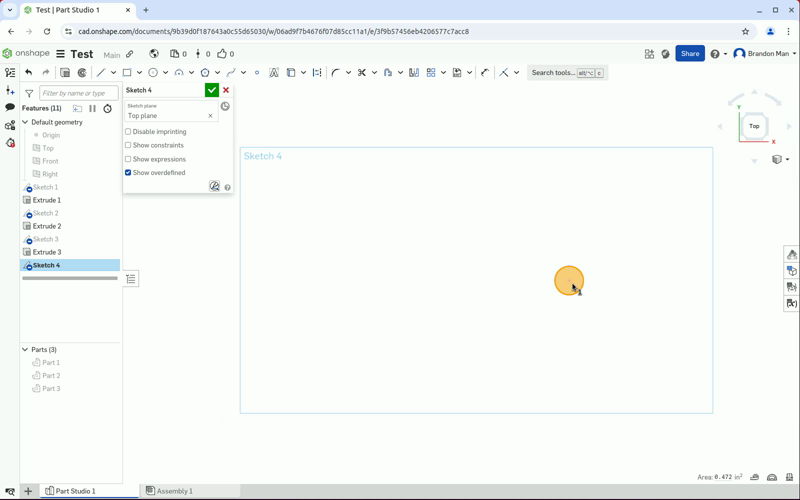
scroll(-6)
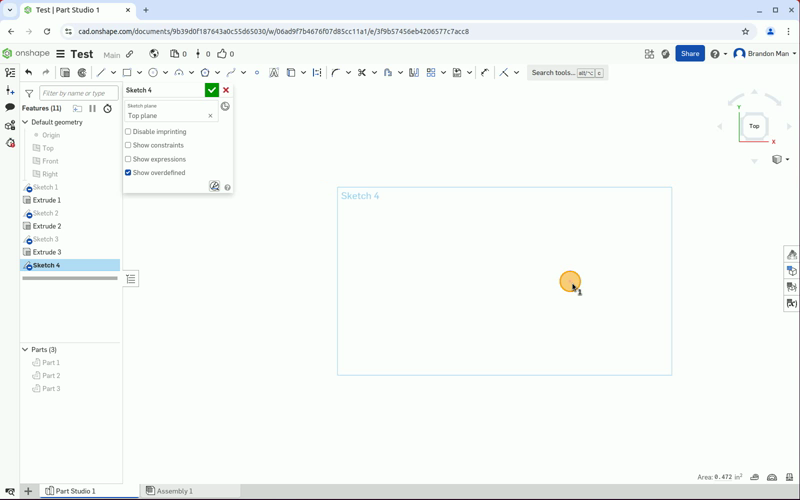
scroll(-6)
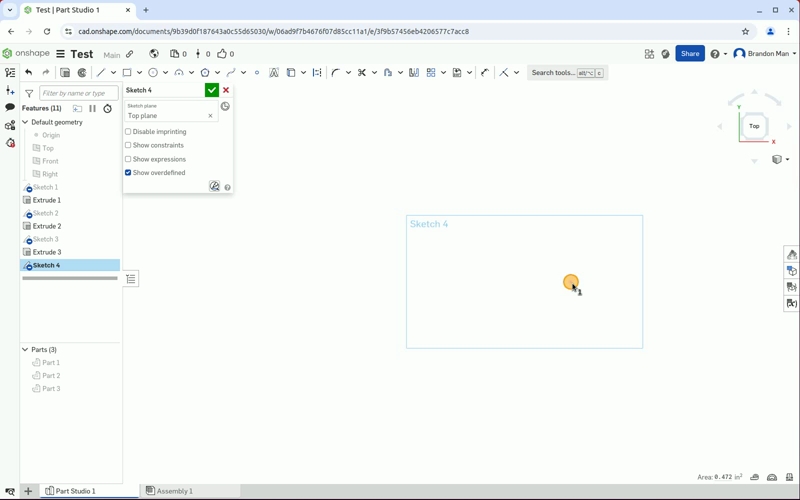
scroll(-6)
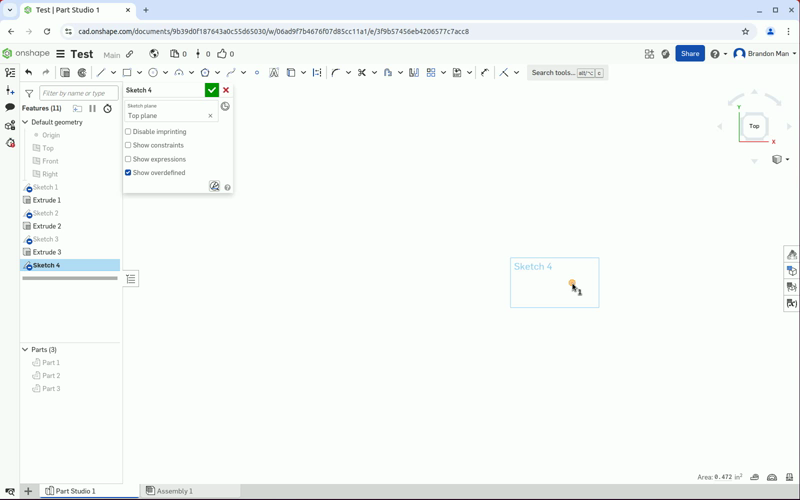
mouse_move(73, 352)
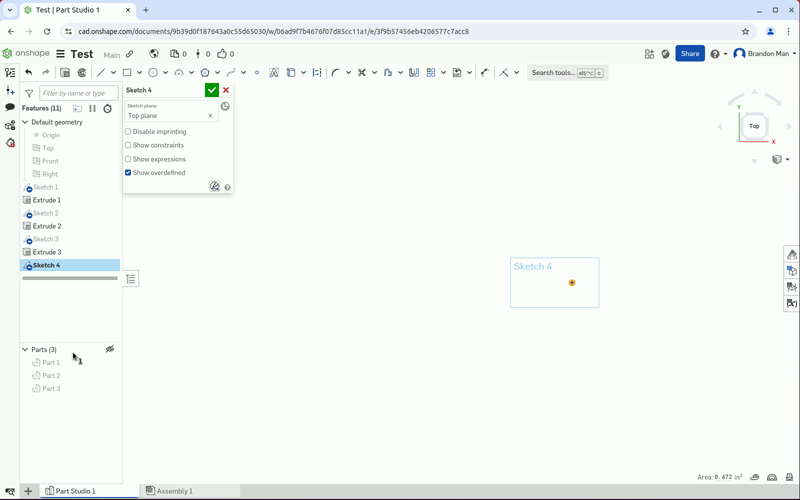
key(shift+y)
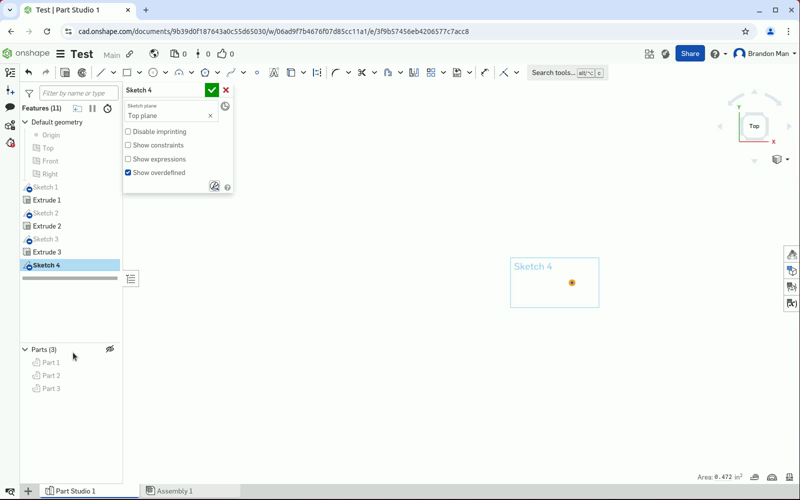
key(shift+e)
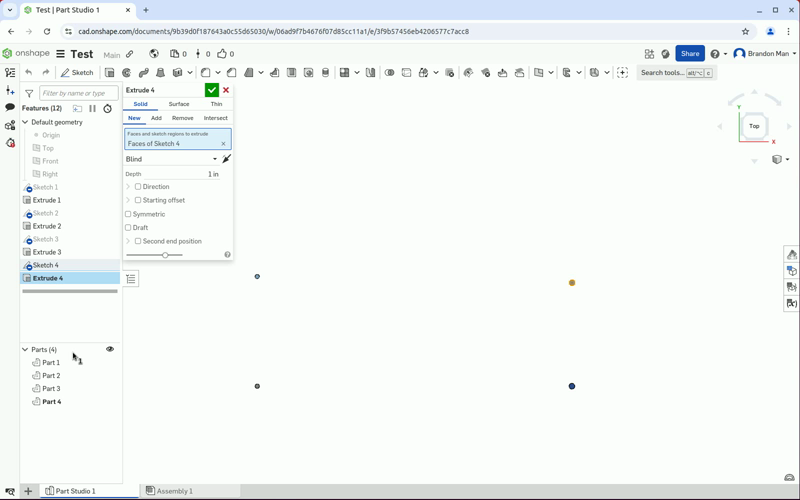
mouse_move(143, 106)
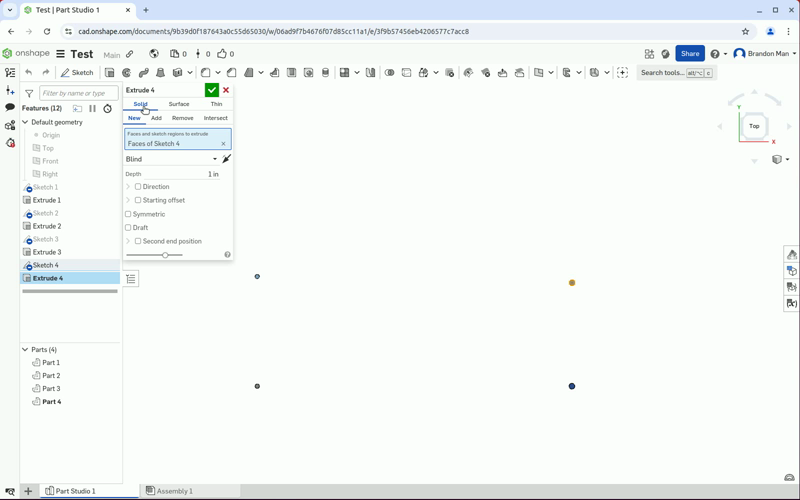
click(143, 106)
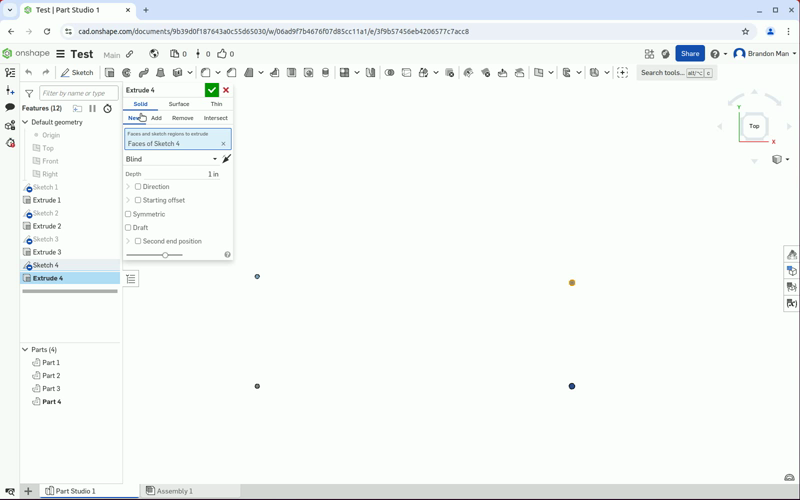
mouse_move(137, 120)
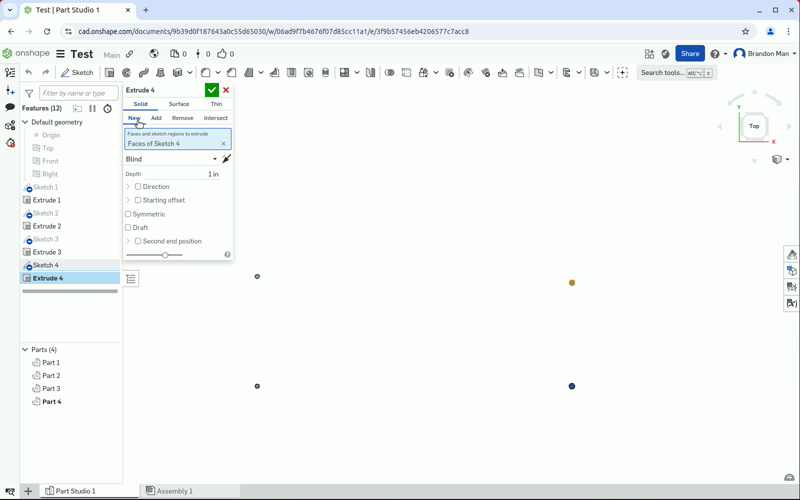
click(137, 120)
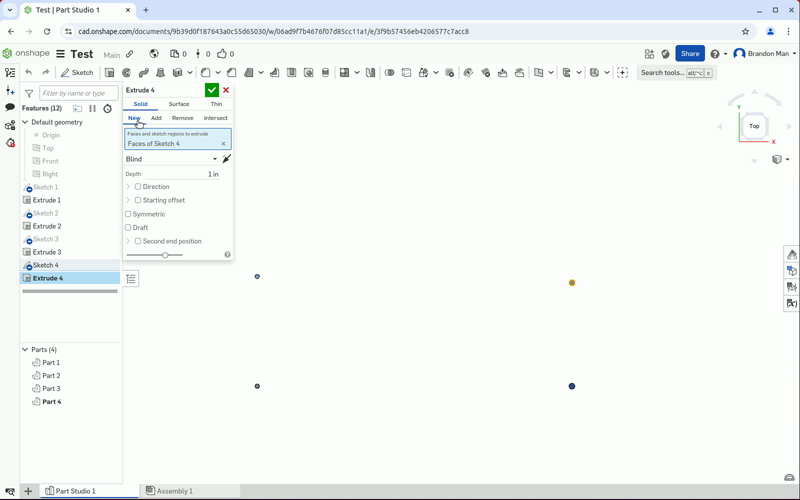
key(tab, 4)
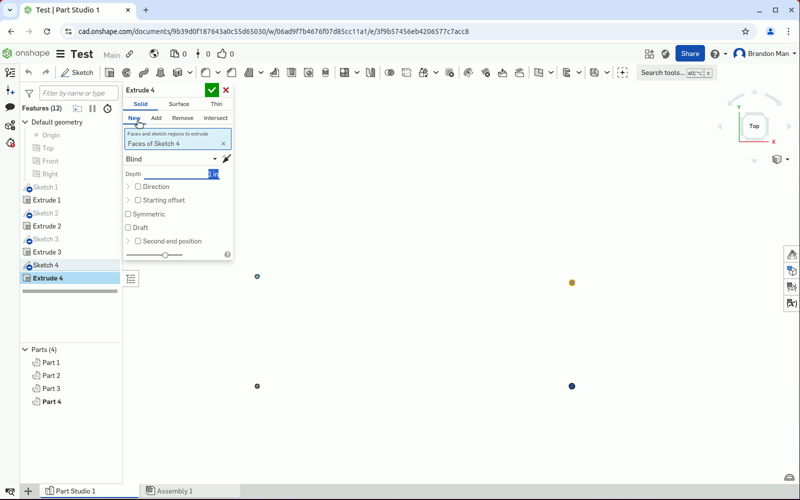
text(15.887)
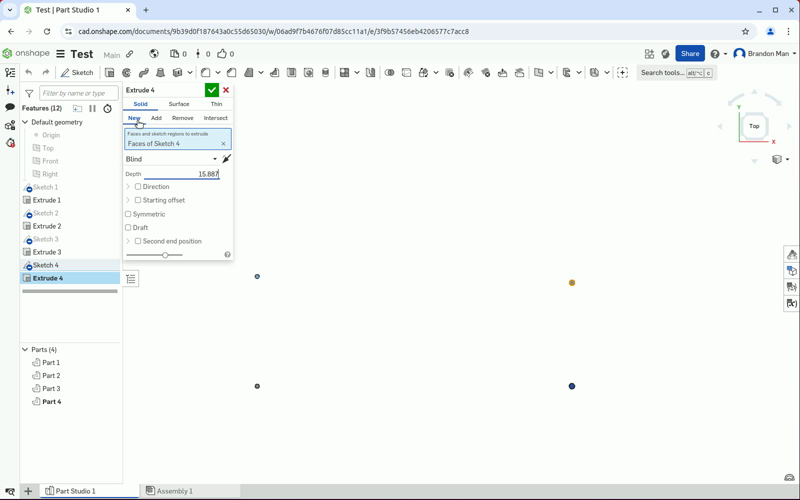
key(enter)
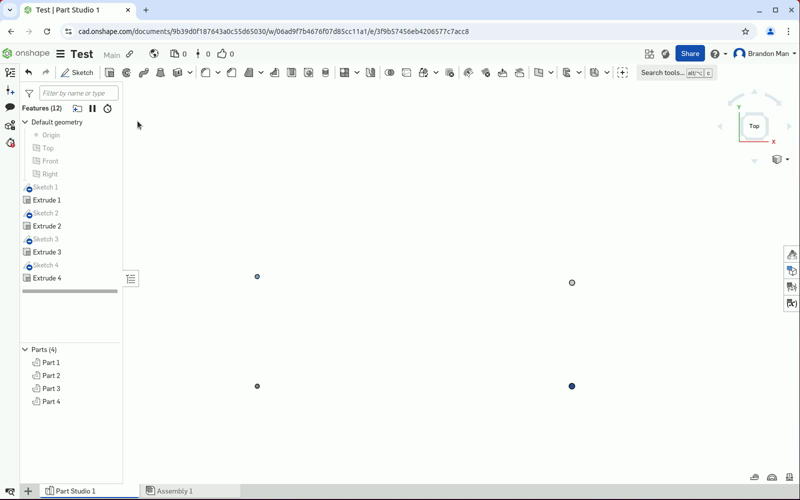
key(shift+h)
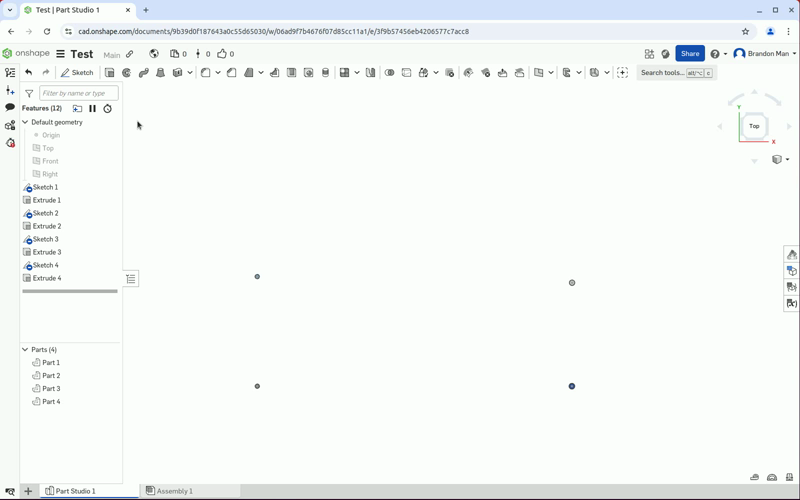
key(shift+h)
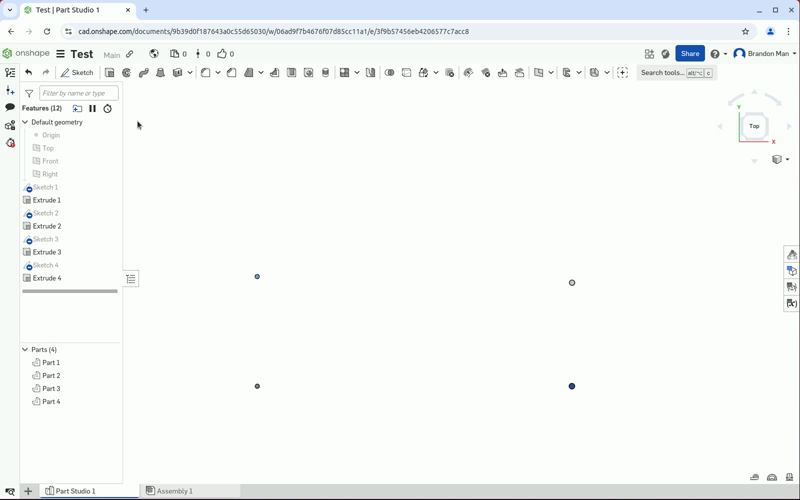
mouse_move(73, 189)
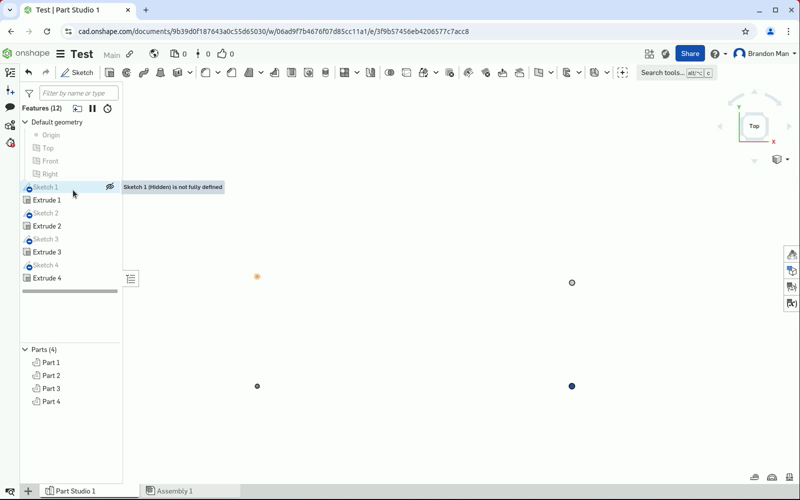
click(73, 189)
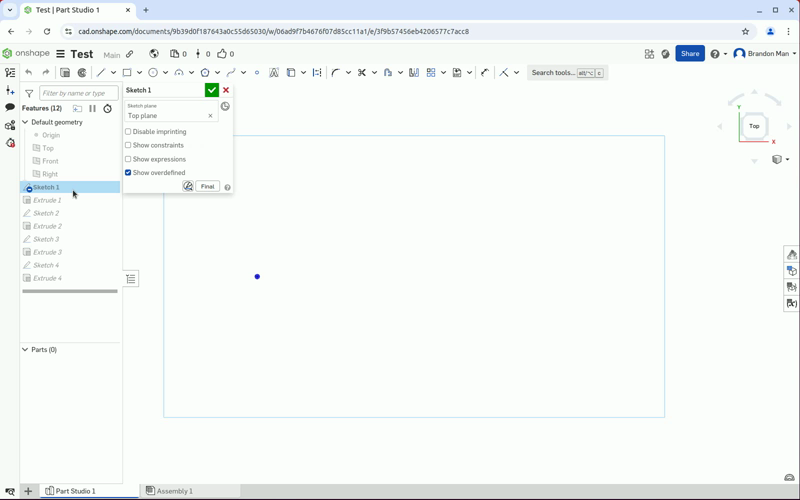
mouse_move(229, 92)
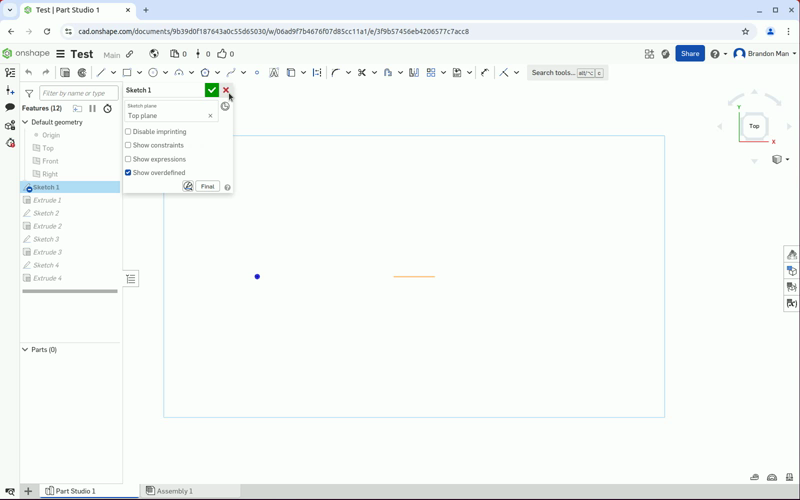
click(229, 92)
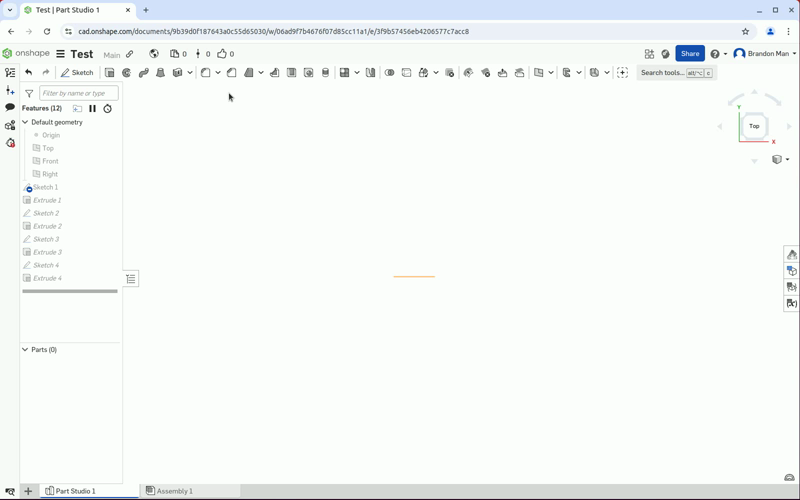
mouse_move(73, 352)
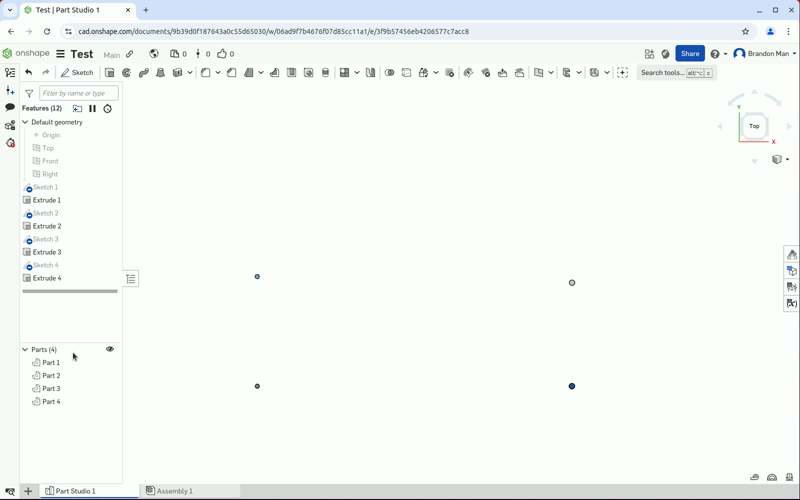
key(y)
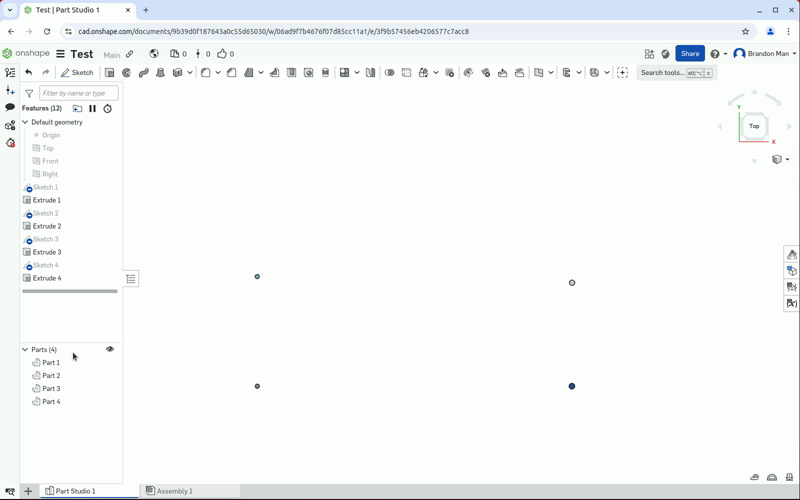
key(shift+p)
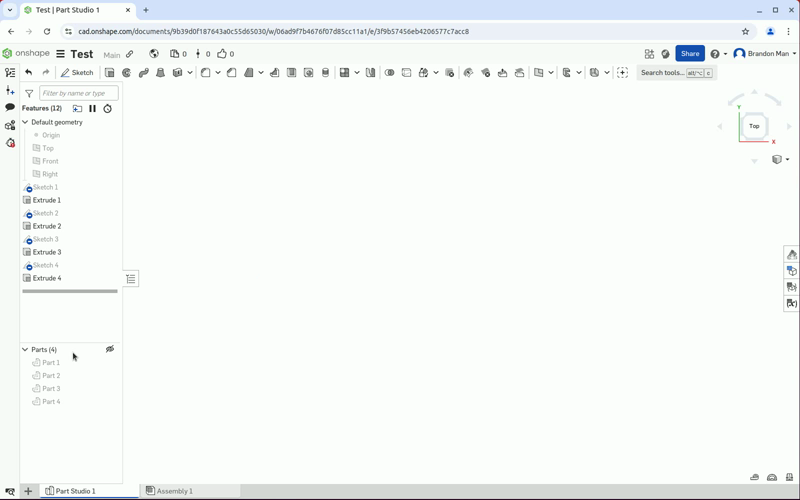
key(space)
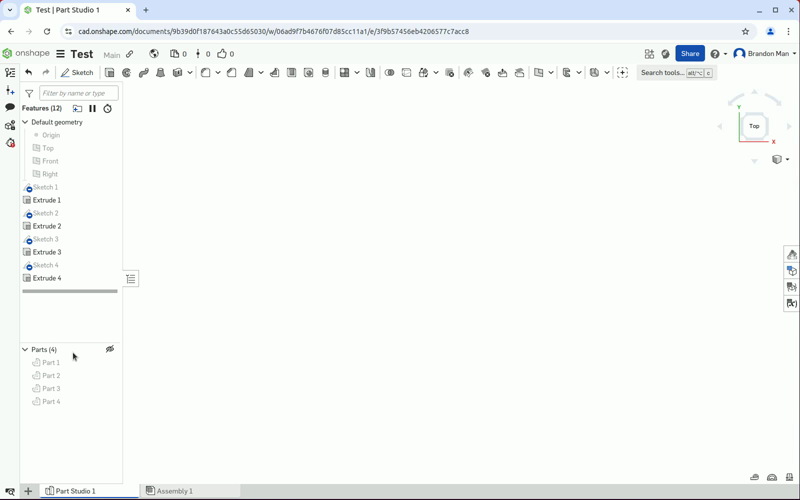
key_down(shift)
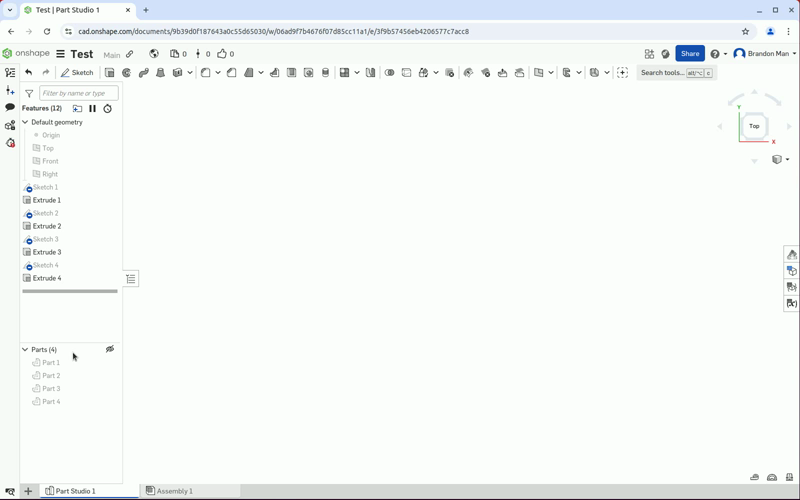
key(up)
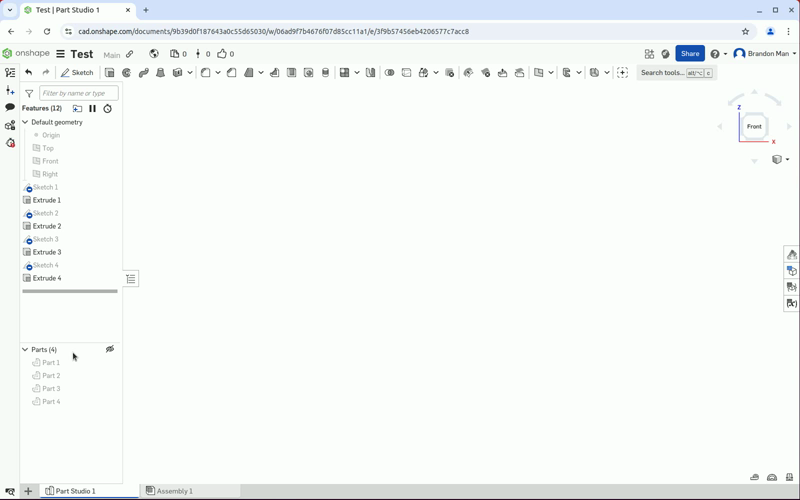
key_up(shift)
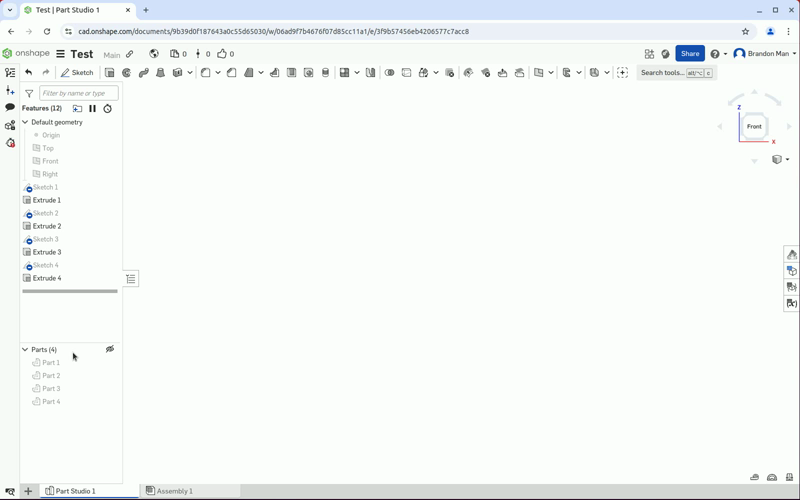
mouse_move(73, 352)
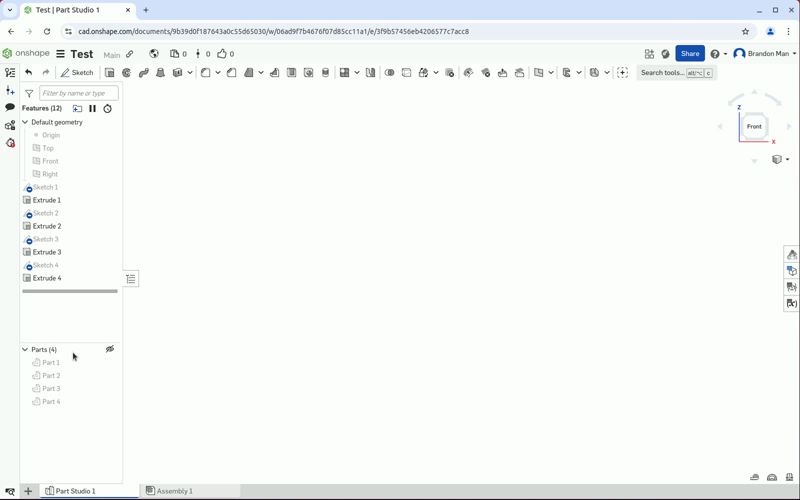
key(shift+y)
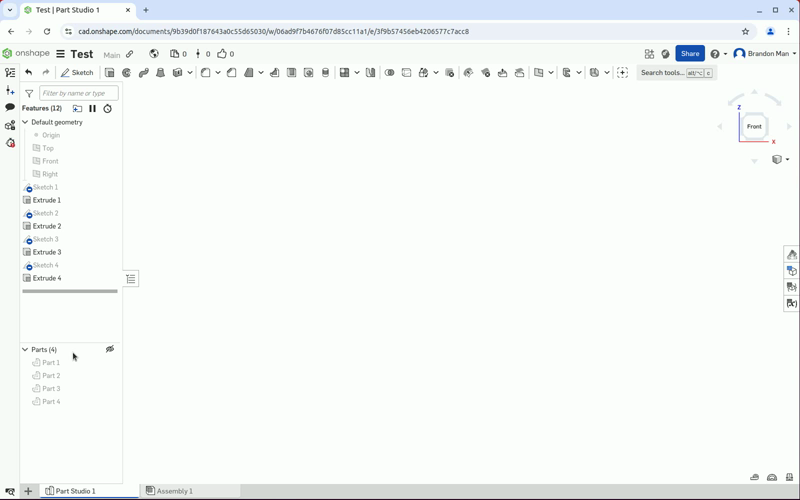
key(shift+s)
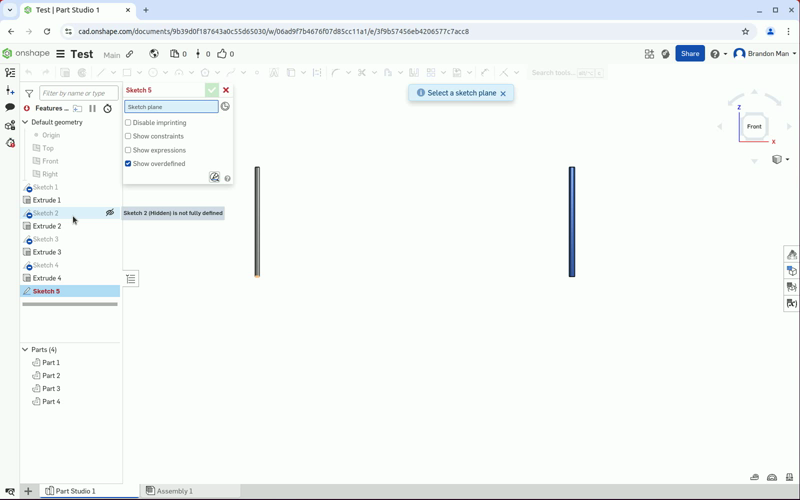
scroll(3)
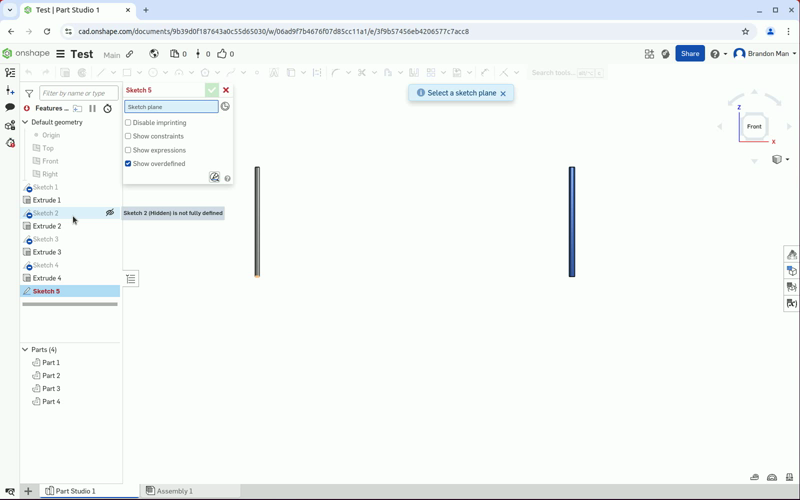
mouse_move(73, 163)
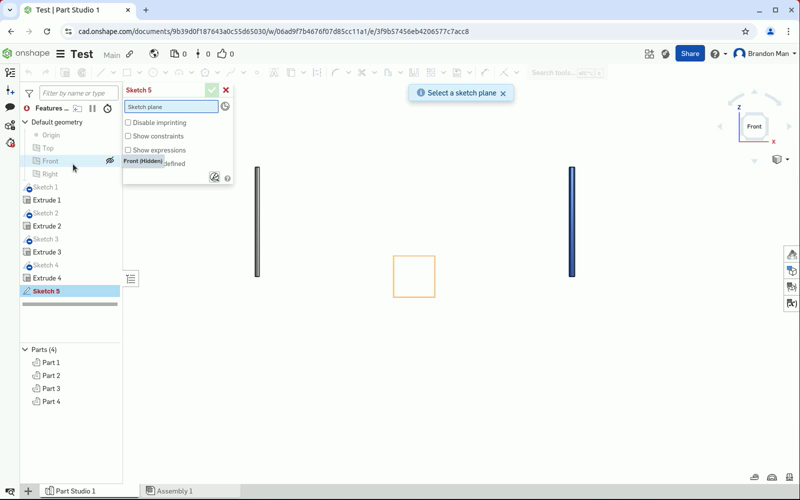
click(73, 163)
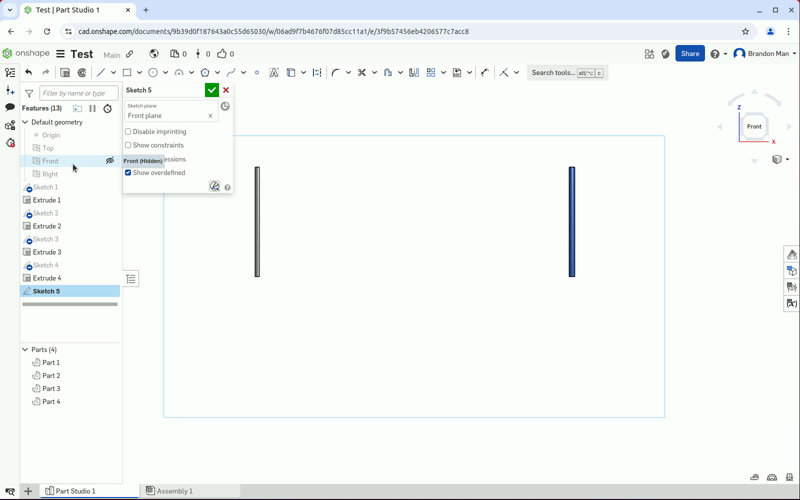
mouse_move(73, 352)
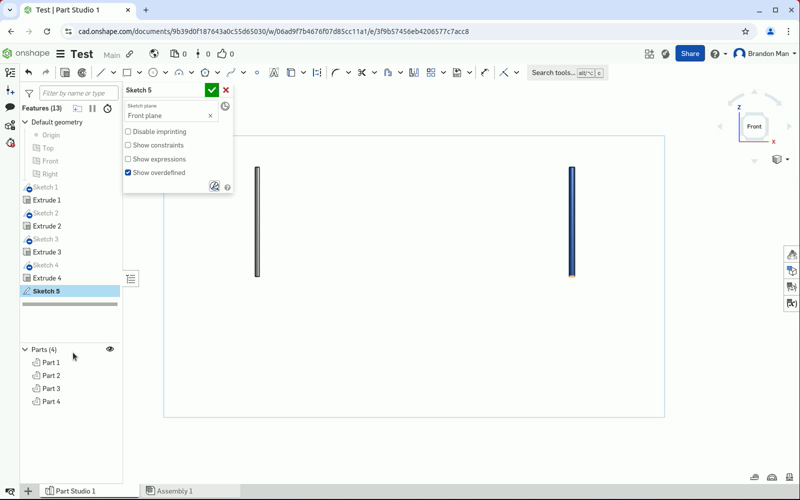
key(y)
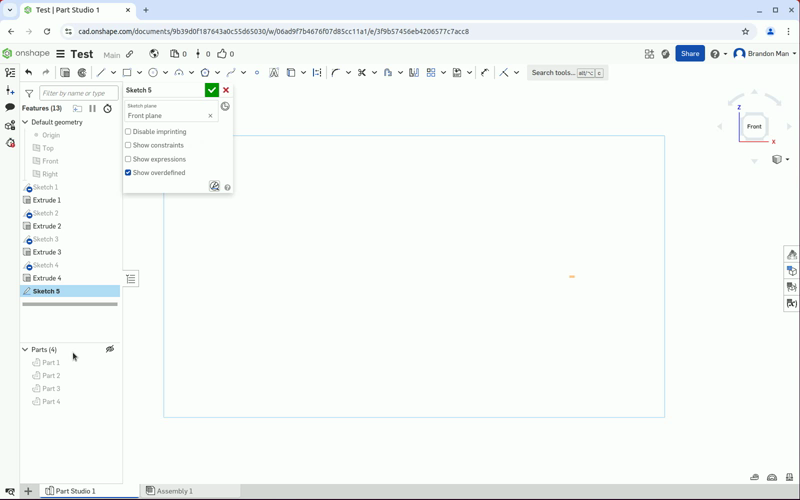
key(c)
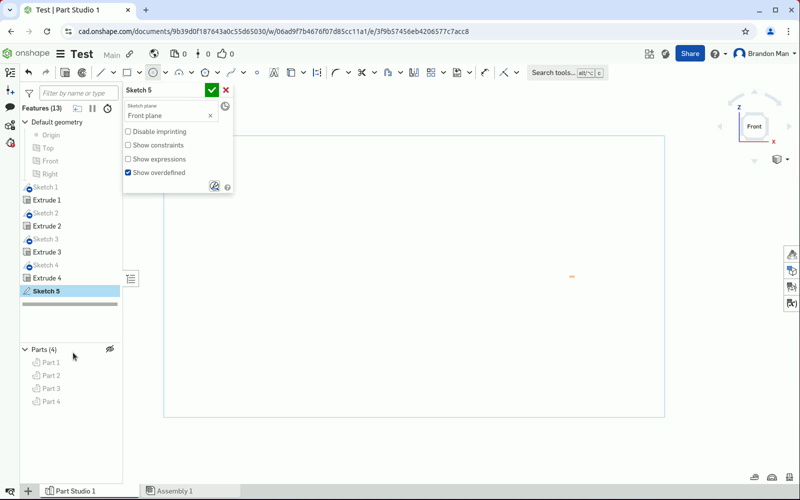
key_down(shift)
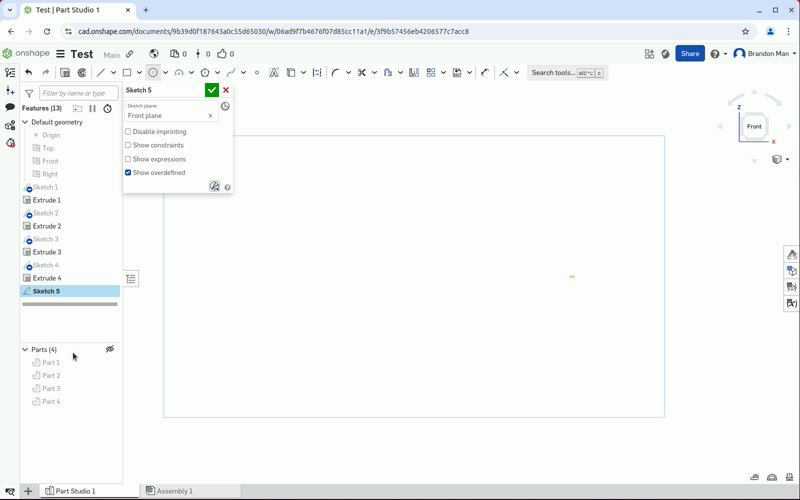
mouse_move(350, 215)
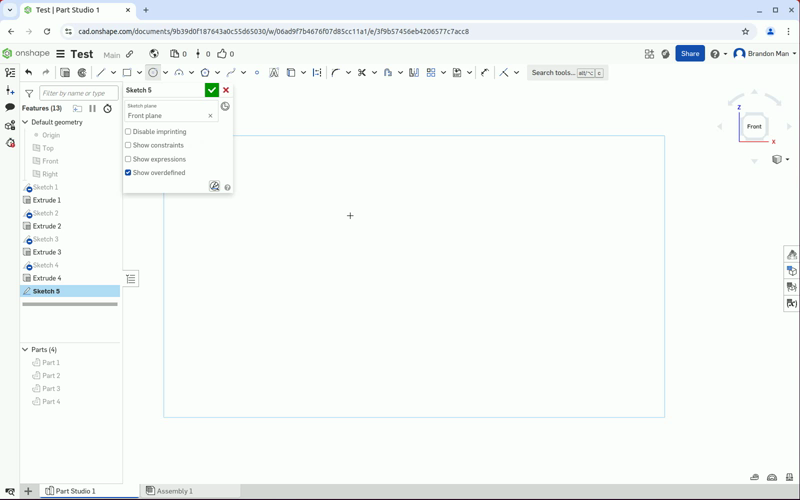
click(350, 215)
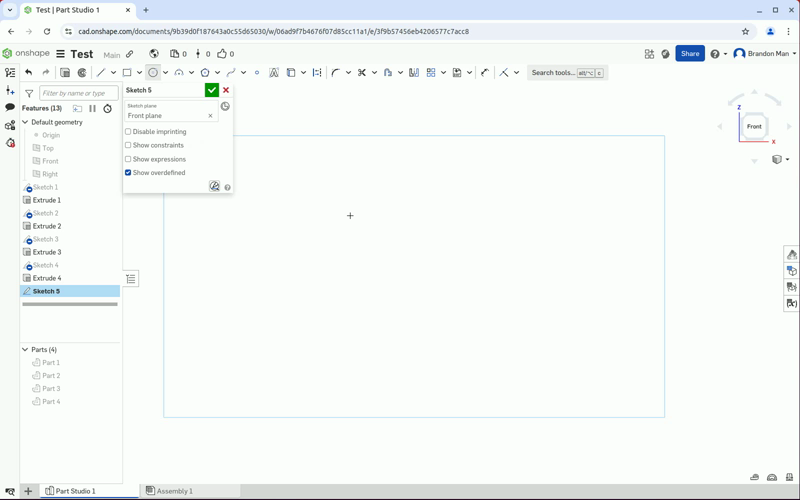
key_up(shift)
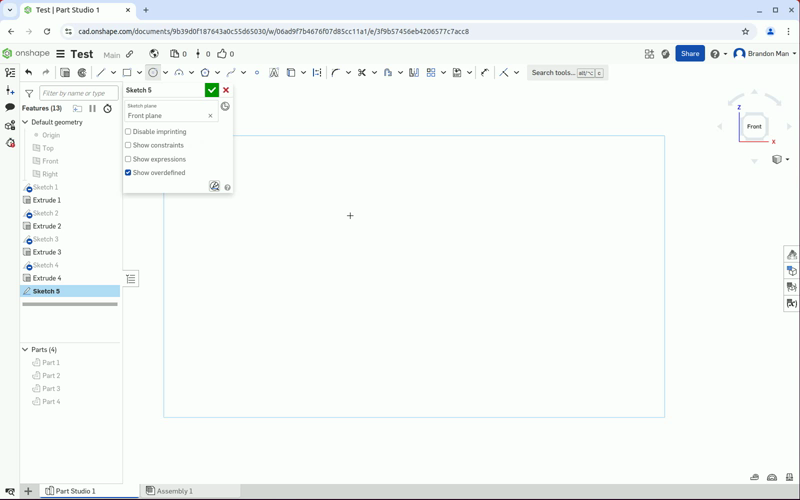
mouse_move(351, 215)
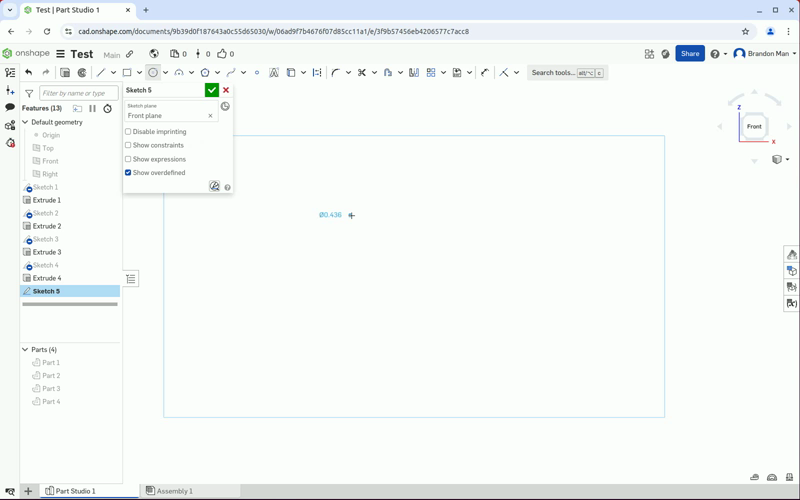
scroll(6)
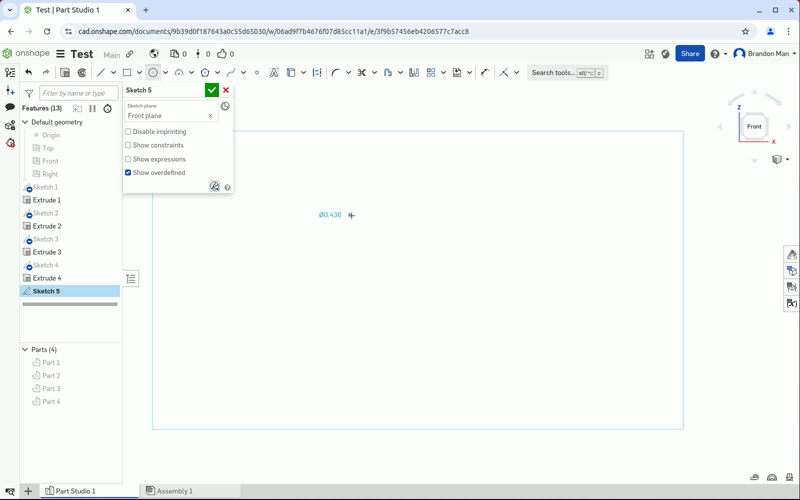
scroll(6)
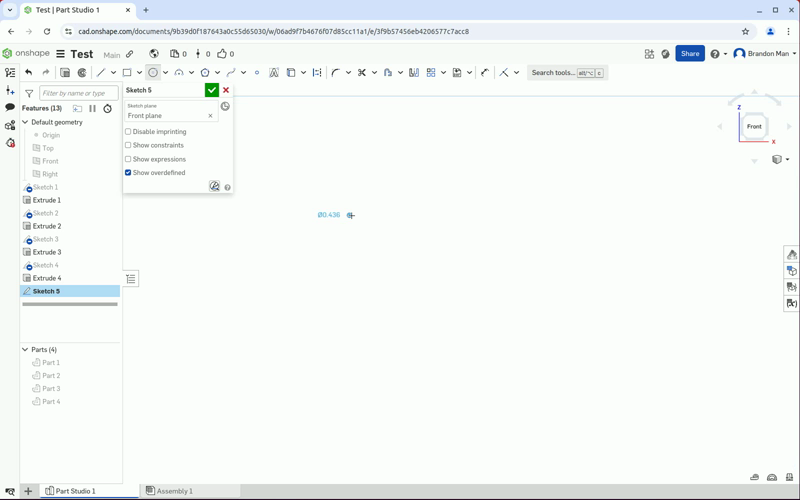
scroll(6)
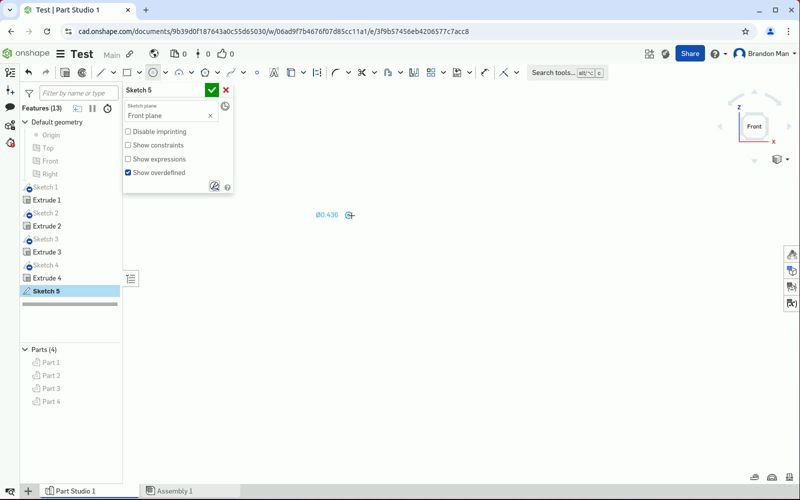
scroll(6)
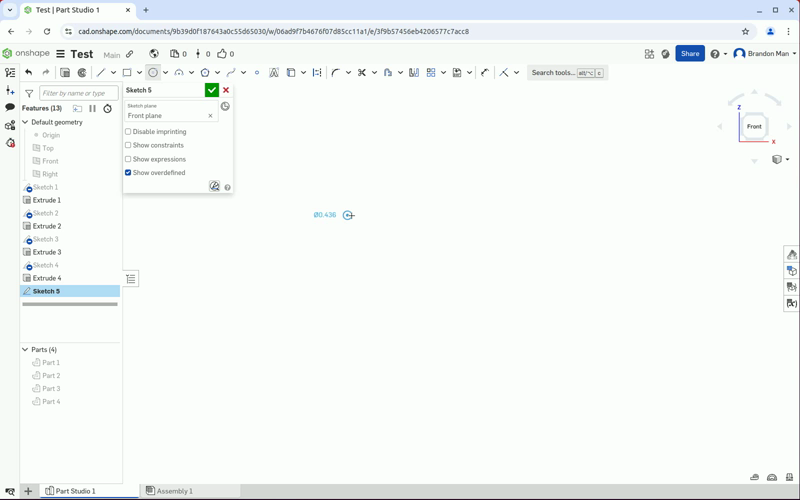
scroll(6)
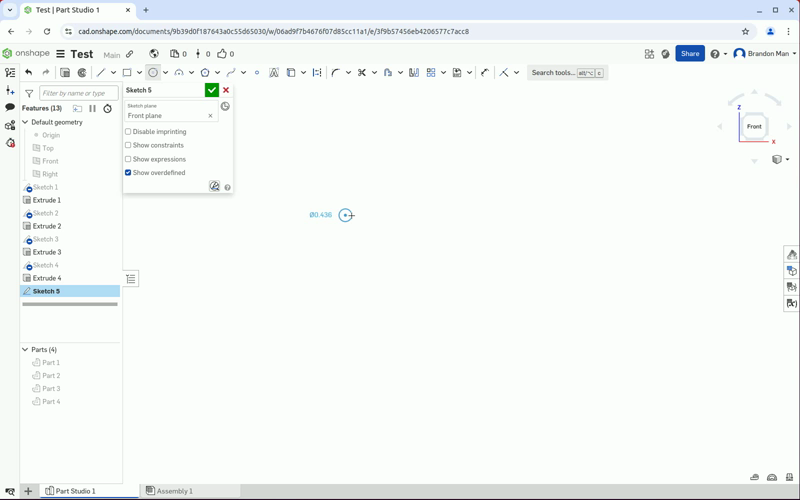
scroll(6)
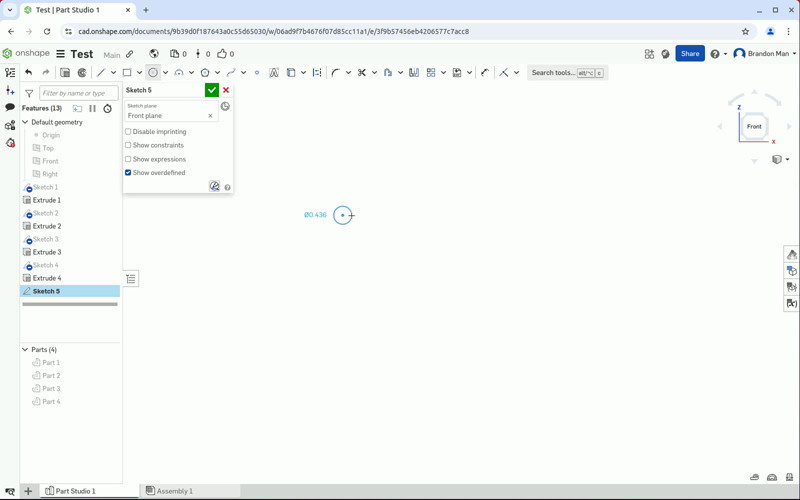
scroll(6)
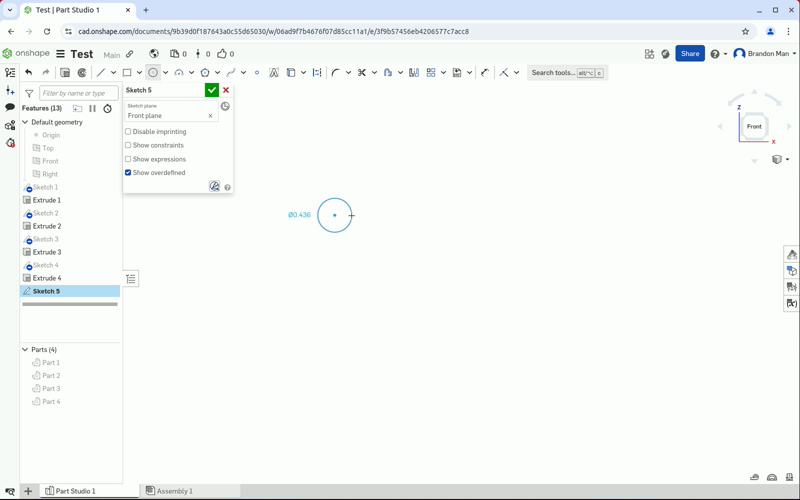
click(351, 215)
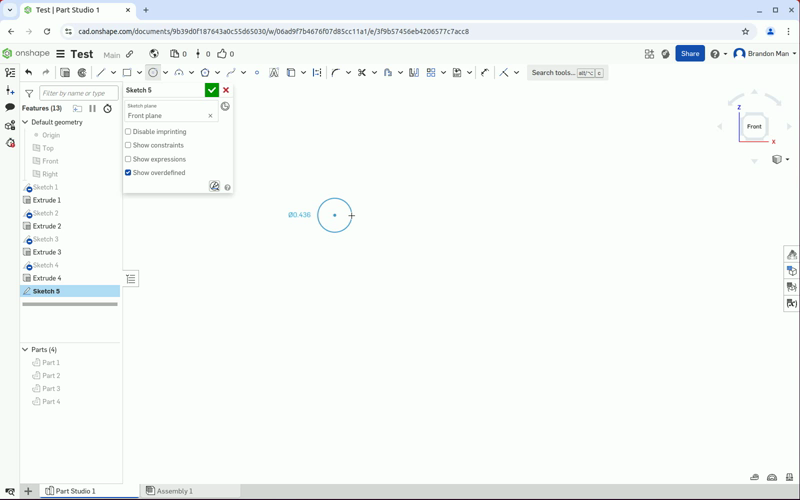
scroll(-6)
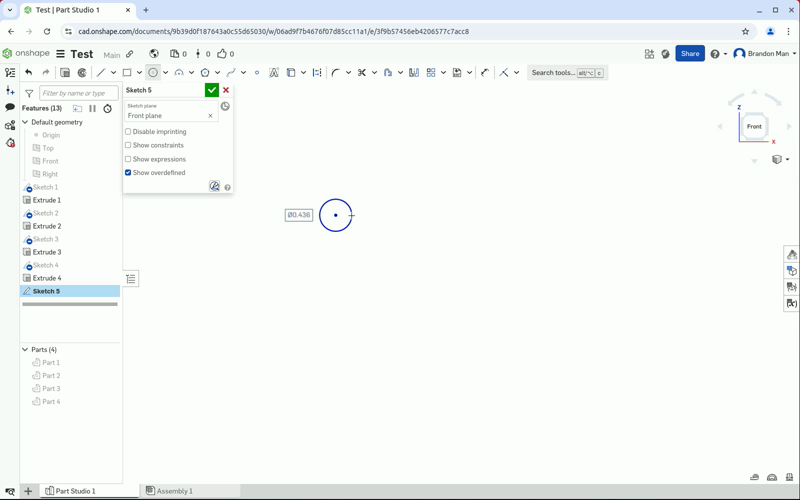
scroll(-6)
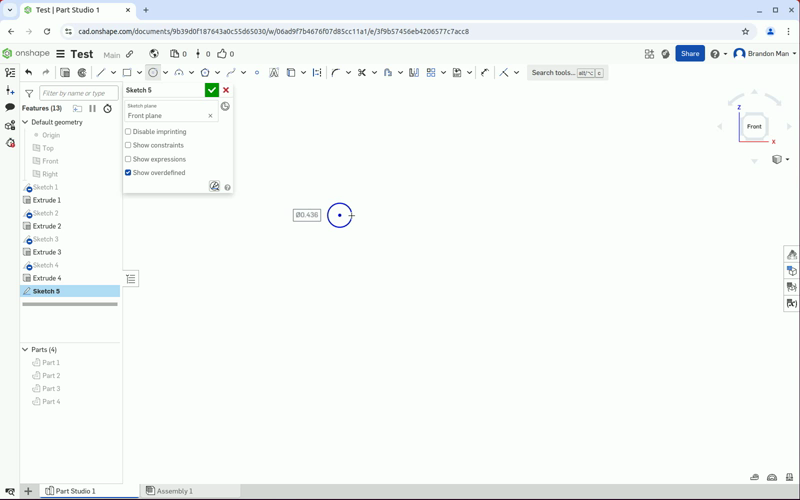
scroll(-6)
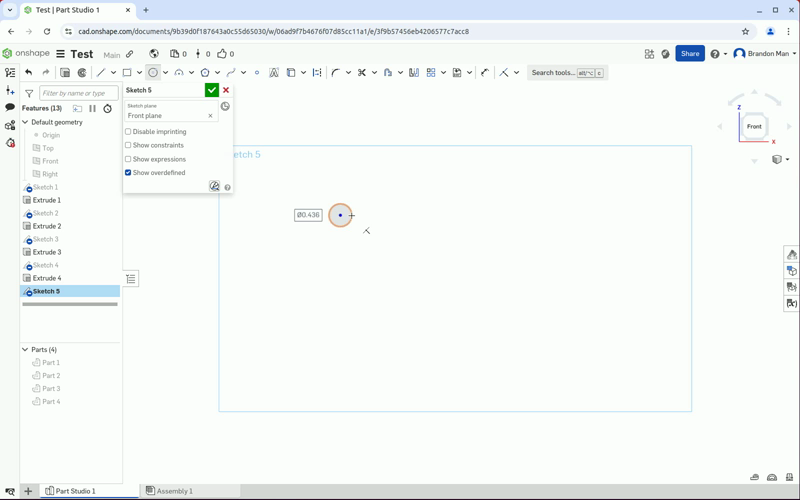
scroll(-6)
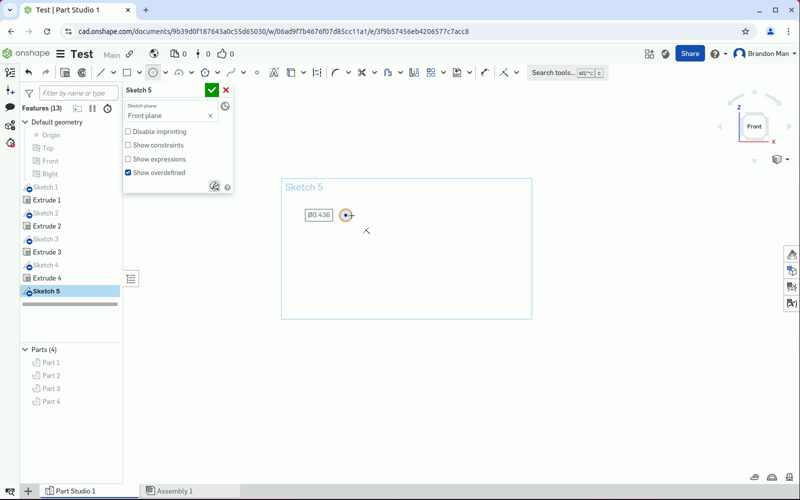
scroll(-6)
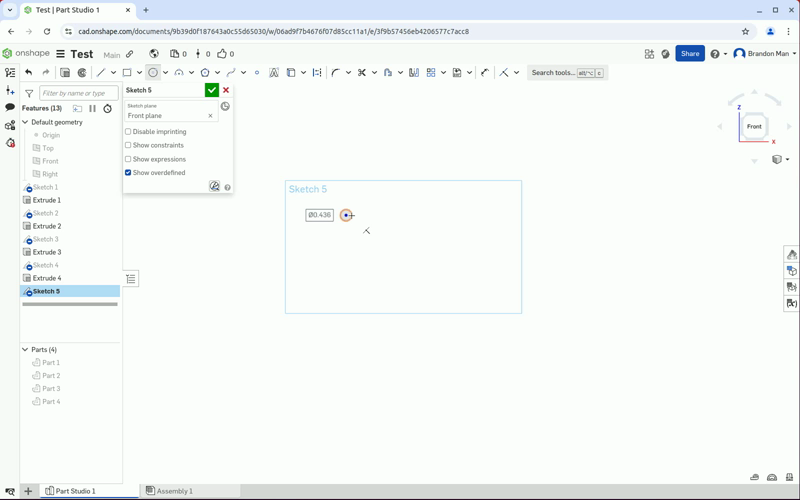
scroll(-6)
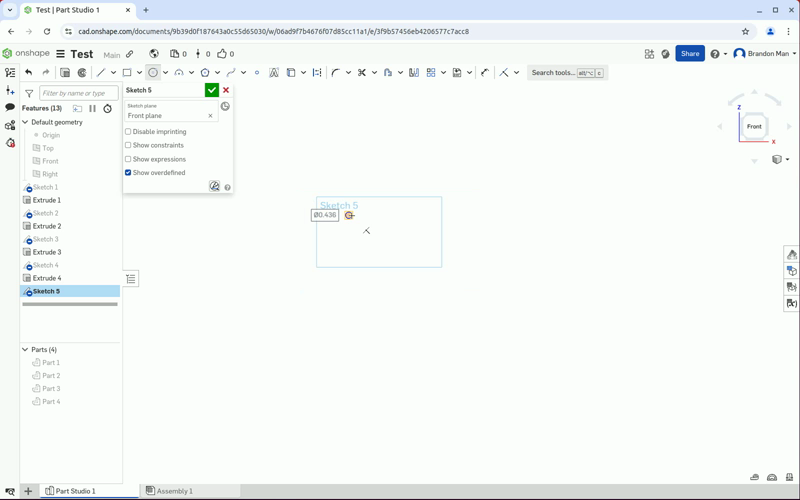
scroll(-6)
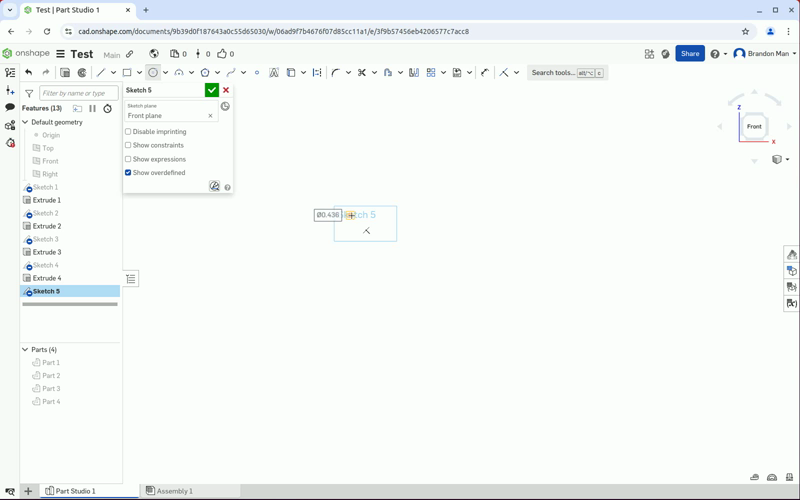
key(esc)
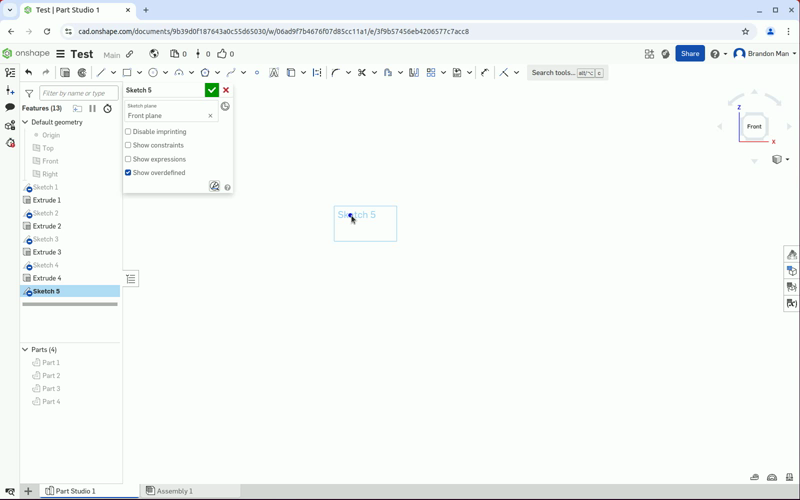
mouse_move(349, 214)
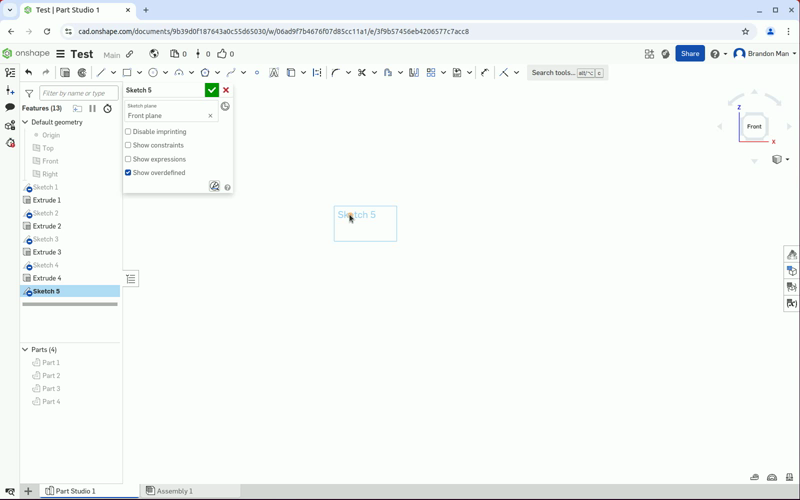
scroll(6)
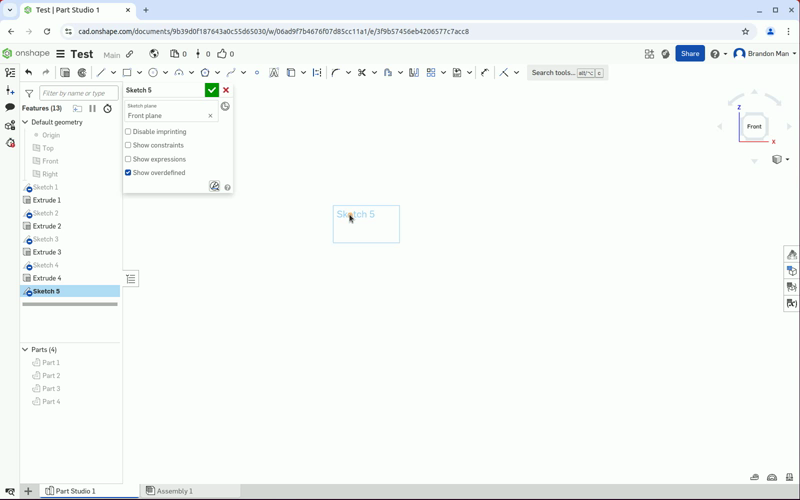
scroll(6)
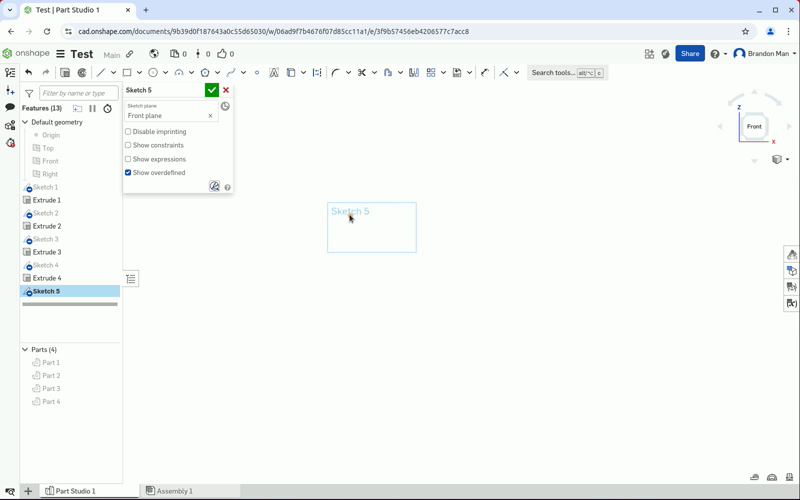
scroll(6)
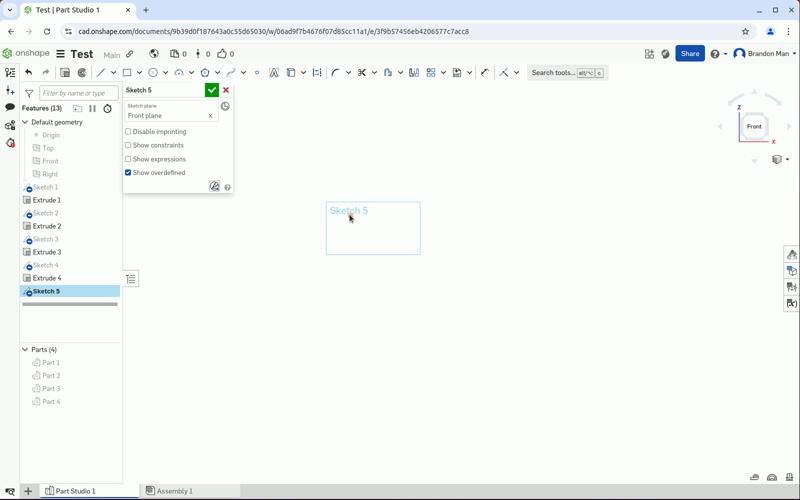
scroll(6)
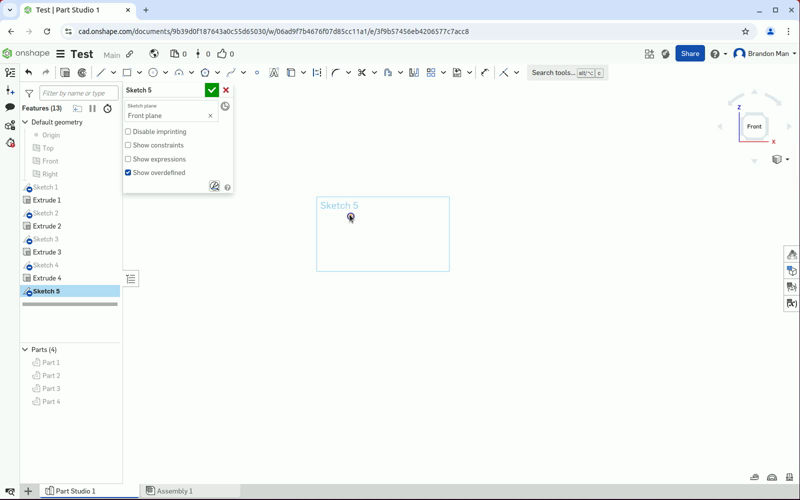
scroll(6)
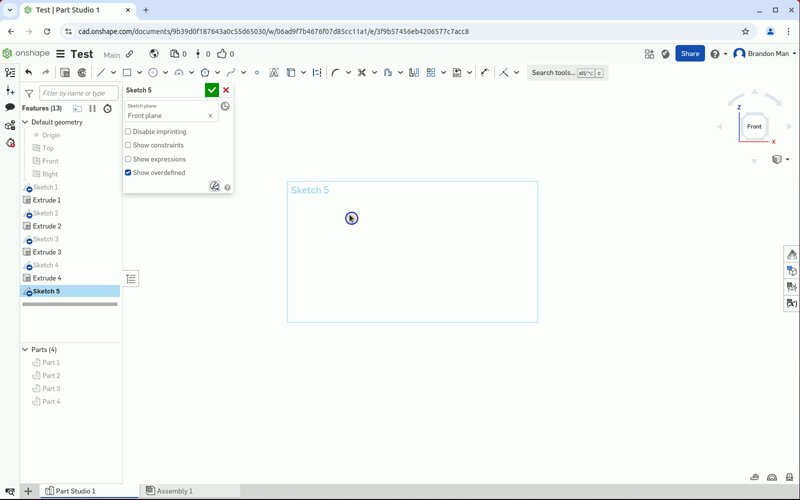
scroll(6)
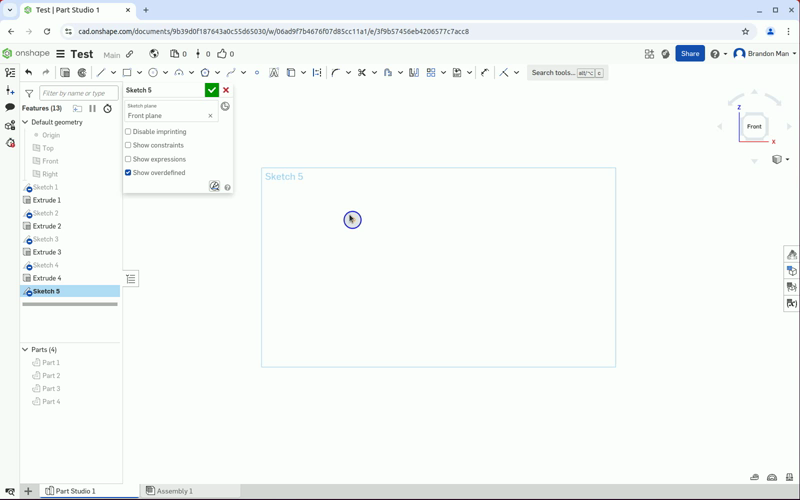
scroll(6)
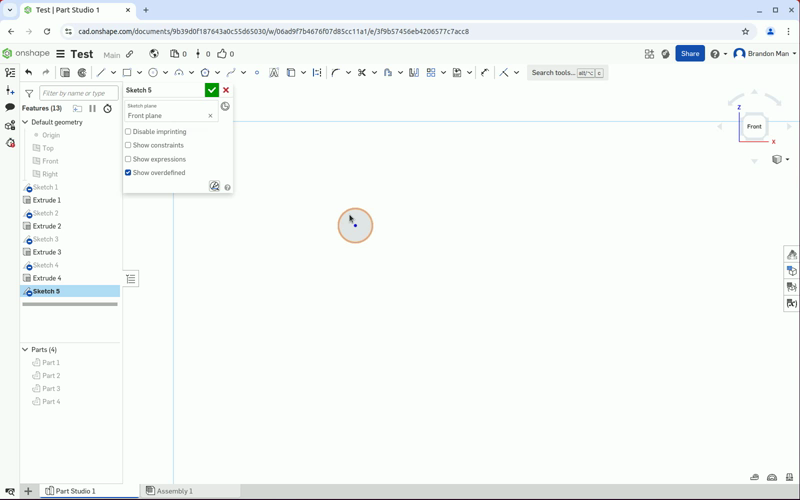
click(349, 214)
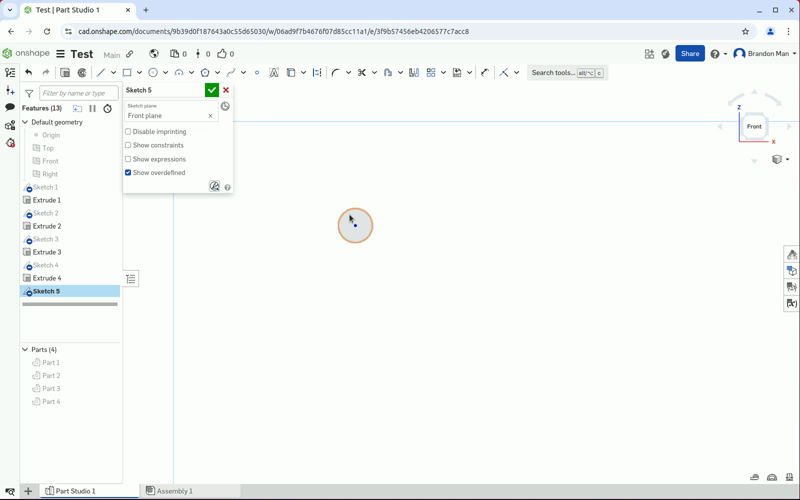
scroll(-6)
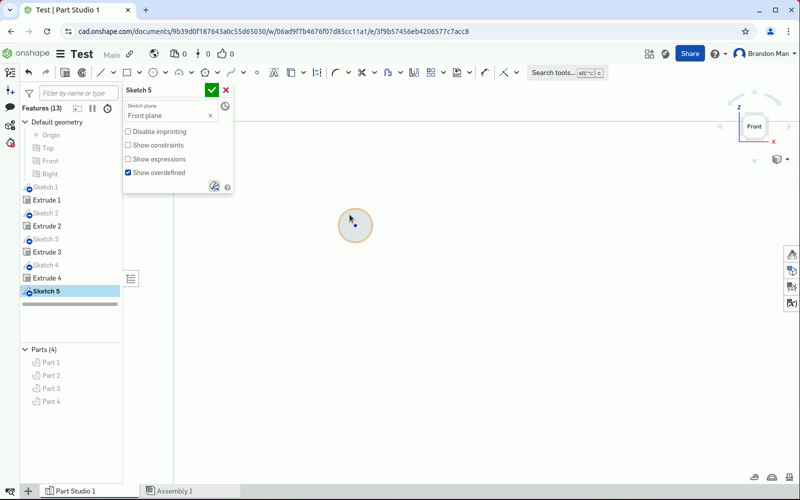
scroll(-6)
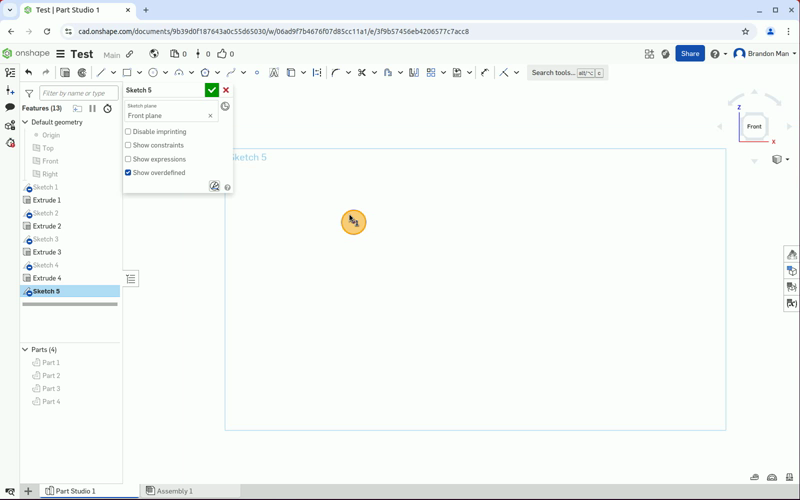
scroll(-6)
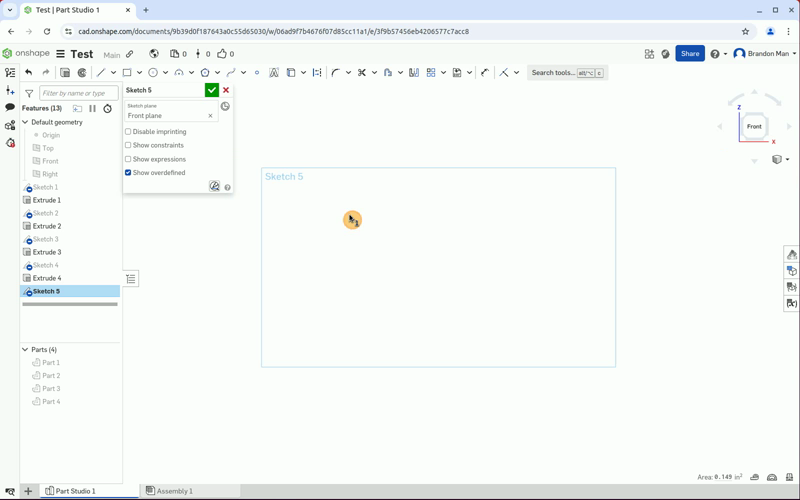
scroll(-6)
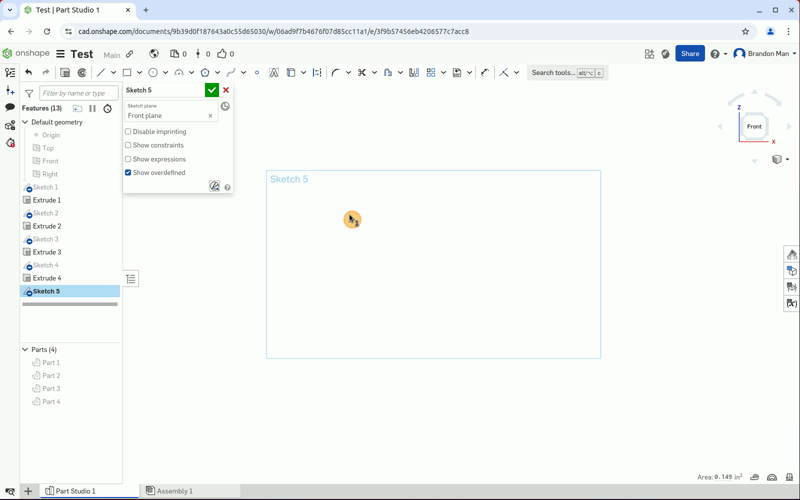
scroll(-6)
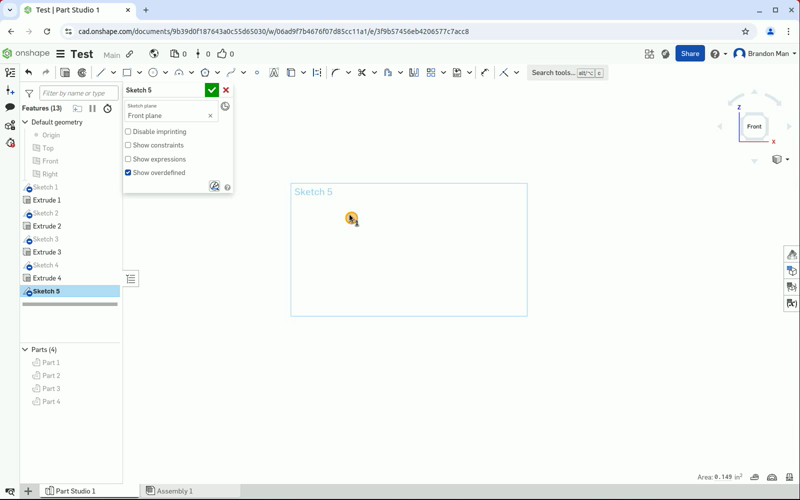
scroll(-6)
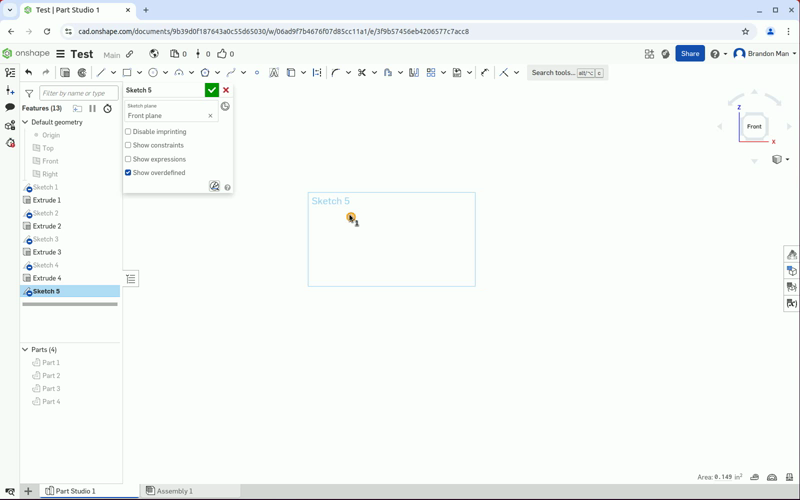
scroll(-6)
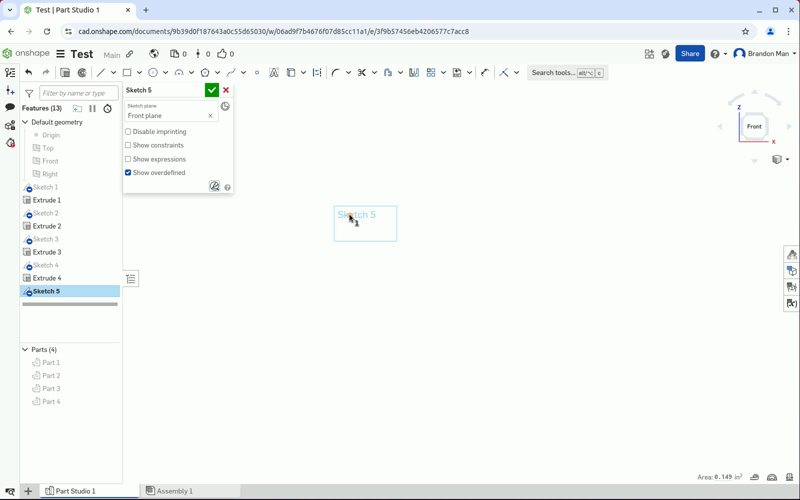
mouse_move(73, 352)
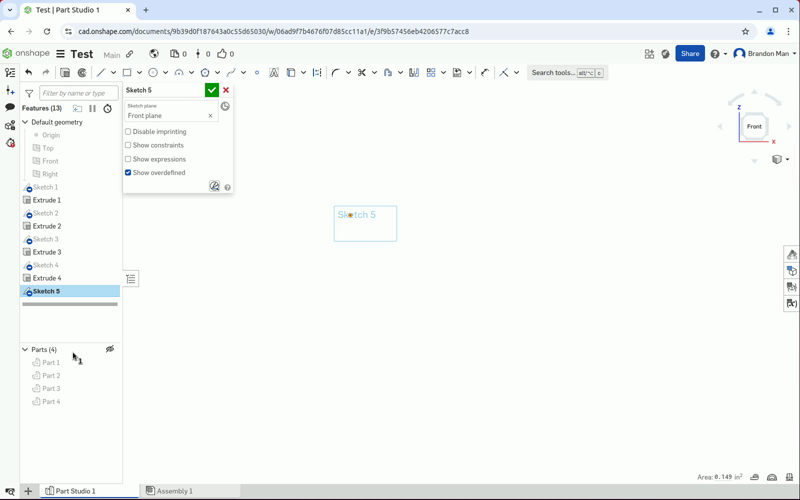
key(shift+y)
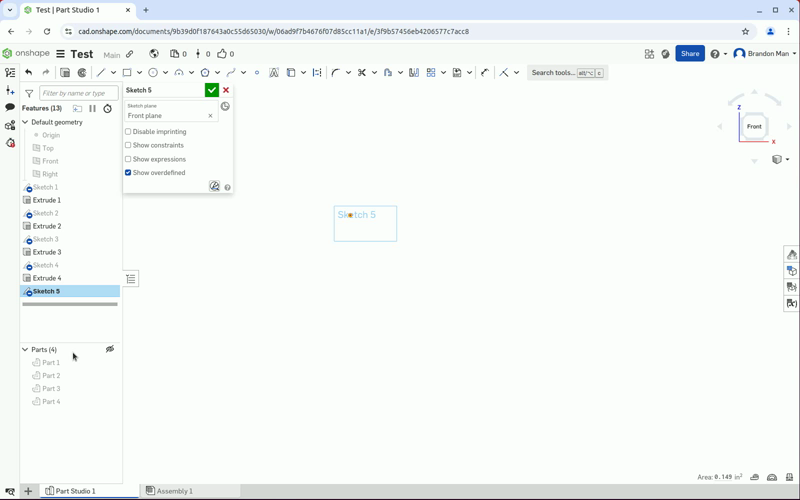
key(shift+e)
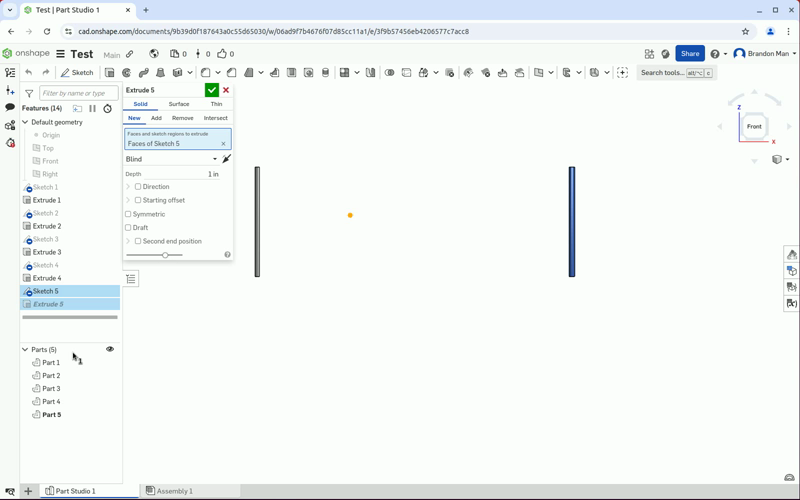
mouse_move(143, 106)
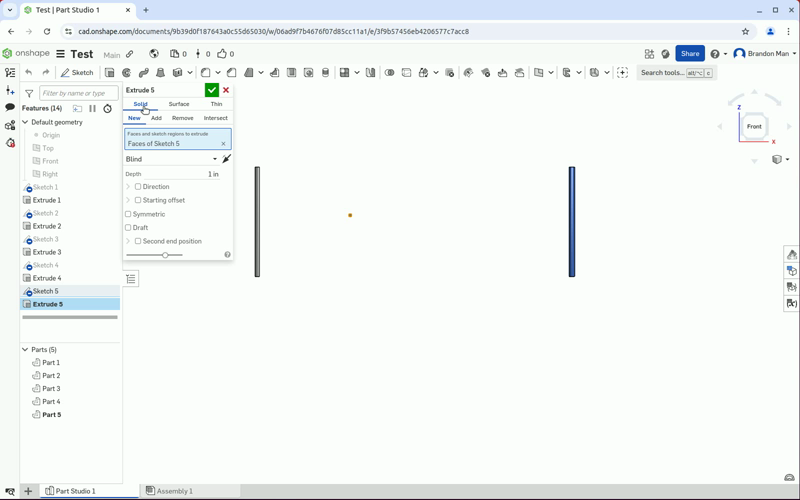
click(143, 106)
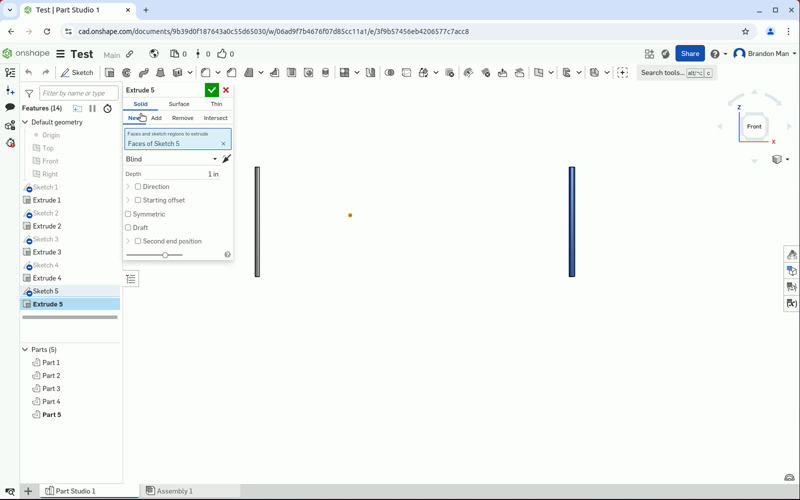
mouse_move(137, 120)
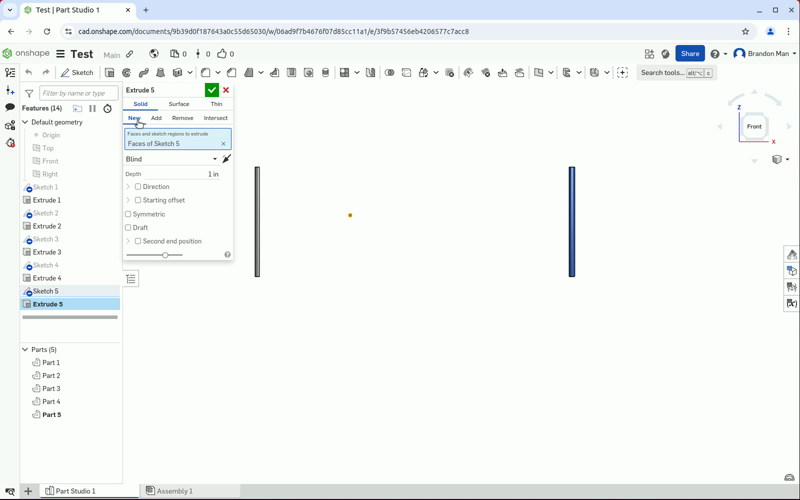
click(137, 120)
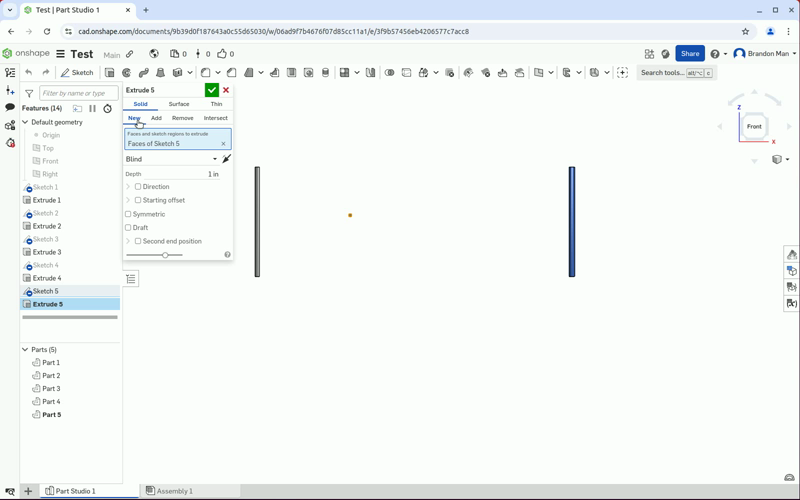
key(tab, 4)
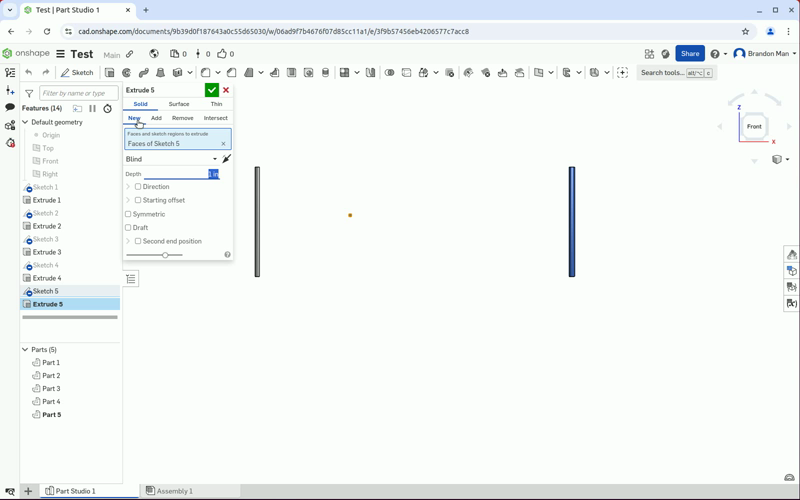
text(15.887)
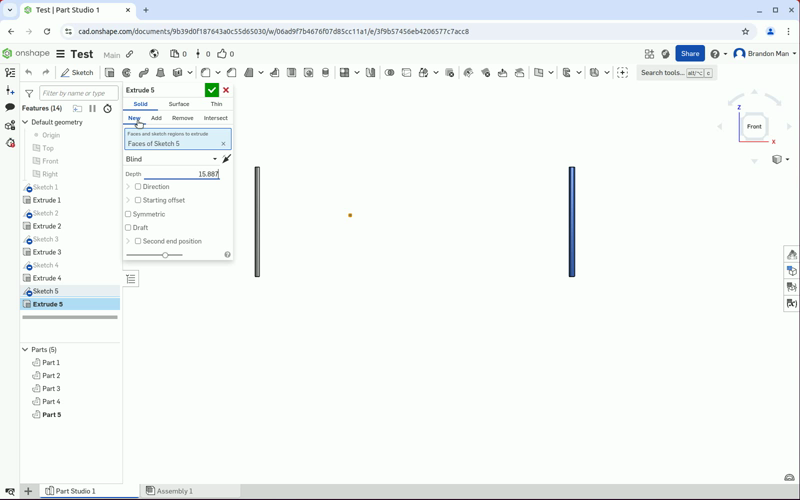
key(enter)
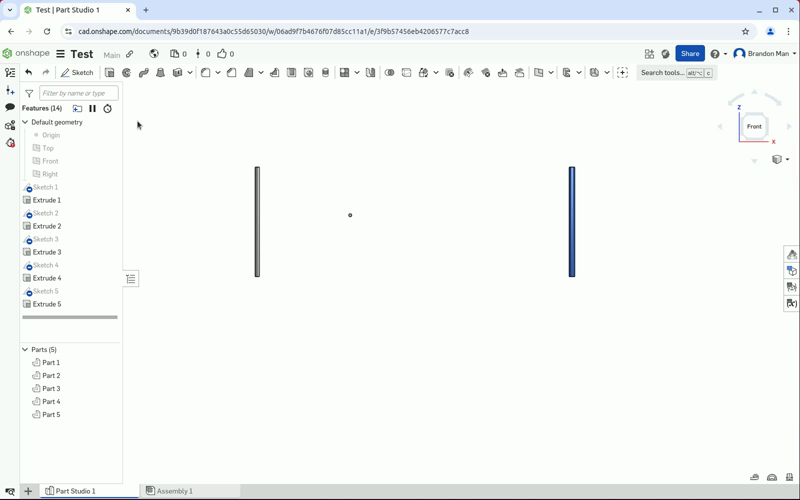
key(shift+h)
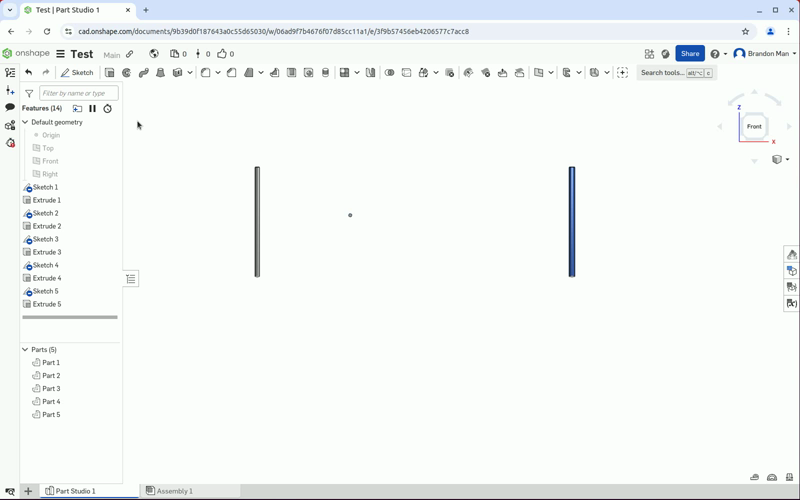
key(shift+h)
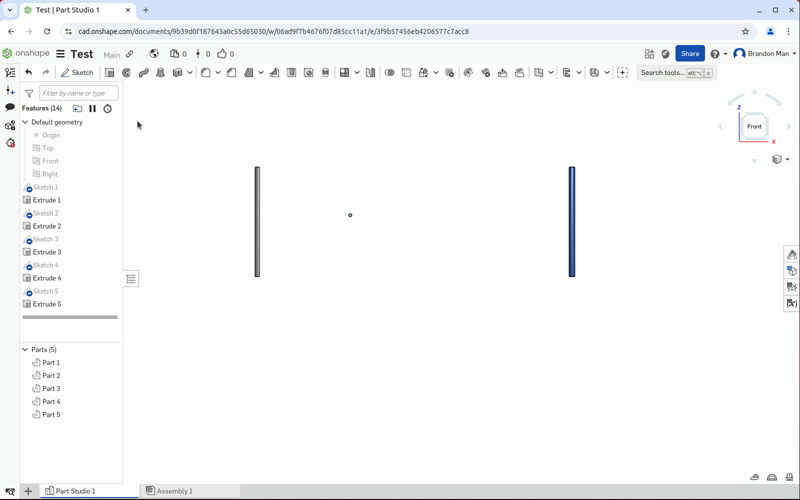
mouse_move(73, 189)
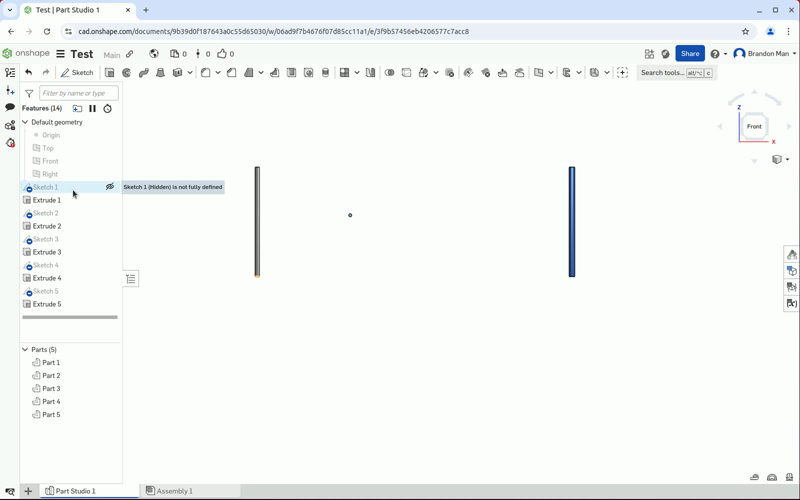
click(73, 189)
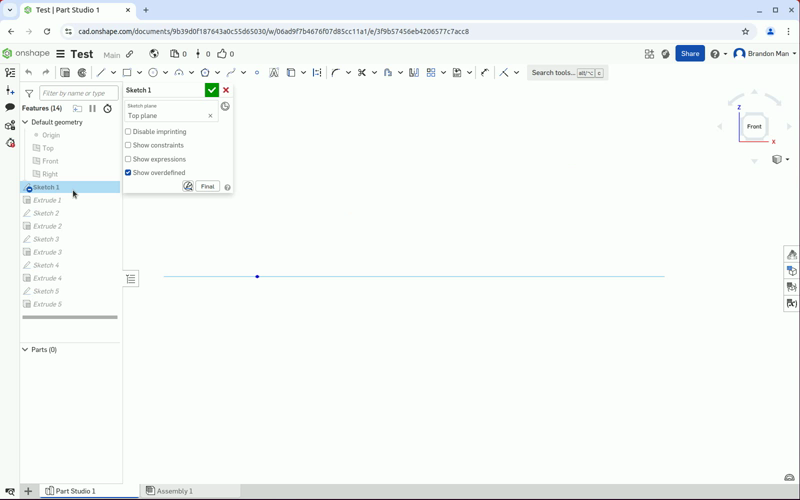
mouse_move(229, 92)
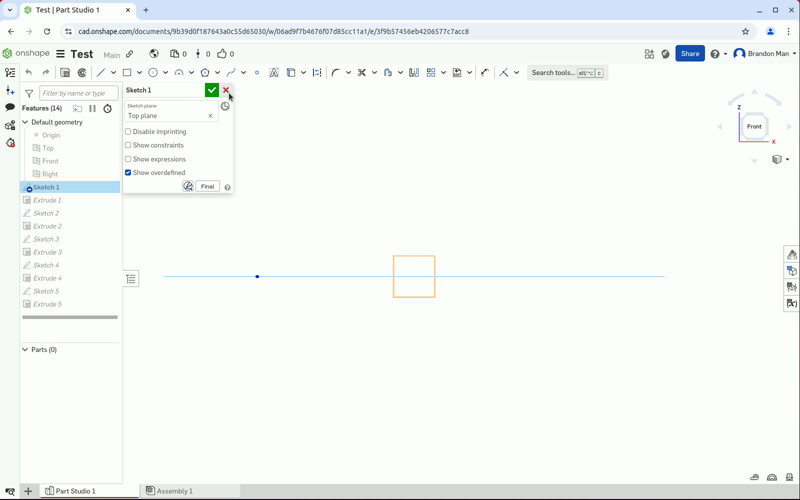
click(229, 92)
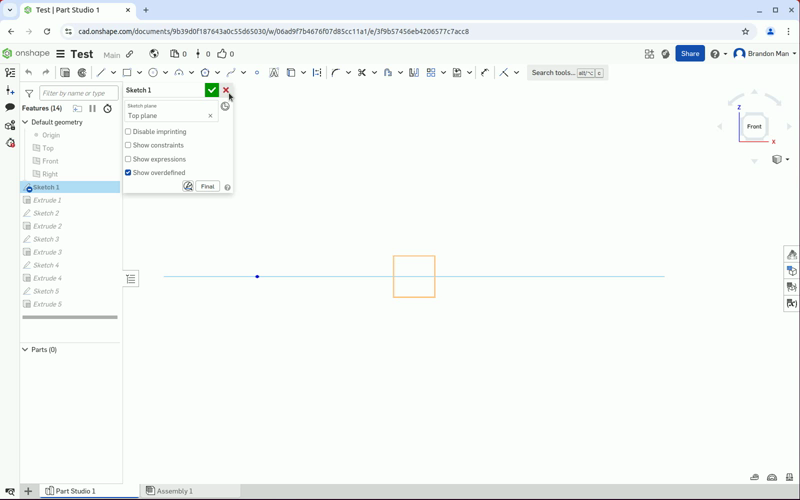
key(shift+s)
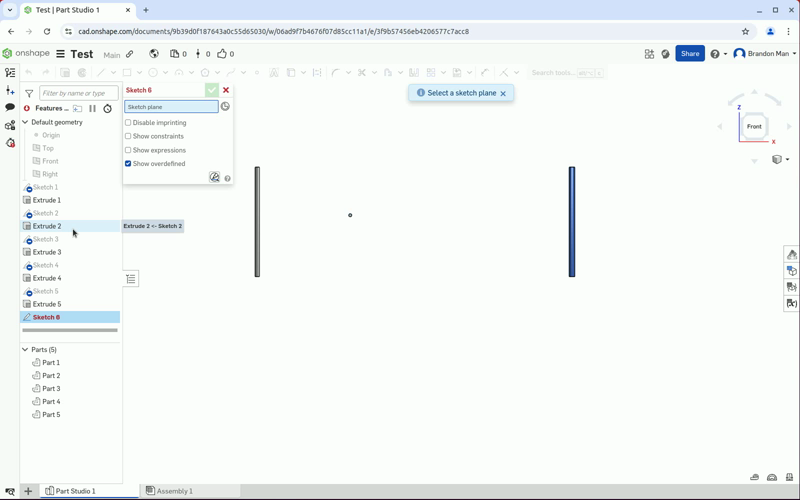
scroll(3)
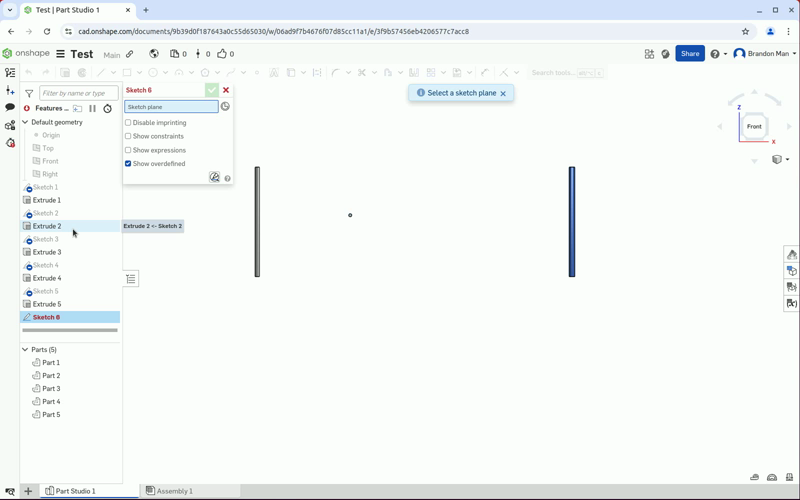
mouse_move(73, 163)
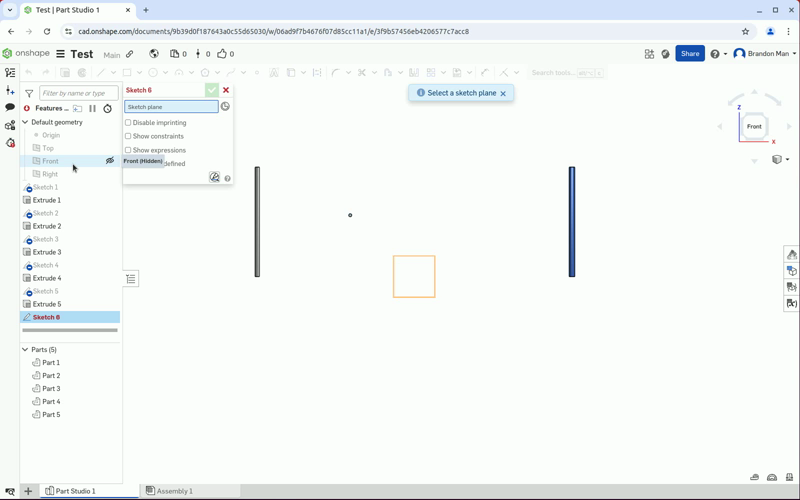
click(73, 163)
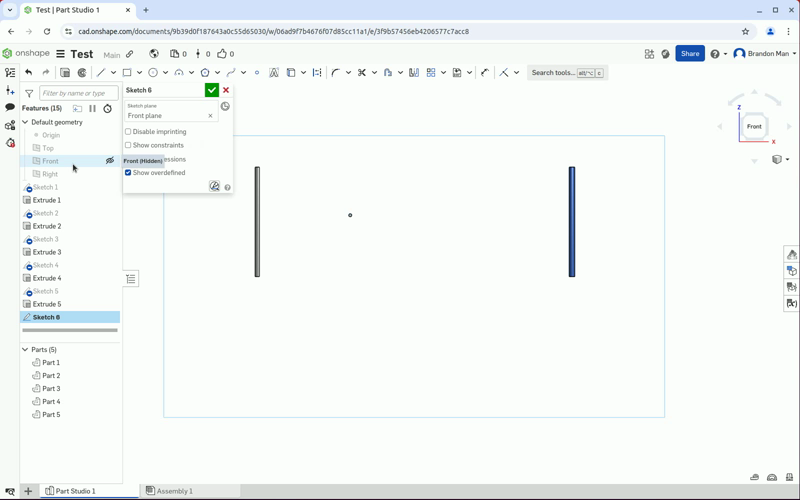
mouse_move(73, 352)
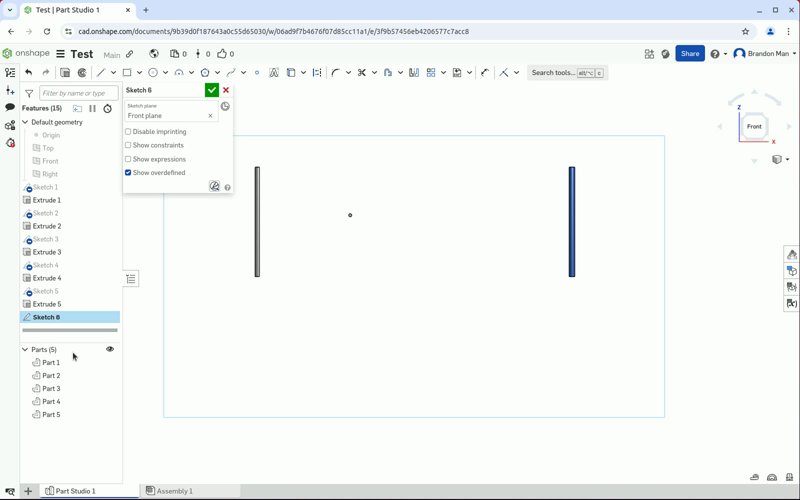
key(y)
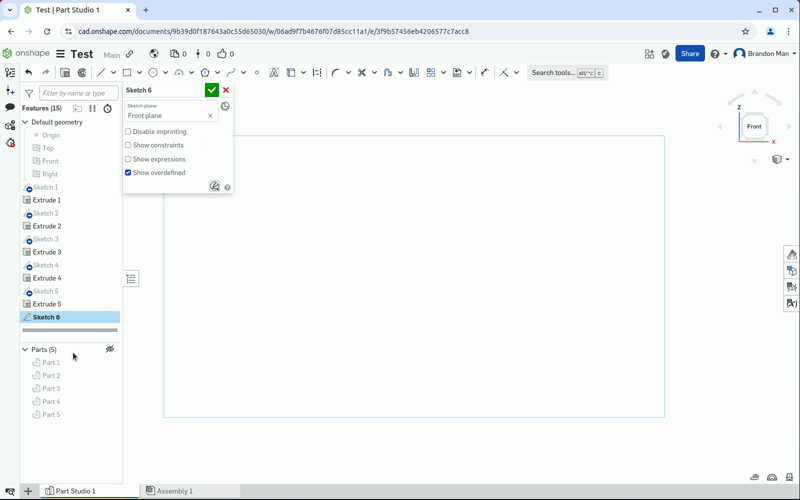
key(c)
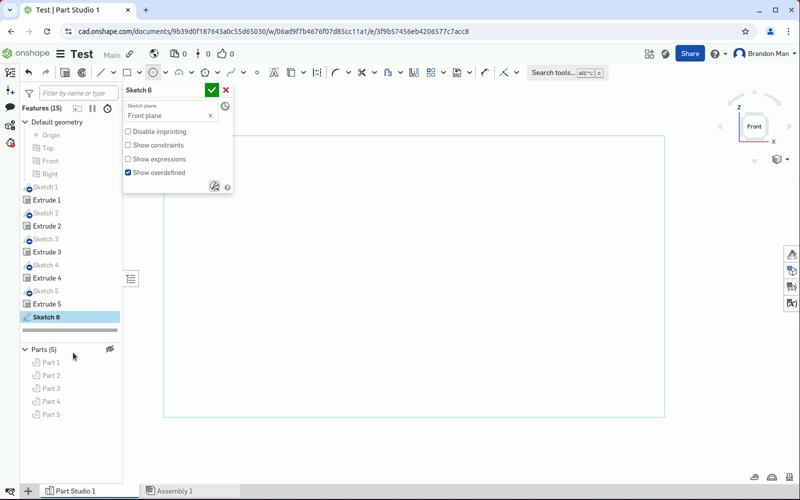
key_down(shift)
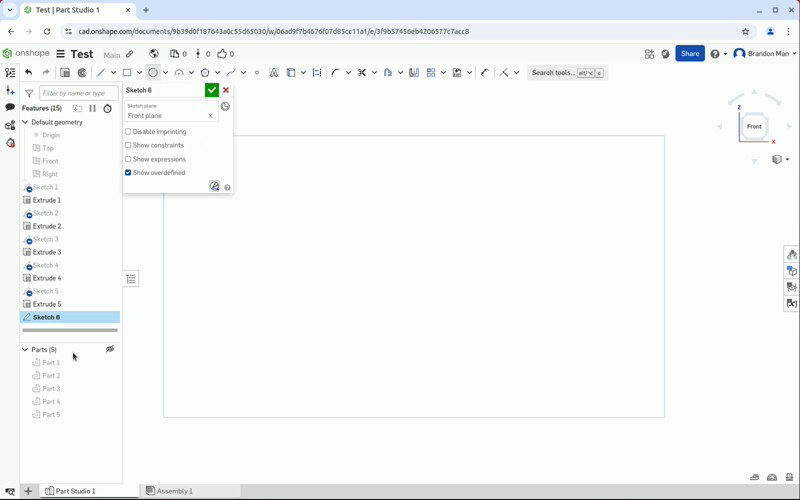
mouse_move(350, 265)
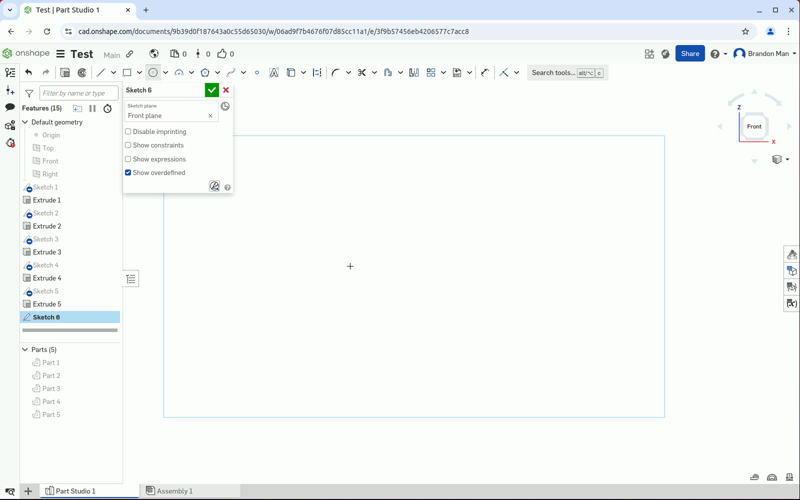
click(350, 265)
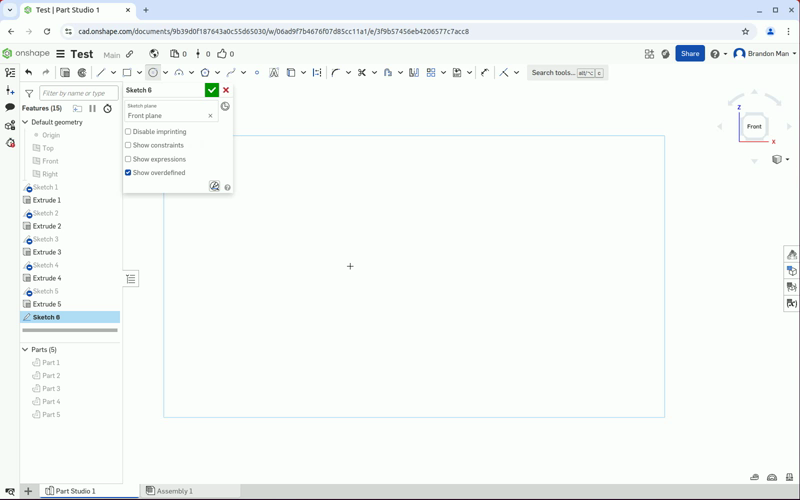
key_up(shift)
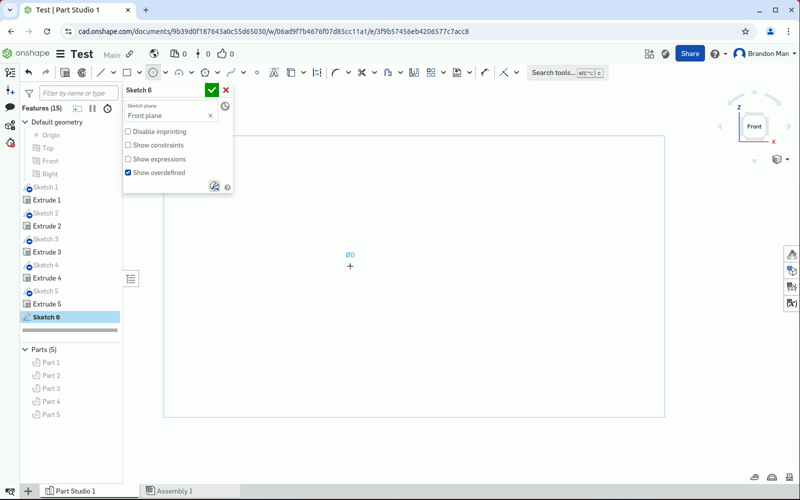
mouse_move(351, 265)
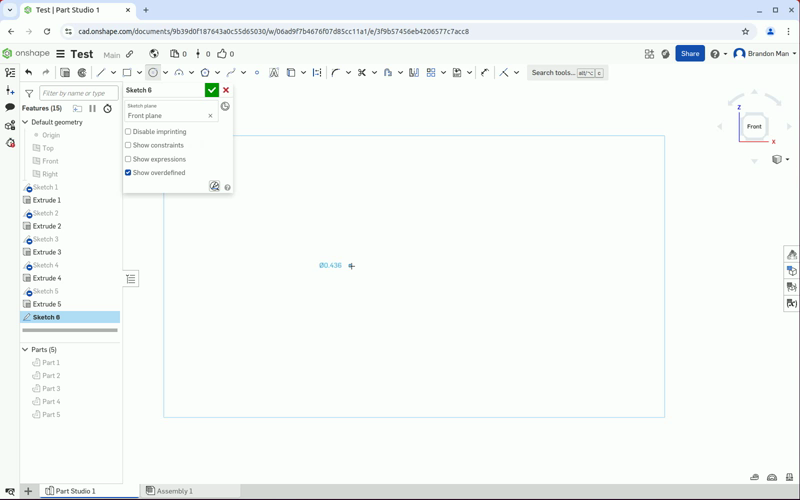
scroll(6)
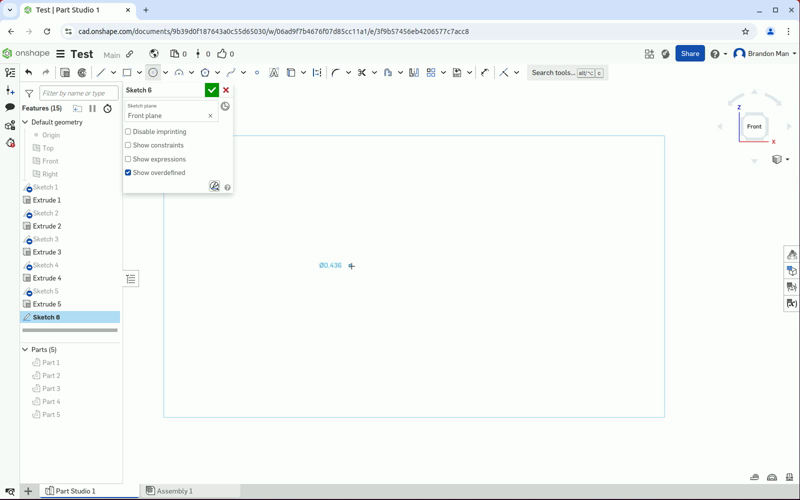
scroll(6)
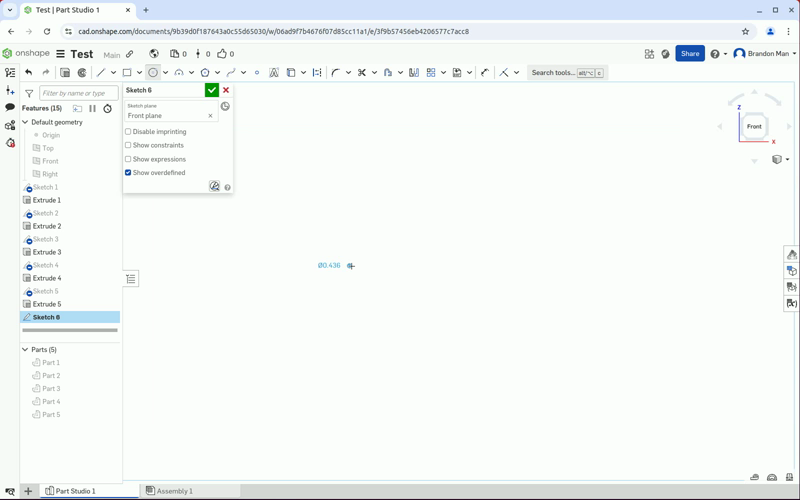
scroll(6)
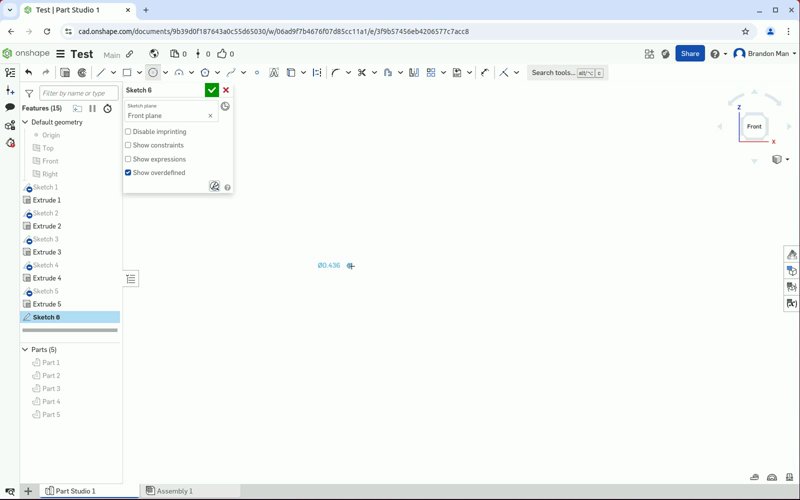
scroll(6)
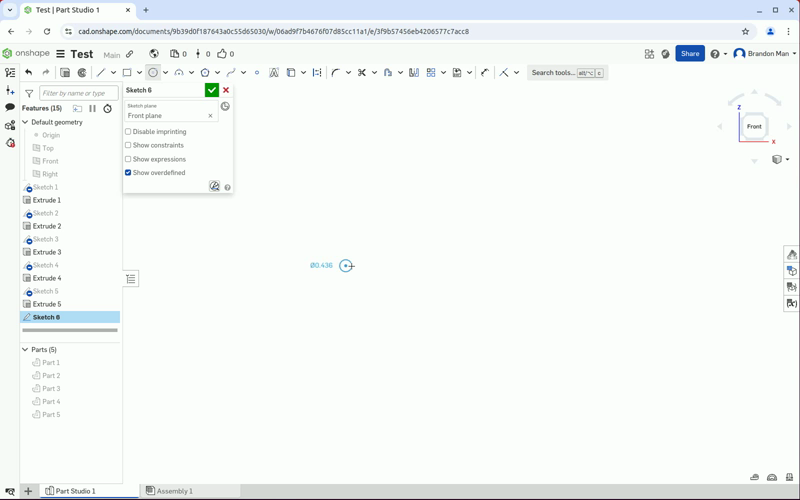
scroll(6)
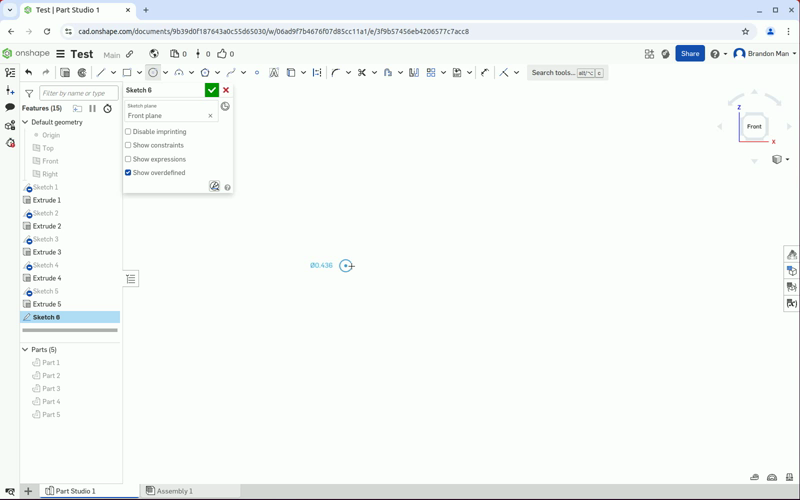
scroll(6)
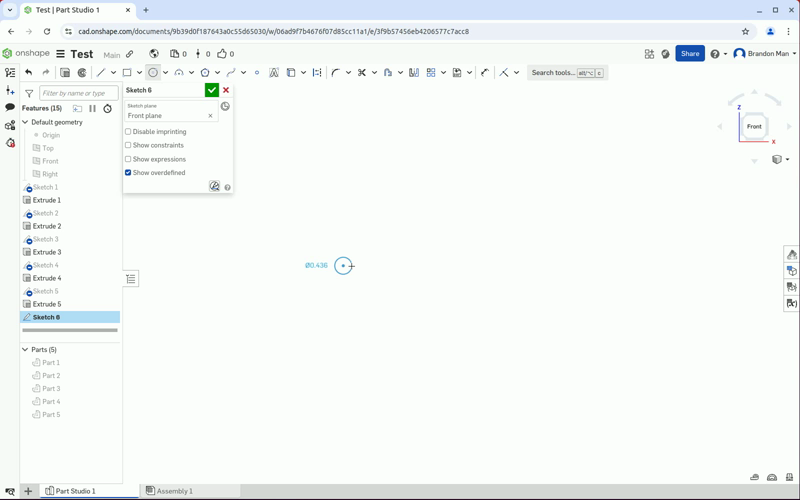
scroll(6)
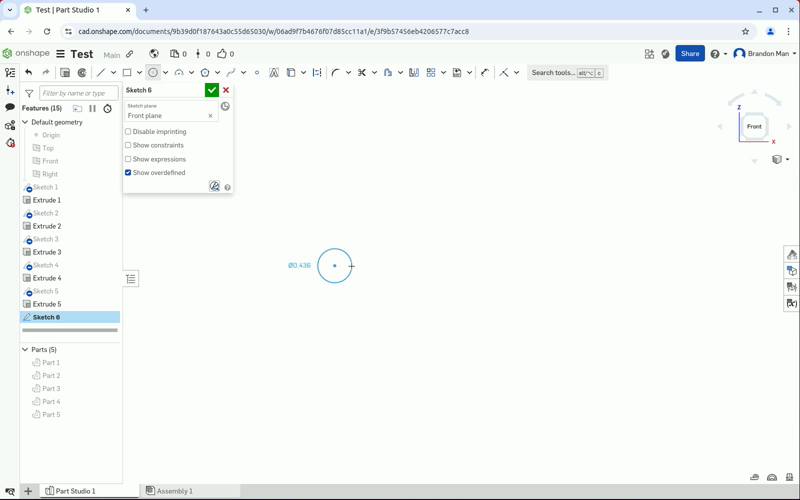
click(351, 265)
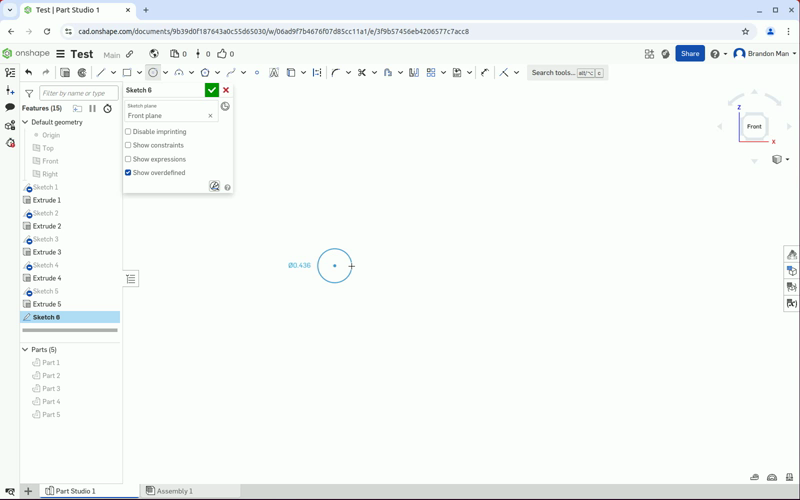
scroll(-6)
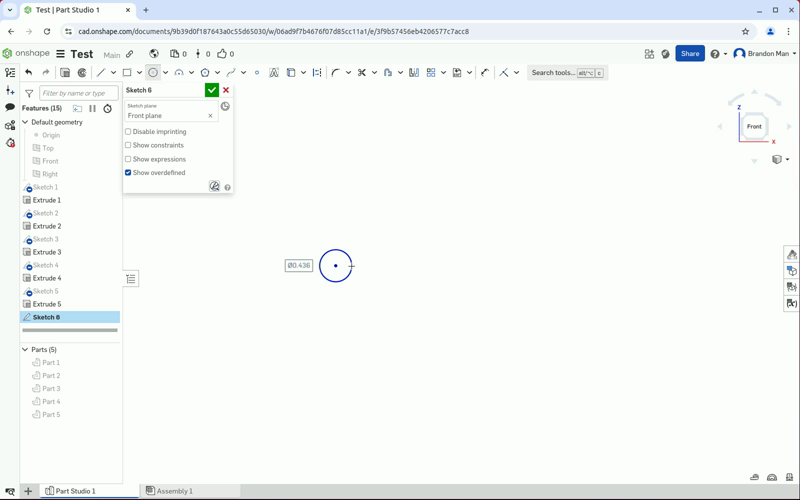
scroll(-6)
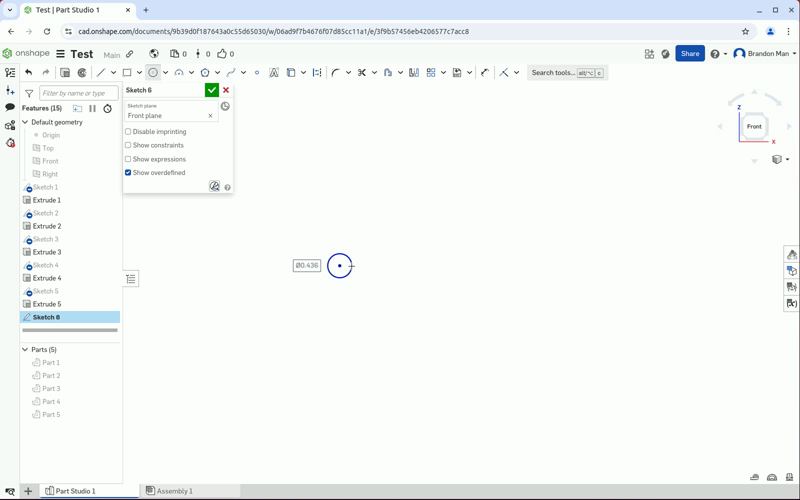
scroll(-6)
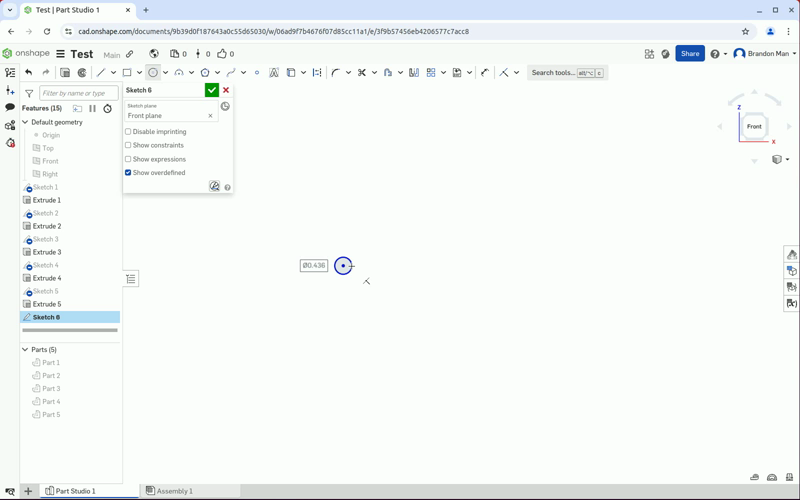
scroll(-6)
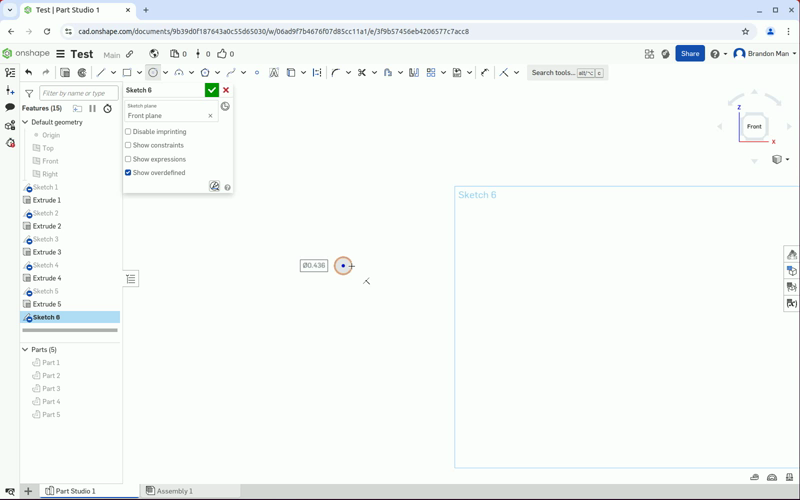
scroll(-6)
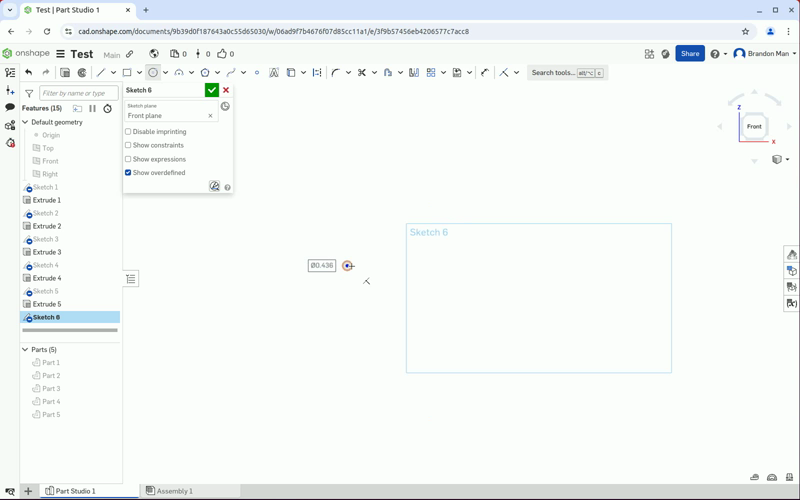
scroll(-6)
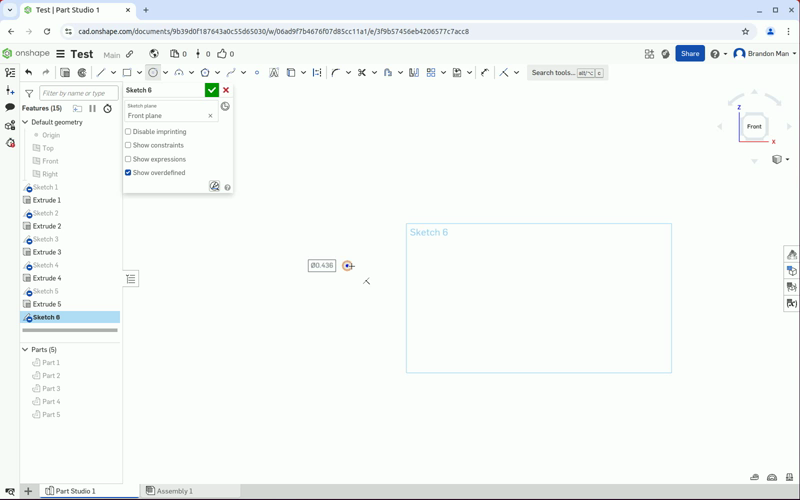
scroll(-6)
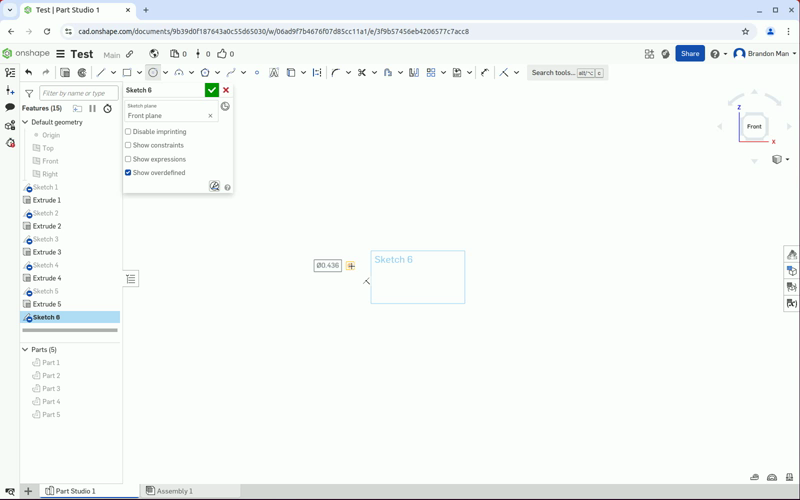
key(esc)
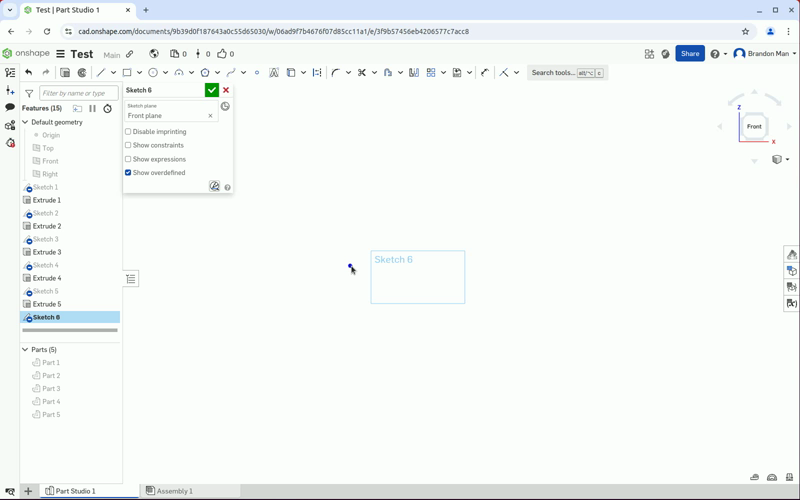
mouse_move(349, 267)
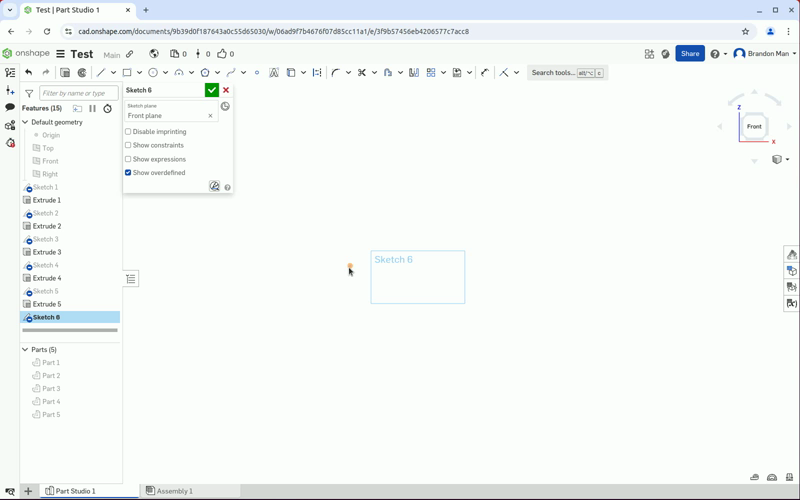
scroll(6)
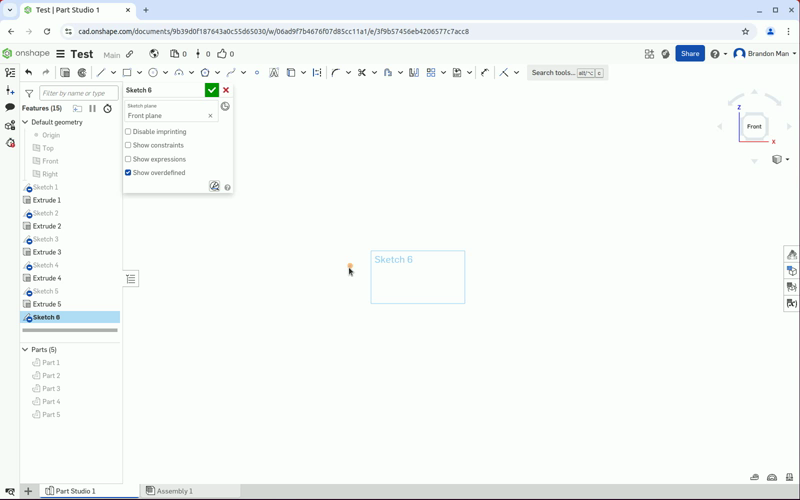
scroll(6)
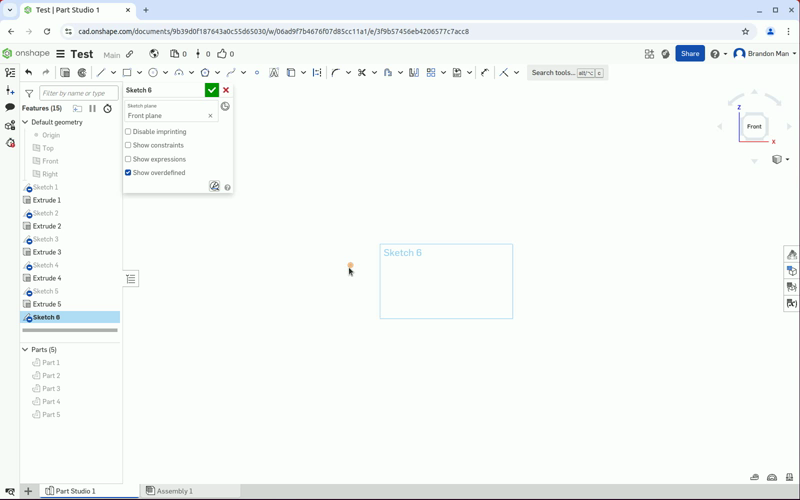
scroll(6)
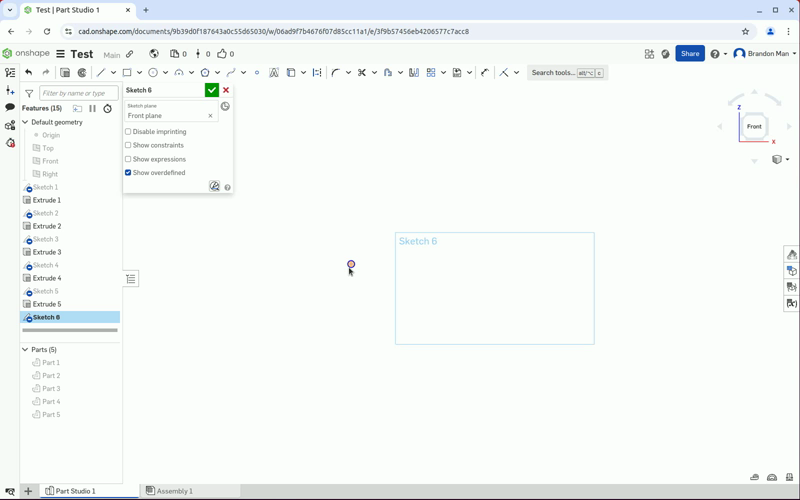
scroll(6)
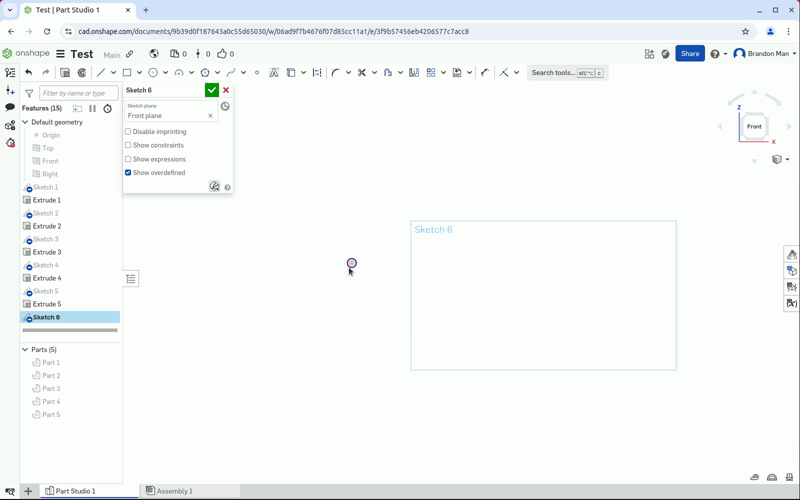
scroll(6)
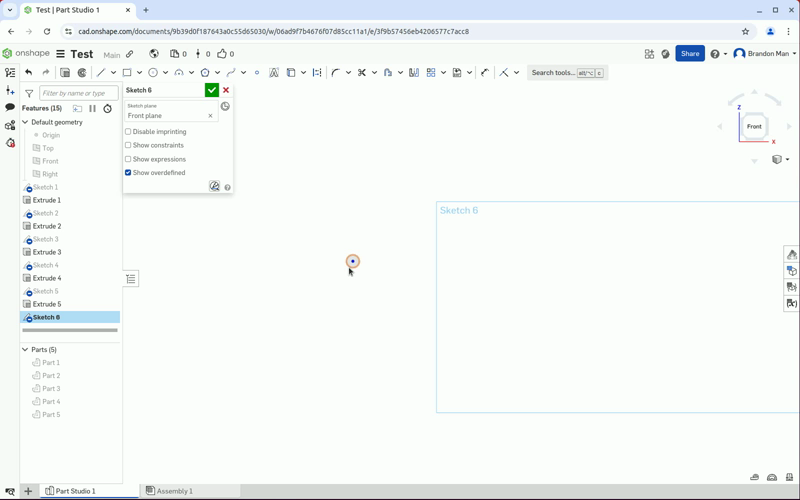
scroll(6)
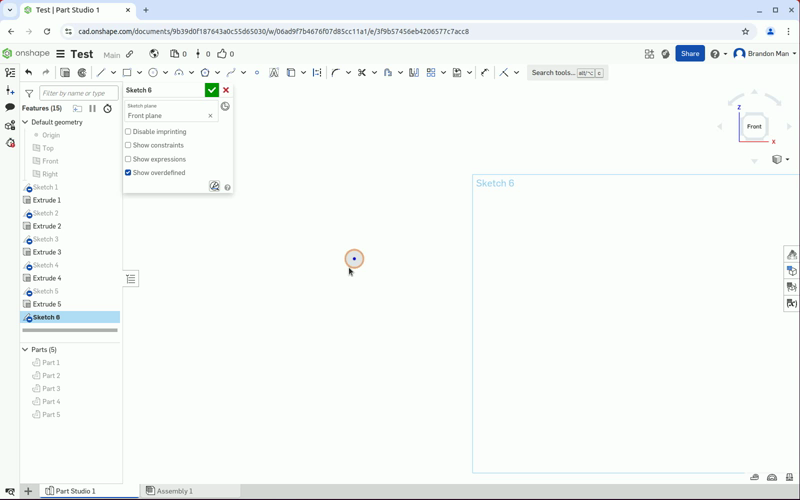
scroll(6)
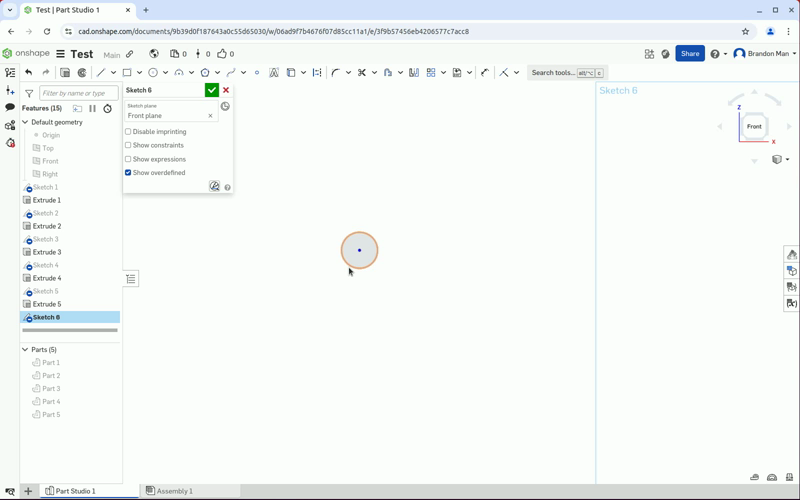
click(349, 267)
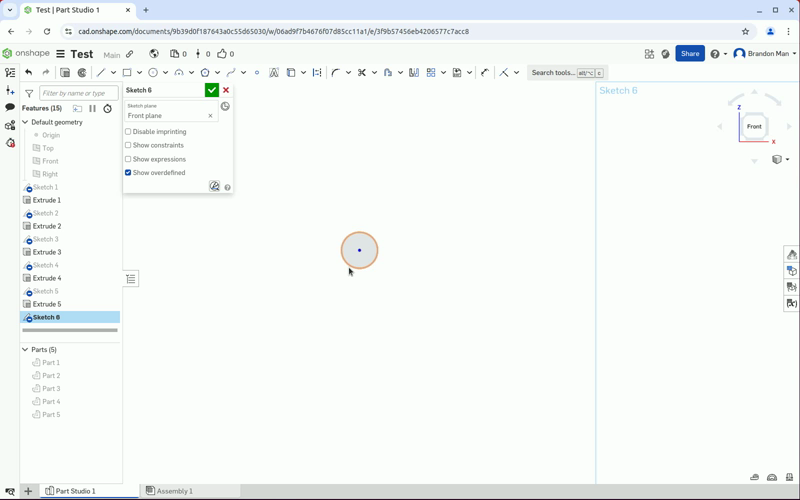
scroll(-6)
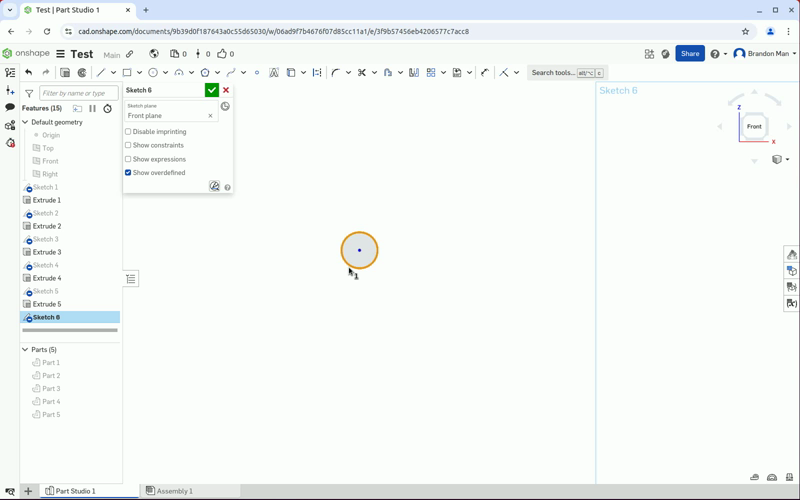
scroll(-6)
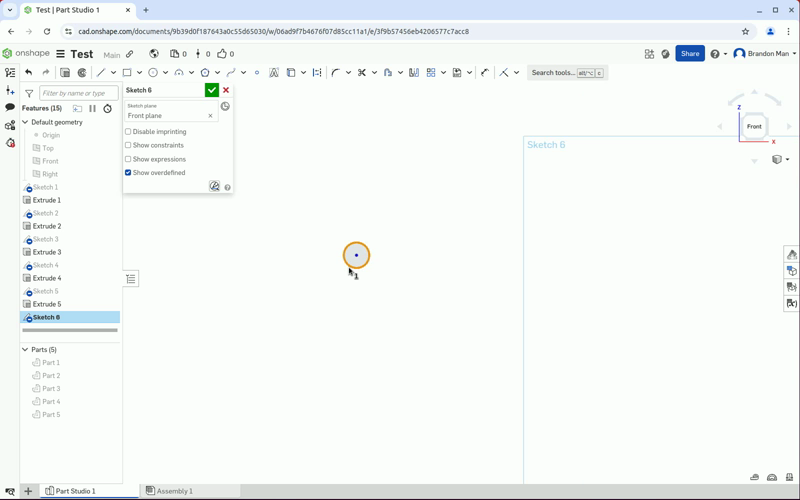
scroll(-6)
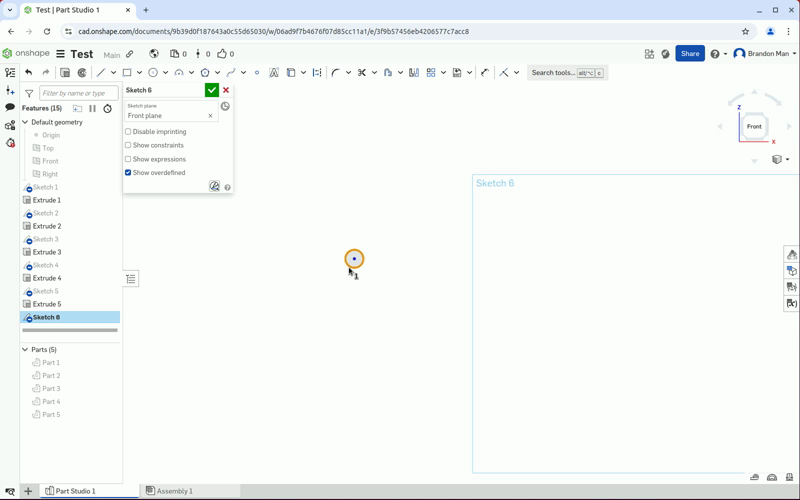
scroll(-6)
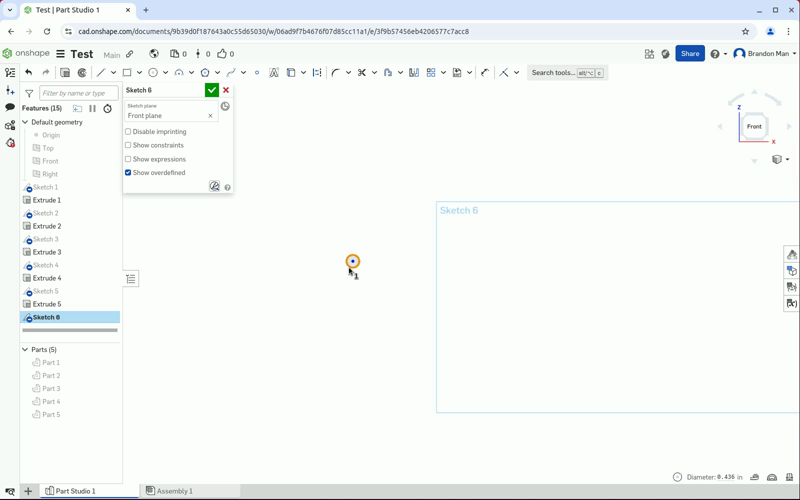
scroll(-6)
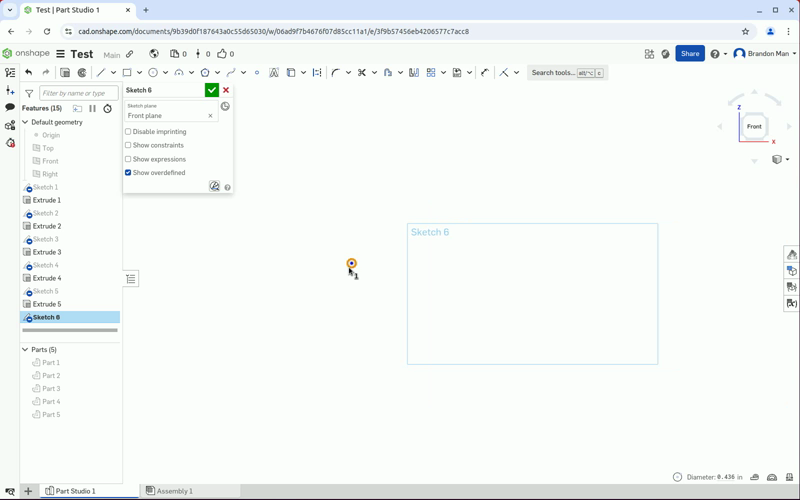
scroll(-6)
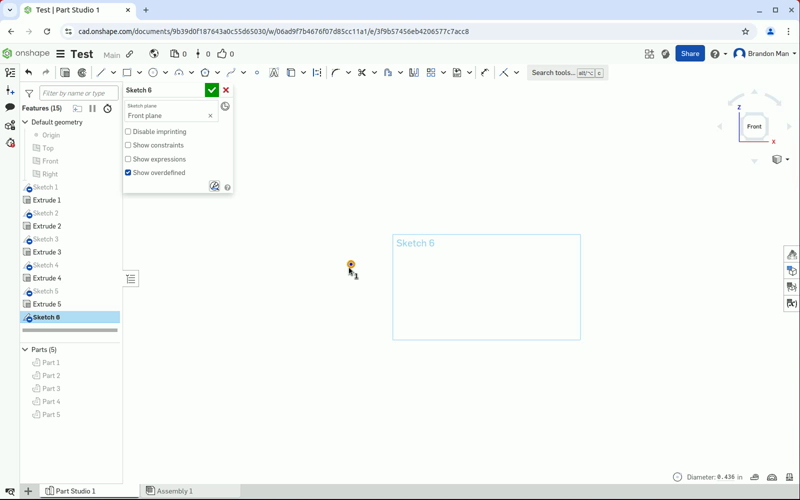
scroll(-6)
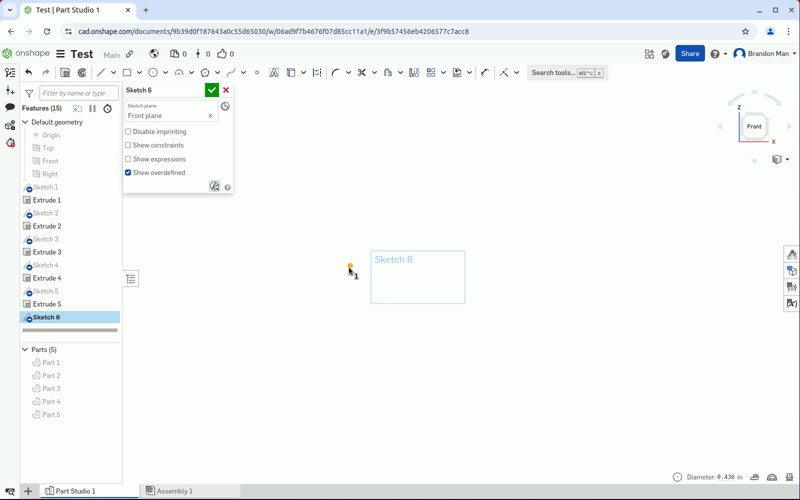
mouse_move(73, 352)
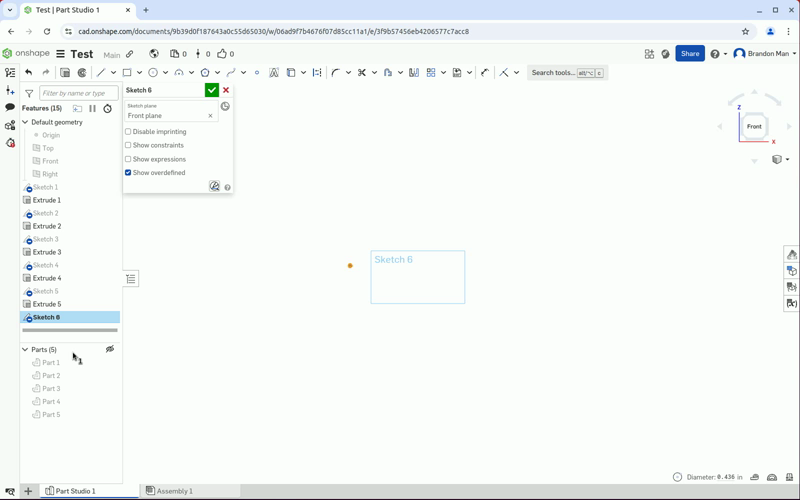
key(shift+y)
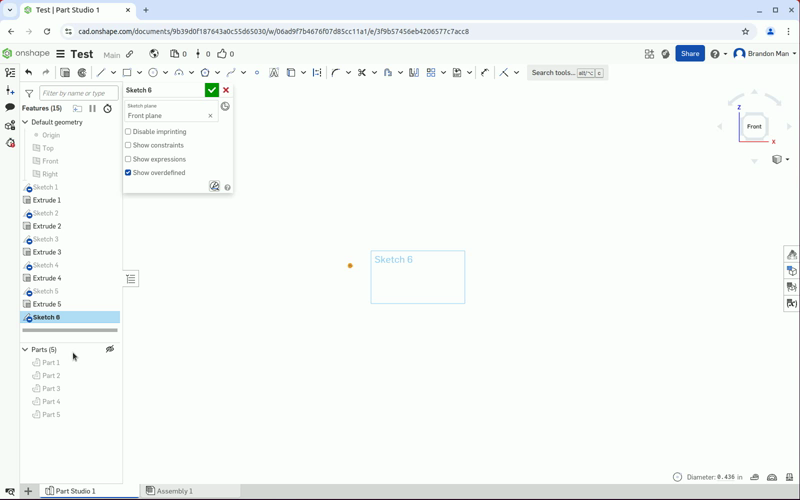
key(shift+e)
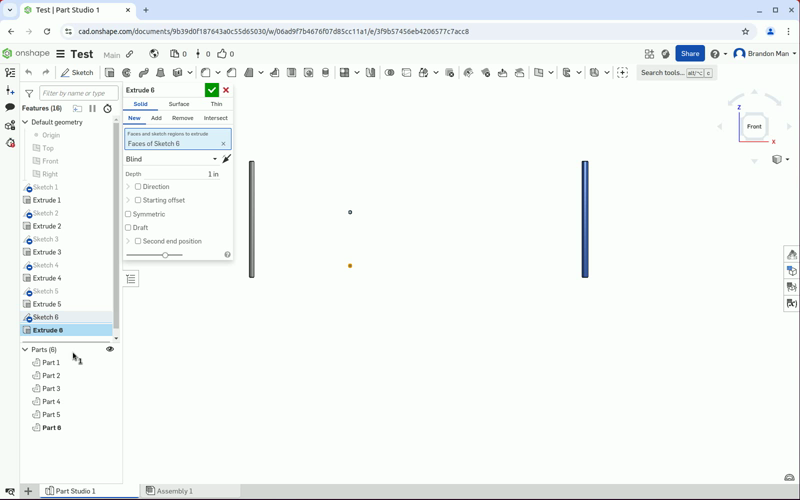
mouse_move(143, 106)
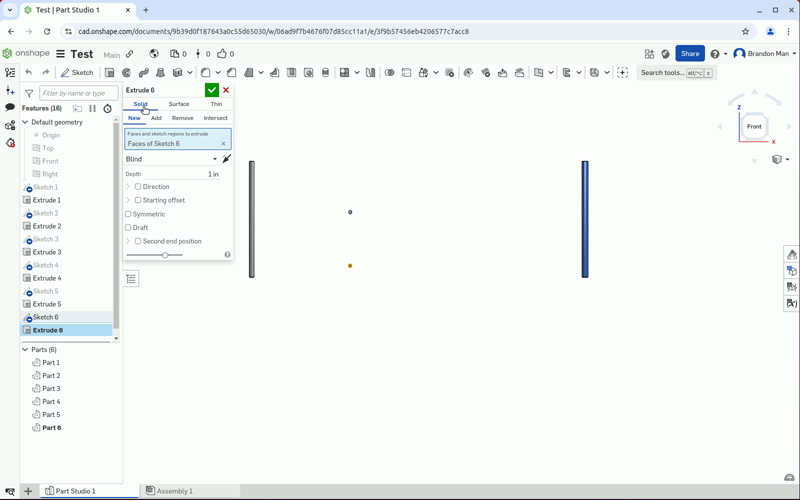
click(143, 106)
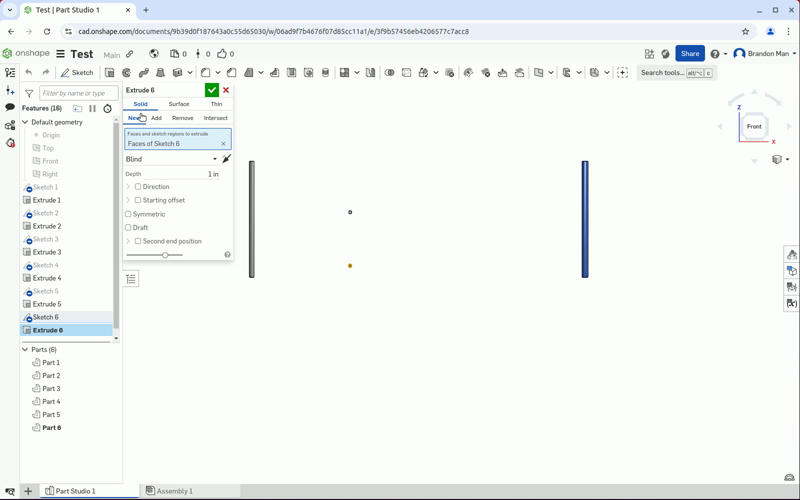
mouse_move(137, 120)
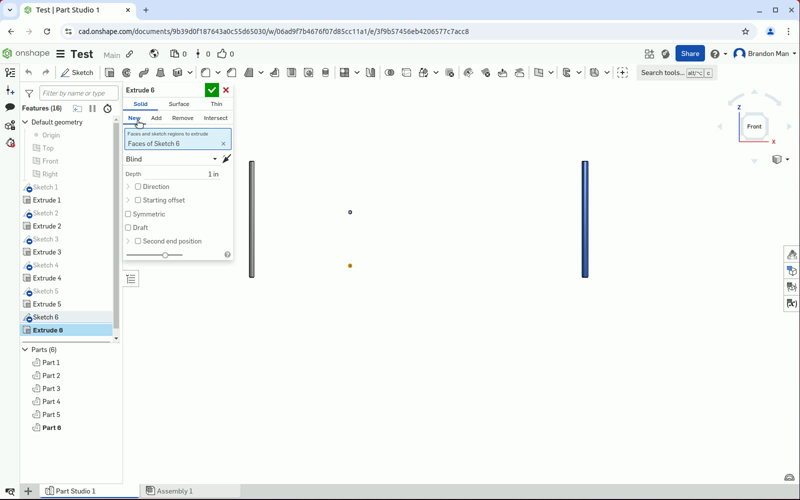
click(137, 120)
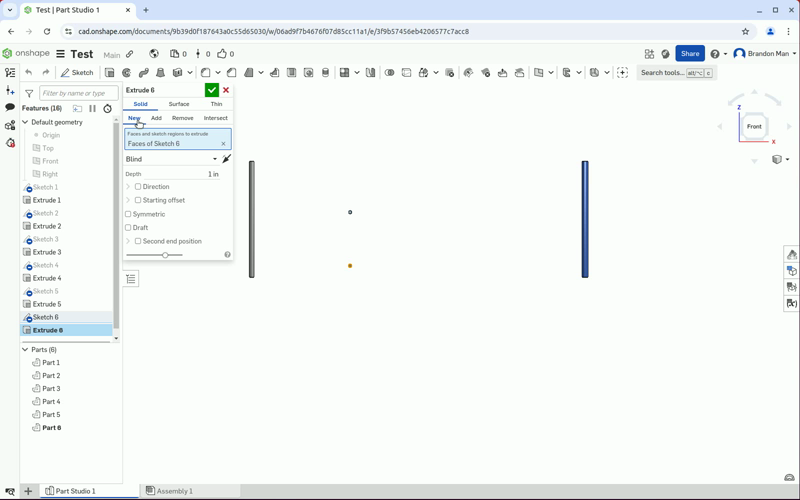
key(tab, 4)
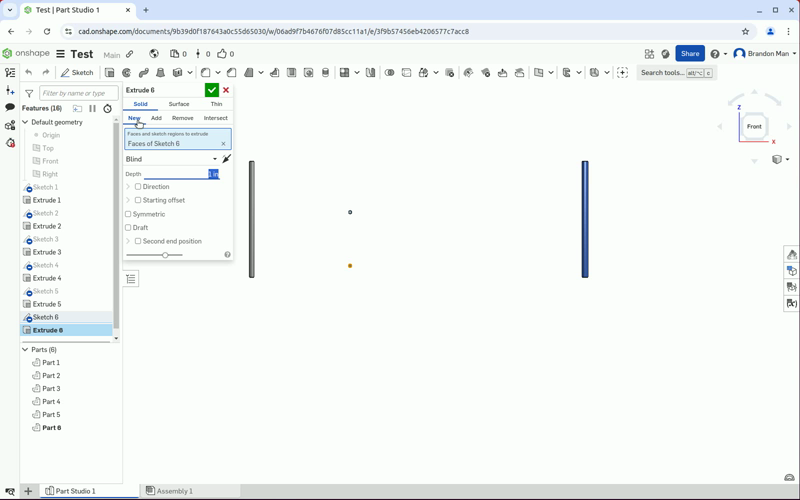
text(15.887)
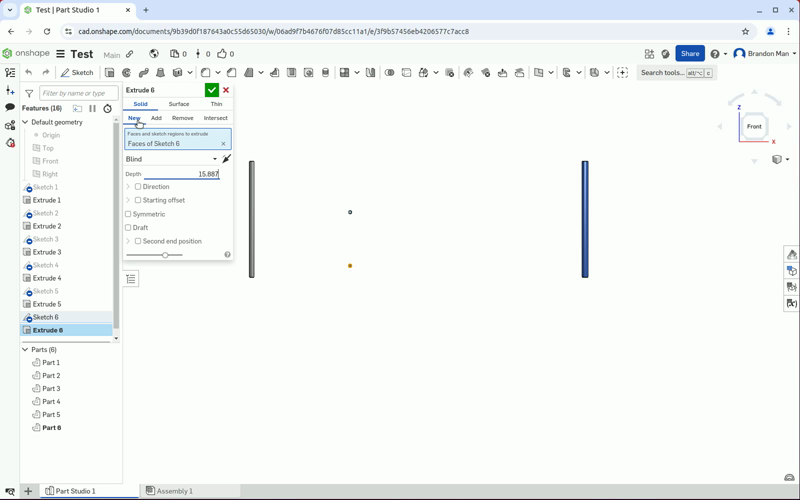
key(enter)
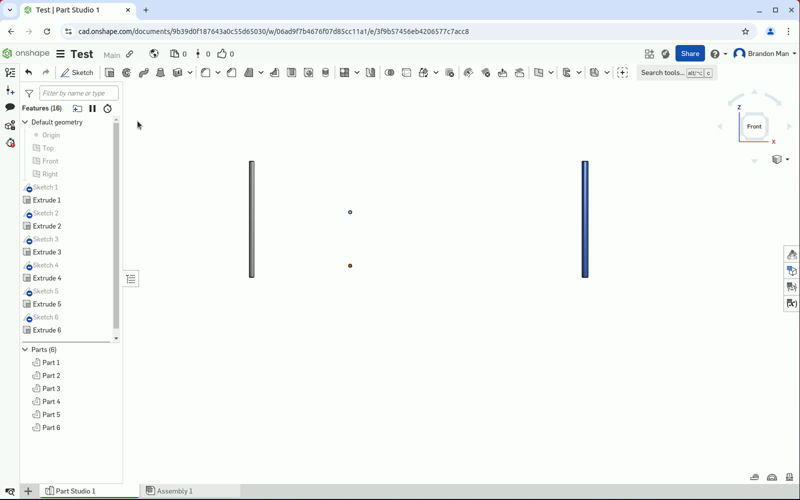
key(shift+h)
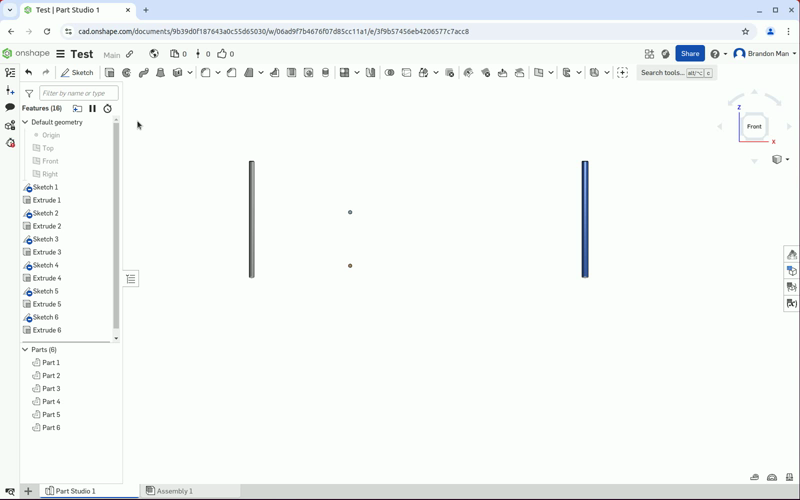
key(shift+h)
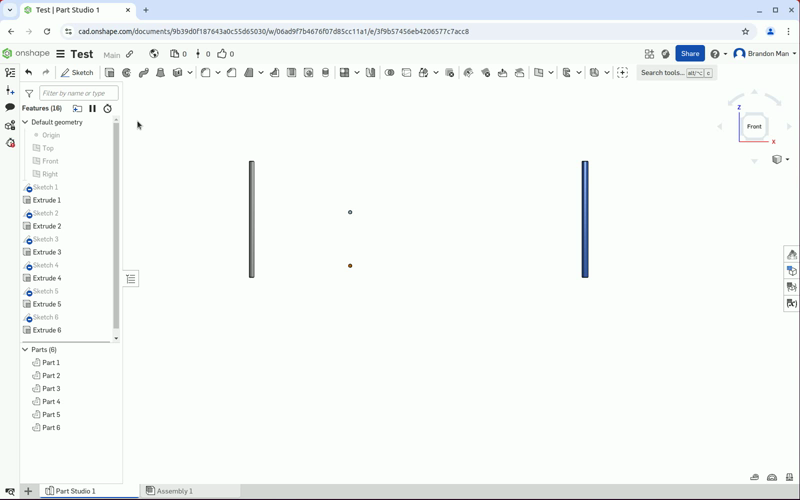
mouse_move(69, 189)
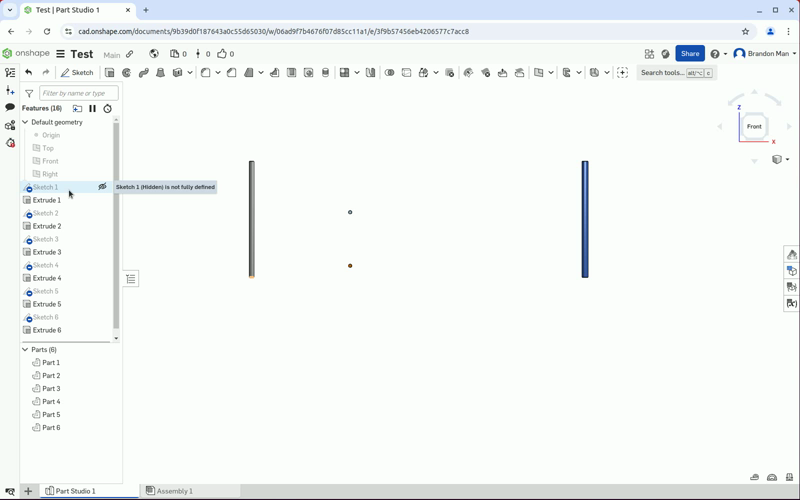
click(69, 189)
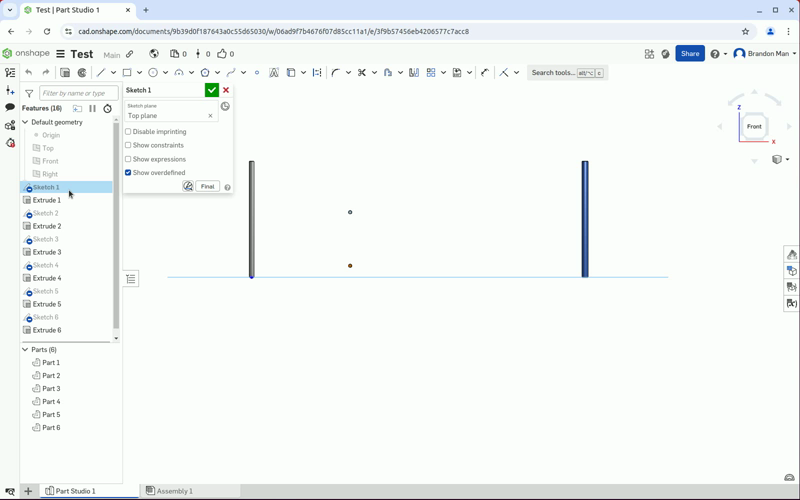
mouse_move(229, 92)
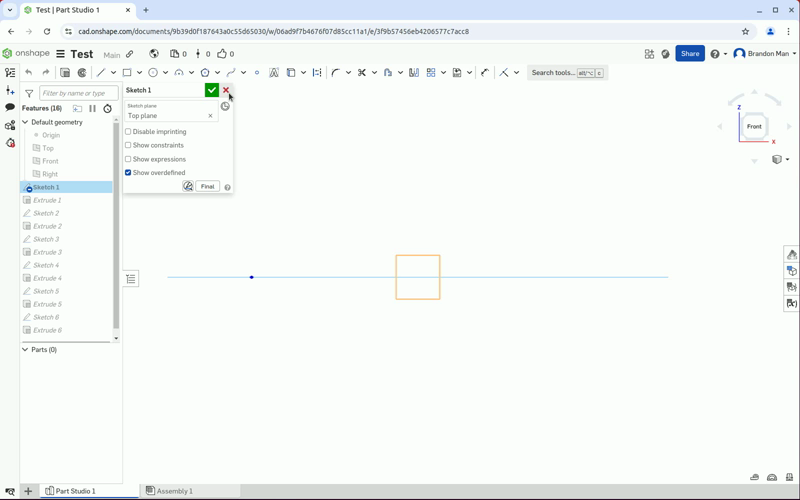
click(229, 92)
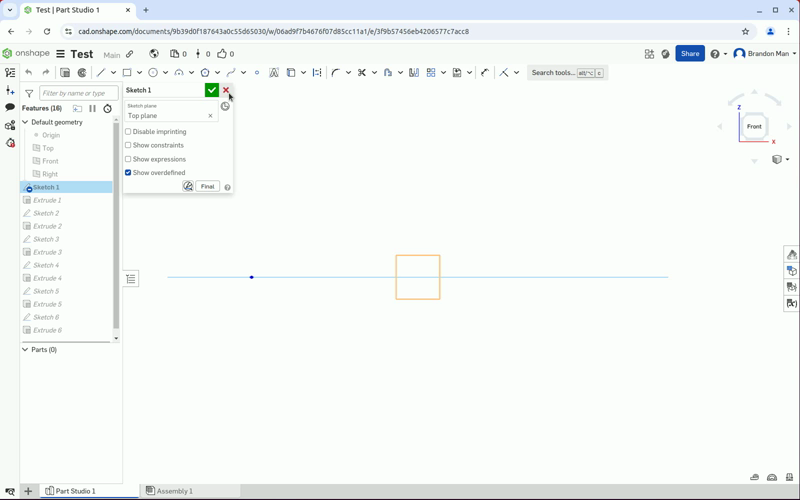
key(shift+s)
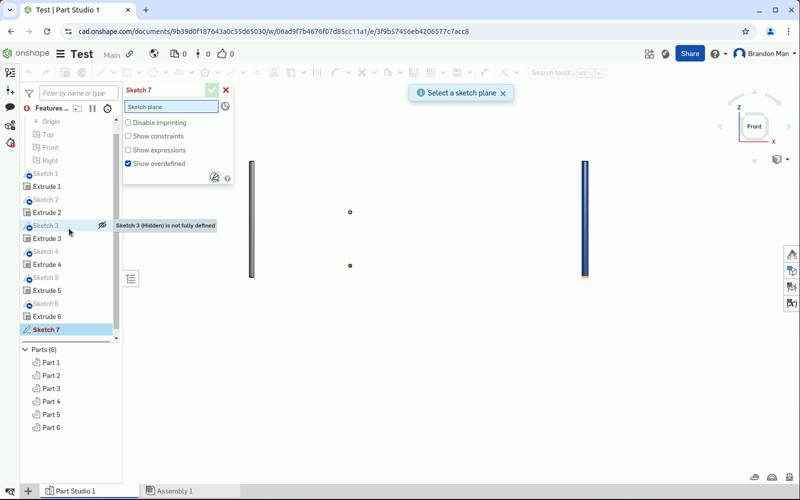
scroll(3)
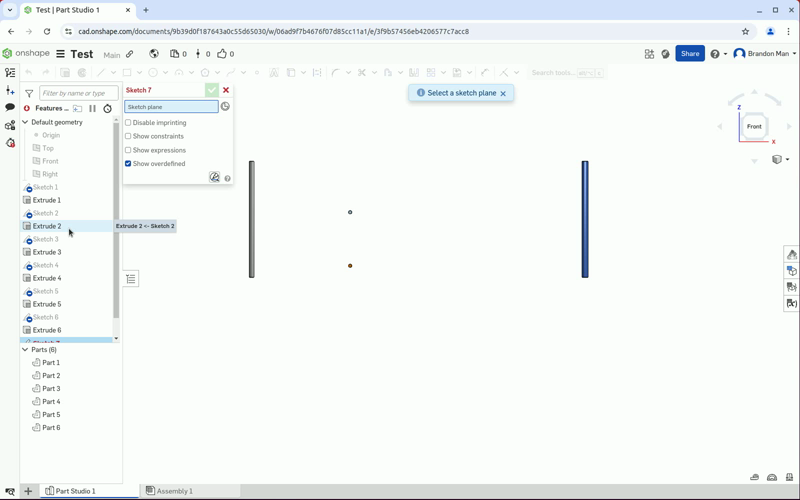
mouse_move(69, 163)
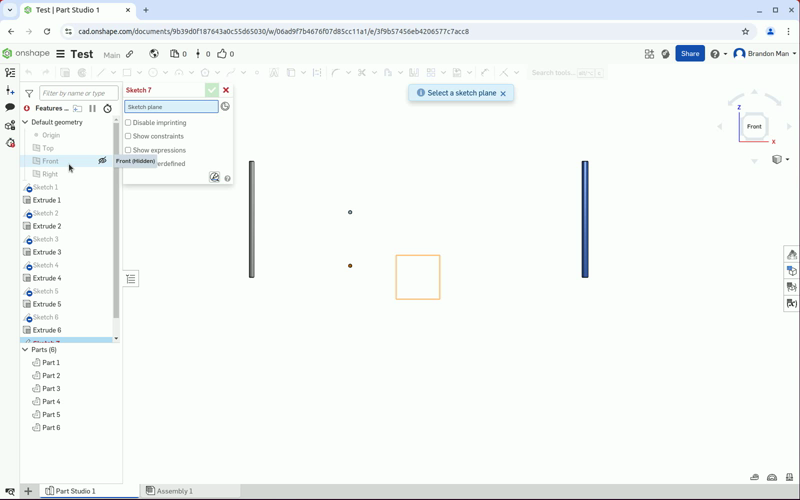
click(69, 163)
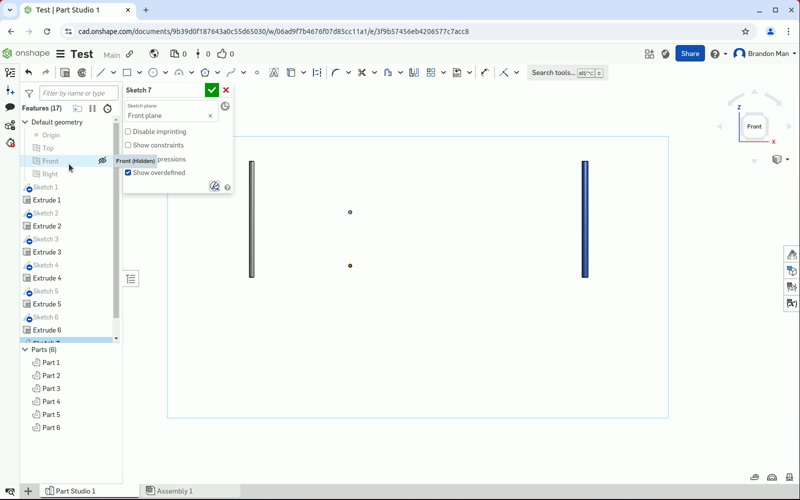
mouse_move(73, 352)
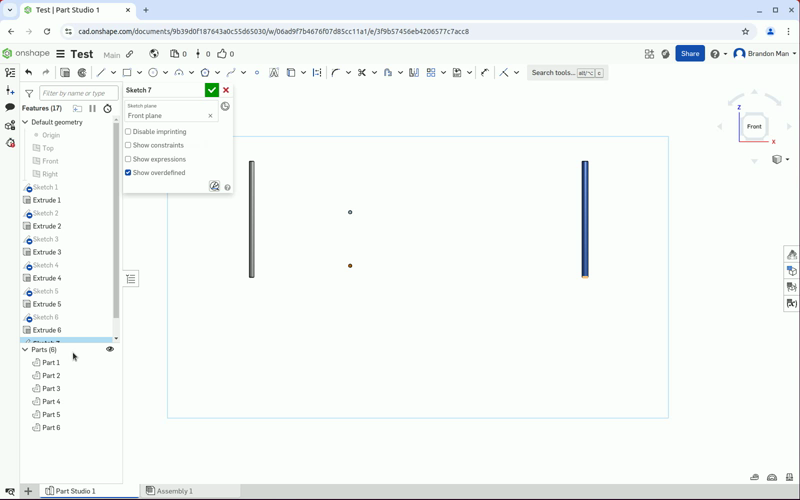
key(y)
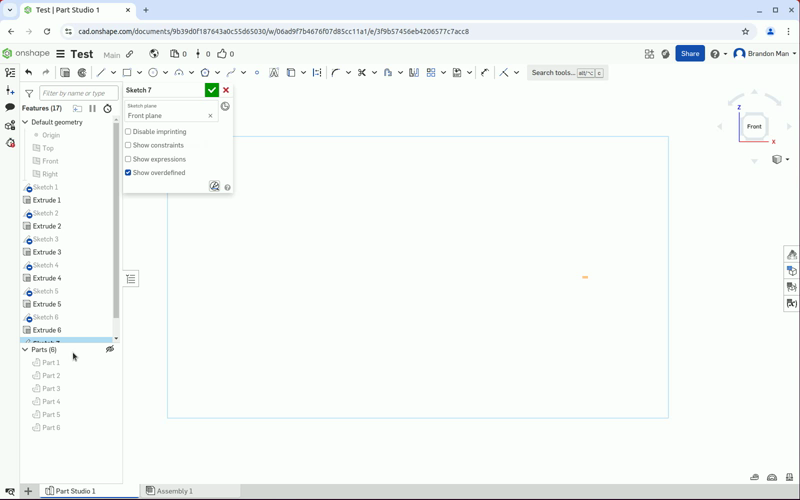
key(c)
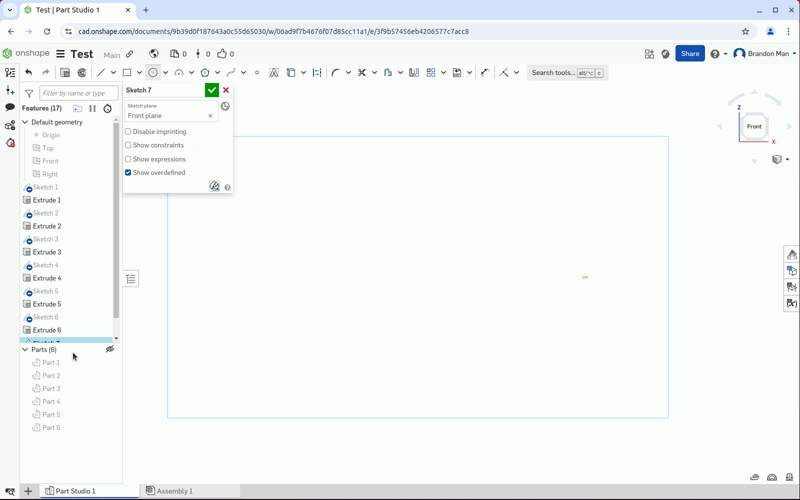
key_down(shift)
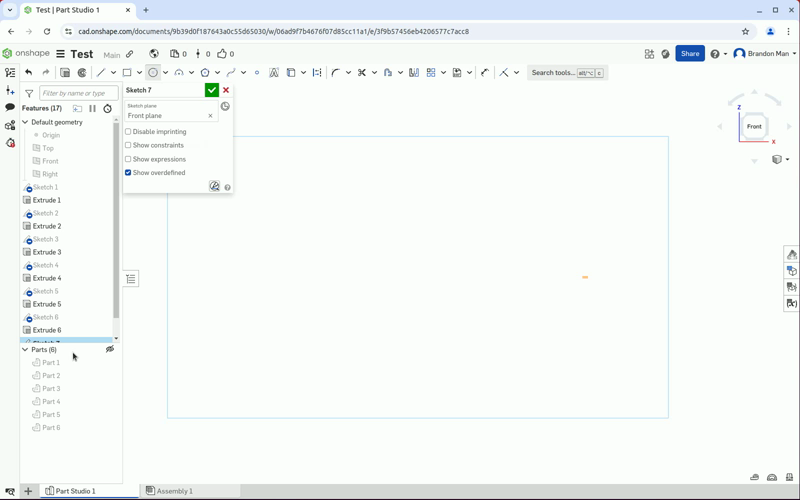
mouse_move(572, 215)
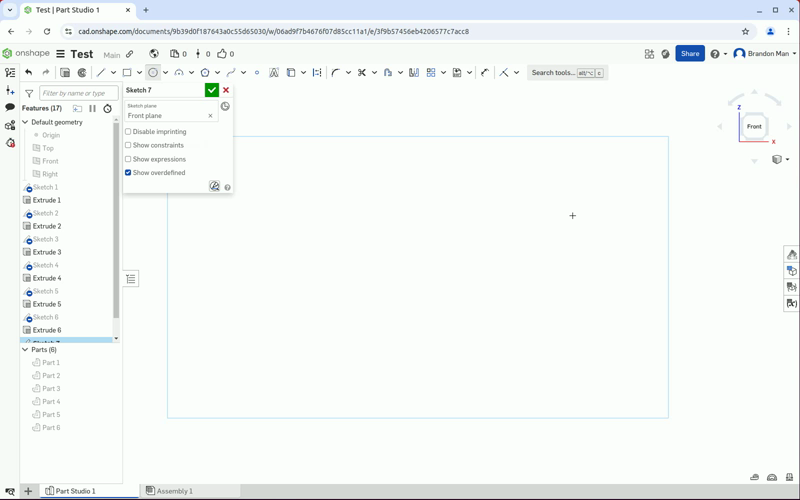
click(572, 215)
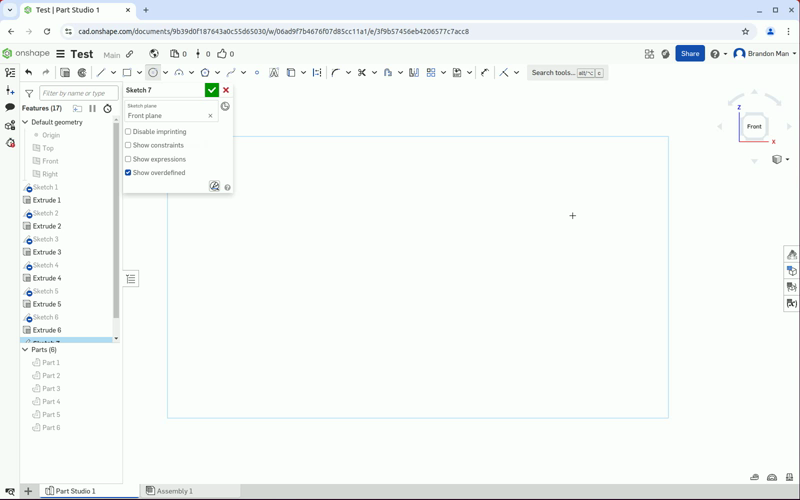
key_up(shift)
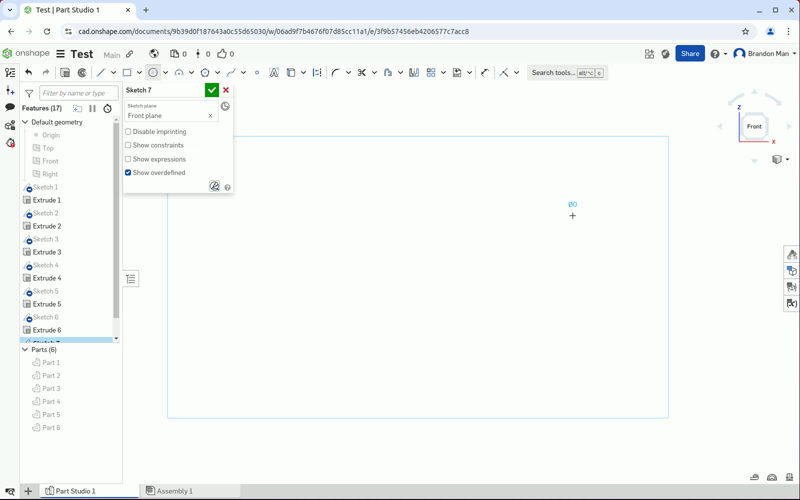
mouse_move(574, 215)
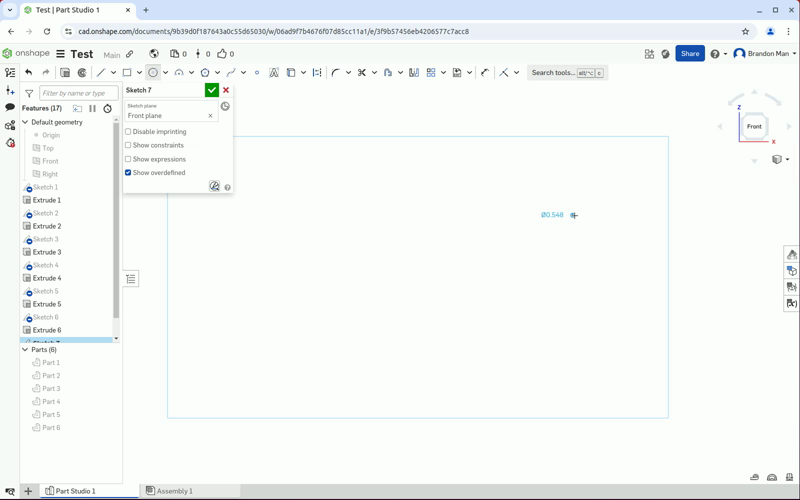
scroll(6)
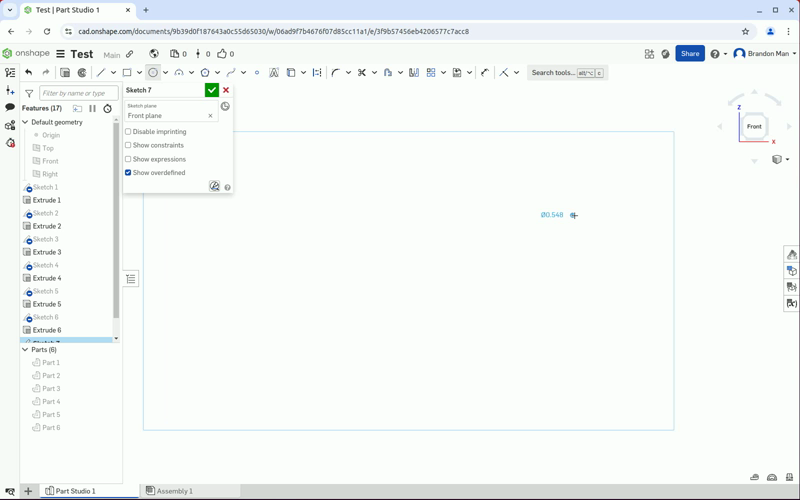
scroll(6)
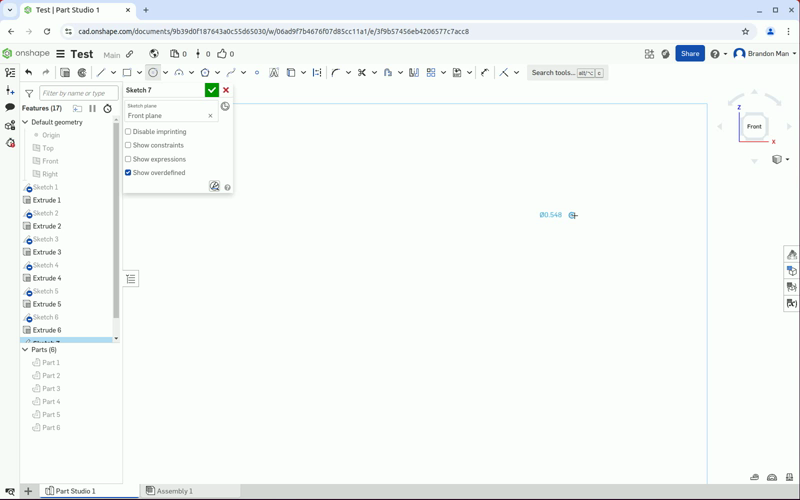
scroll(6)
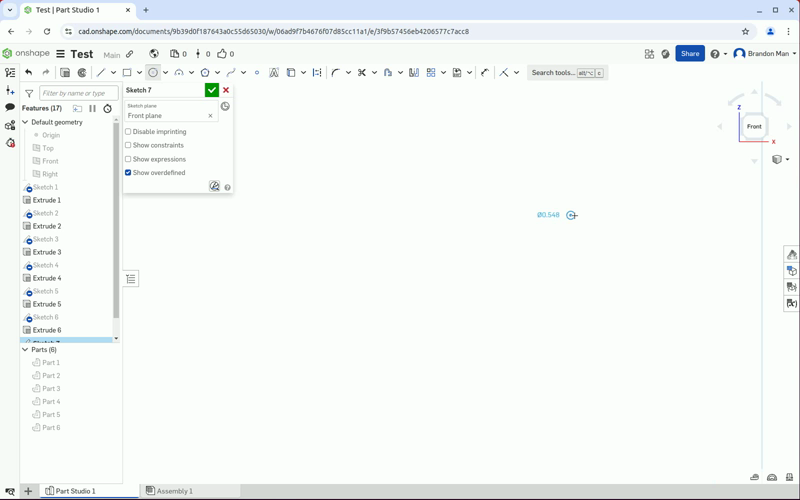
scroll(6)
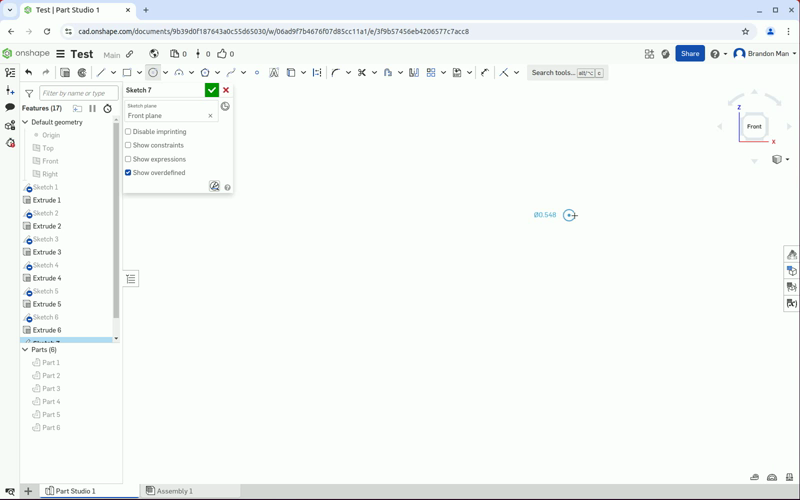
scroll(6)
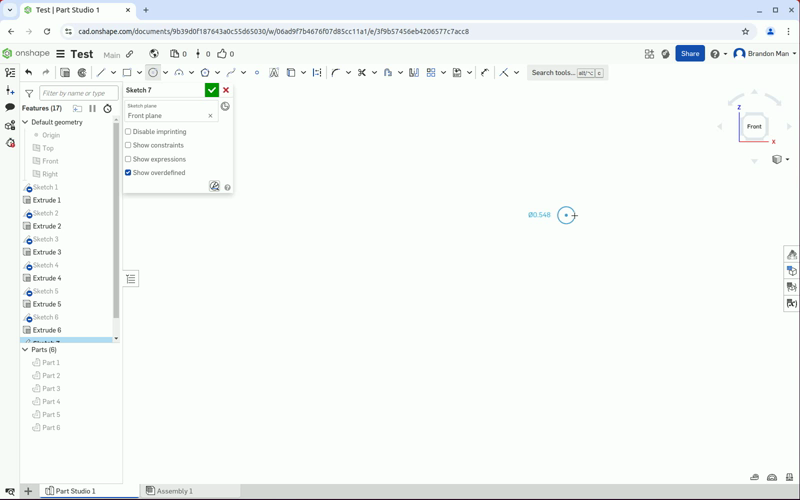
scroll(6)
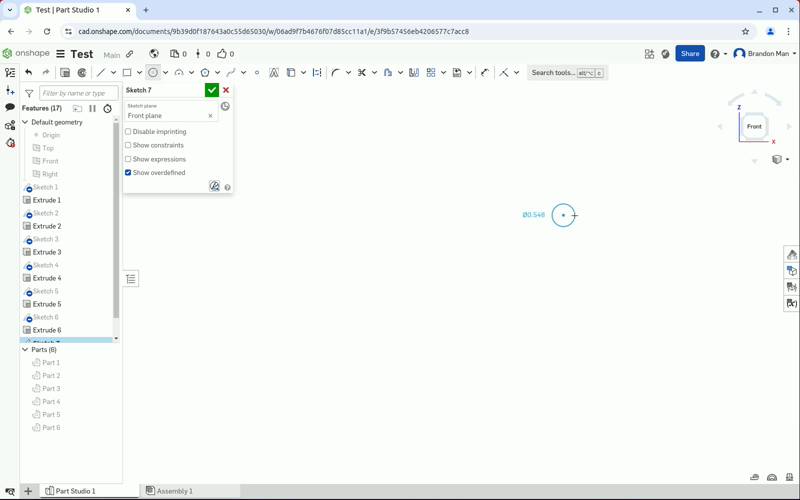
scroll(6)
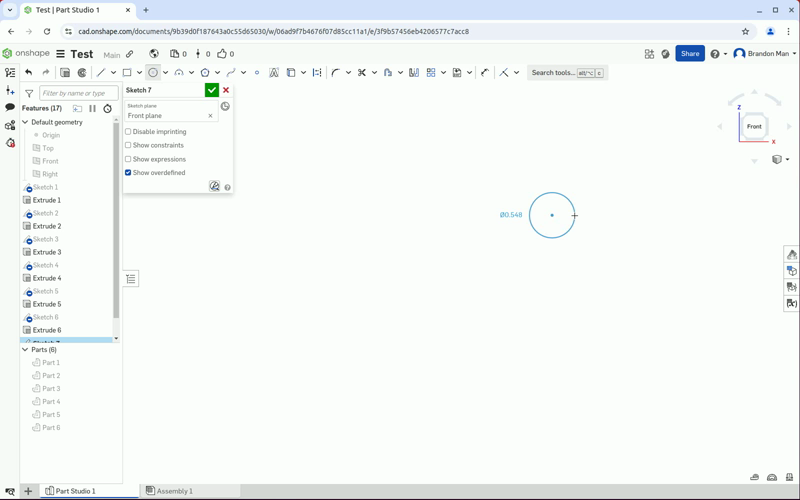
click(574, 215)
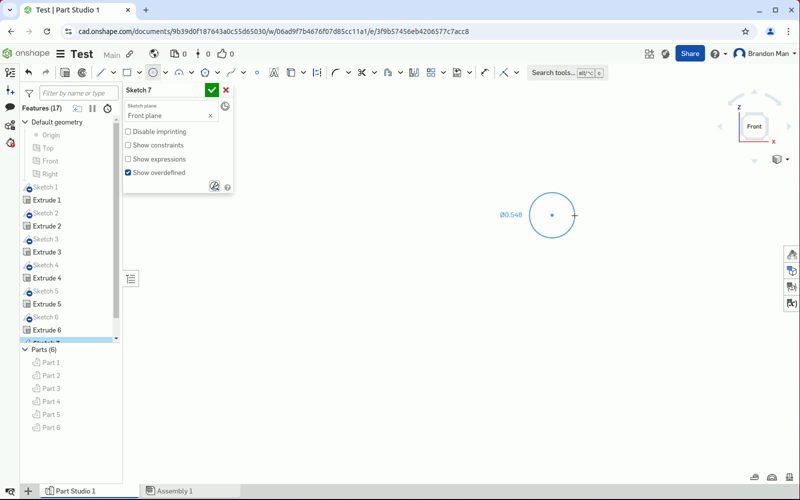
scroll(-6)
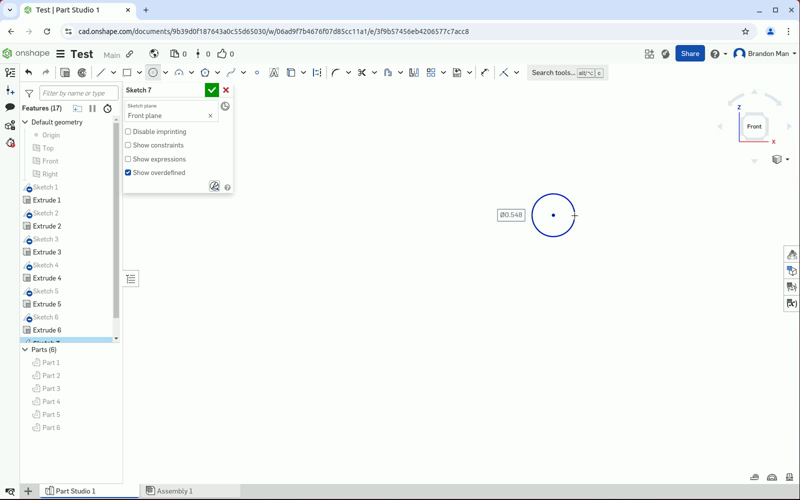
scroll(-6)
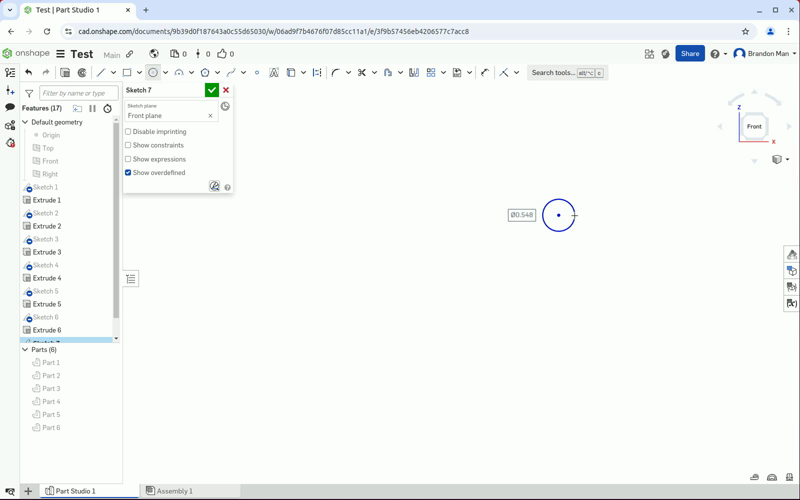
scroll(-6)
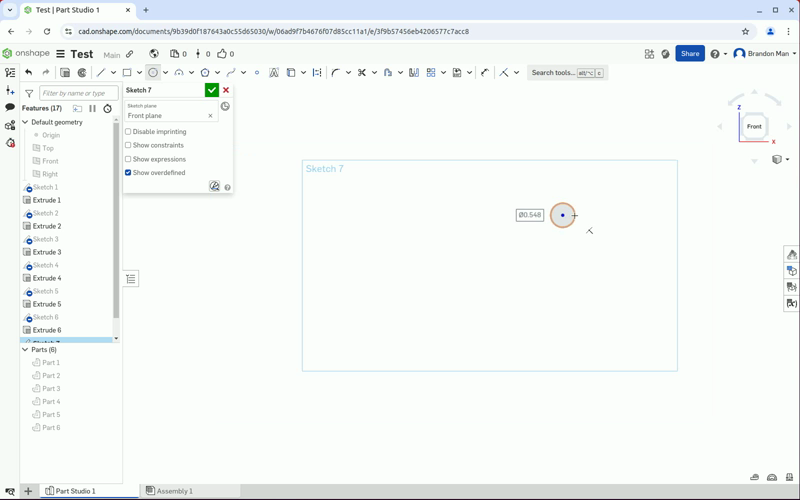
scroll(-6)
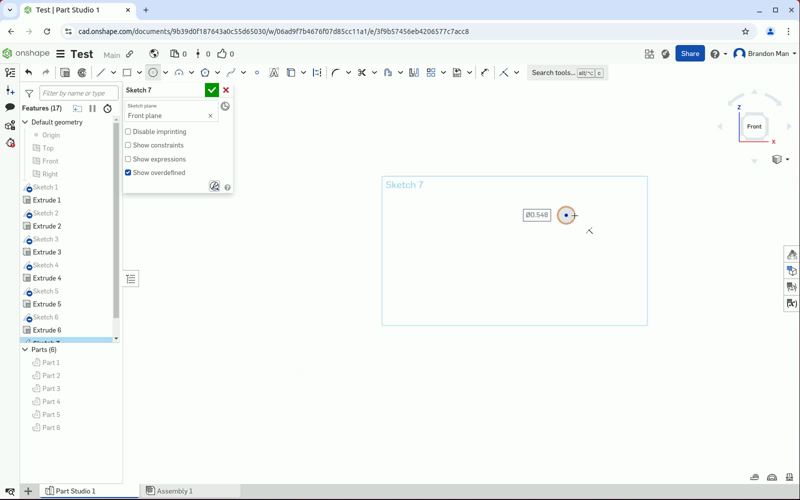
scroll(-6)
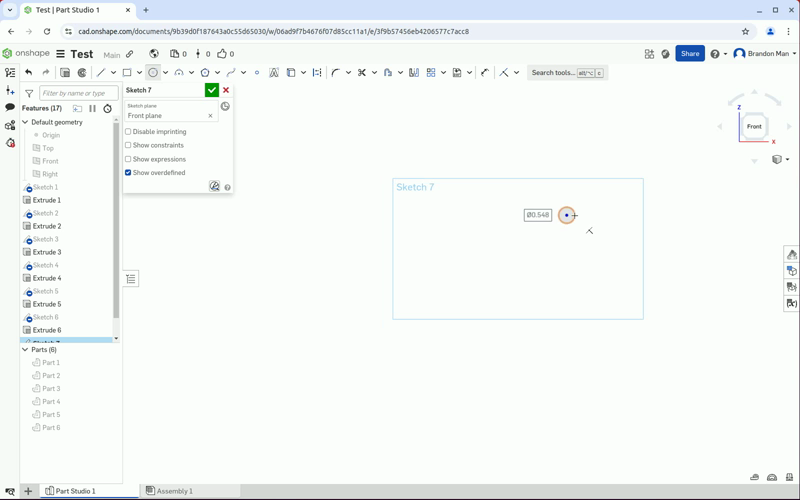
scroll(-6)
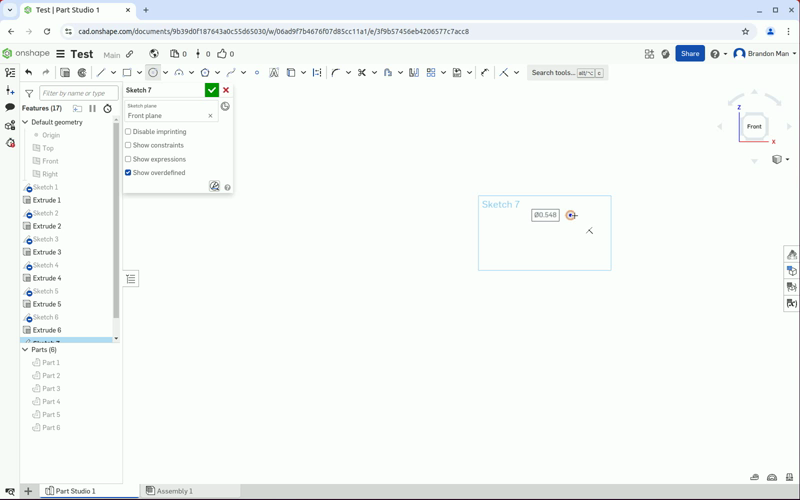
scroll(-6)
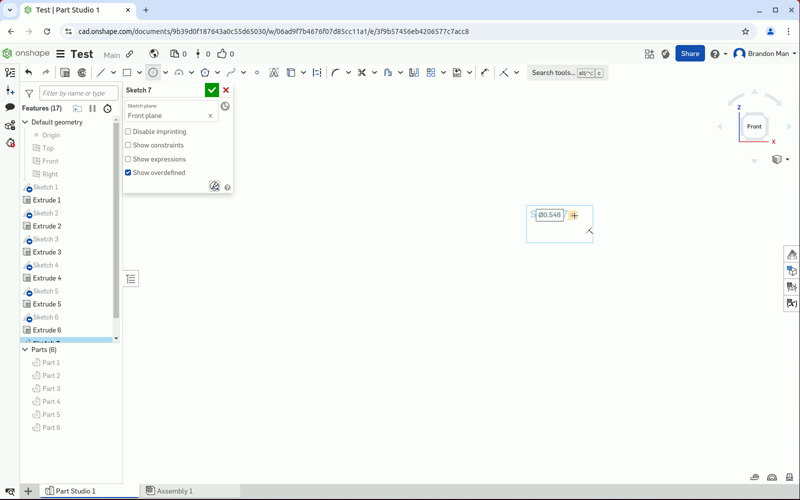
key(esc)
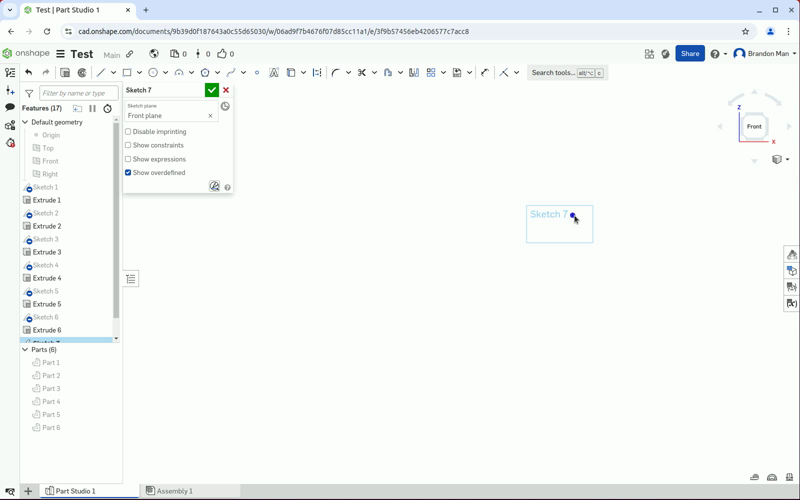
mouse_move(573, 215)
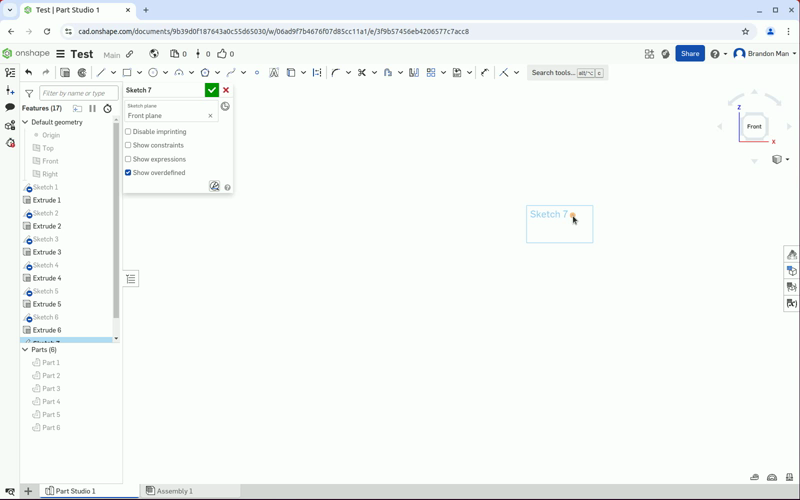
scroll(6)
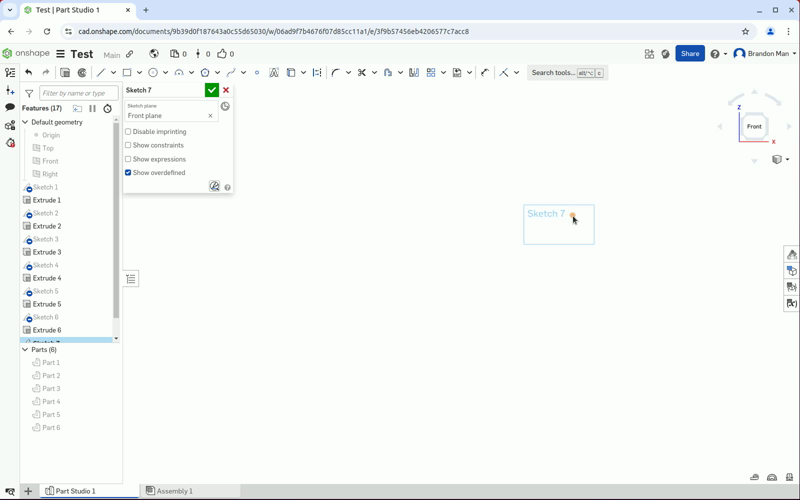
scroll(6)
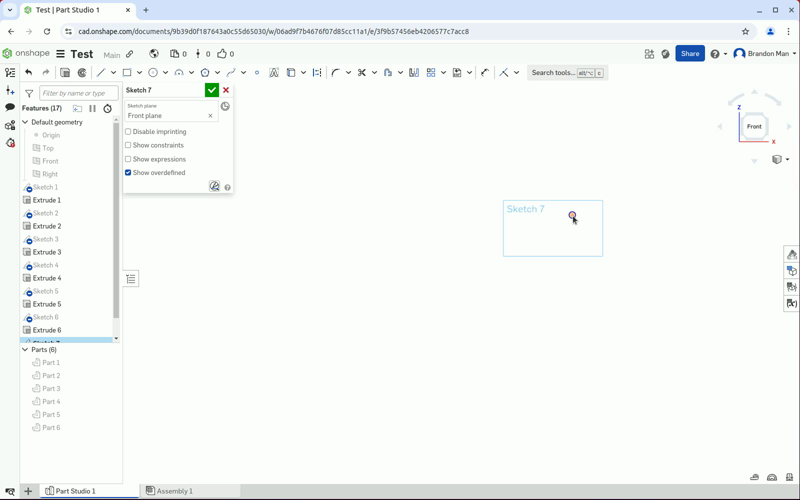
scroll(6)
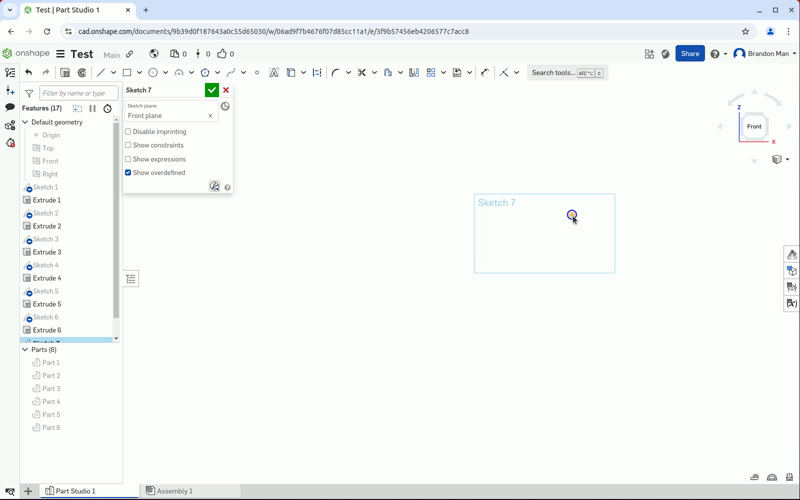
scroll(6)
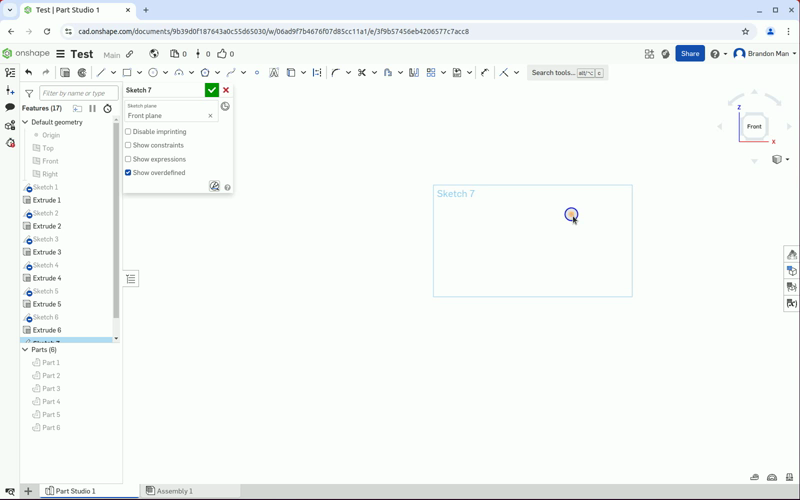
scroll(6)
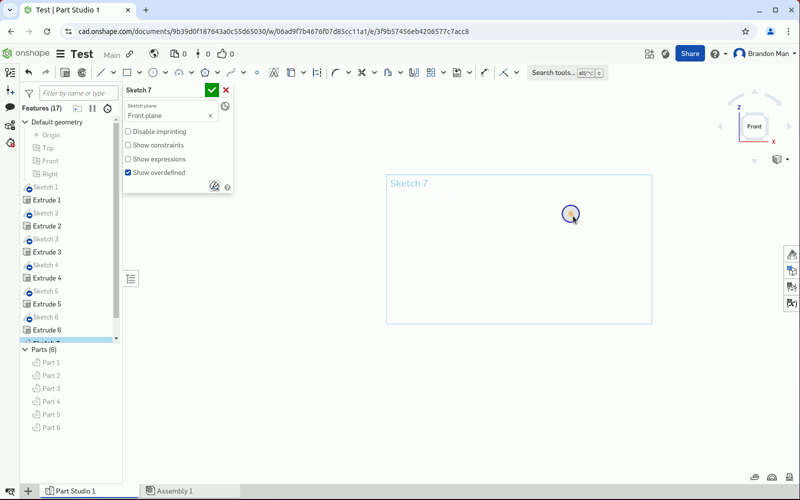
scroll(6)
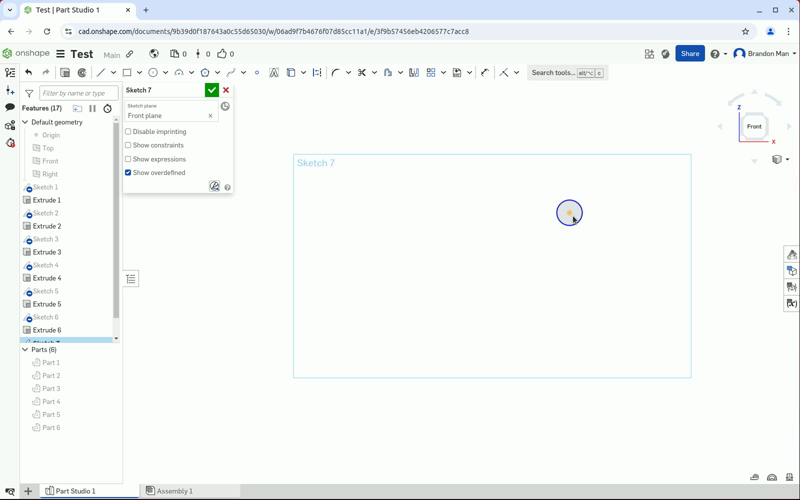
scroll(6)
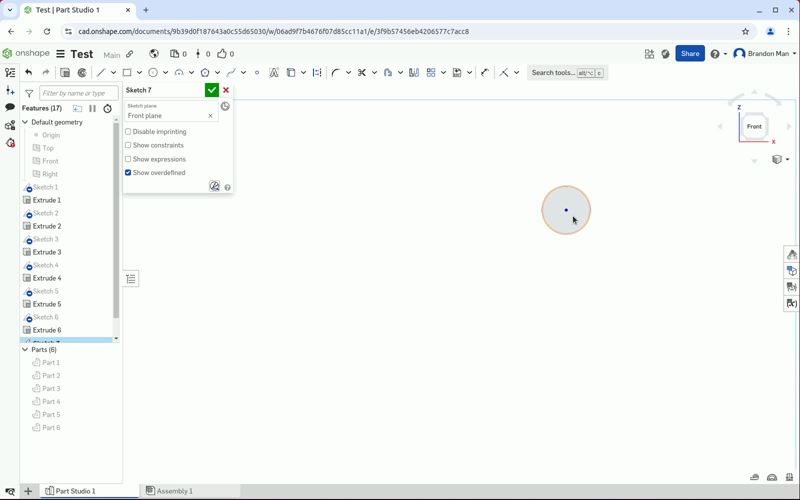
click(573, 215)
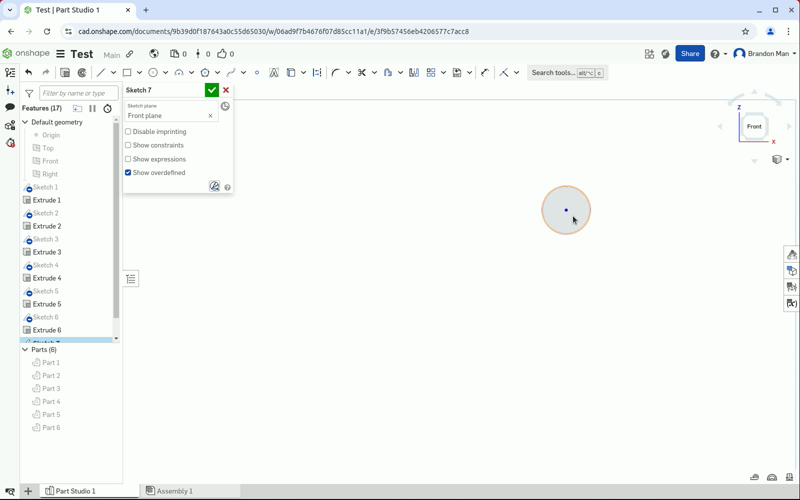
scroll(-6)
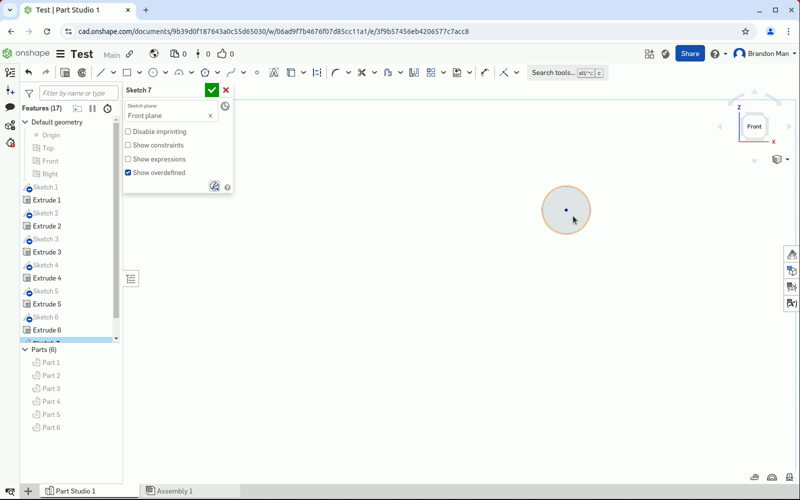
scroll(-6)
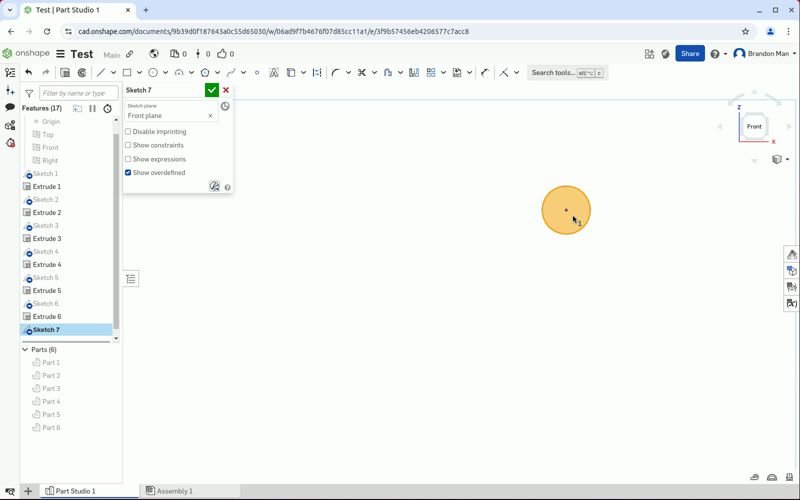
scroll(-6)
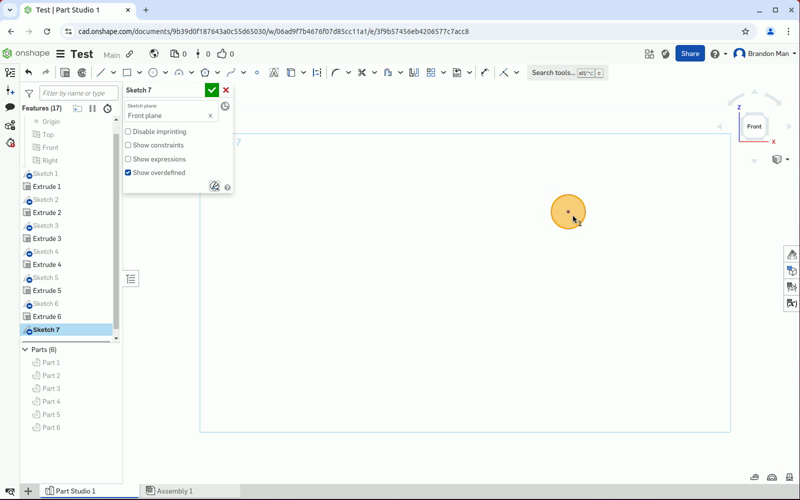
scroll(-6)
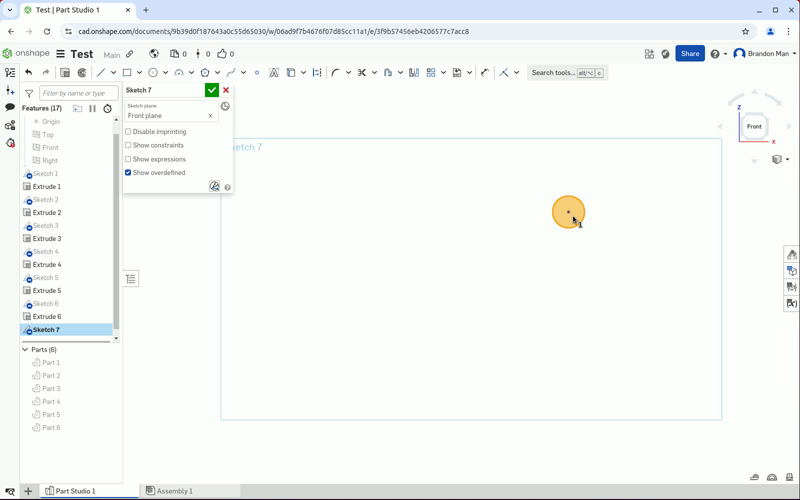
scroll(-6)
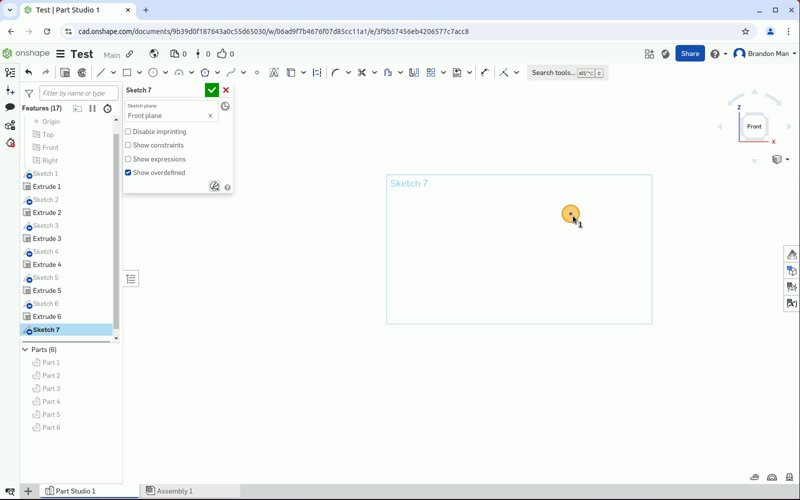
scroll(-6)
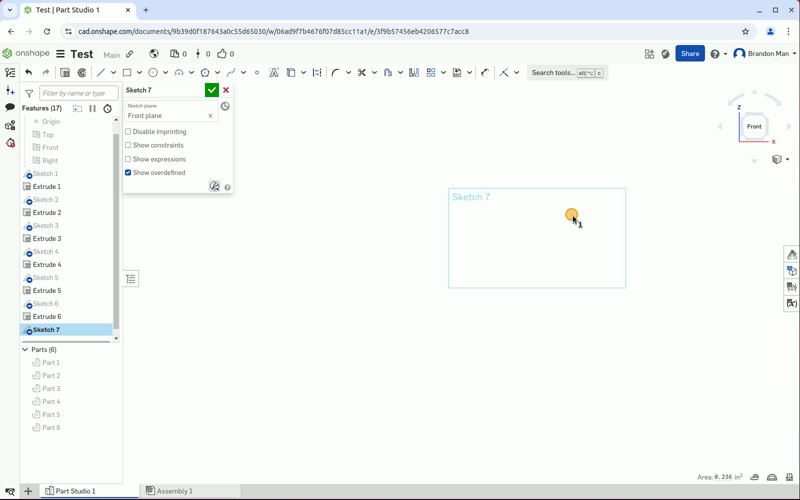
scroll(-6)
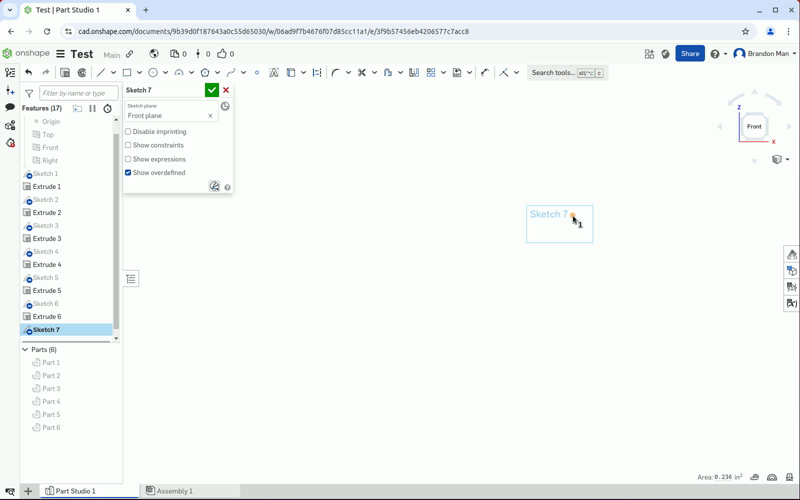
mouse_move(73, 352)
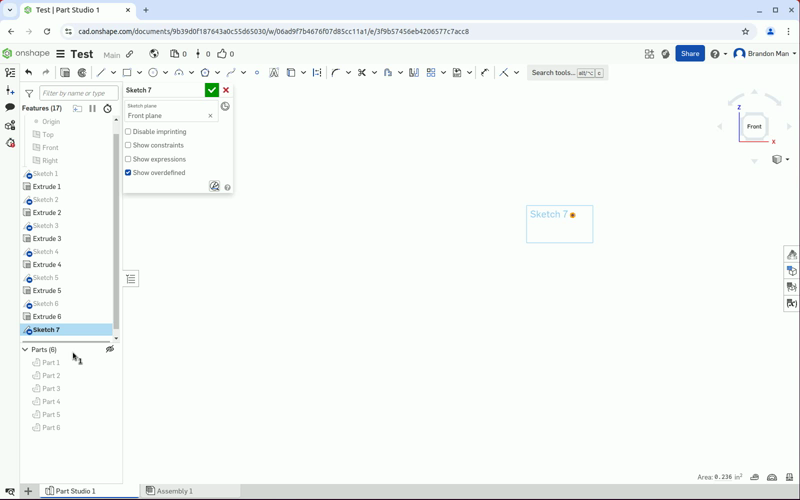
key(shift+y)
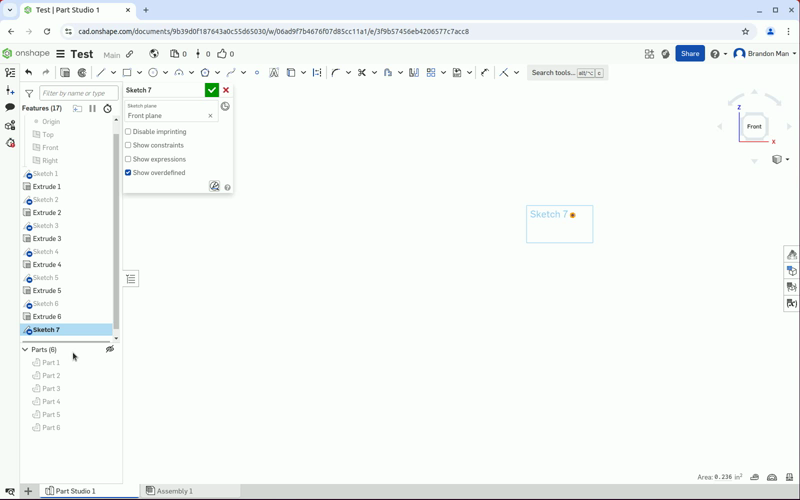
key(shift+e)
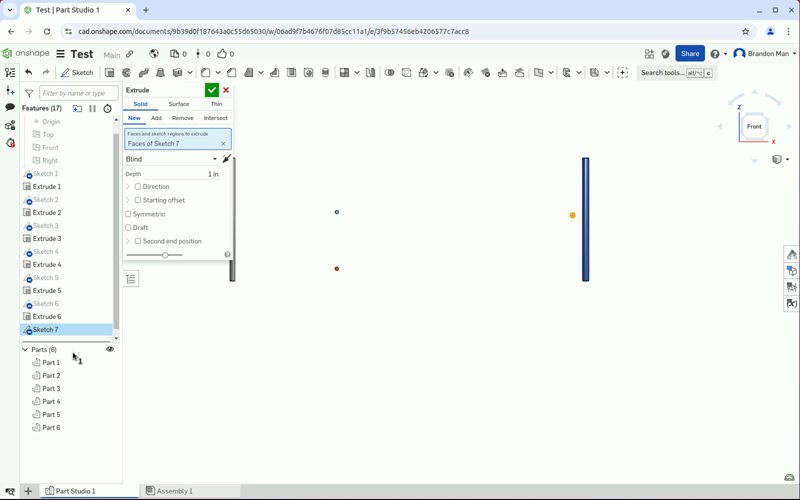
mouse_move(143, 106)
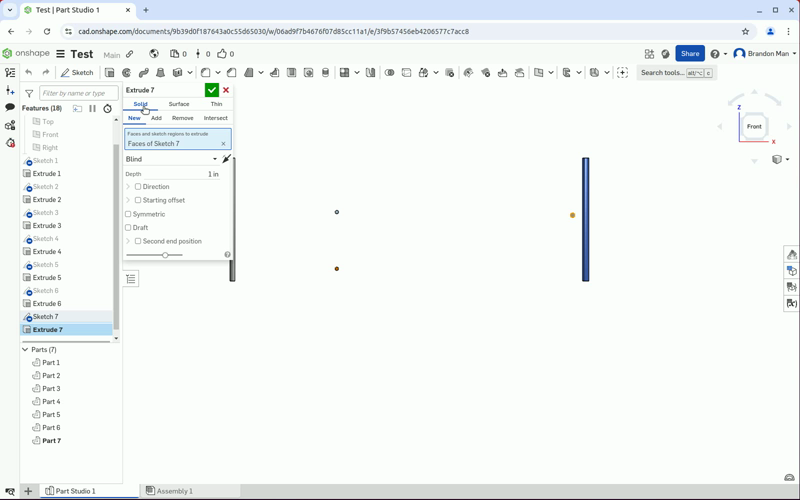
click(143, 106)
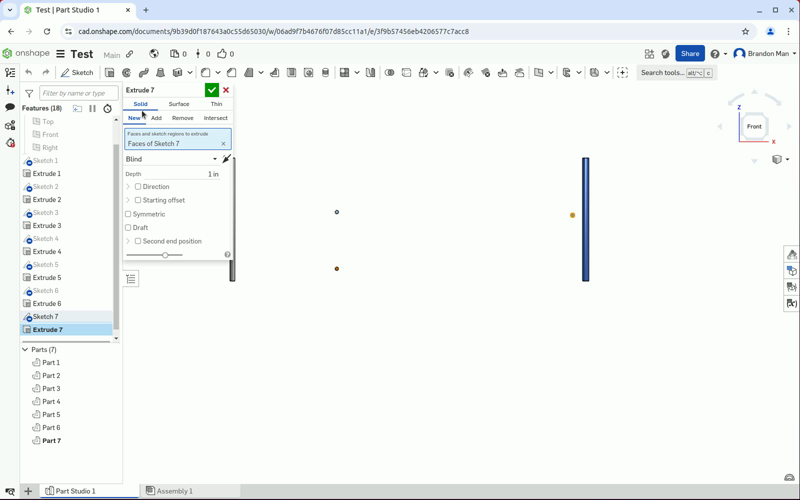
mouse_move(137, 120)
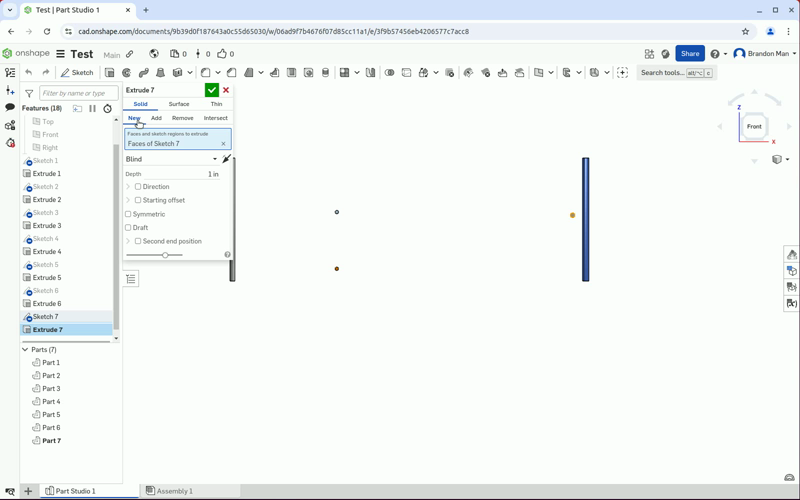
click(137, 120)
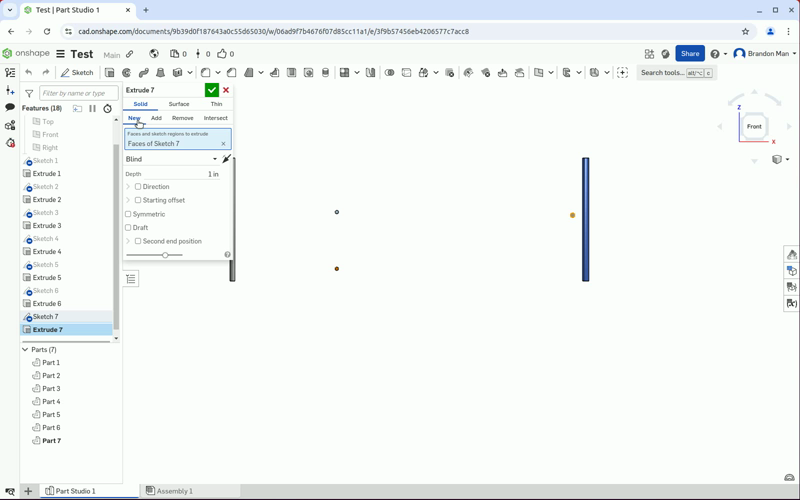
key(tab, 4)
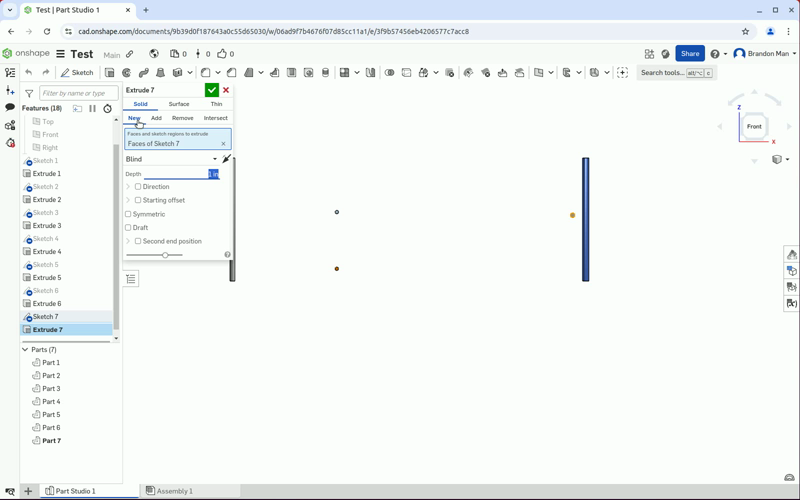
text(15.887)
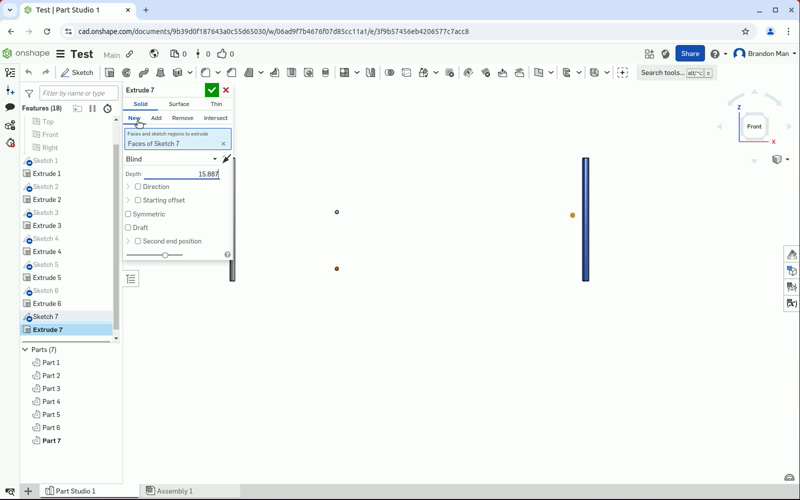
key(enter)
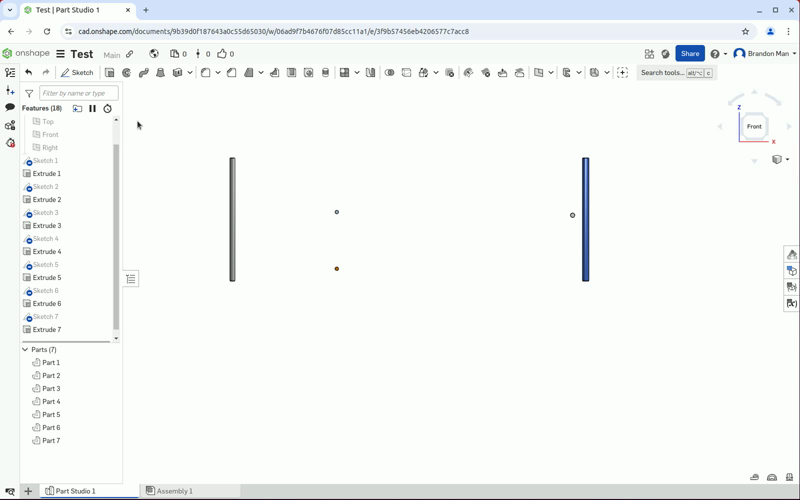
key(shift+h)
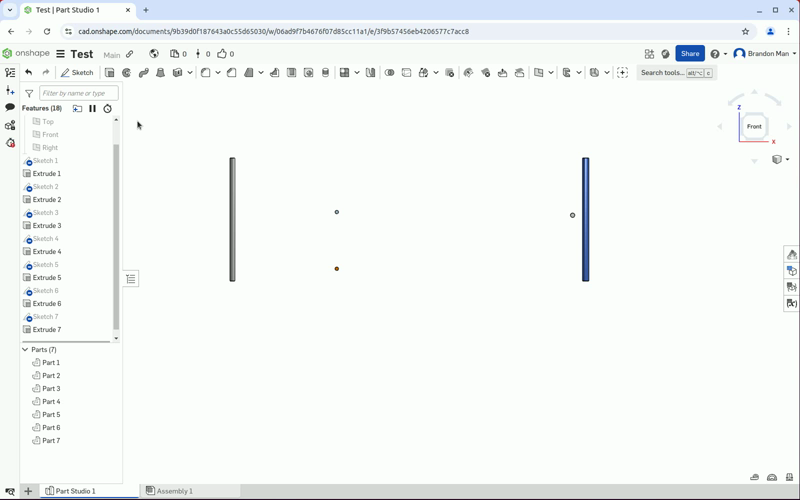
key(shift+h)
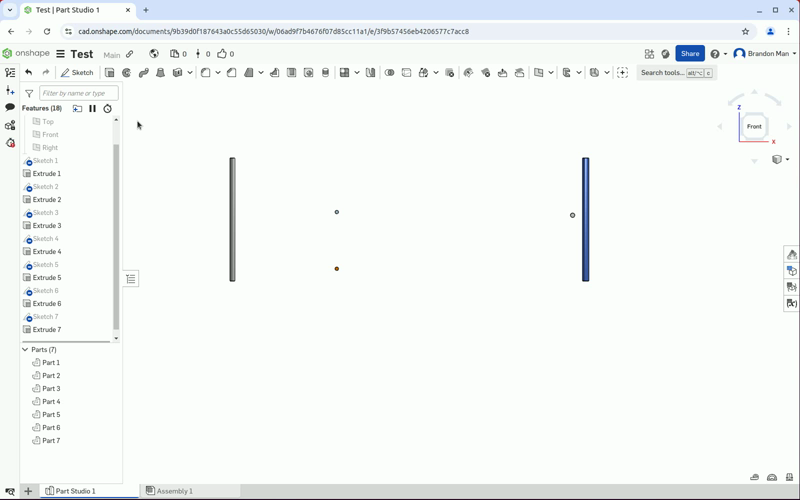
mouse_move(69, 163)
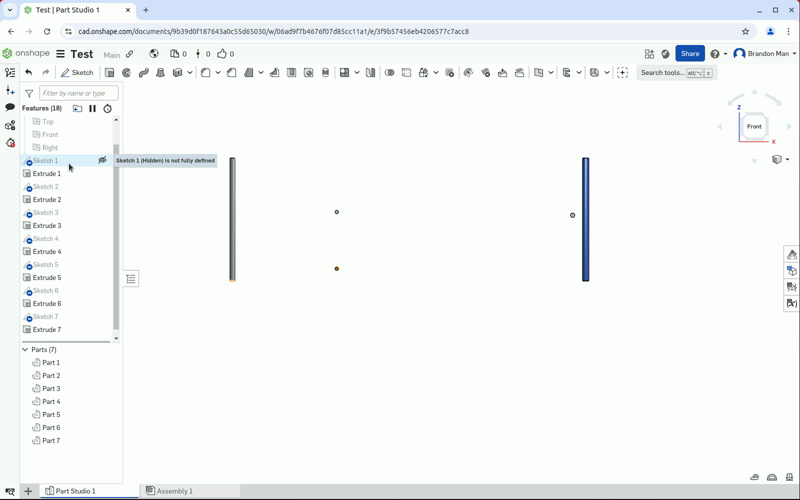
click(69, 163)
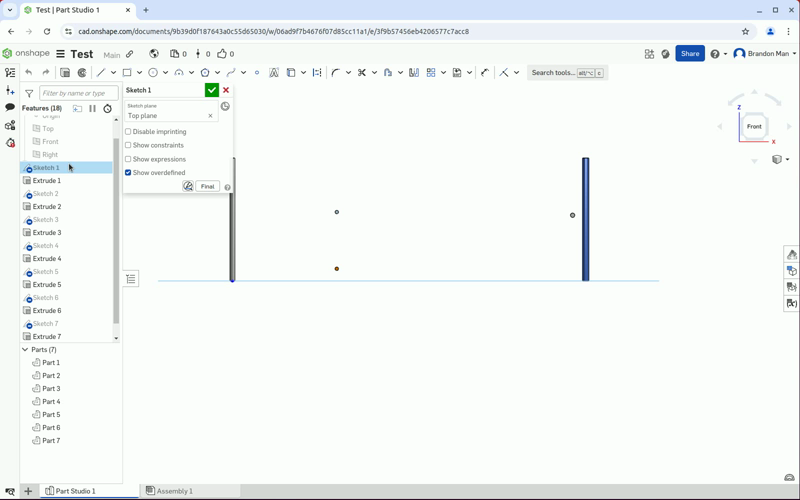
mouse_move(229, 92)
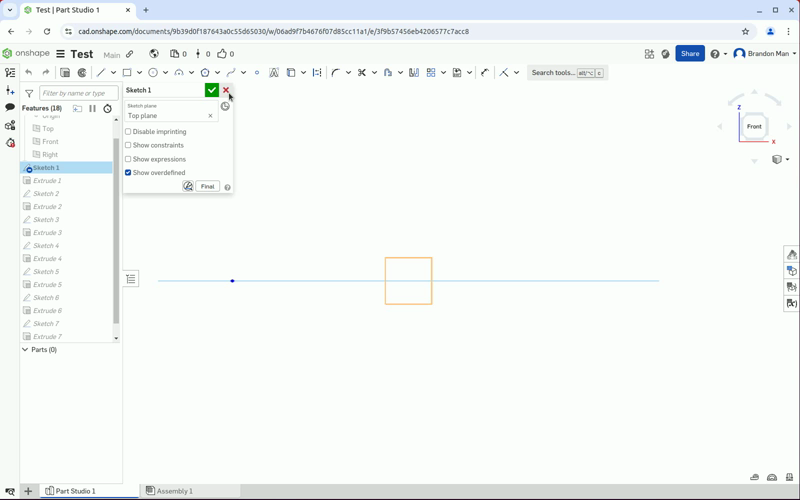
click(229, 92)
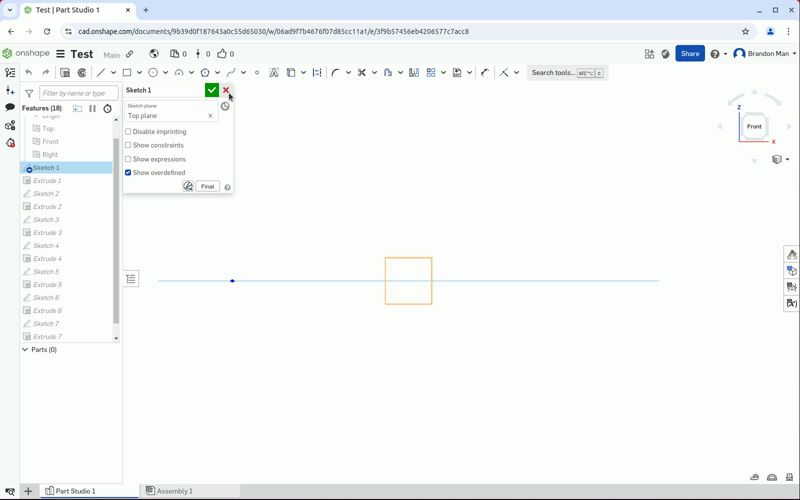
key(shift+s)
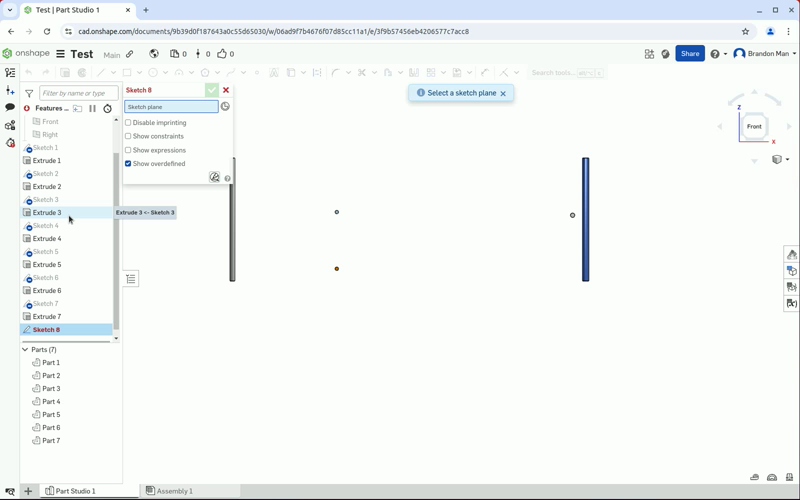
scroll(3)
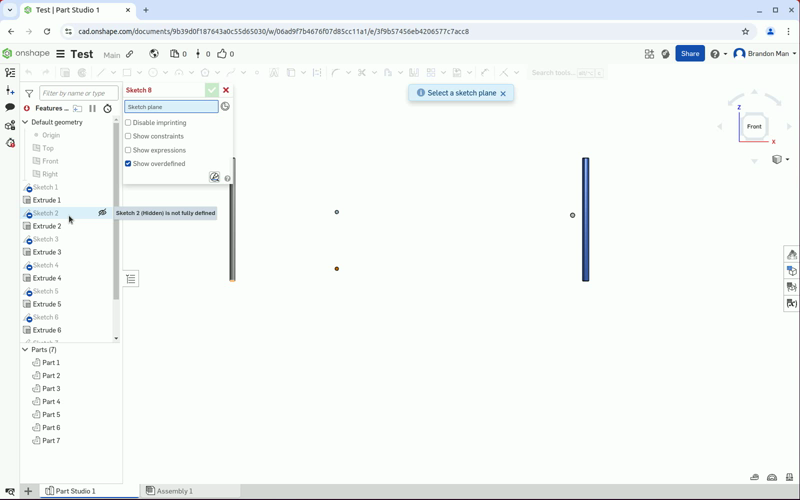
mouse_move(69, 163)
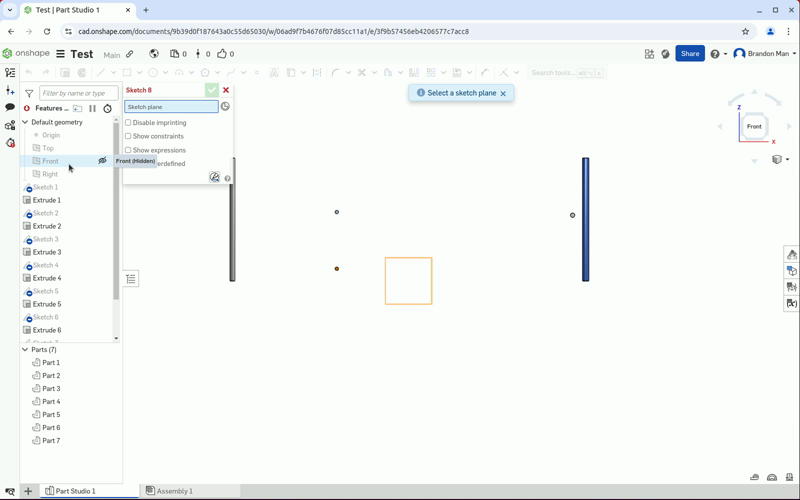
click(69, 163)
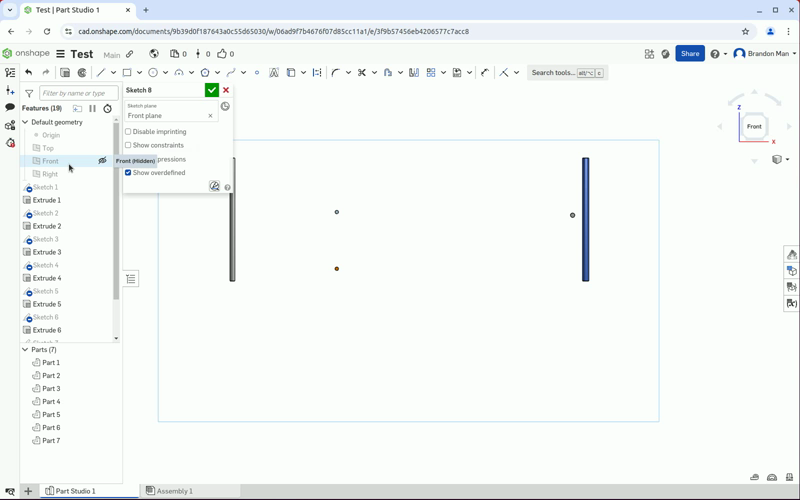
mouse_move(73, 352)
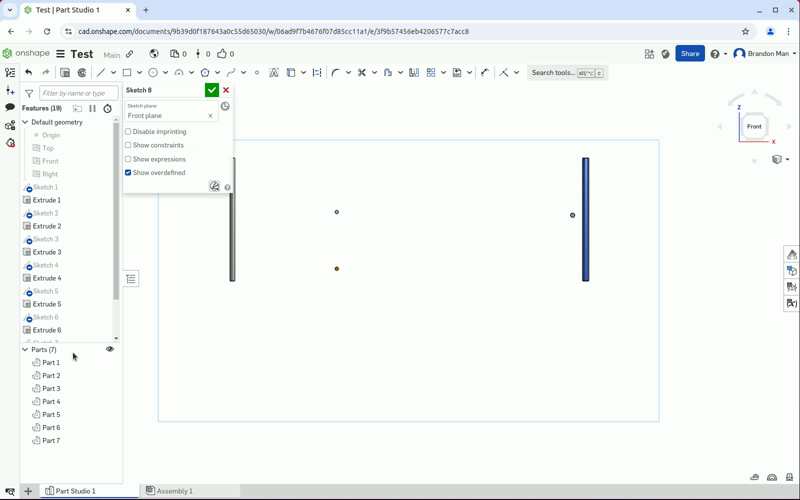
key(y)
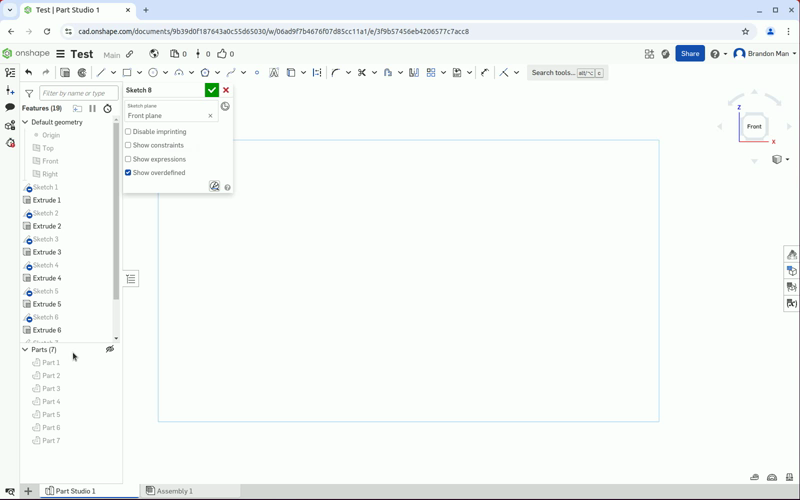
key(c)
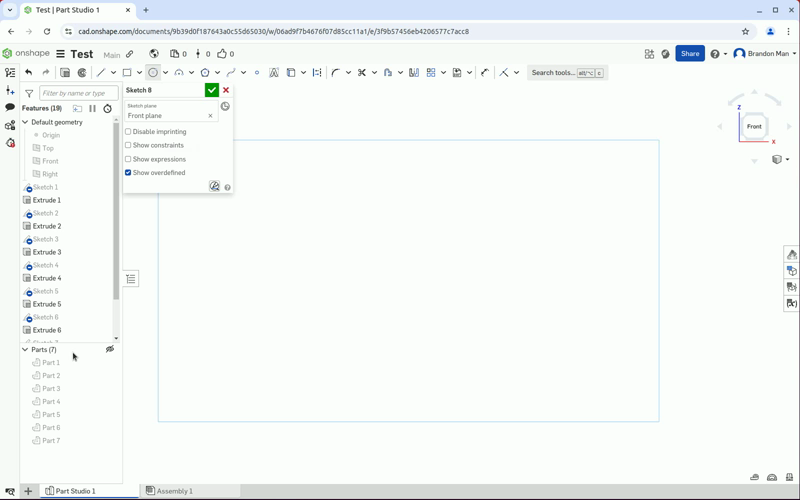
key_down(shift)
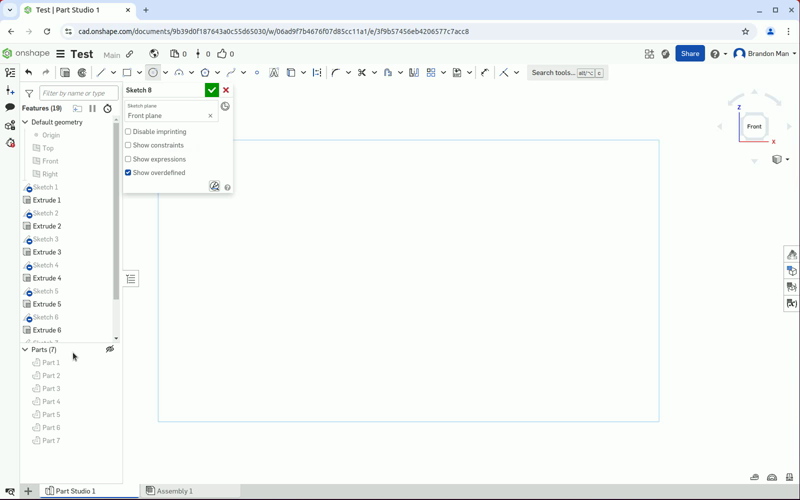
mouse_move(572, 265)
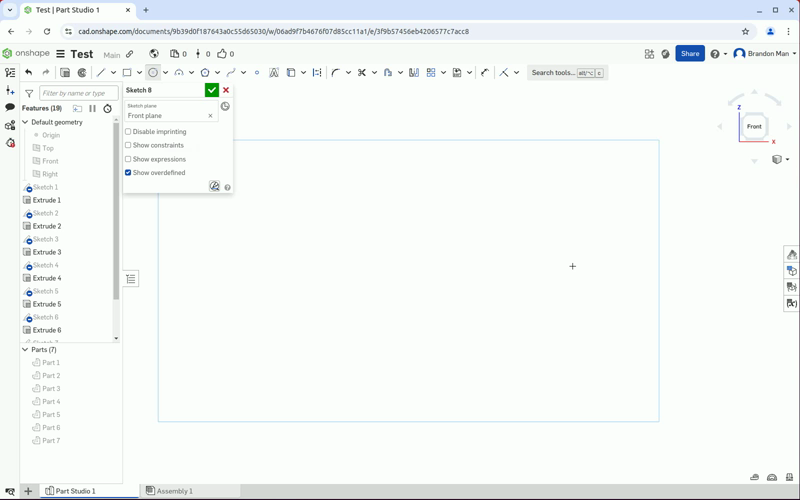
click(572, 265)
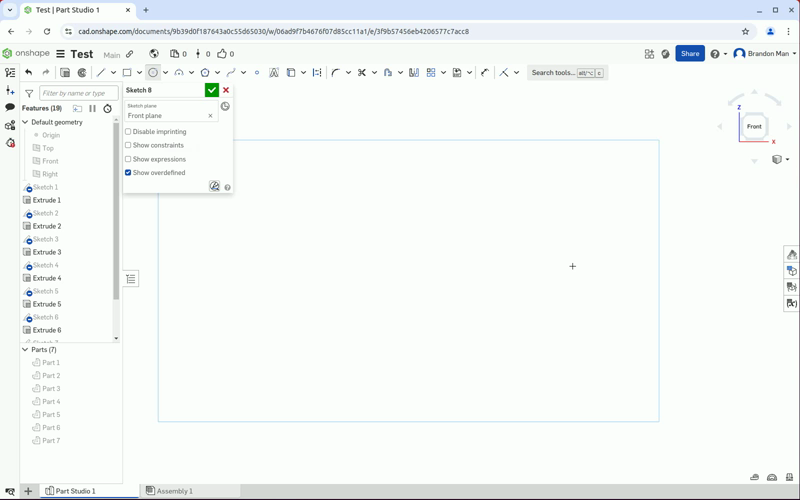
key_up(shift)
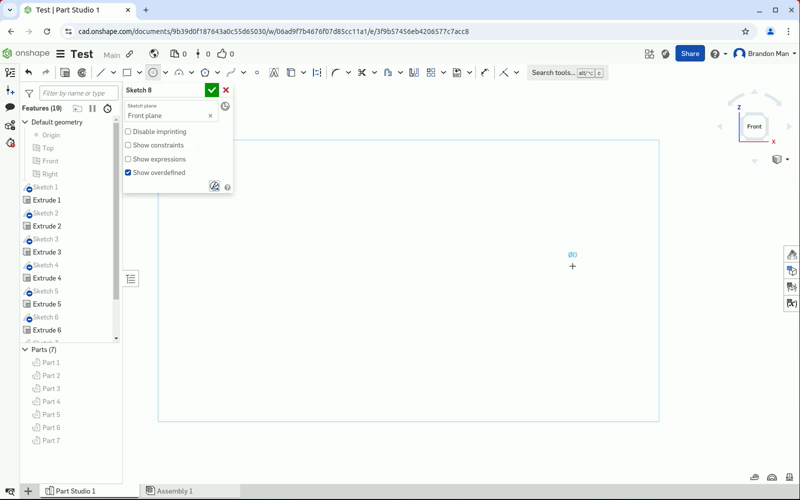
mouse_move(574, 265)
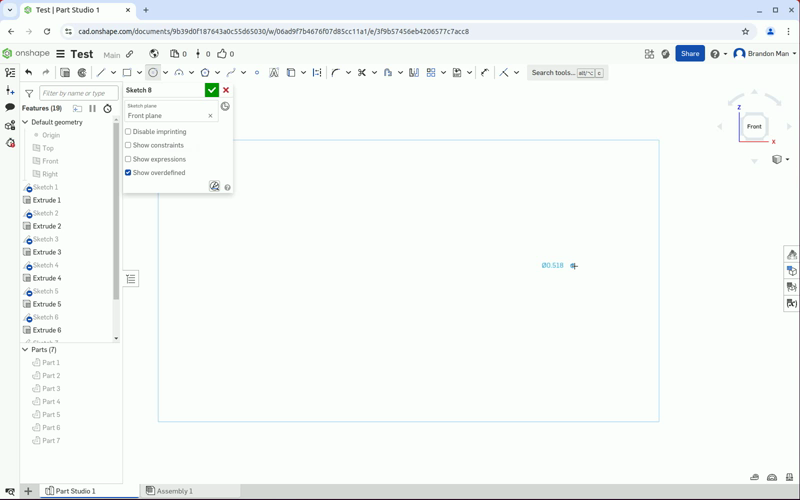
scroll(6)
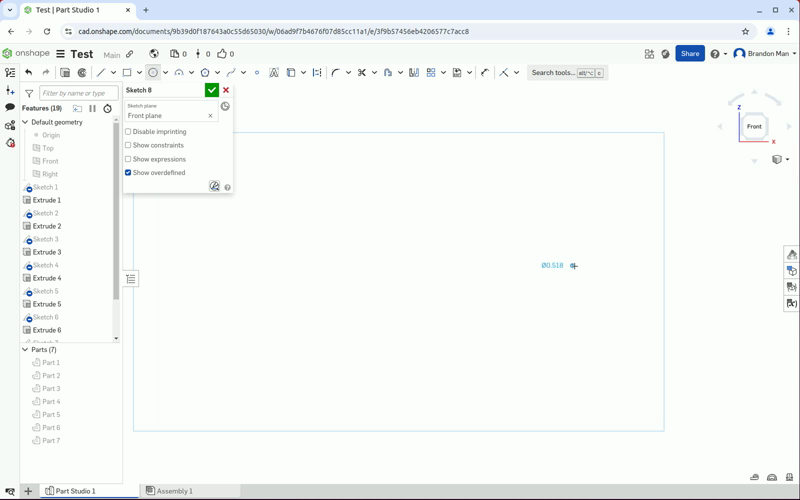
scroll(6)
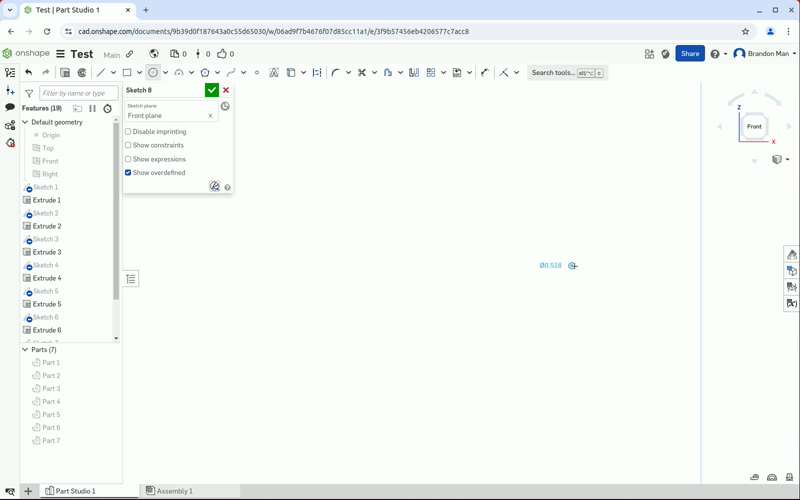
scroll(6)
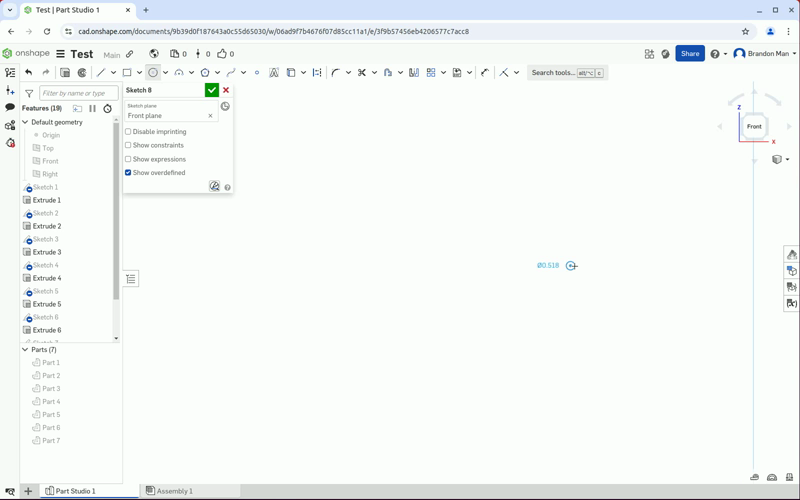
scroll(6)
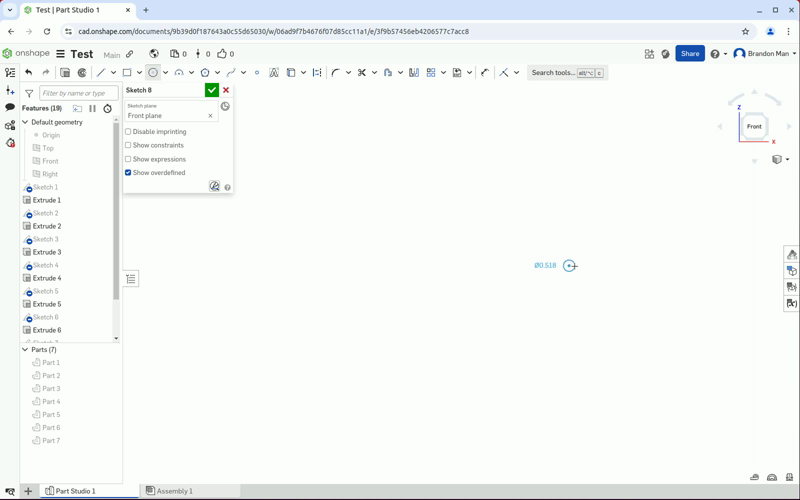
scroll(6)
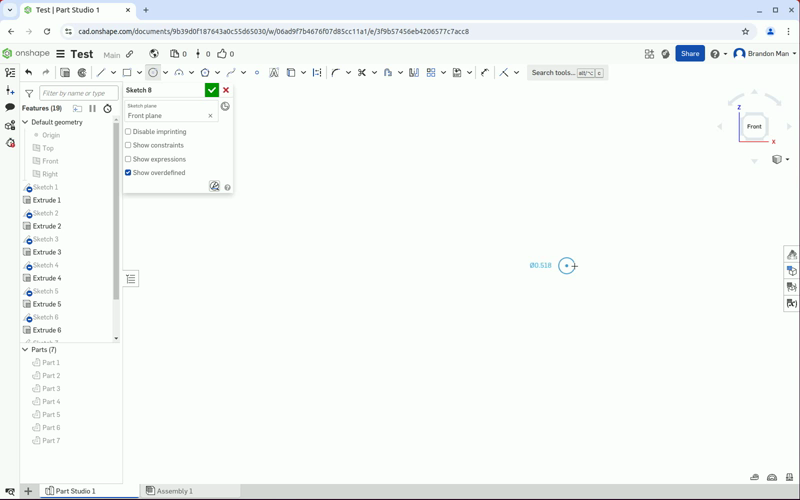
scroll(6)
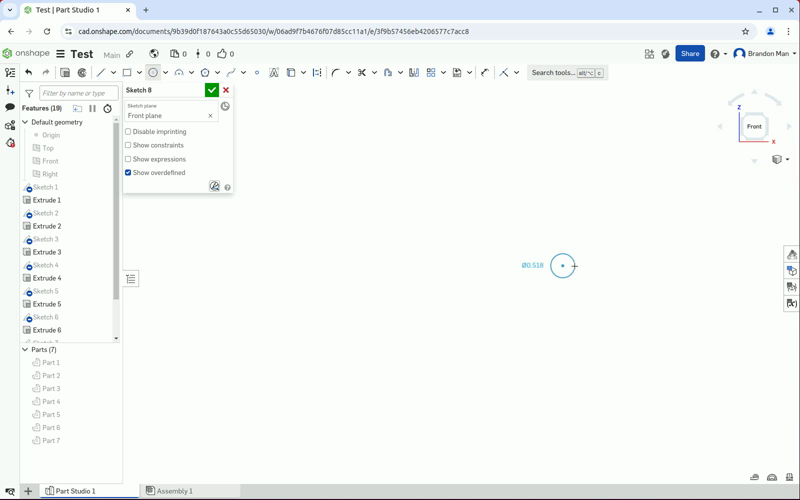
scroll(6)
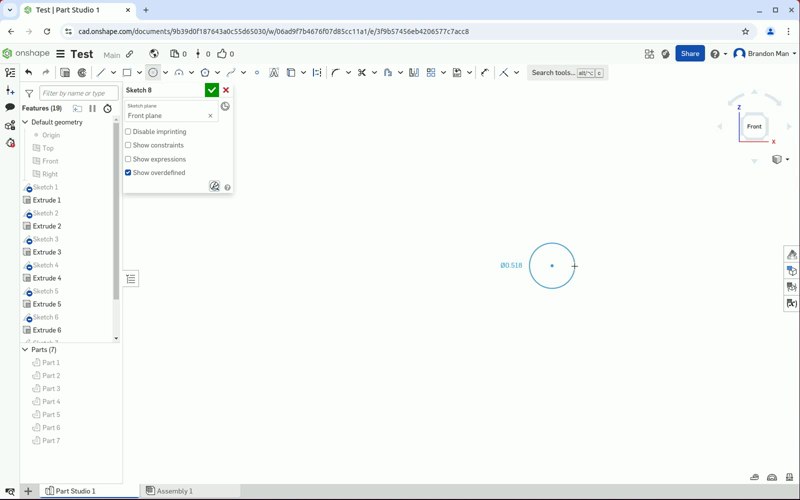
click(574, 265)
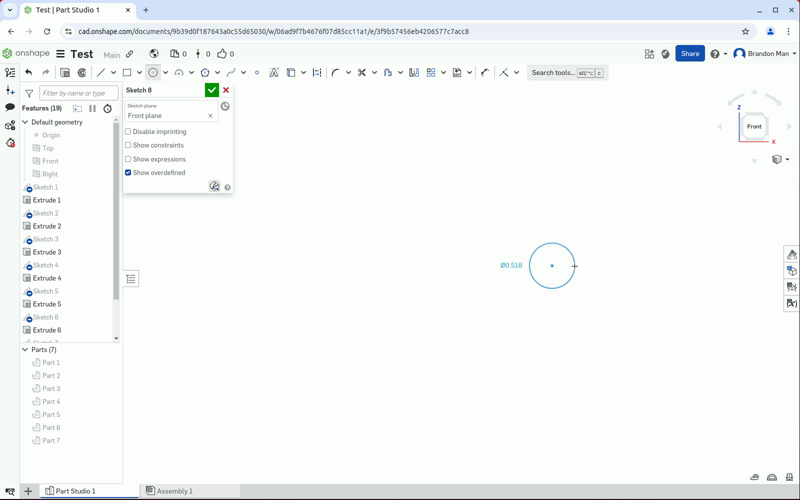
scroll(-6)
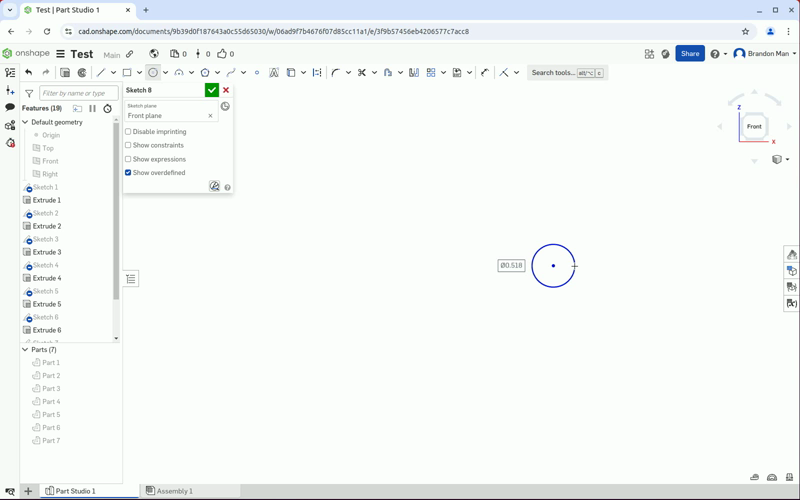
scroll(-6)
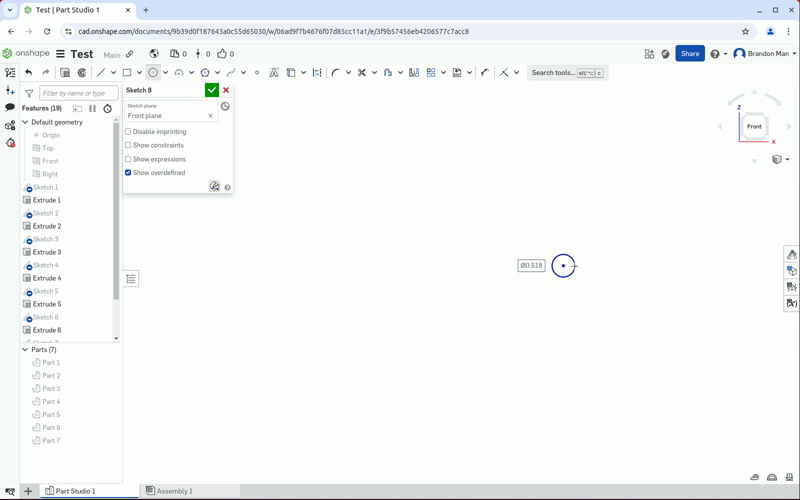
scroll(-6)
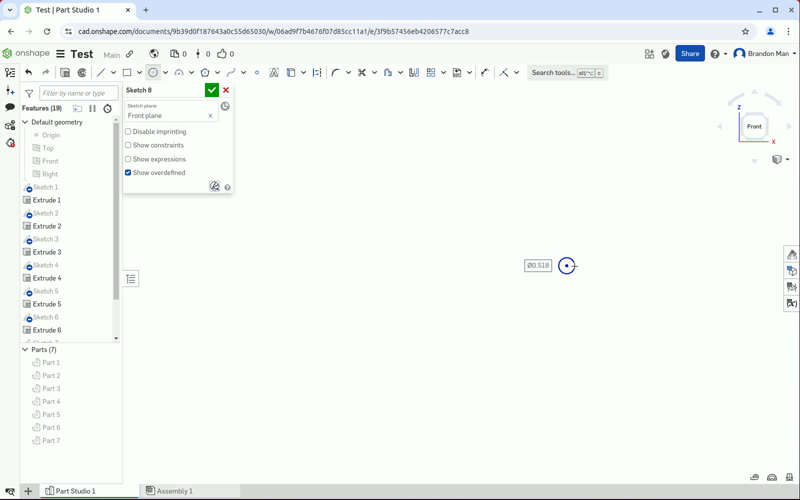
scroll(-6)
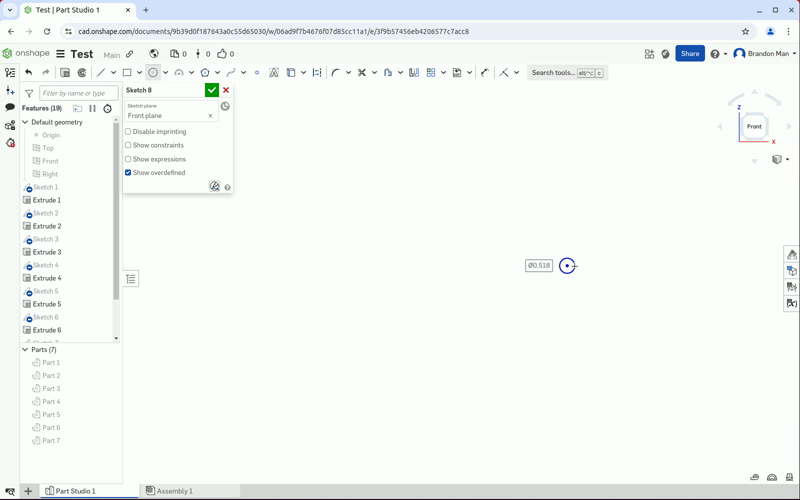
scroll(-6)
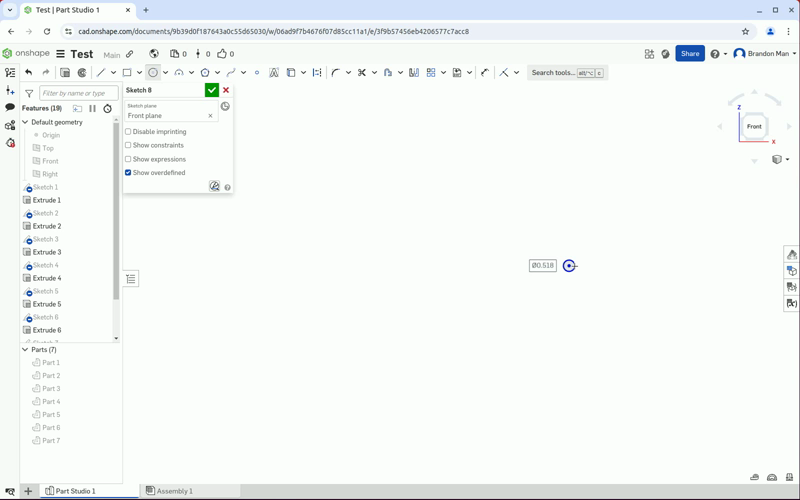
scroll(-6)
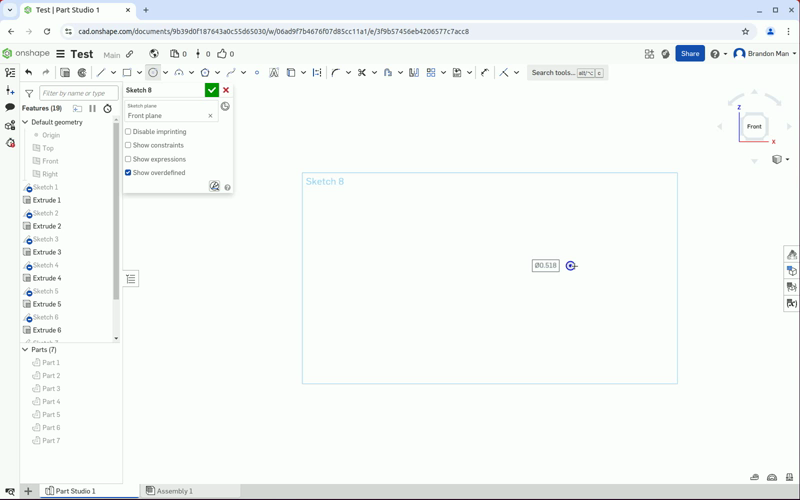
scroll(-6)
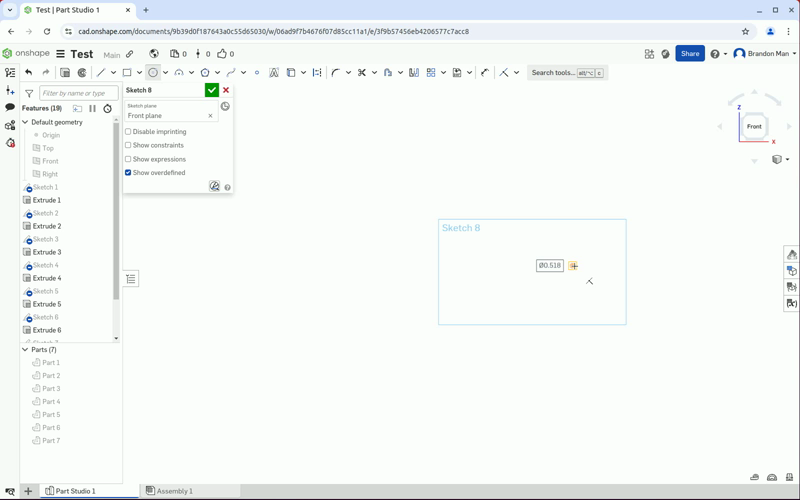
key(esc)
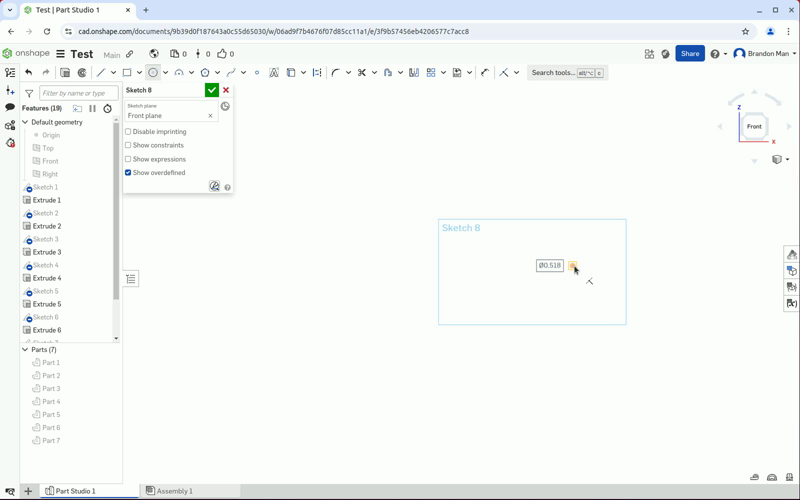
mouse_move(573, 266)
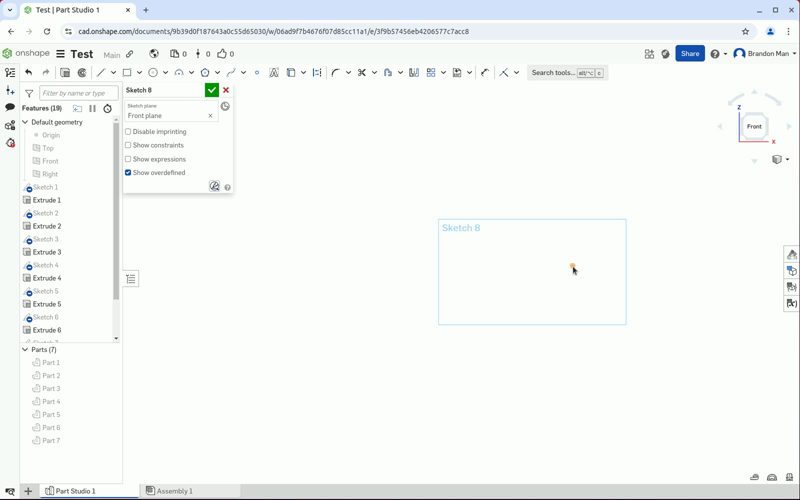
scroll(6)
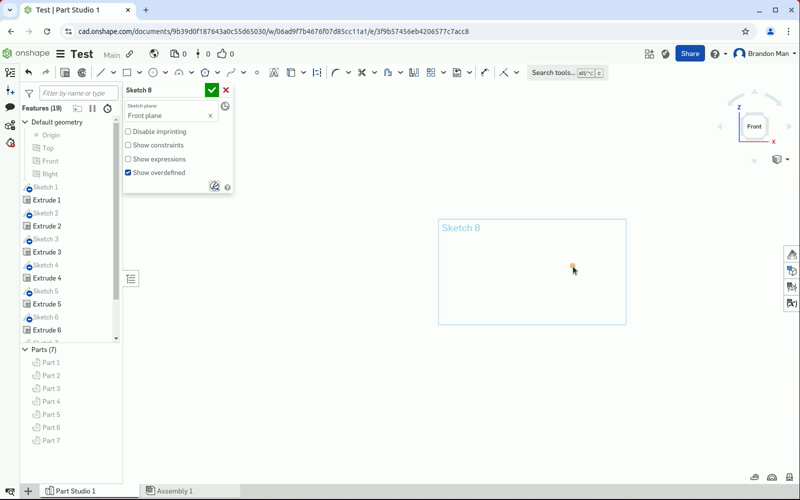
scroll(6)
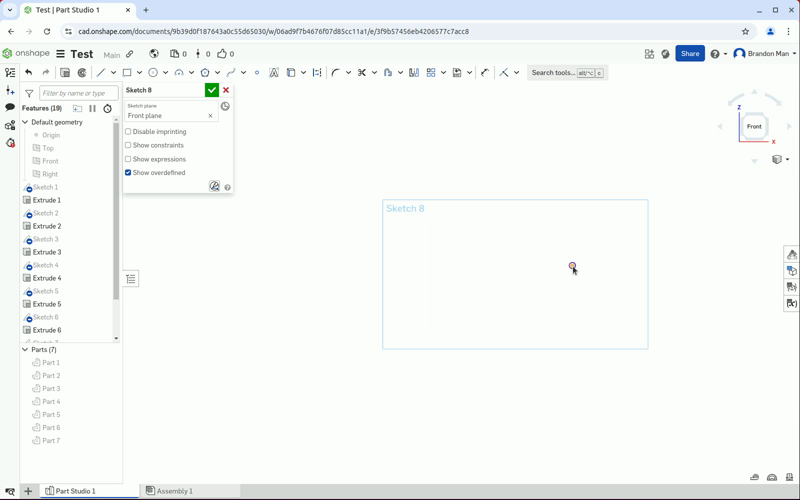
scroll(6)
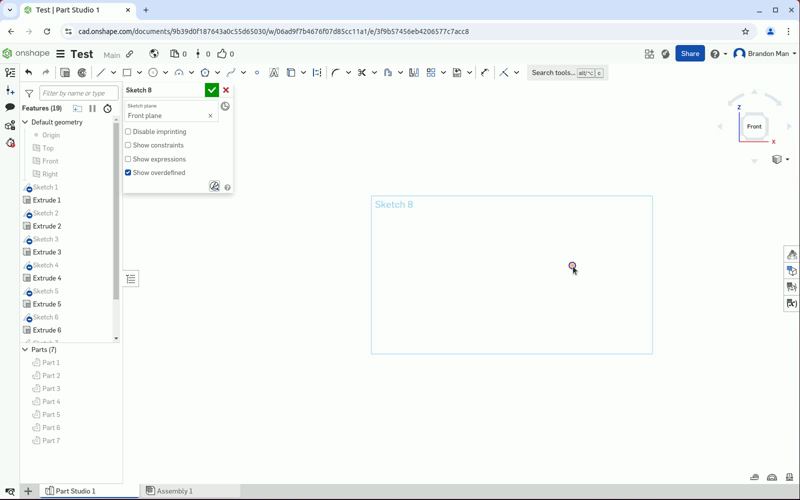
scroll(6)
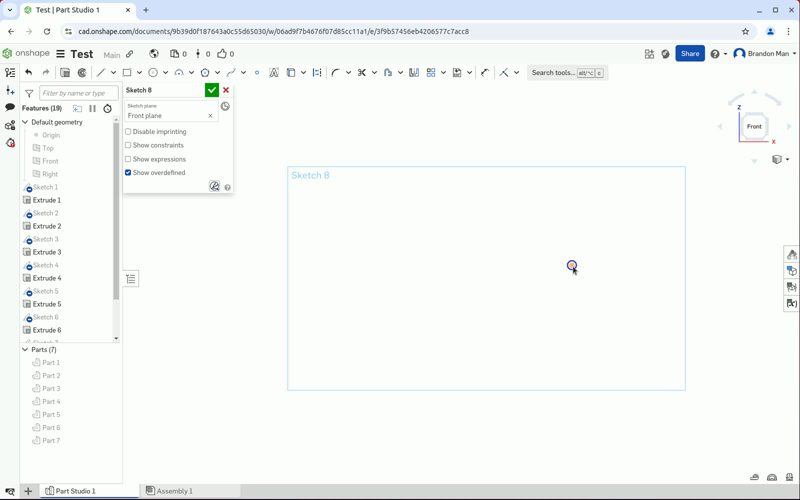
scroll(6)
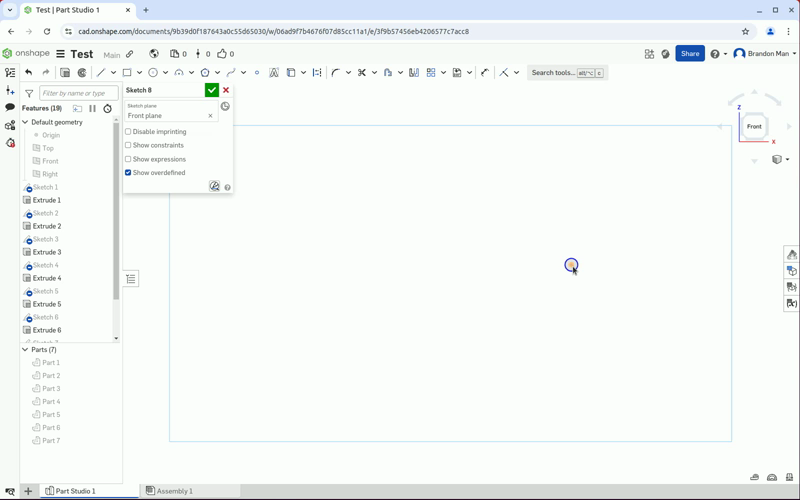
scroll(6)
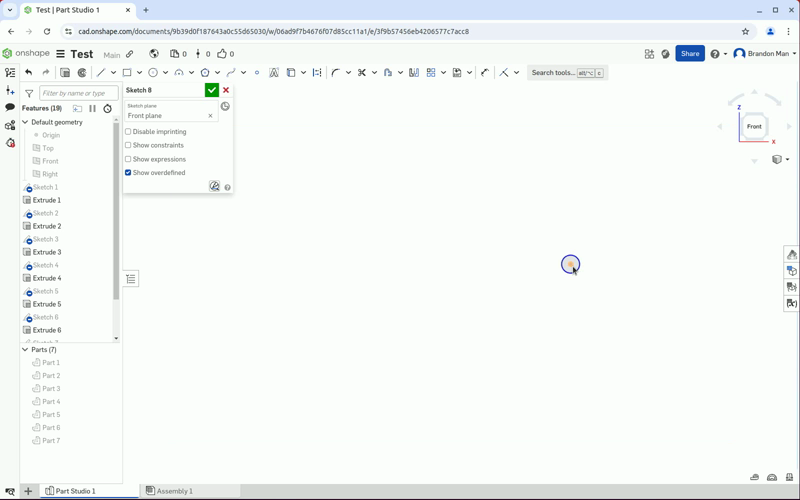
scroll(6)
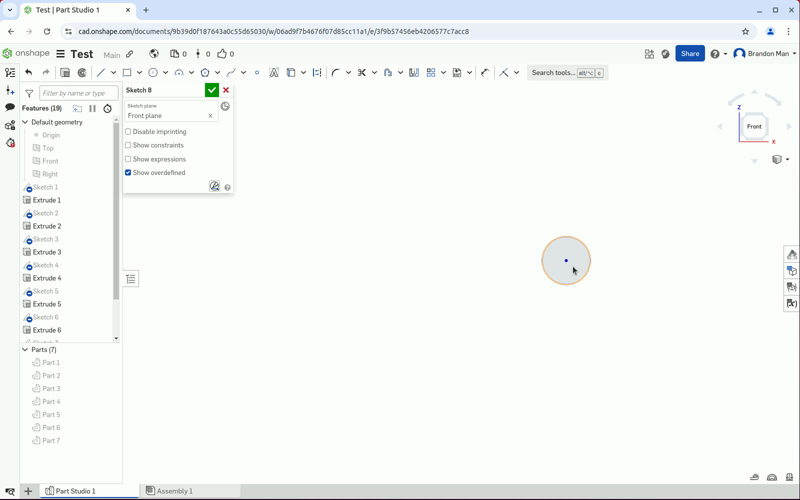
click(573, 266)
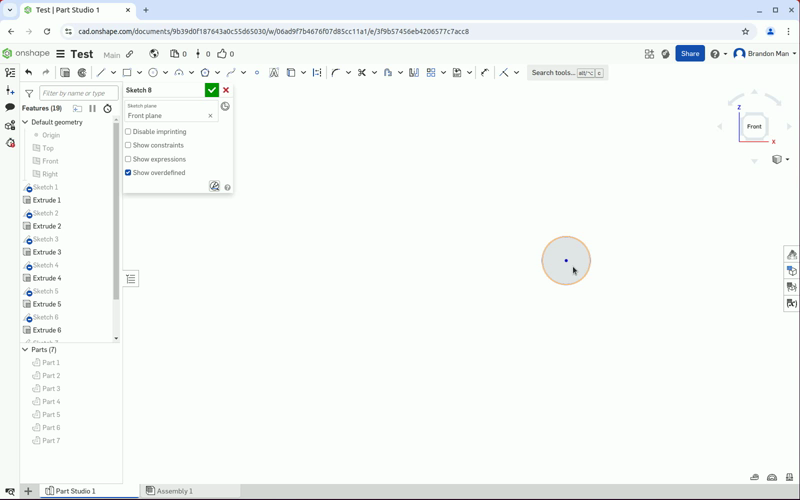
scroll(-6)
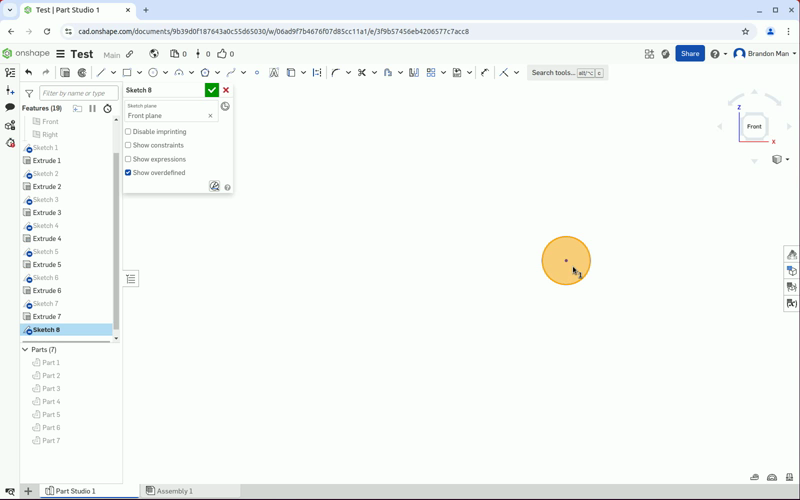
scroll(-6)
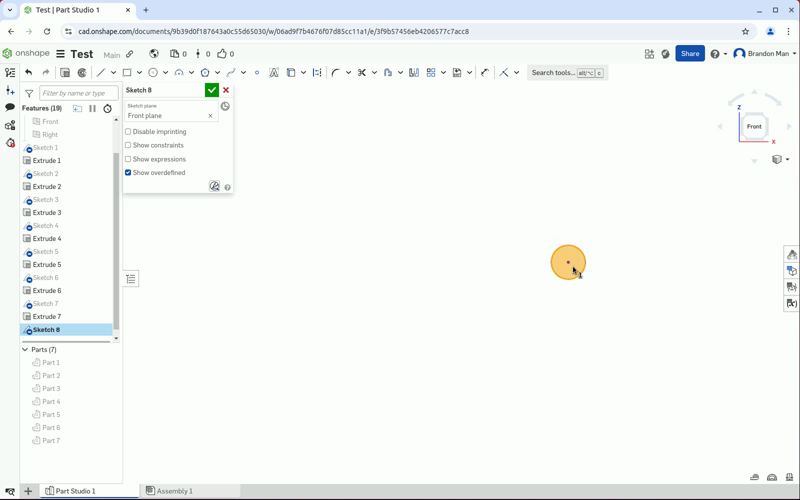
scroll(-6)
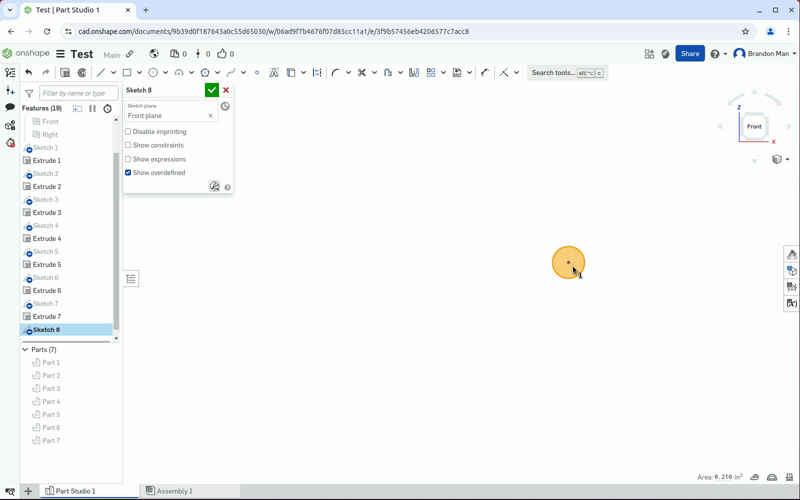
scroll(-6)
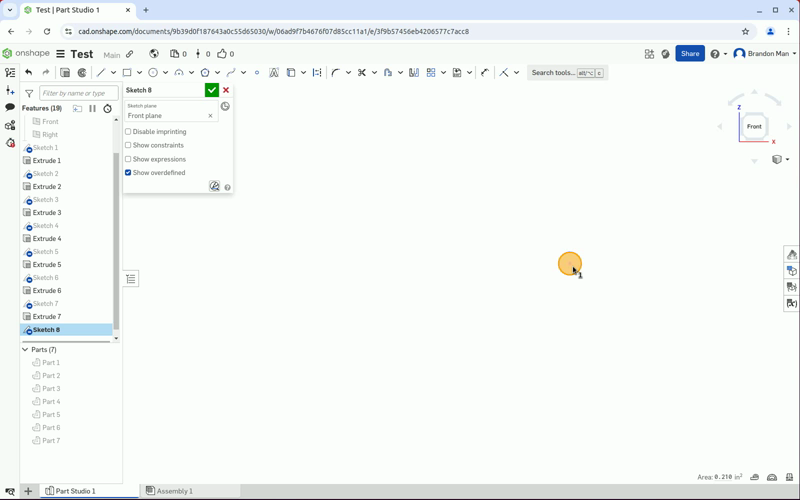
scroll(-6)
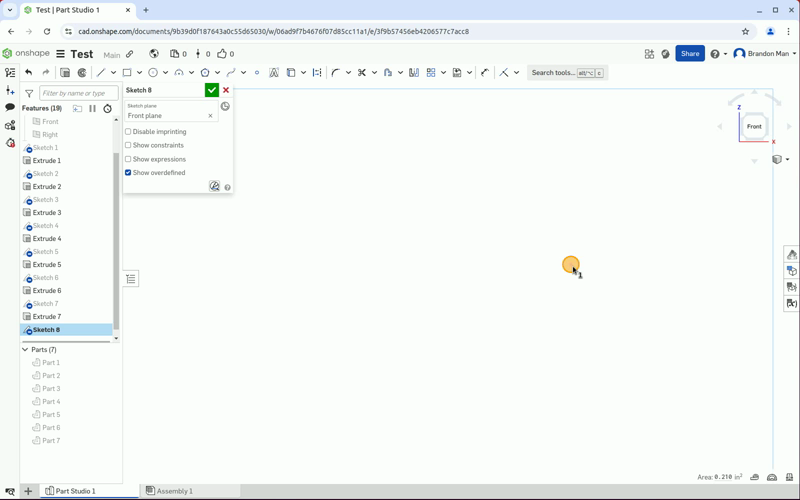
scroll(-6)
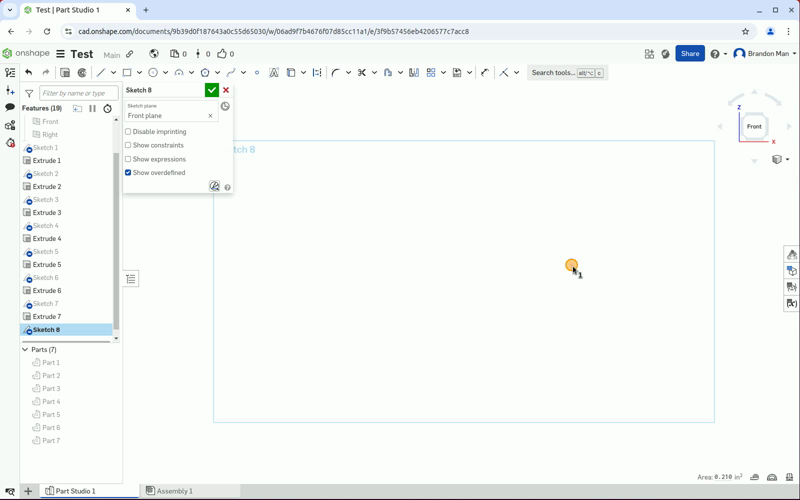
scroll(-6)
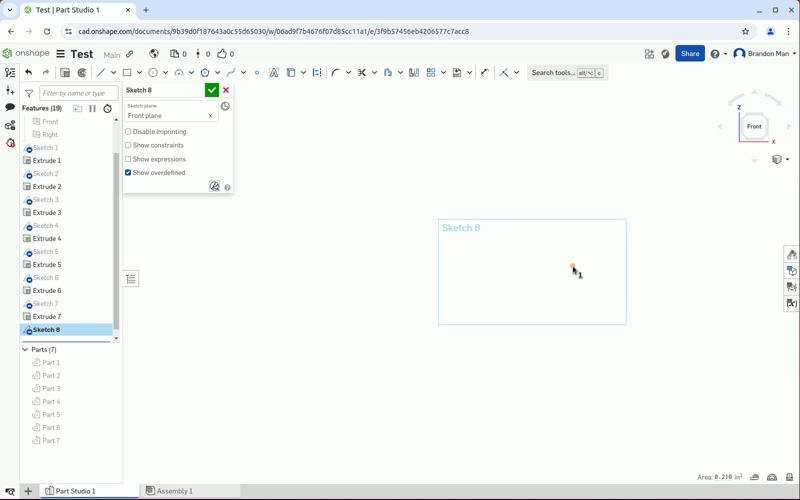
mouse_move(73, 352)
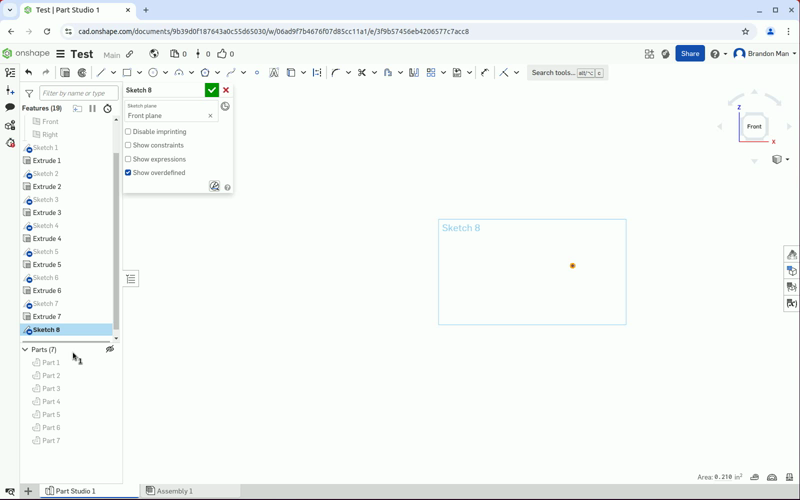
key(shift+y)
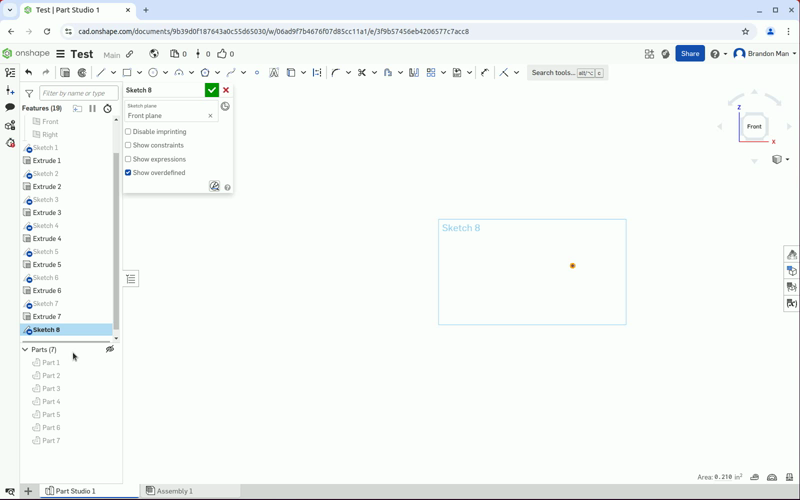
key(shift+e)
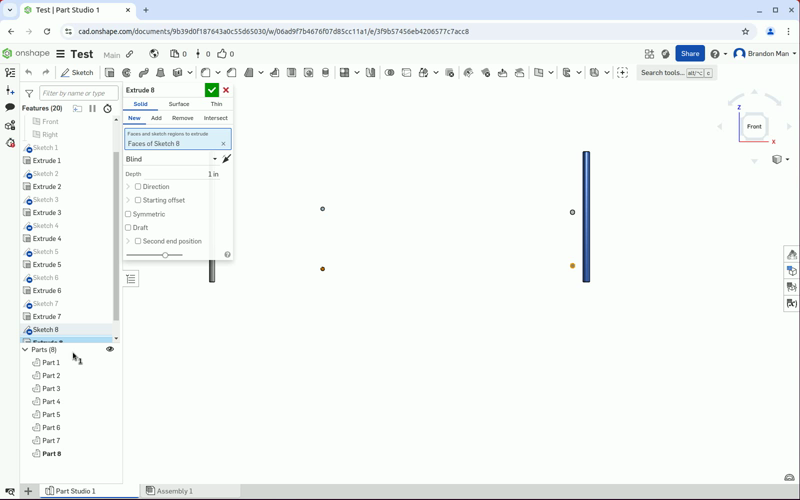
mouse_move(143, 106)
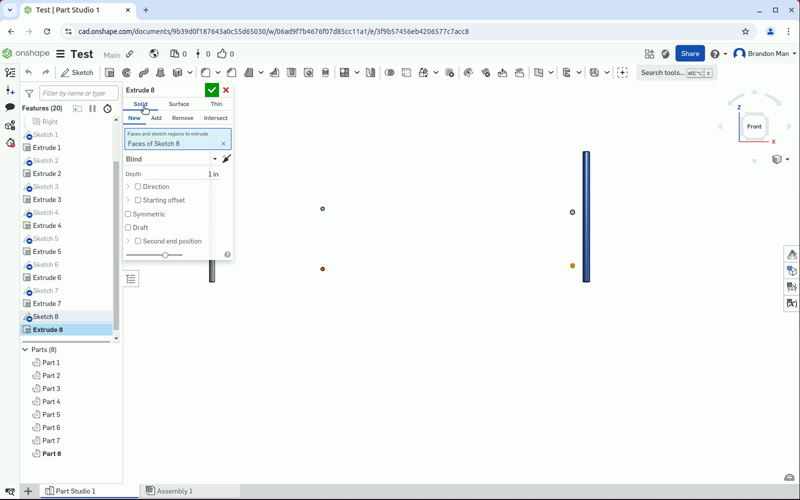
click(143, 106)
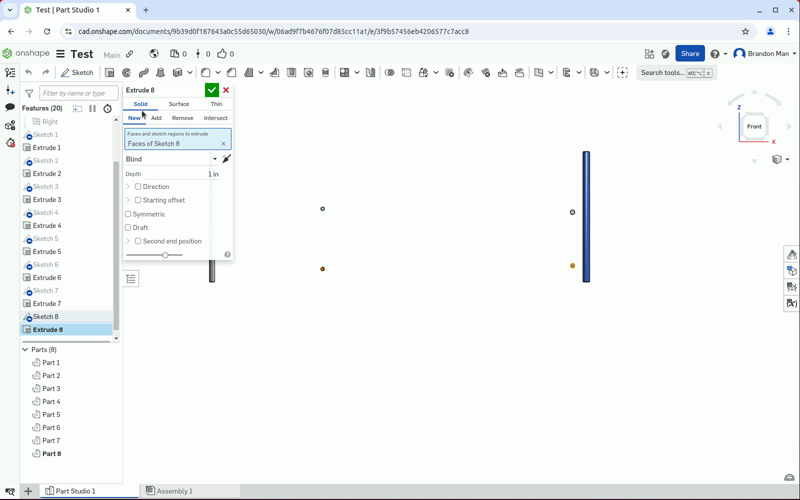
mouse_move(137, 120)
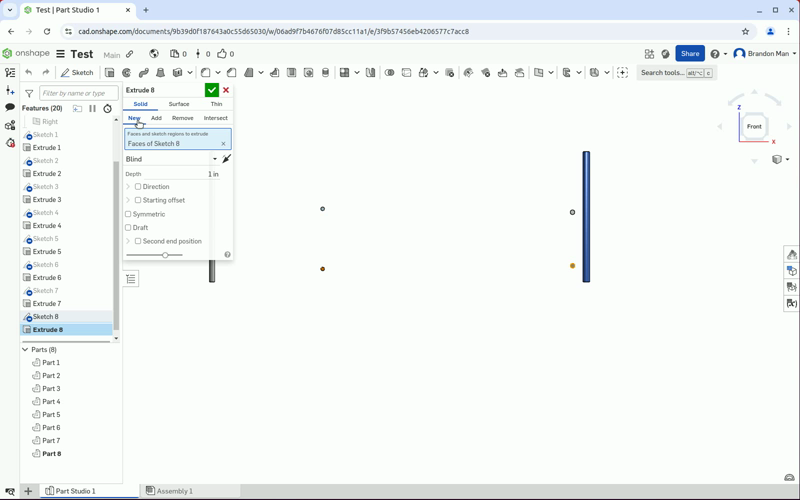
click(137, 120)
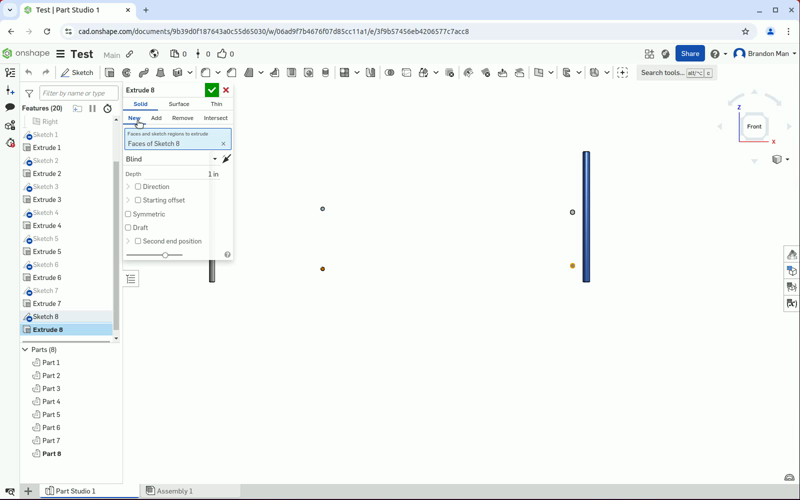
key(tab, 4)
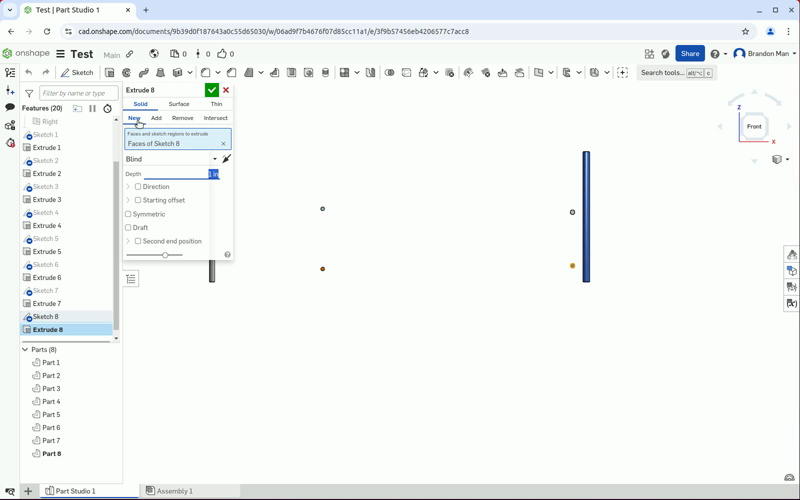
text(15.887)
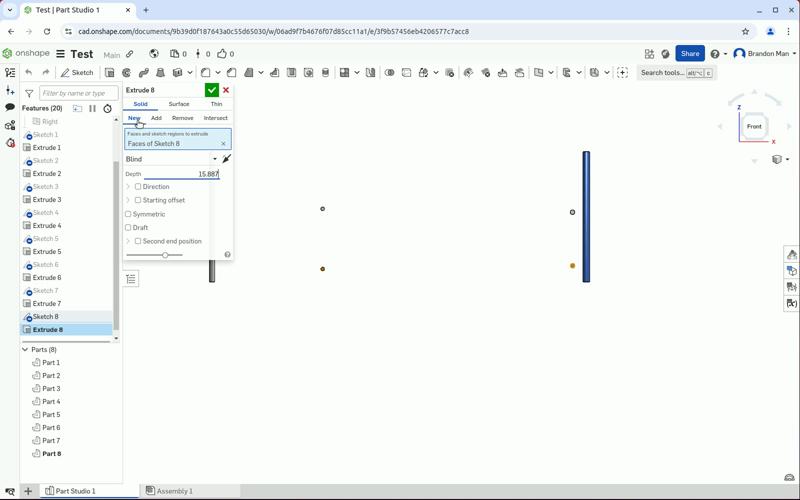
key(enter)
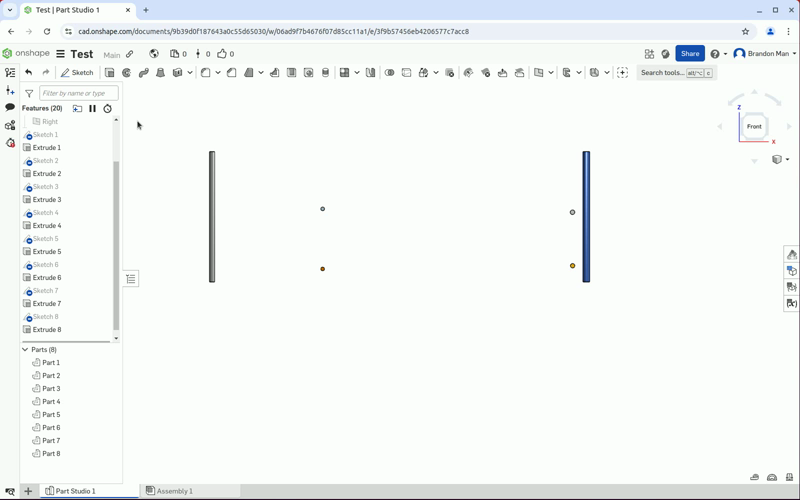
key(shift+h)
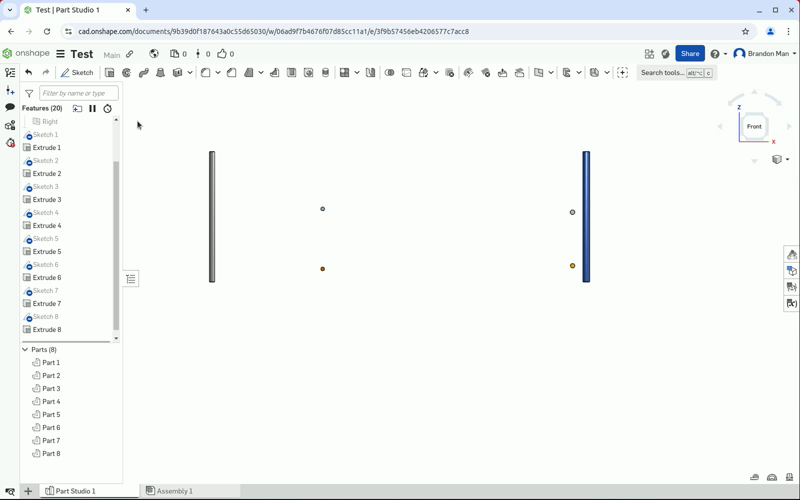
key(shift+h)
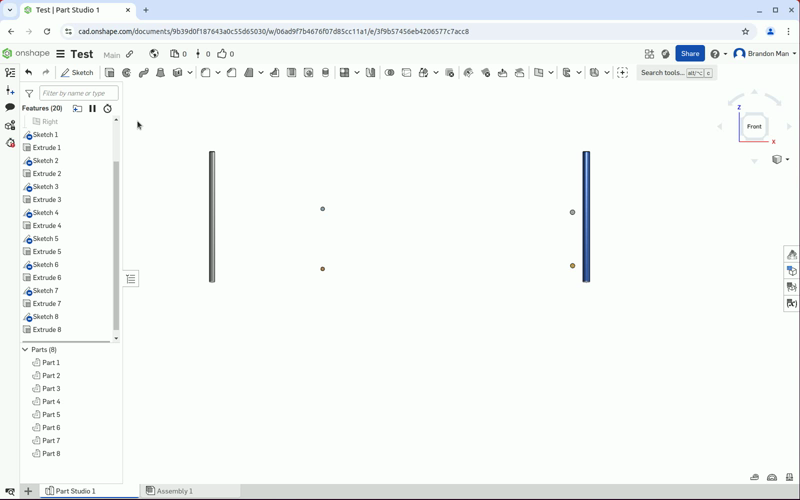
key(shift+7)
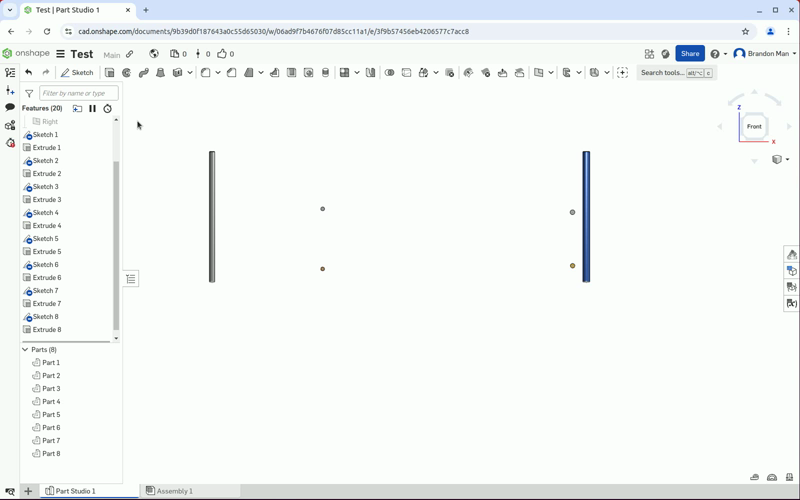
key(left, 2)
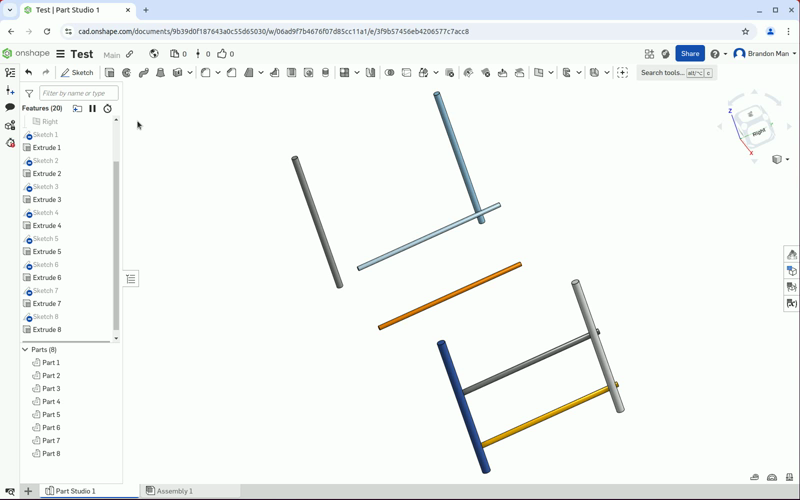
key(down, 2)
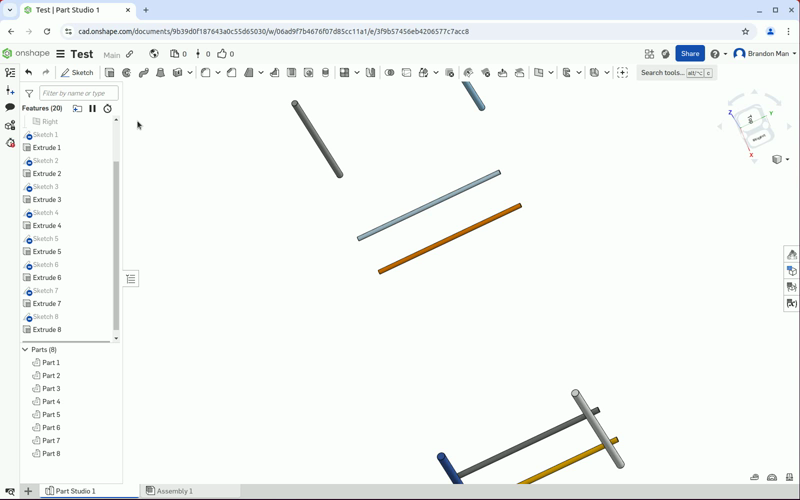
key(up, 2)
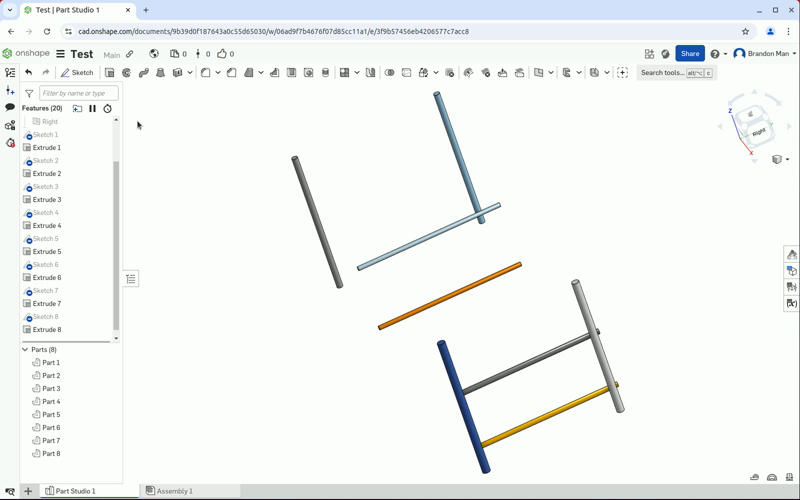
key(right, 2)
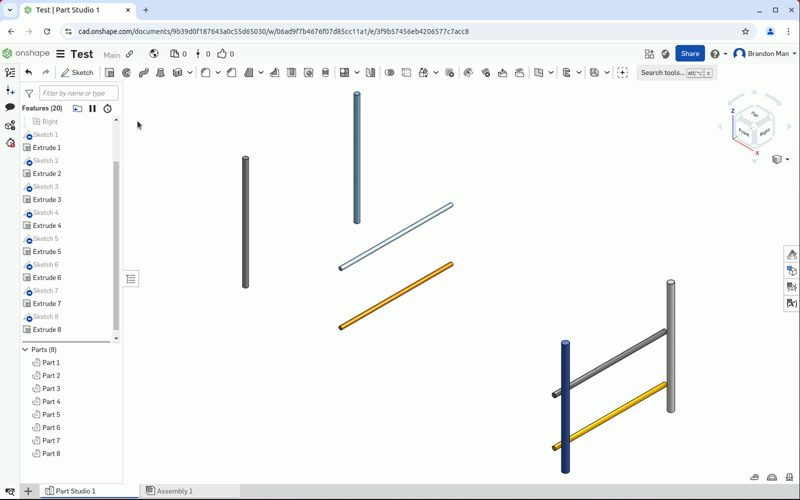
mouse_move(69, 137)
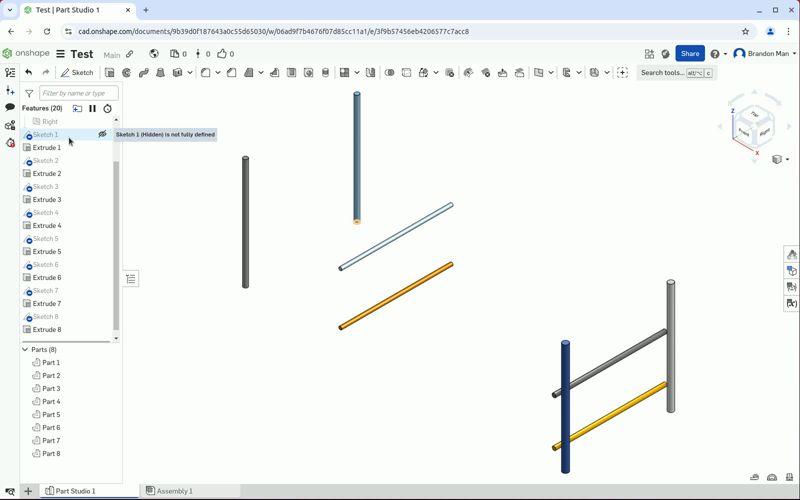
click(69, 137)